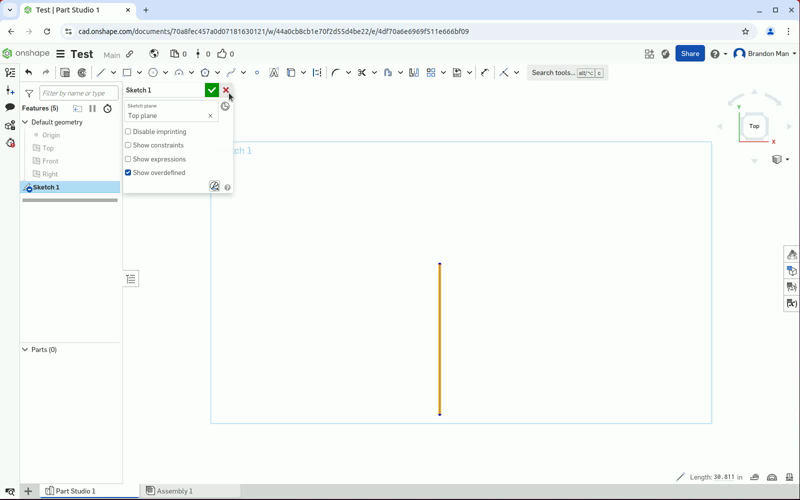
key(shift+h)
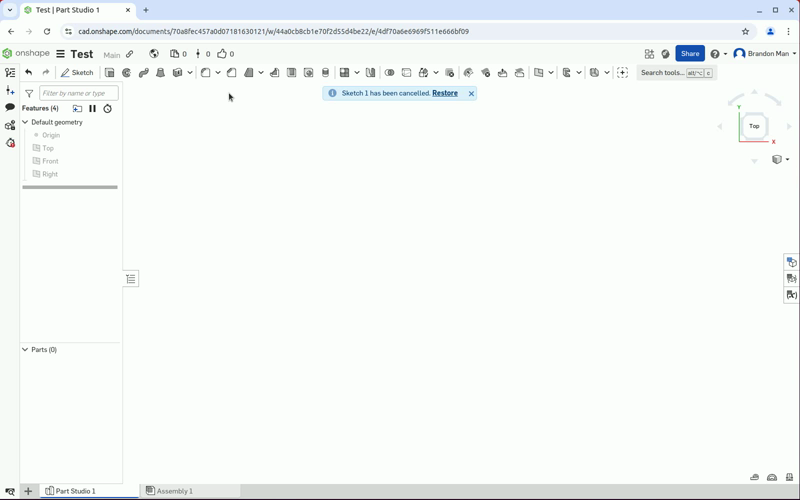
mouse_move(73, 352)
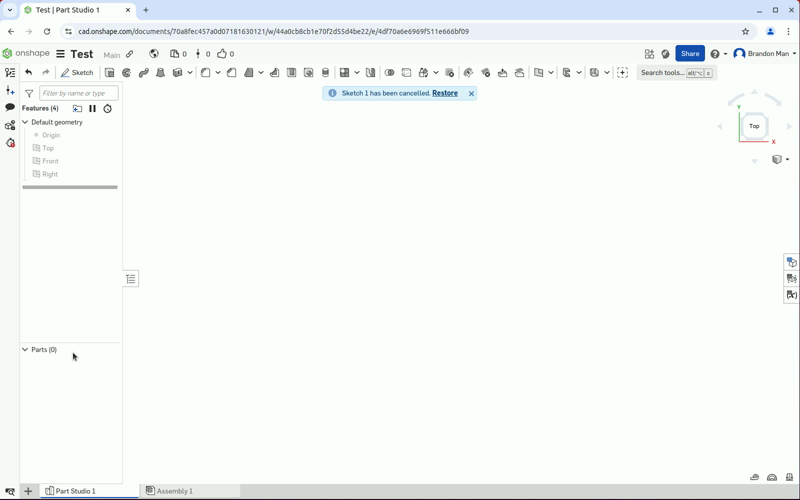
key(y)
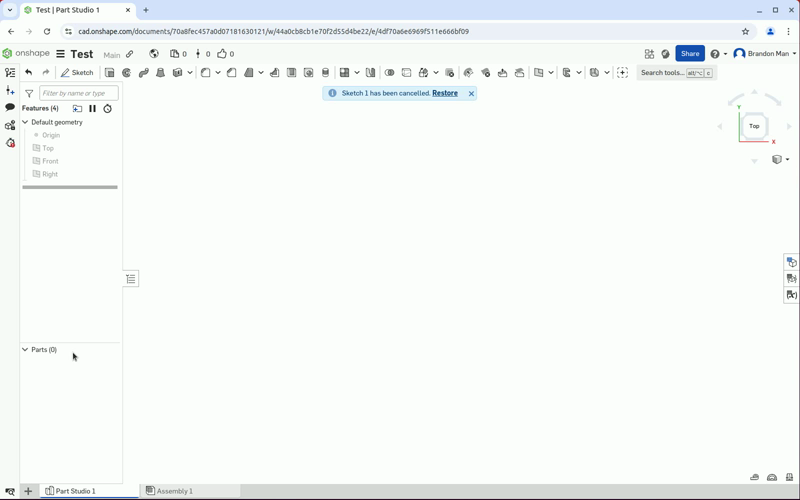
key(shift+p)
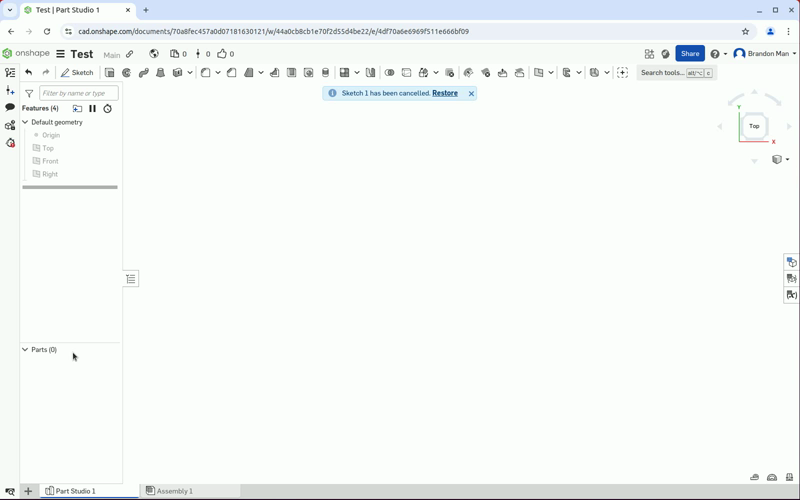
key(space)
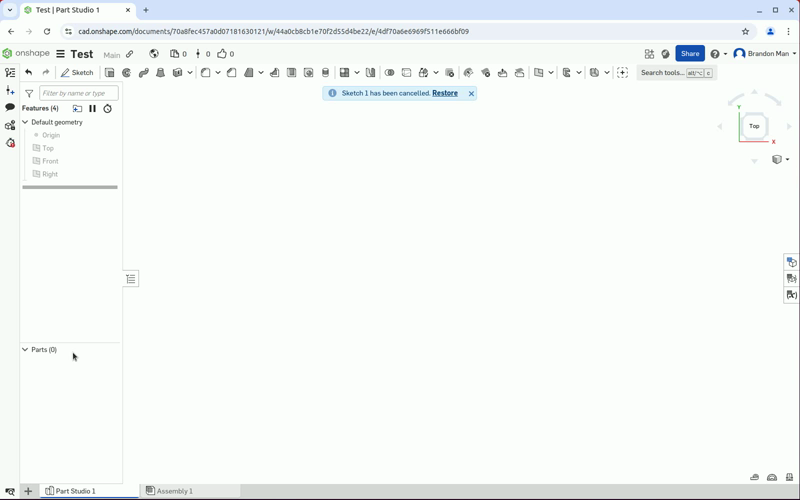
key_down(shift)
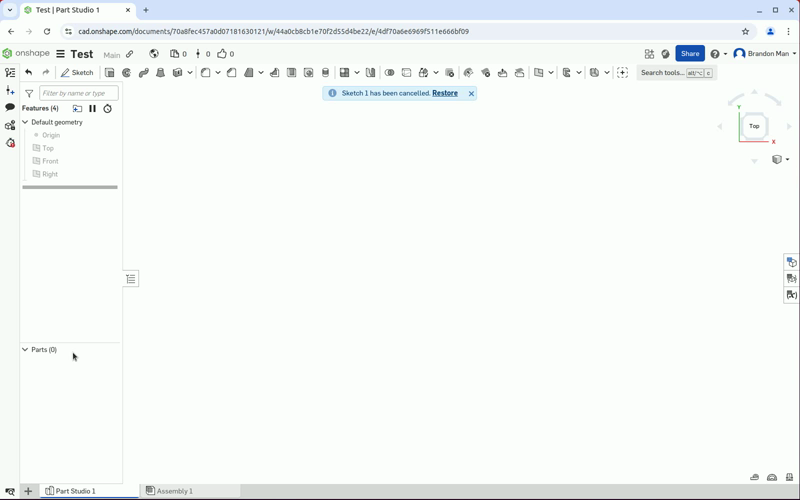
key(up)
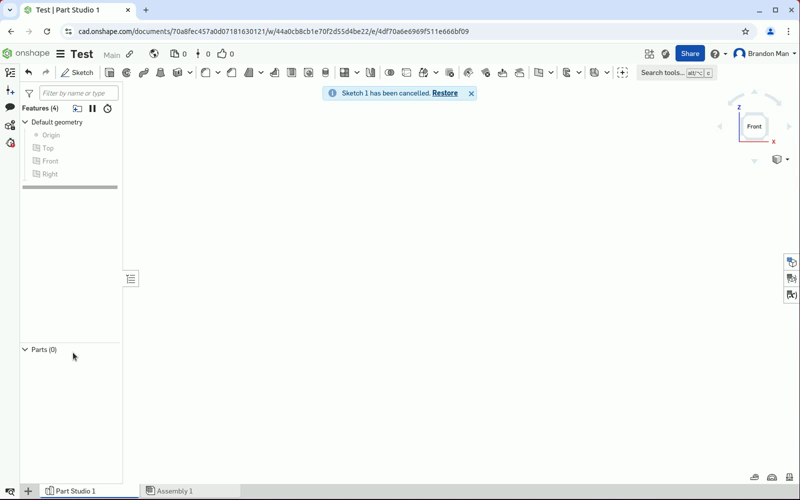
key_up(shift)
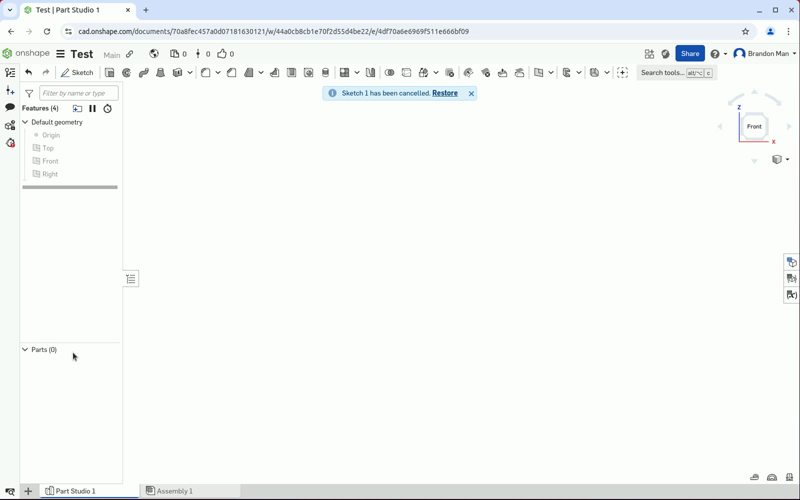
mouse_move(73, 352)
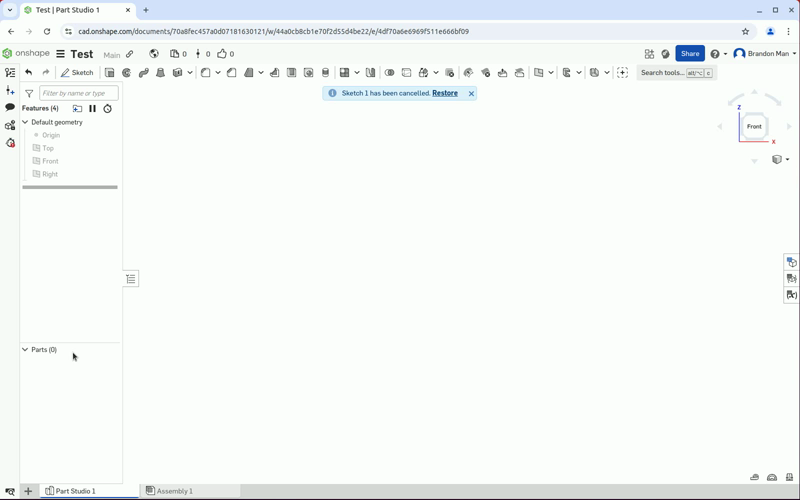
key(shift+y)
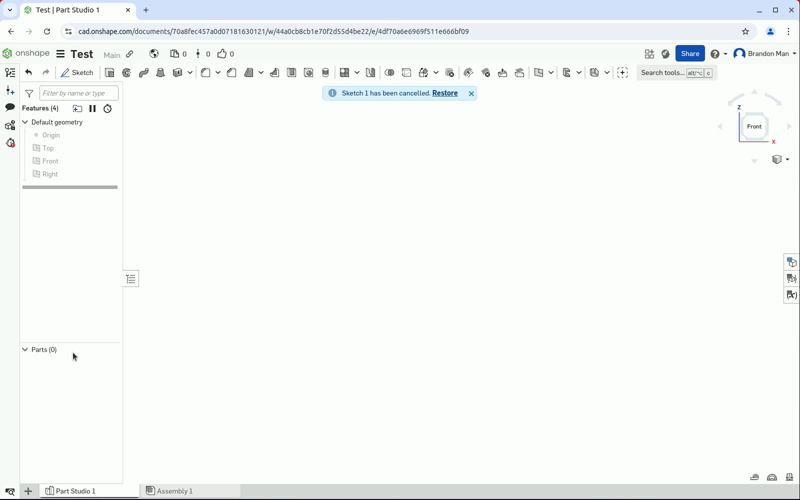
key(shift+s)
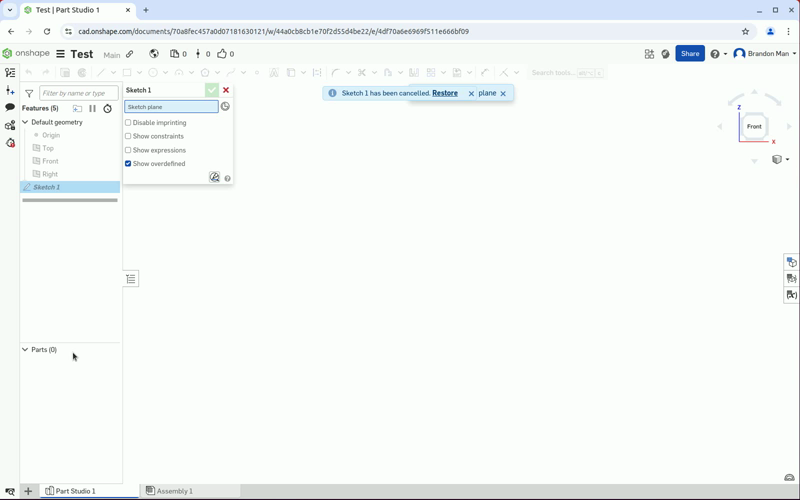
mouse_move(73, 163)
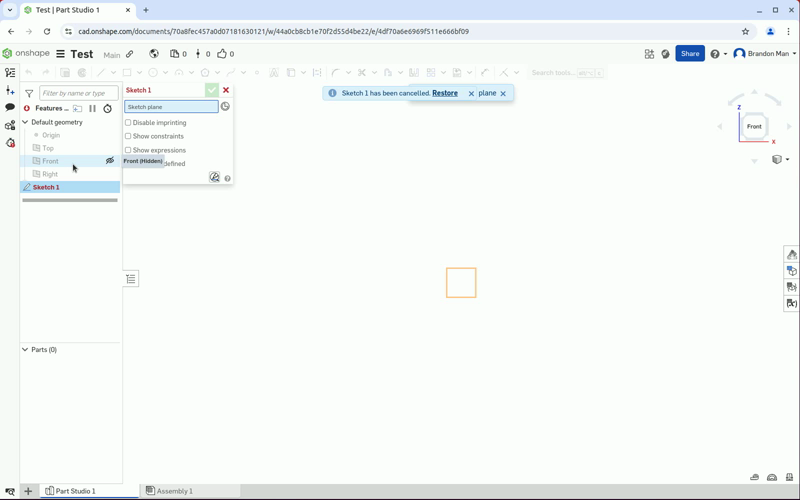
click(73, 163)
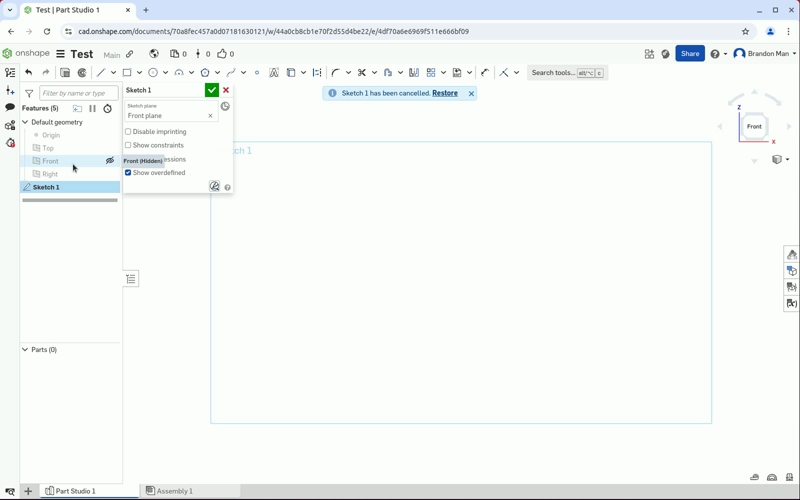
mouse_move(73, 352)
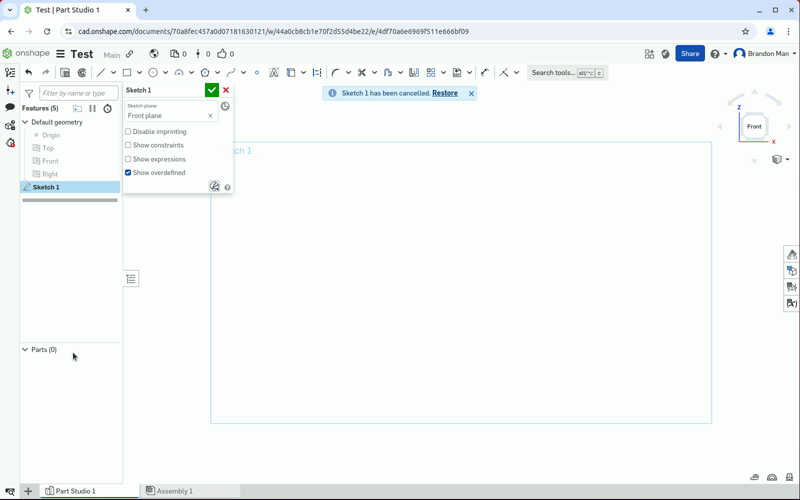
key(y)
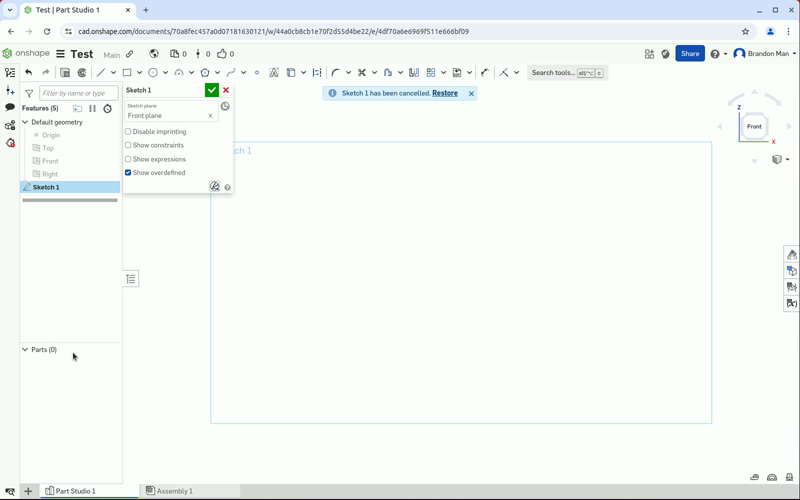
key(l)
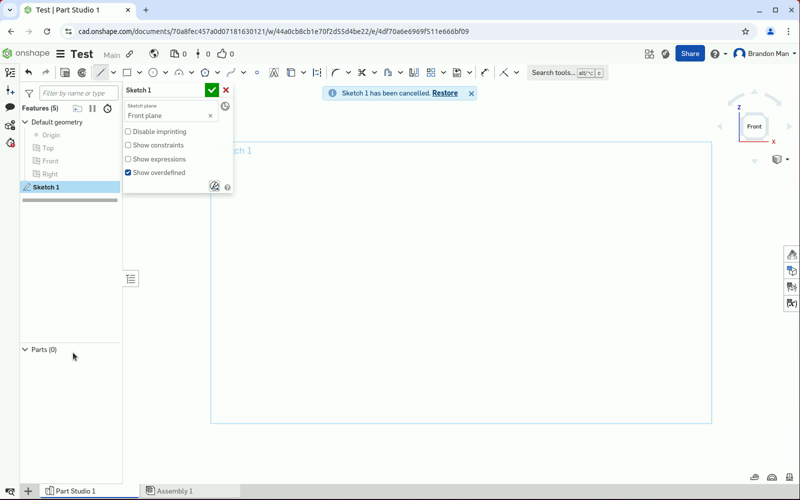
key_down(shift)
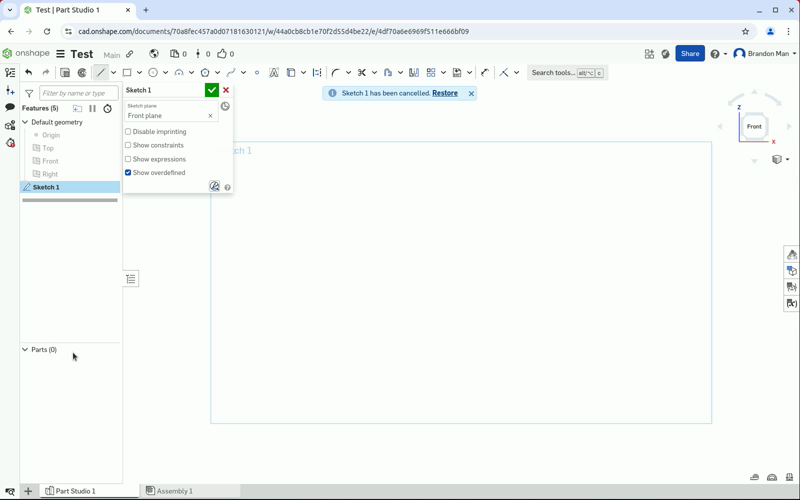
mouse_move(406, 268)
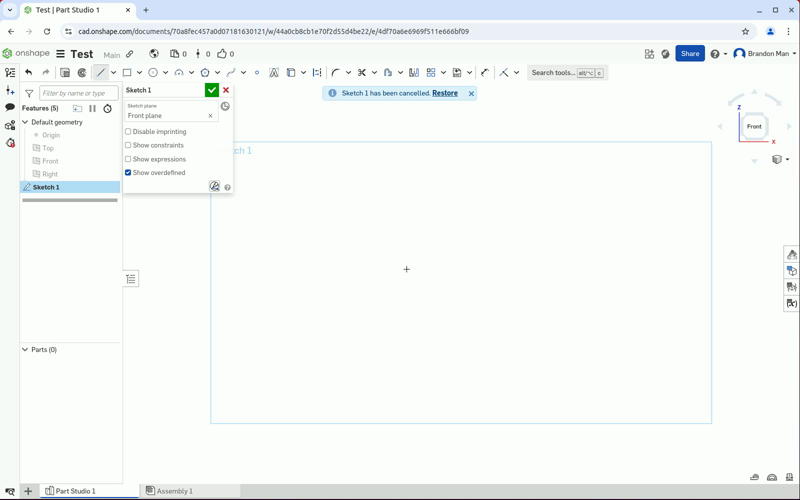
click(406, 268)
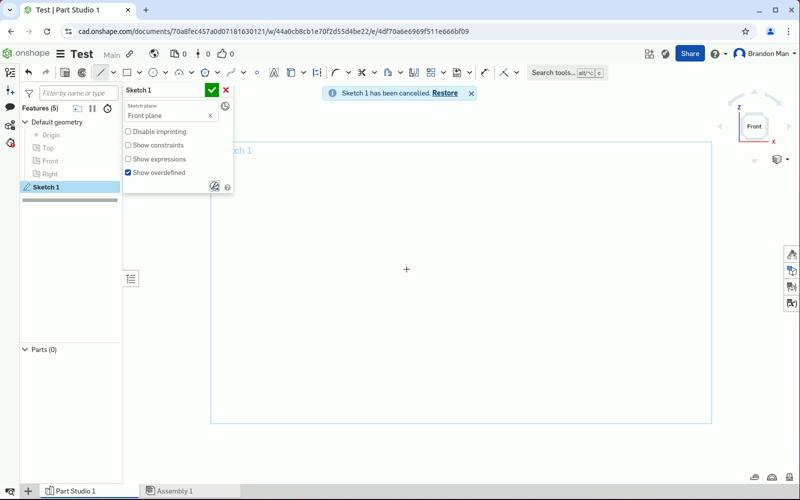
key_up(shift)
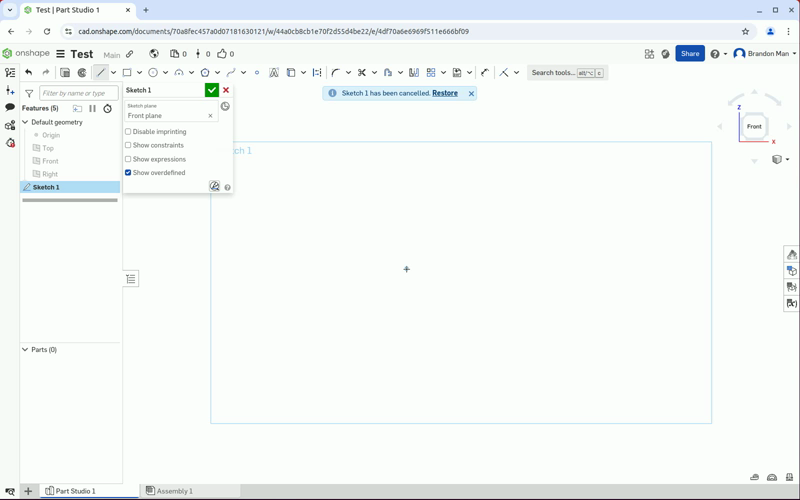
key_down(shift)
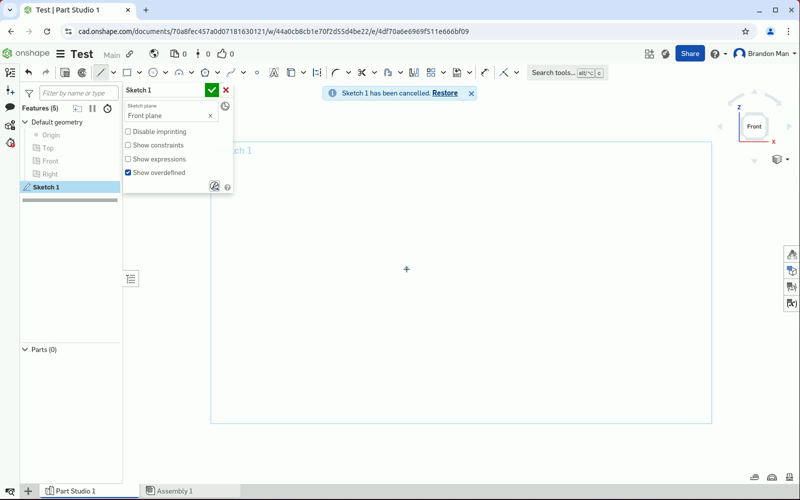
mouse_move(436, 268)
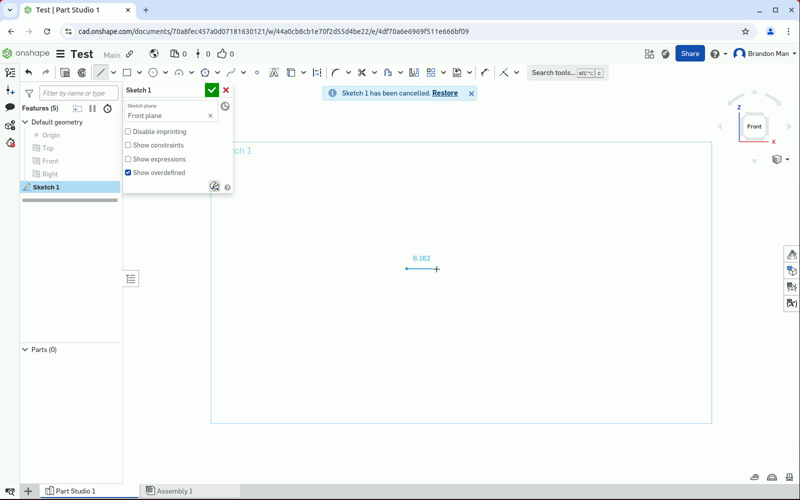
mouse_move(436, 268)
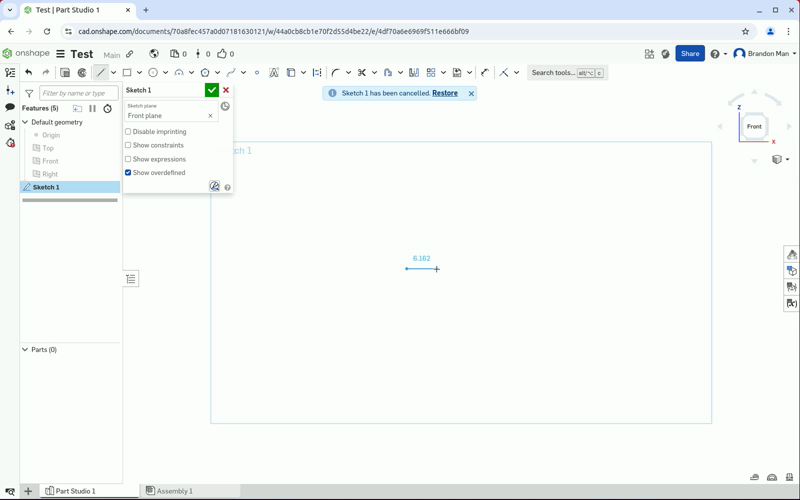
click(436, 268)
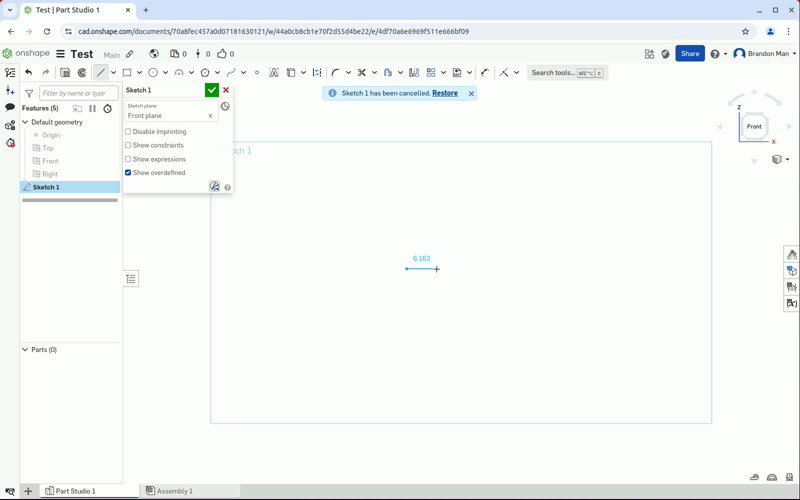
key_up(shift)
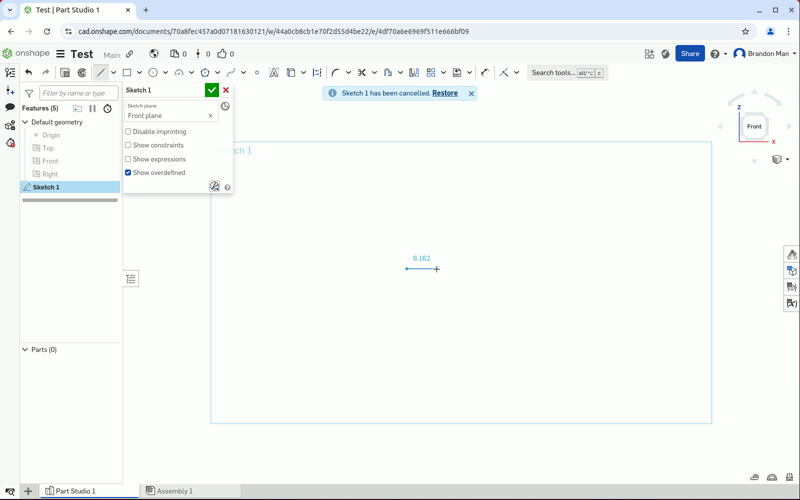
key(esc)
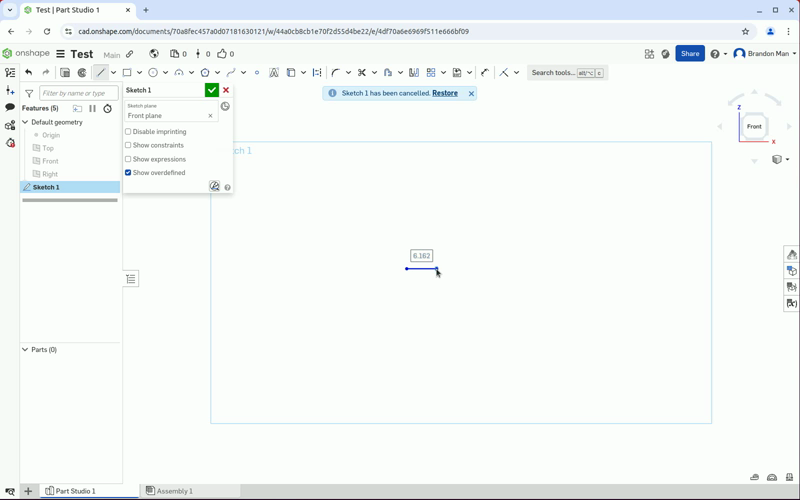
key(a)
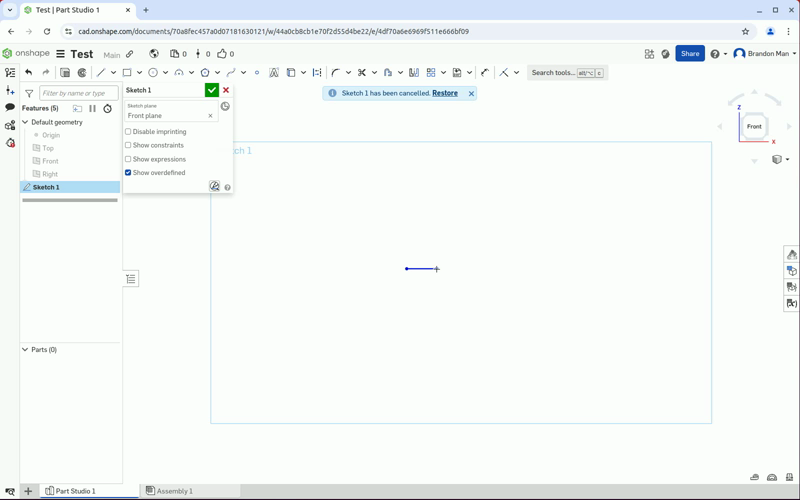
mouse_move(436, 268)
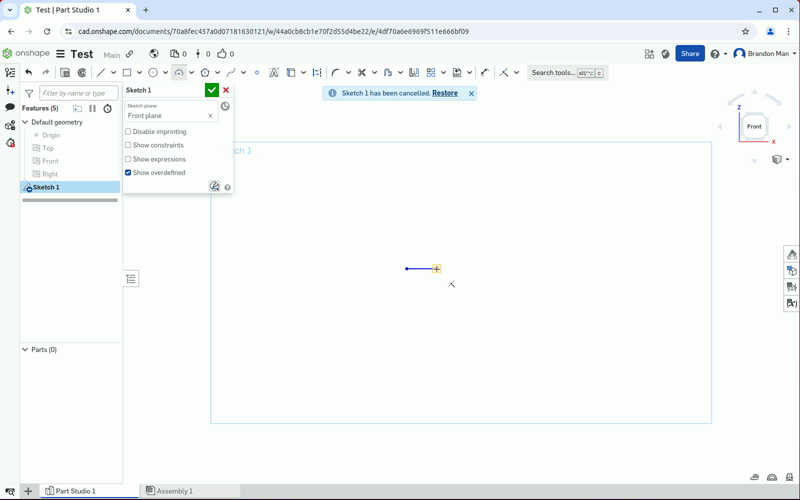
click(436, 268)
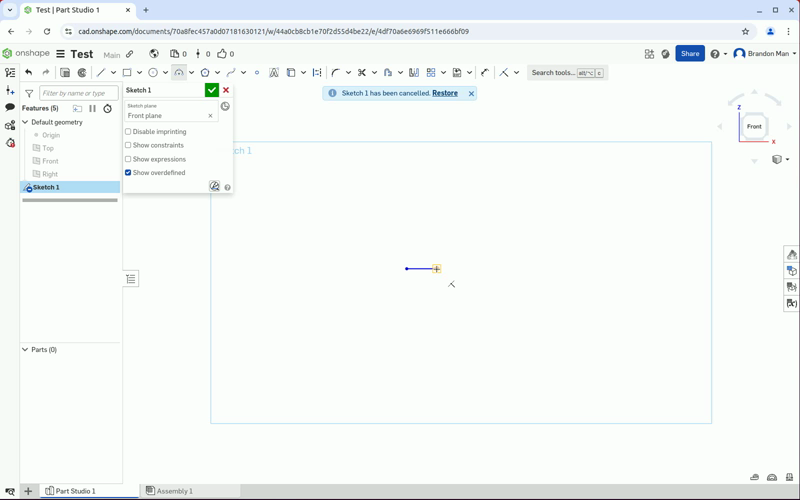
key_down(shift)
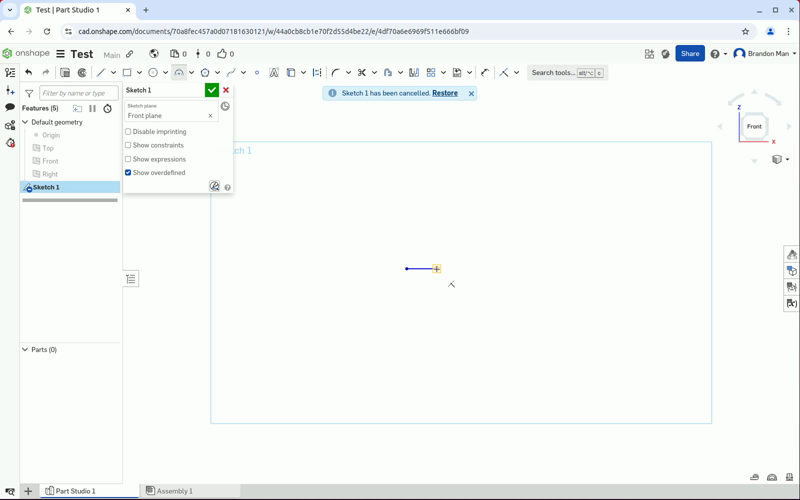
mouse_move(486, 268)
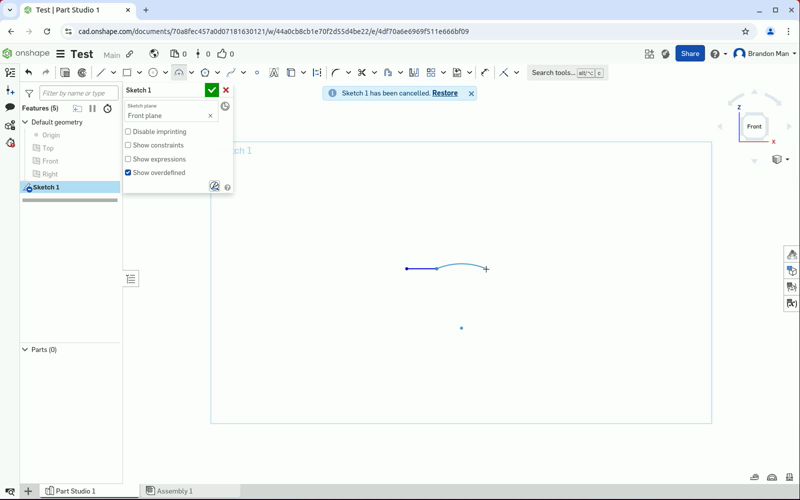
click(486, 268)
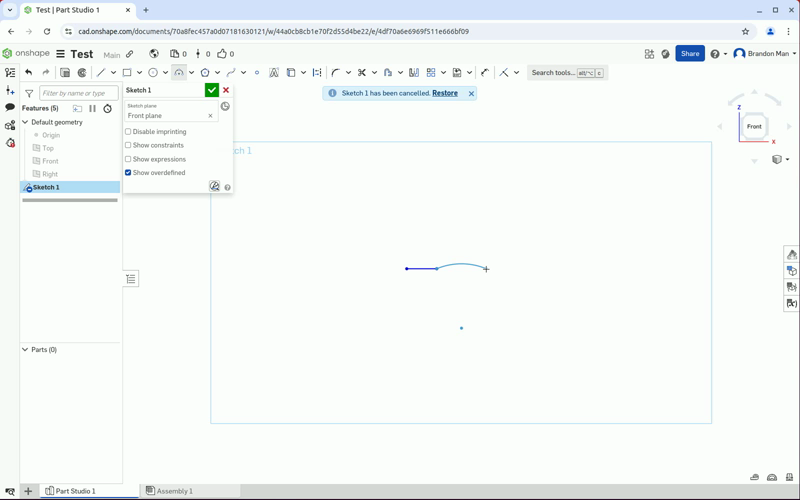
mouse_move(461, 254)
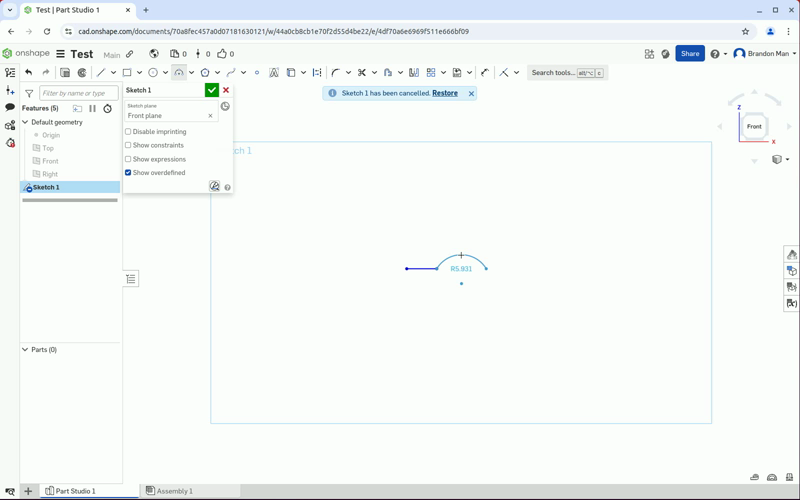
click(461, 254)
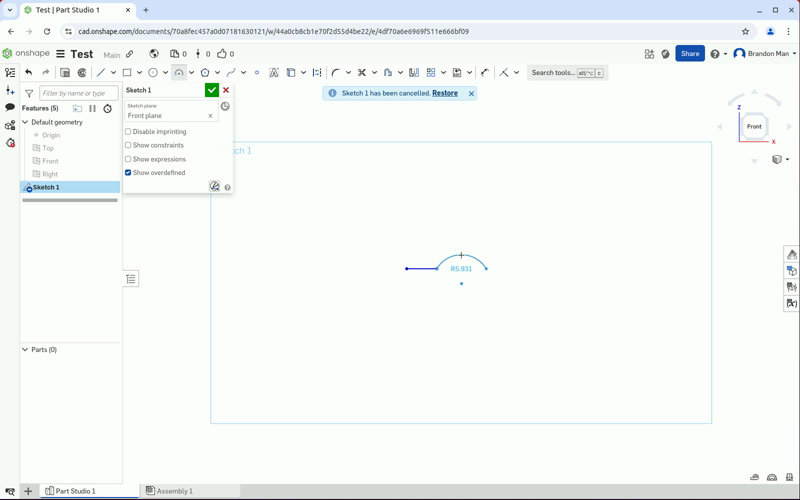
key_up(shift)
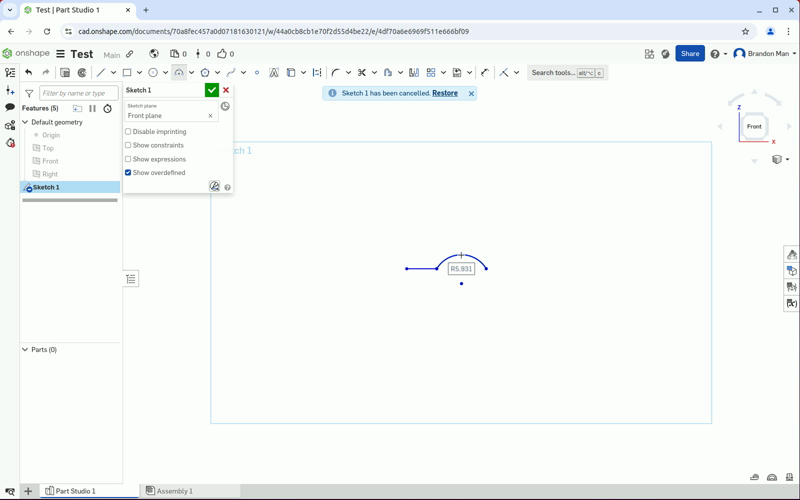
key(esc)
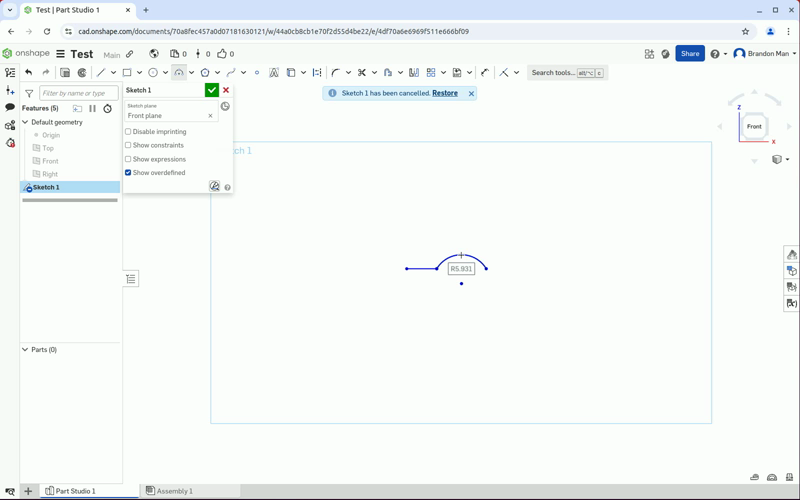
key(l)
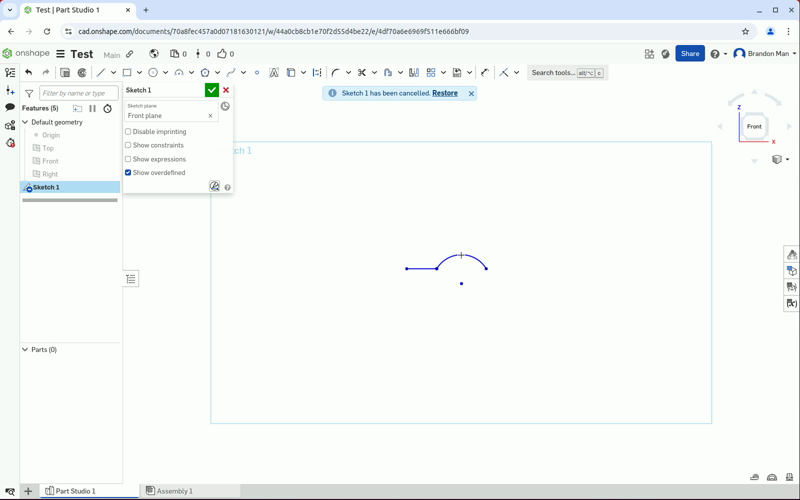
mouse_move(486, 268)
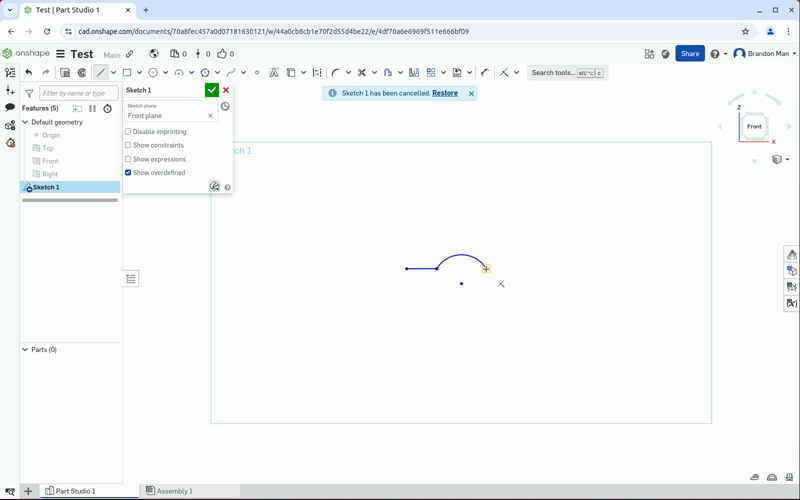
click(486, 268)
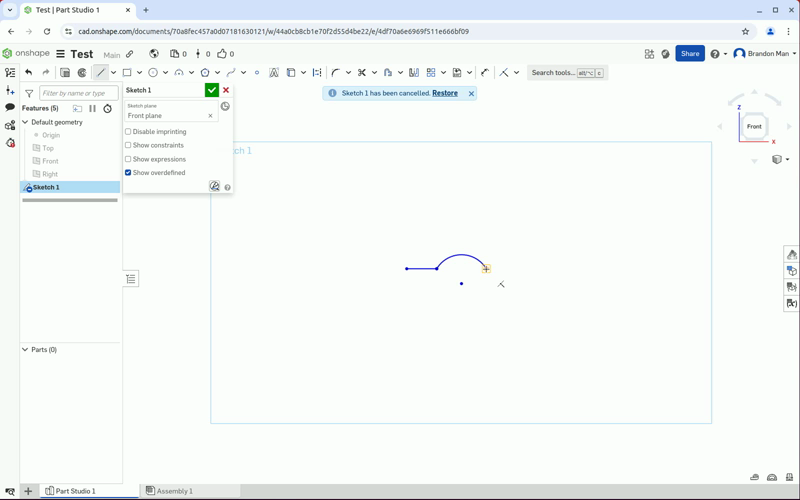
key_down(shift)
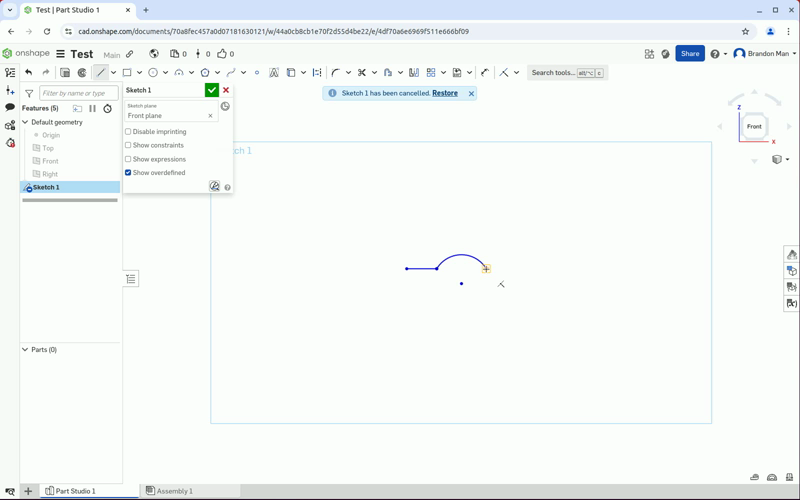
mouse_move(516, 268)
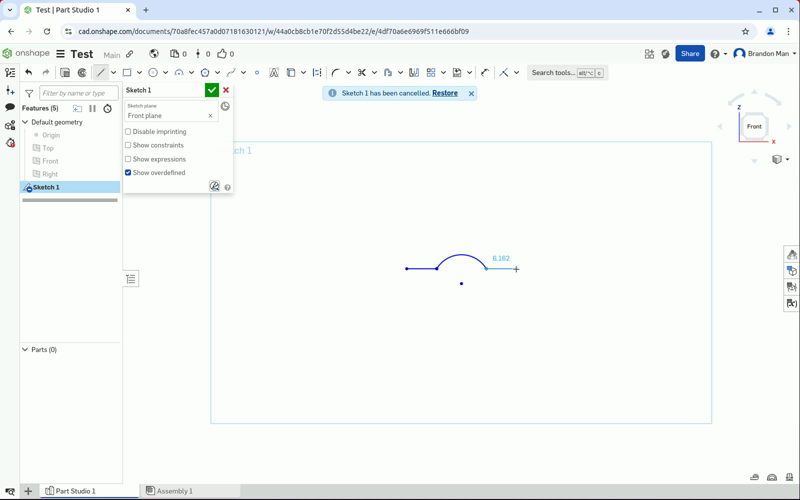
mouse_move(516, 268)
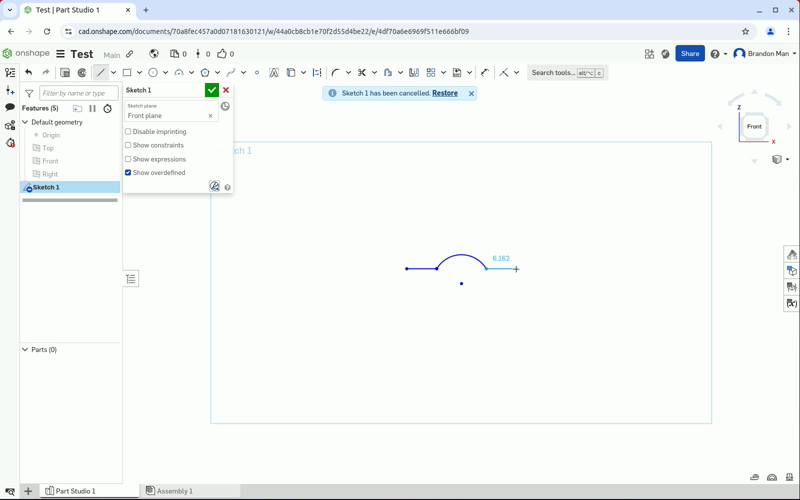
click(516, 268)
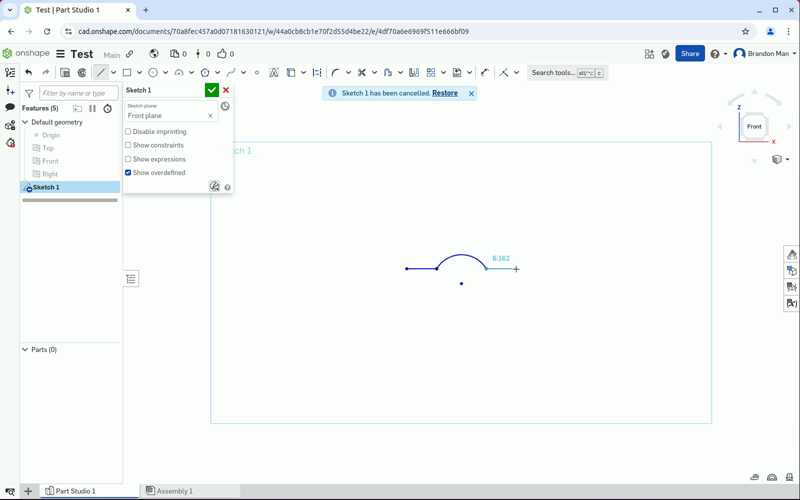
key_up(shift)
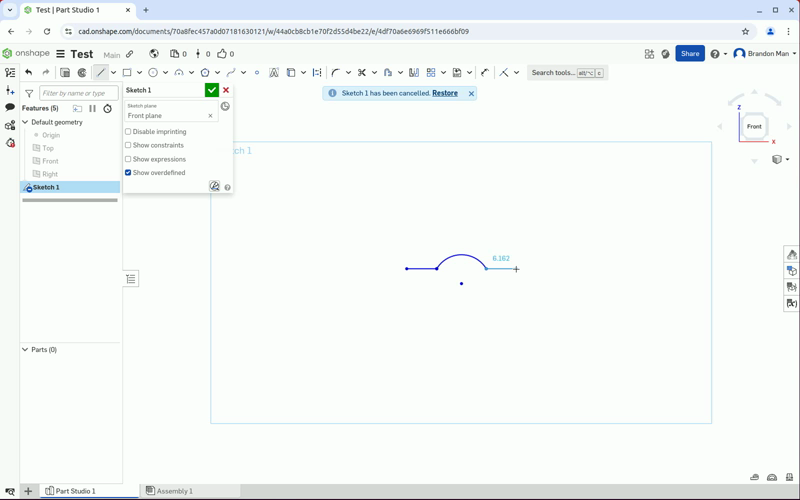
key(esc)
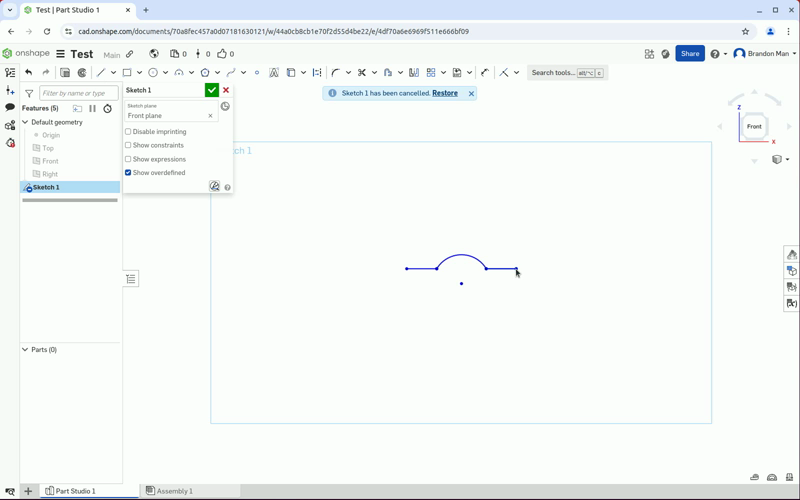
key(a)
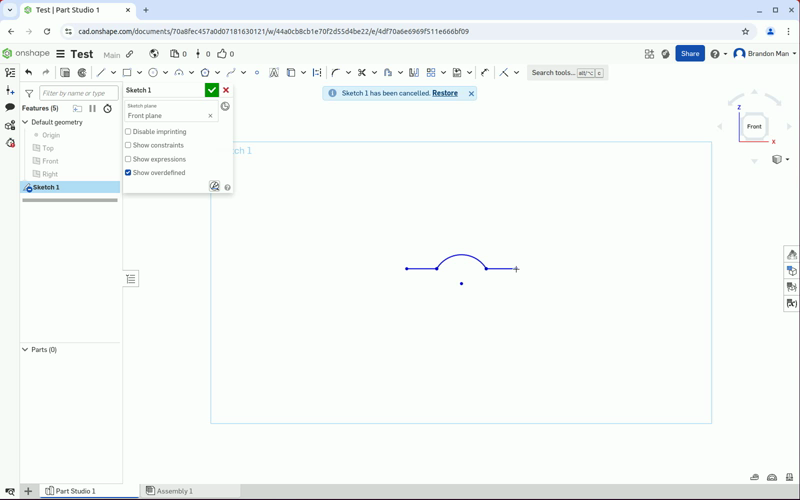
mouse_move(516, 268)
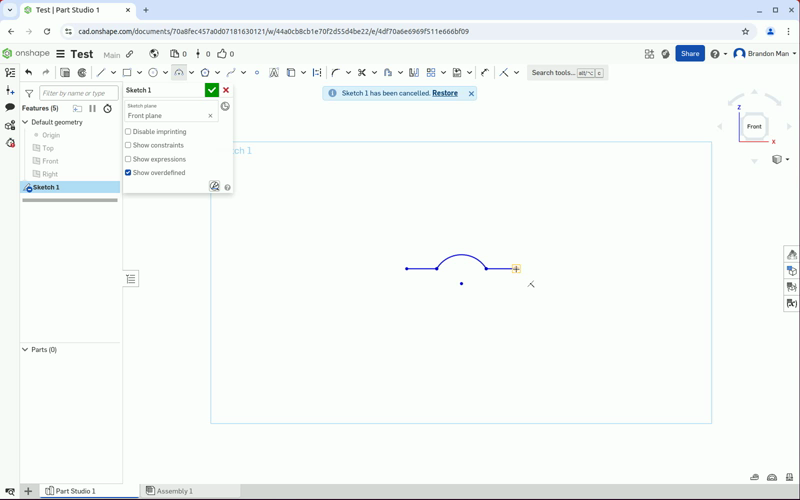
click(516, 268)
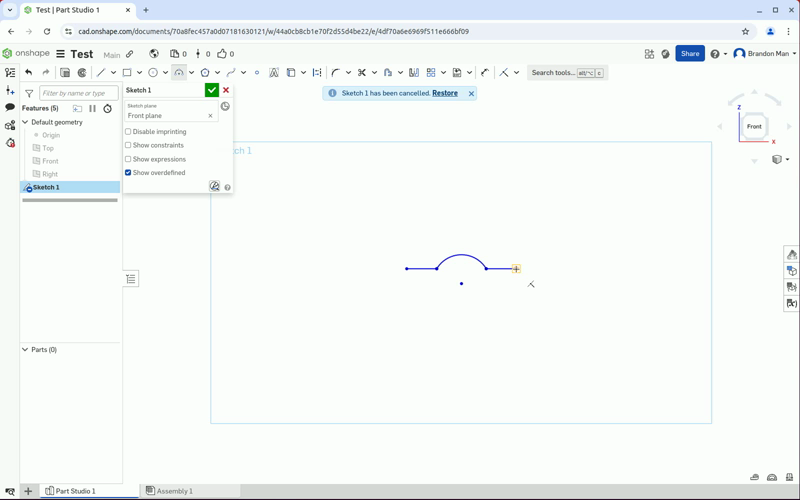
mouse_move(406, 268)
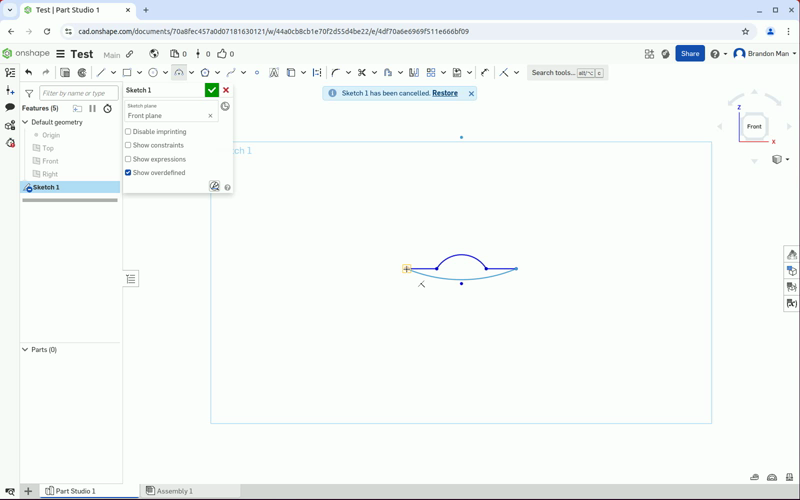
click(406, 268)
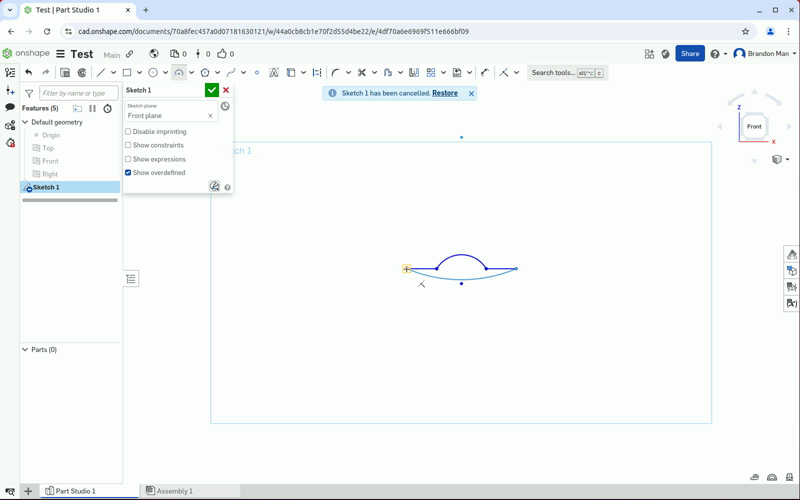
key_down(shift)
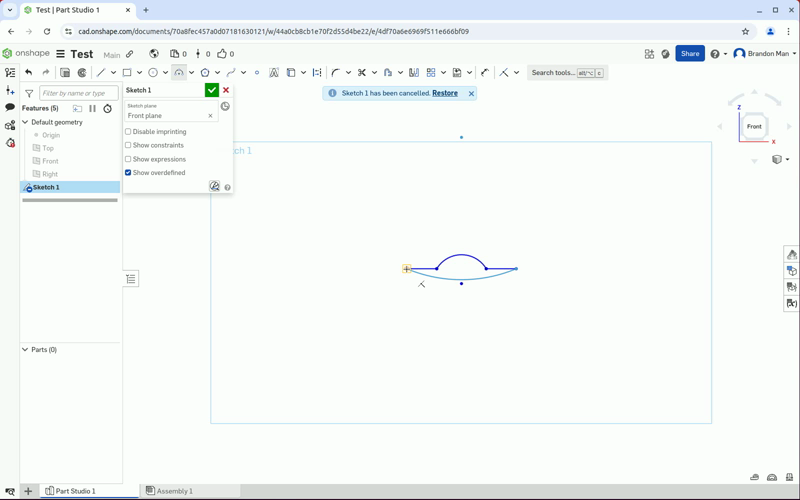
mouse_move(461, 226)
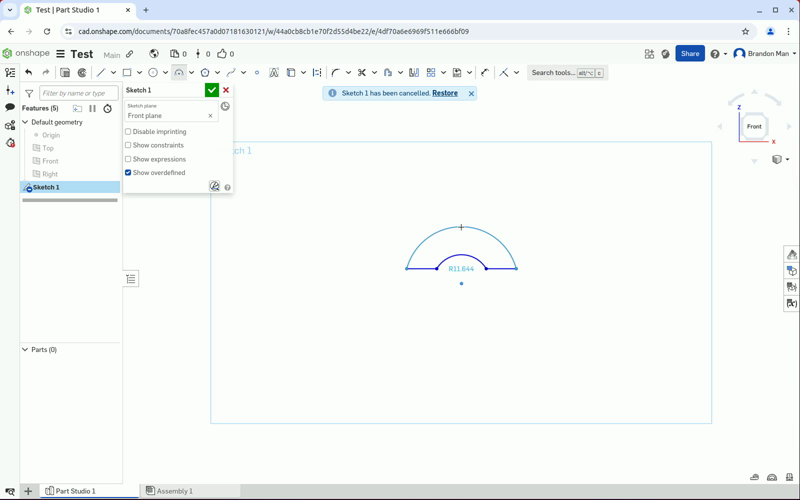
click(461, 226)
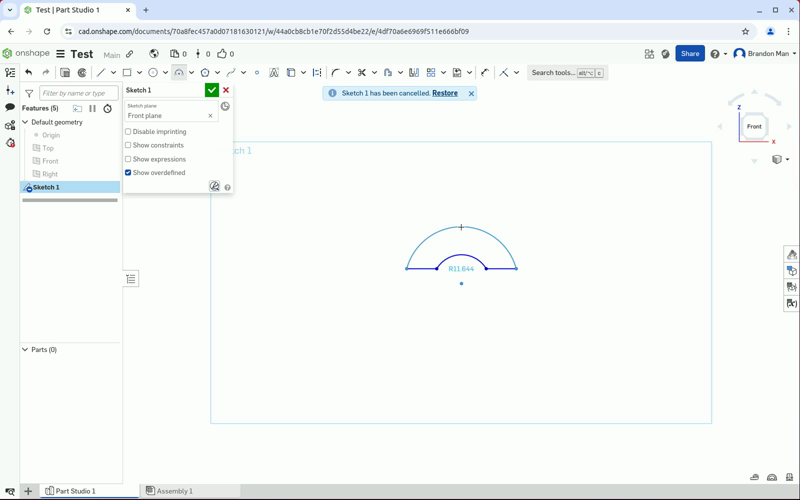
key_up(shift)
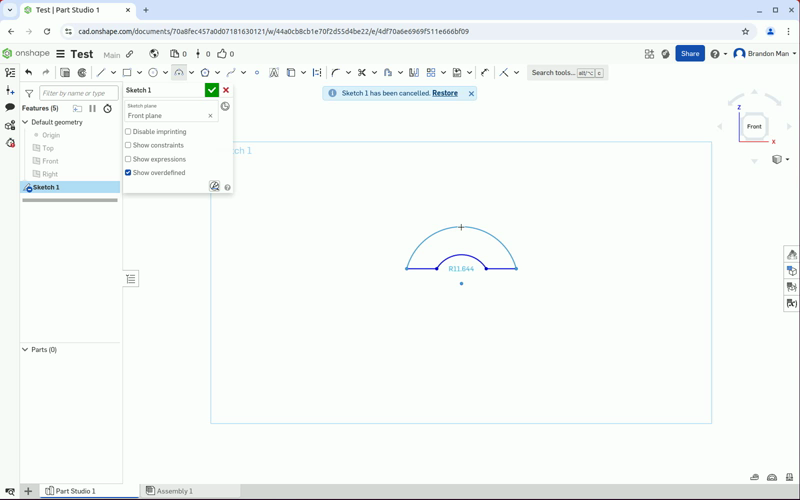
key(esc)
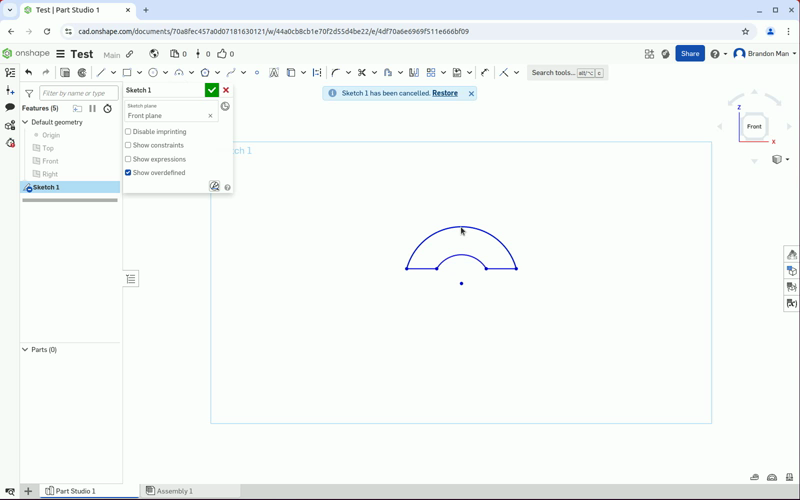
mouse_move(481, 240)
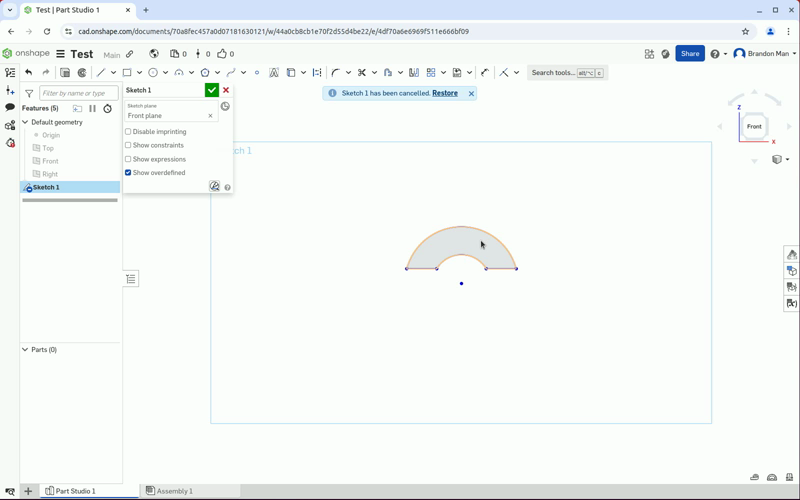
click(481, 240)
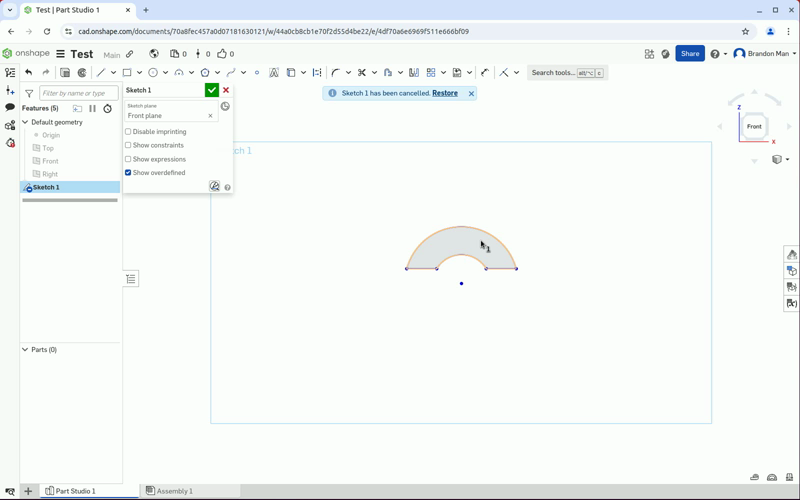
mouse_move(73, 352)
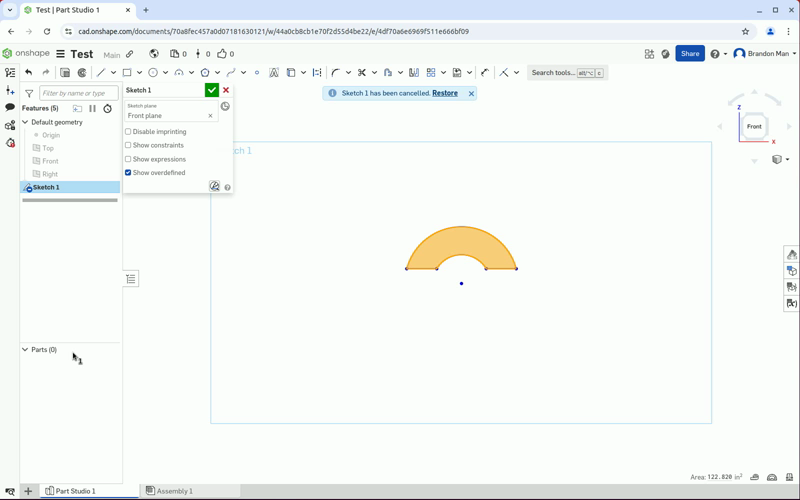
key(shift+y)
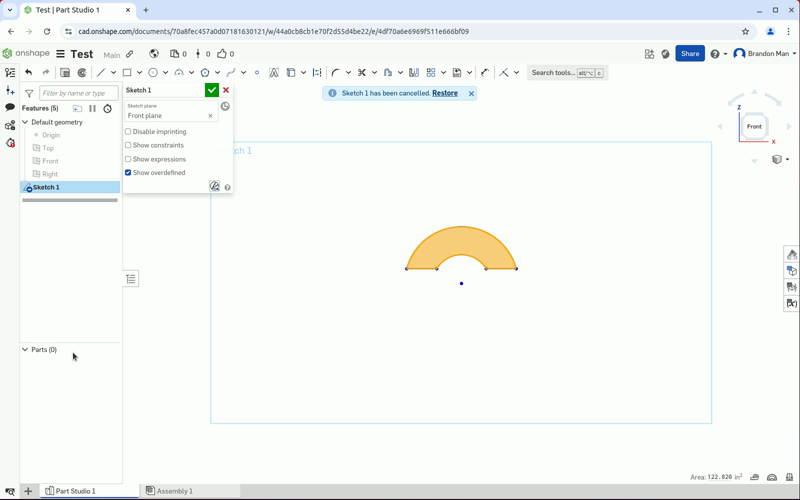
key(shift+e)
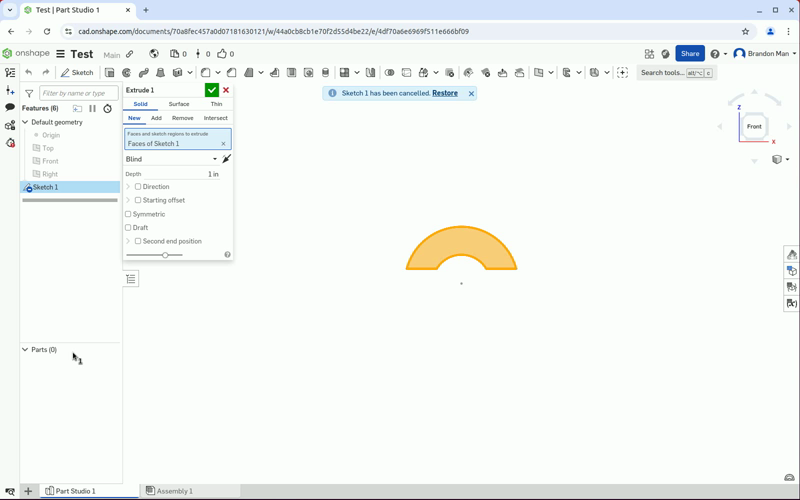
mouse_move(143, 106)
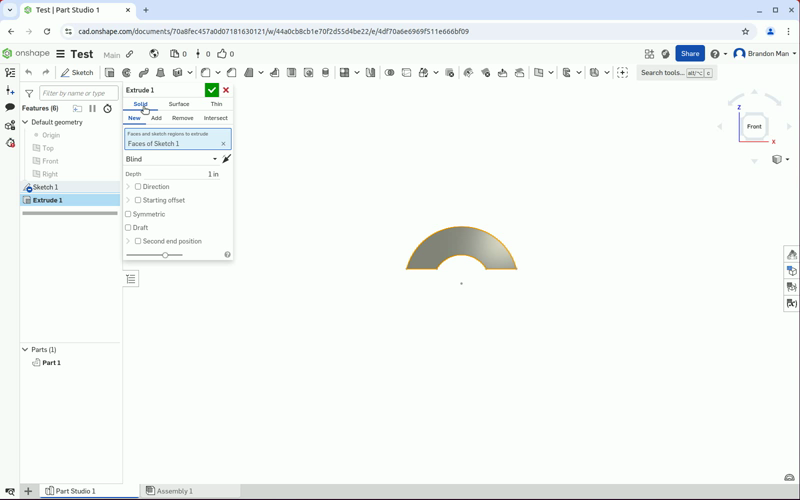
click(143, 106)
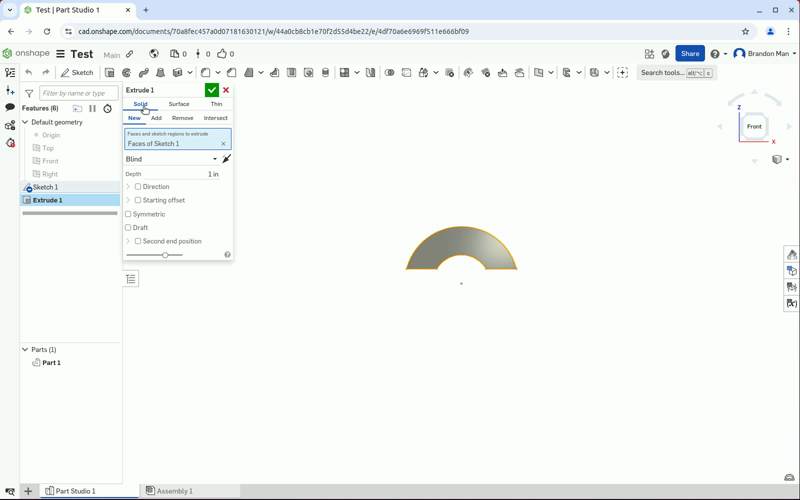
mouse_move(137, 120)
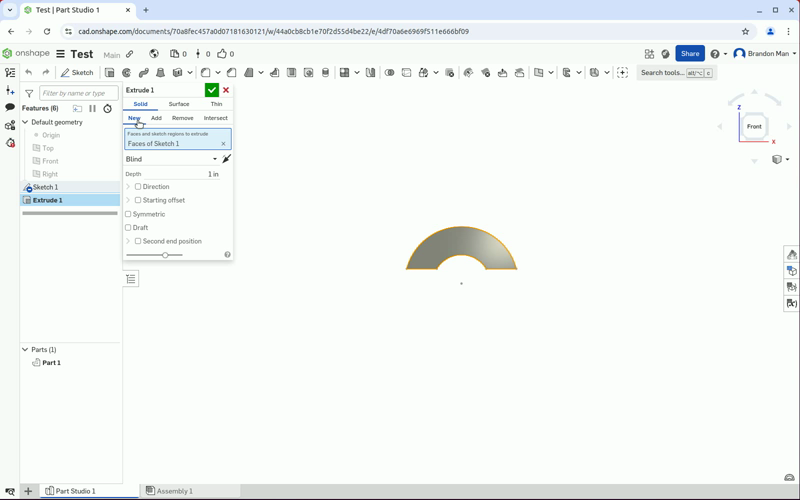
click(137, 120)
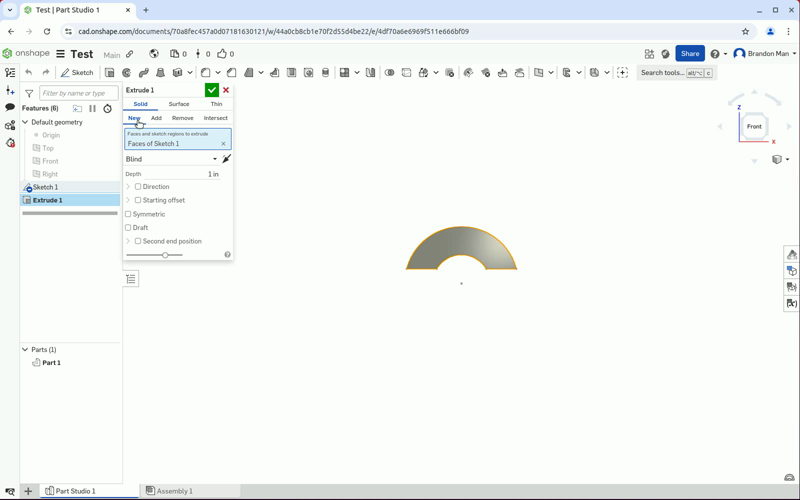
key(tab, 4)
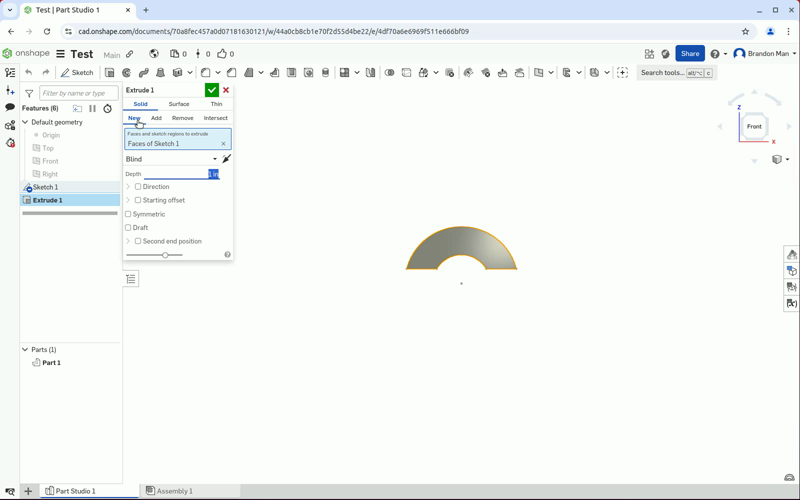
text(23.108)
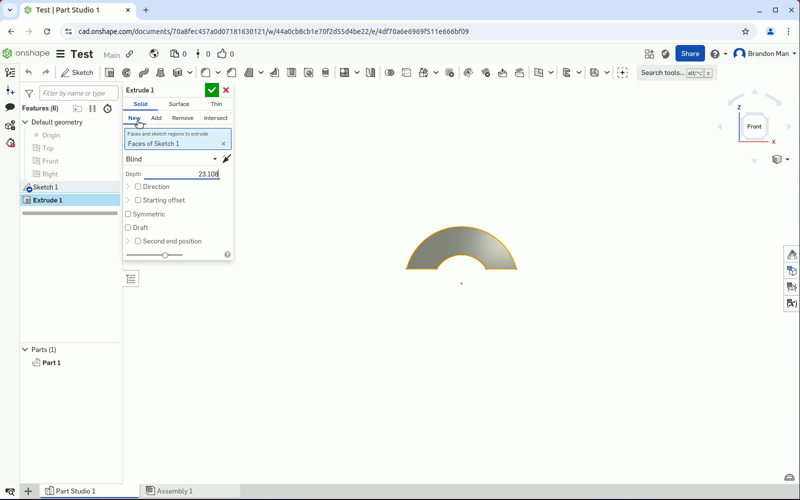
key(enter)
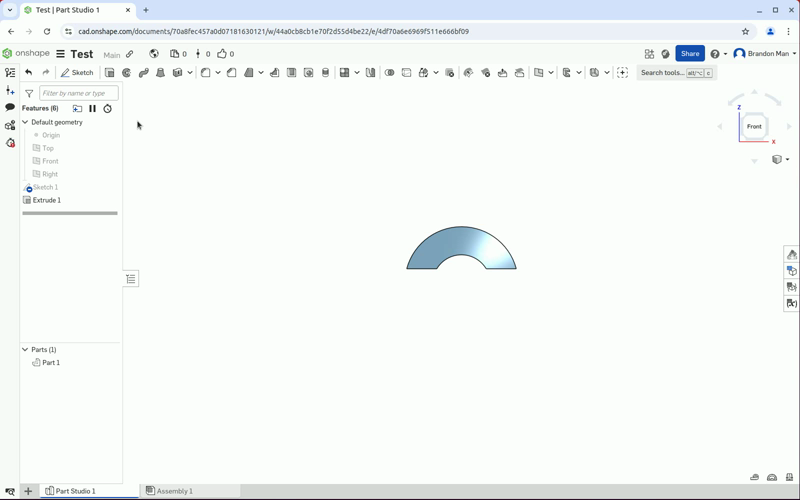
key(shift+h)
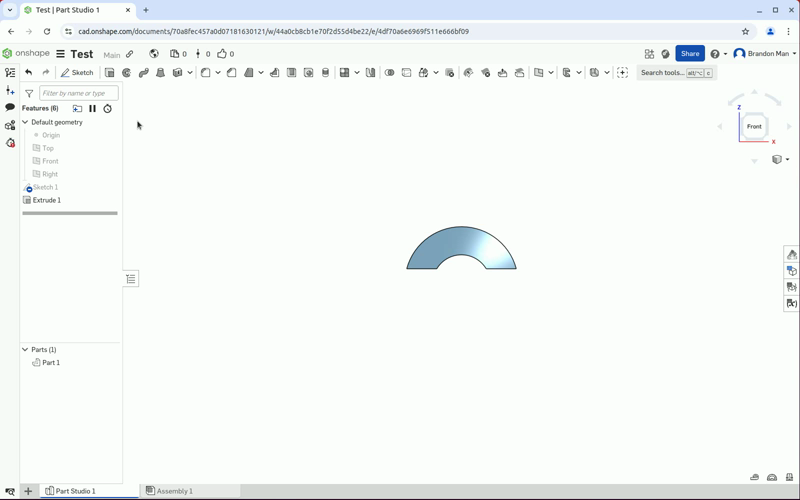
key(shift+h)
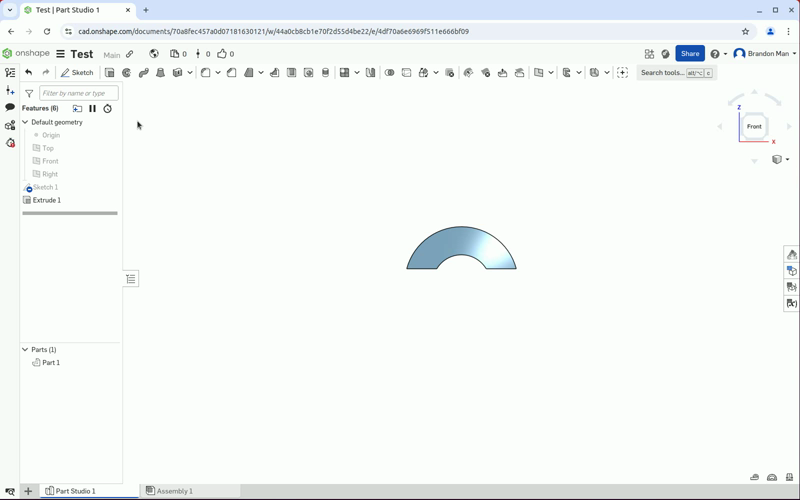
mouse_move(73, 189)
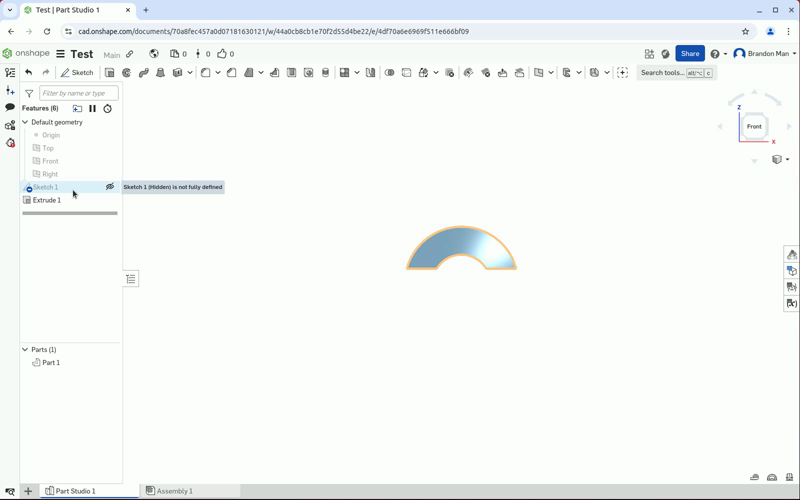
click(73, 189)
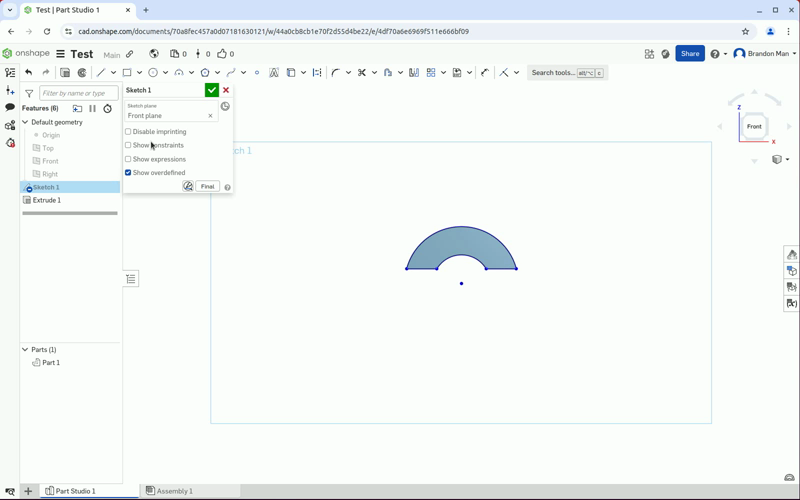
mouse_move(229, 92)
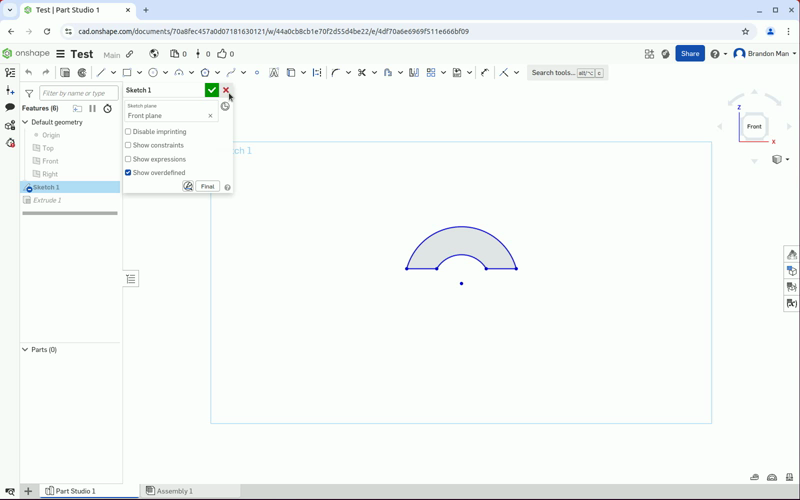
click(229, 92)
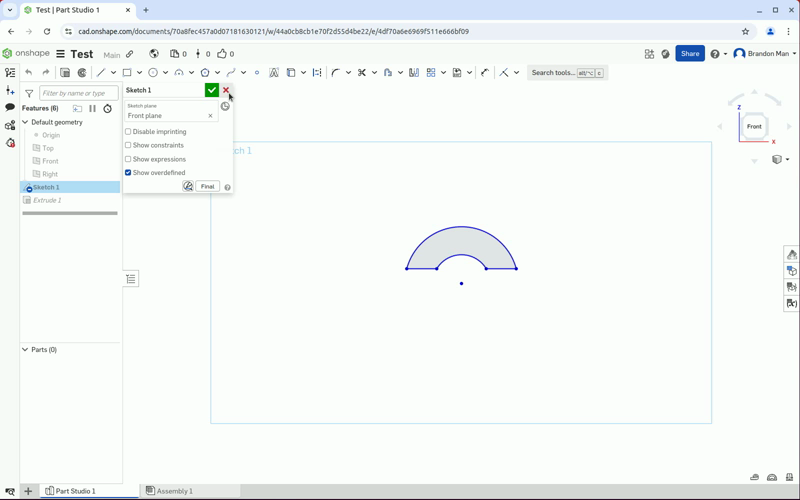
key(shift+s)
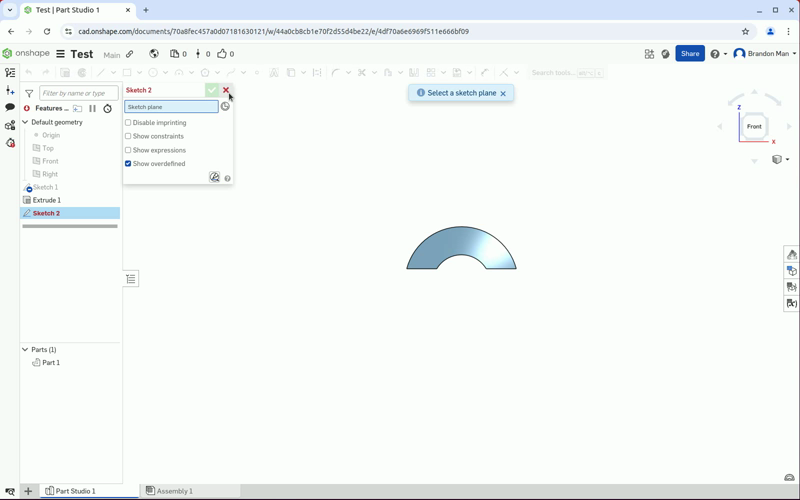
mouse_move(73, 163)
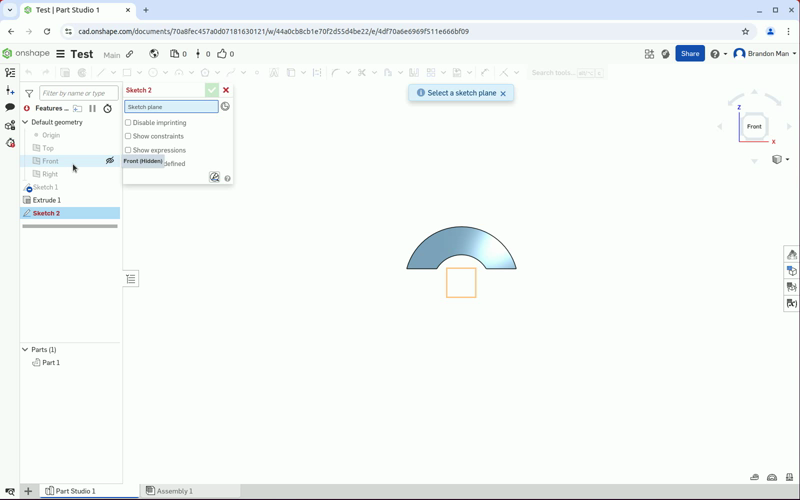
click(73, 163)
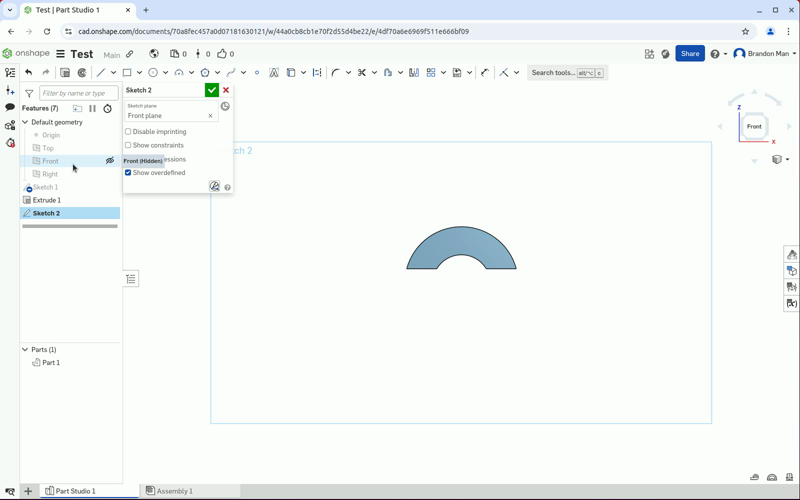
mouse_move(73, 352)
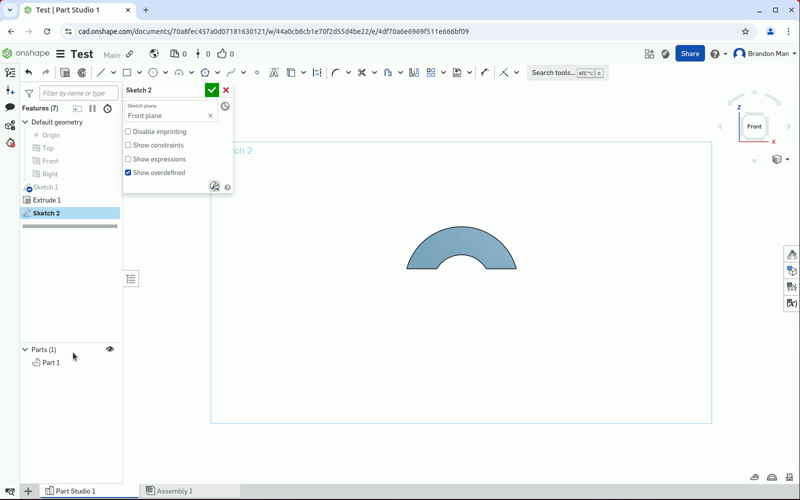
key(y)
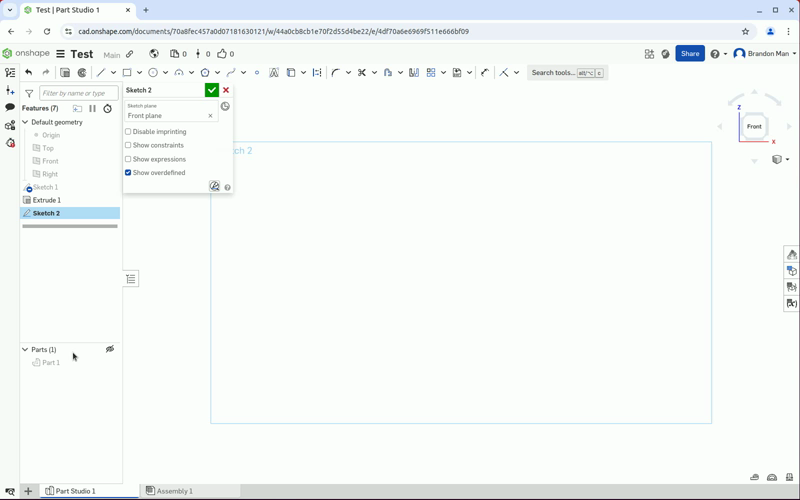
key(a)
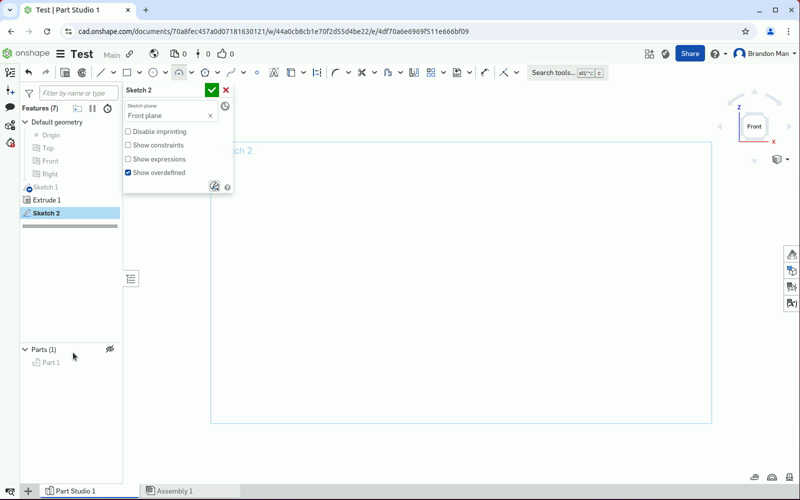
key_down(shift)
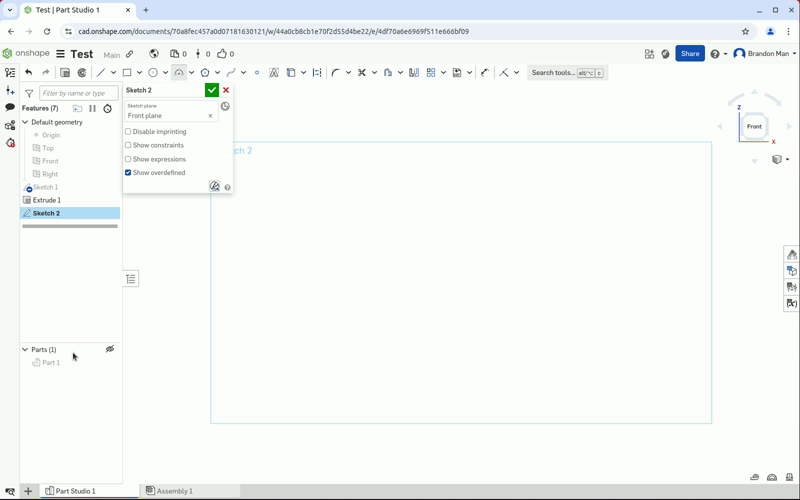
mouse_move(406, 297)
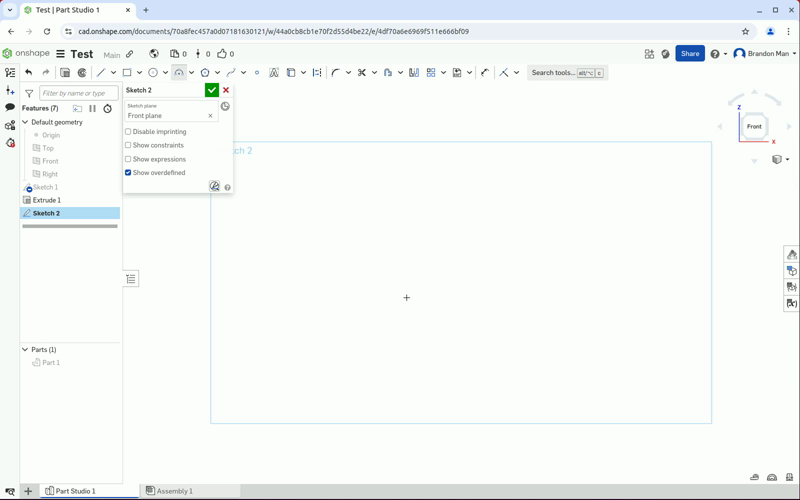
click(406, 297)
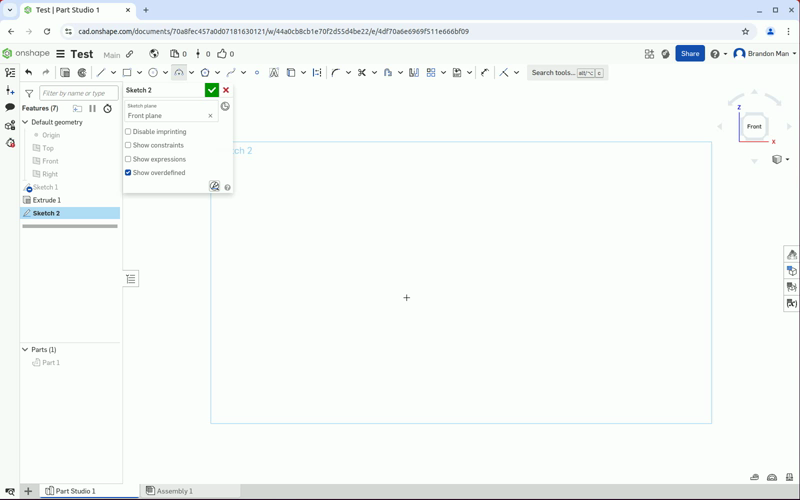
key_up(shift)
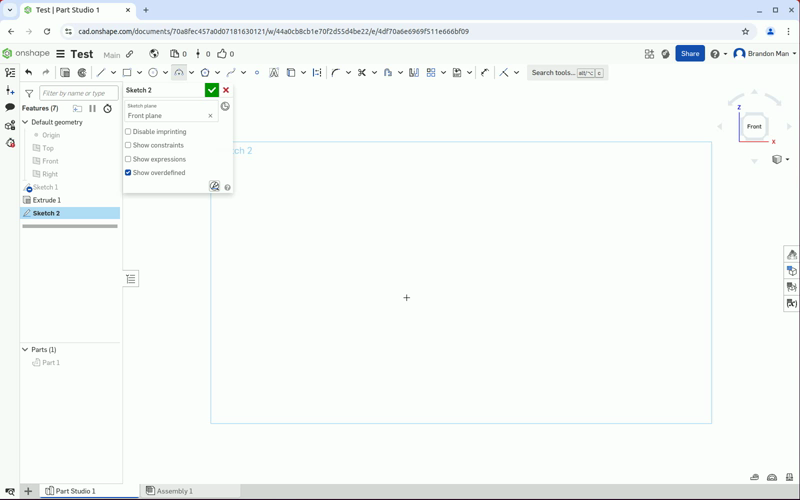
key_down(shift)
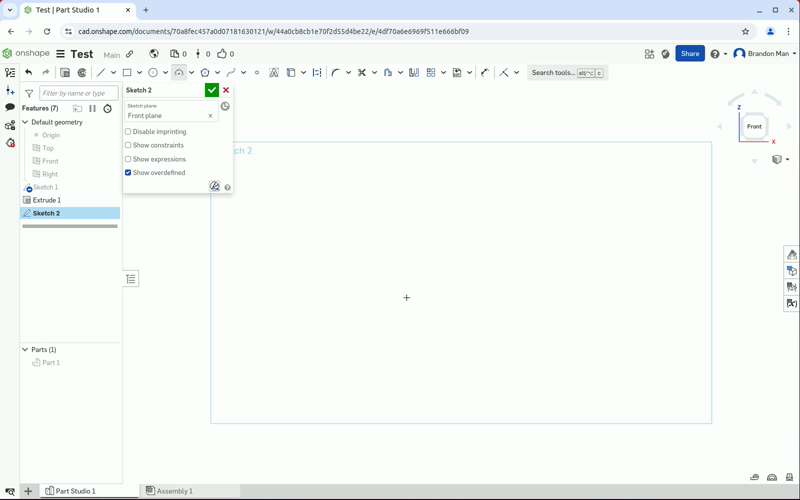
mouse_move(516, 297)
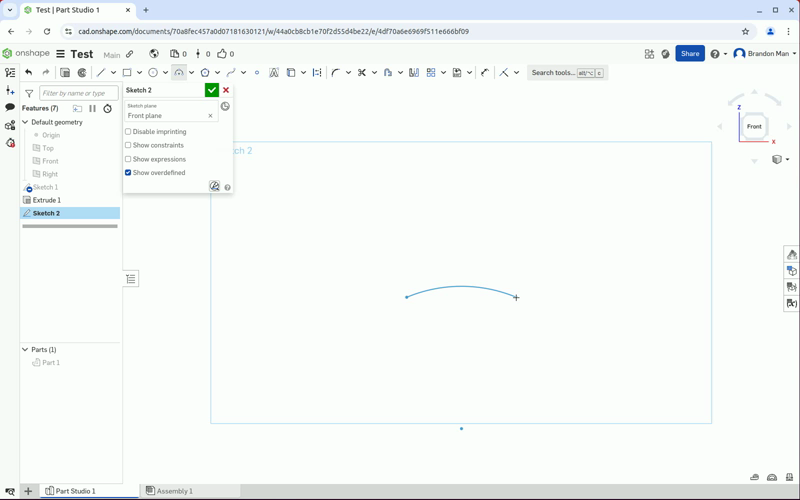
click(516, 297)
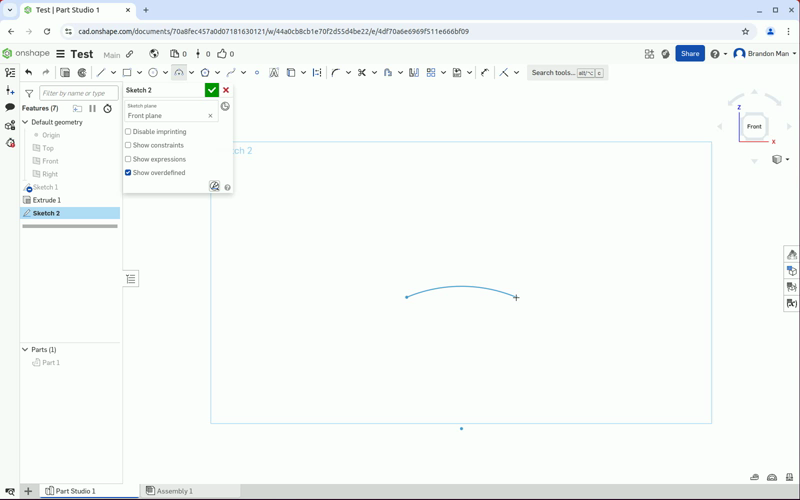
mouse_move(461, 339)
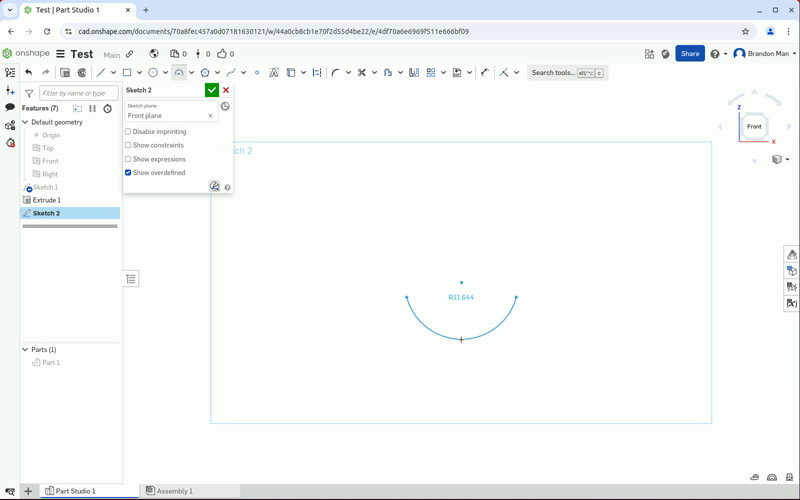
click(461, 339)
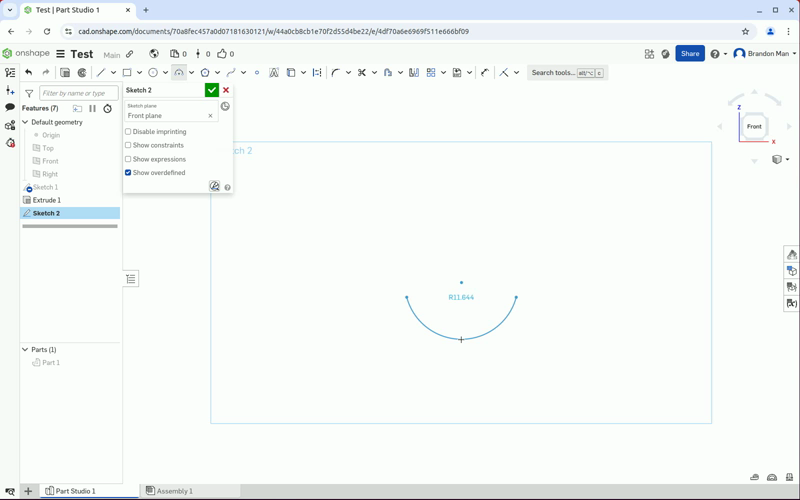
key_up(shift)
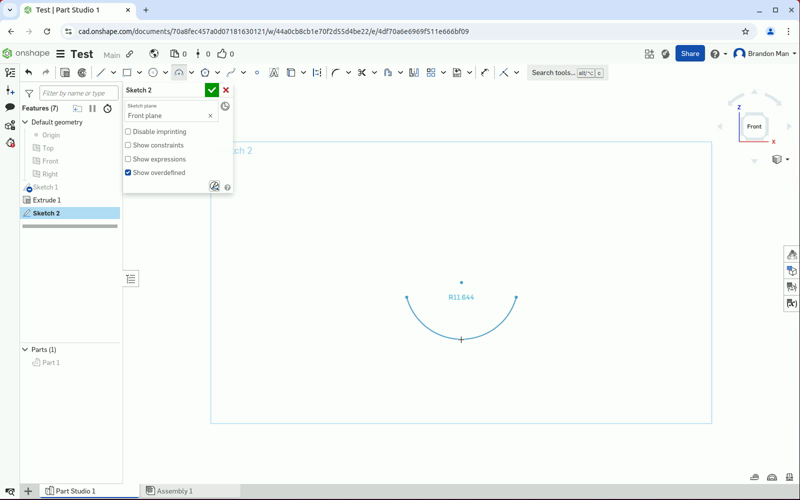
key(esc)
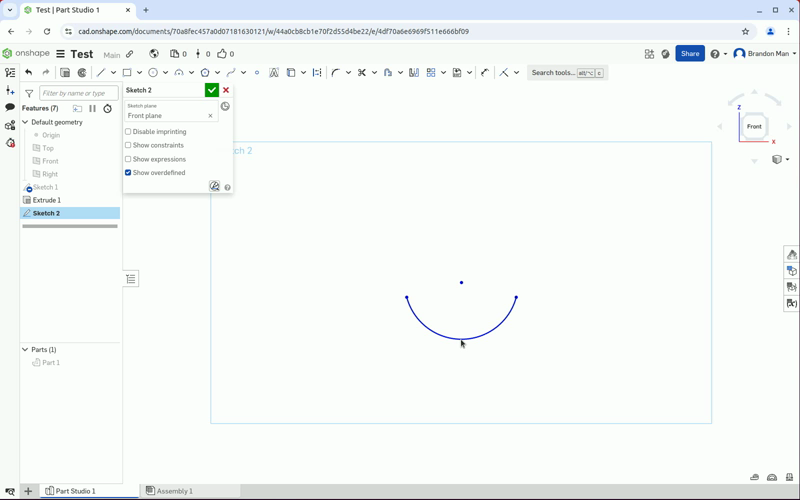
key(l)
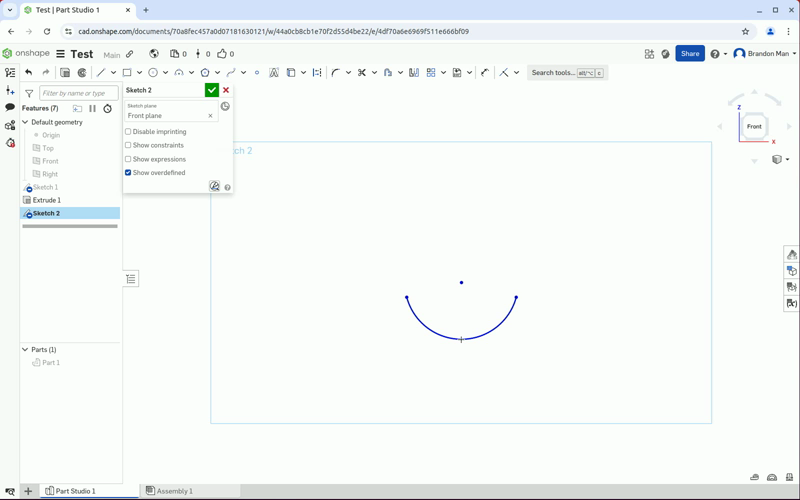
mouse_move(516, 297)
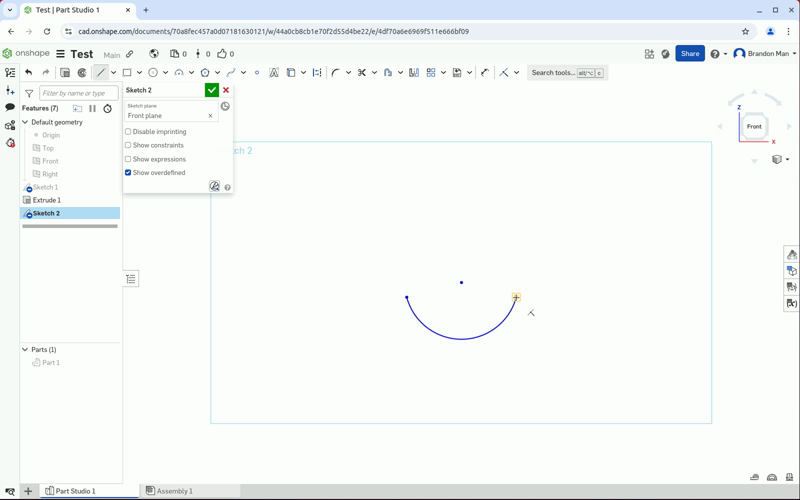
click(516, 297)
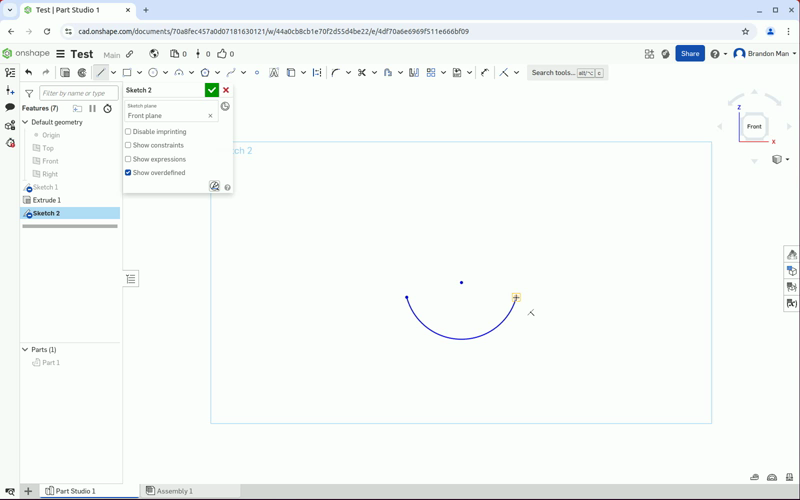
key_down(shift)
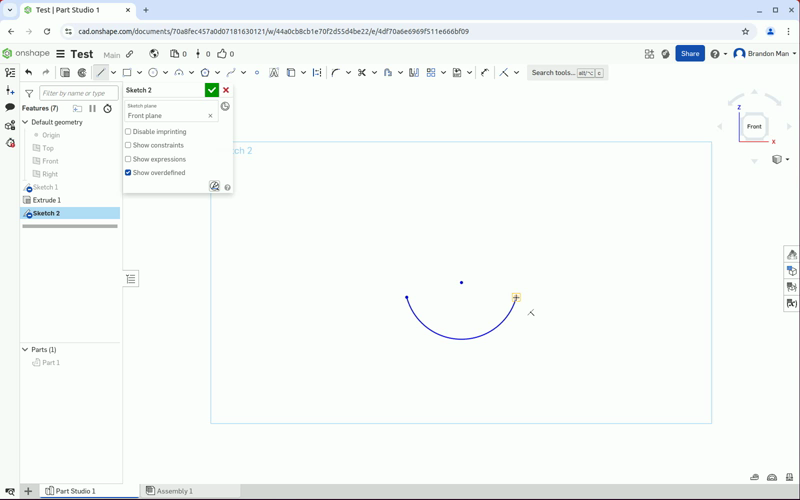
mouse_move(546, 297)
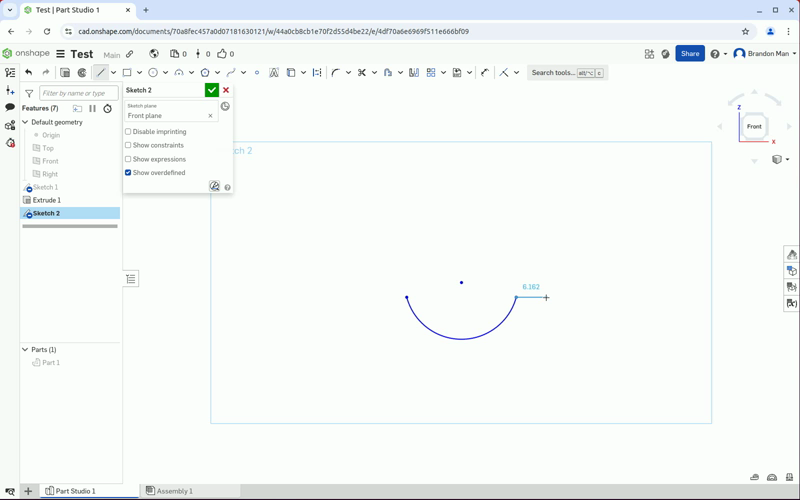
mouse_move(486, 297)
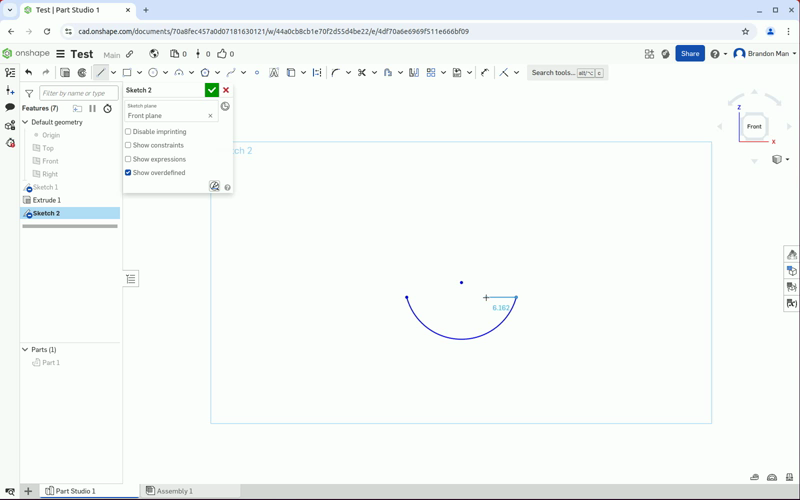
click(486, 297)
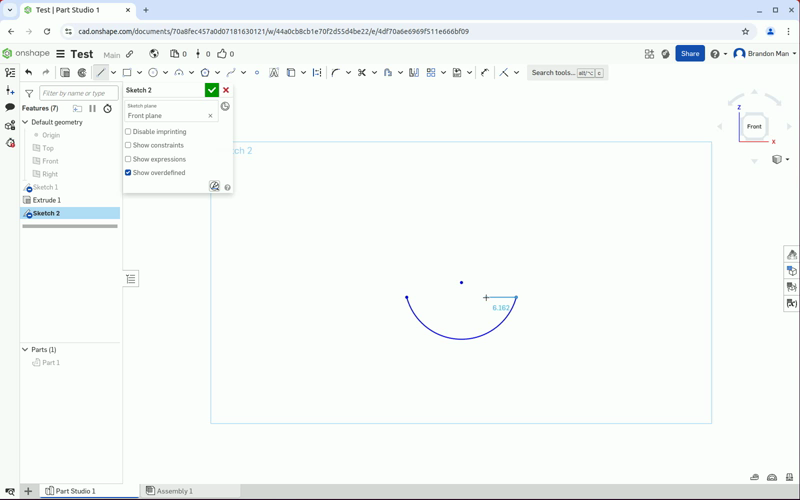
key_up(shift)
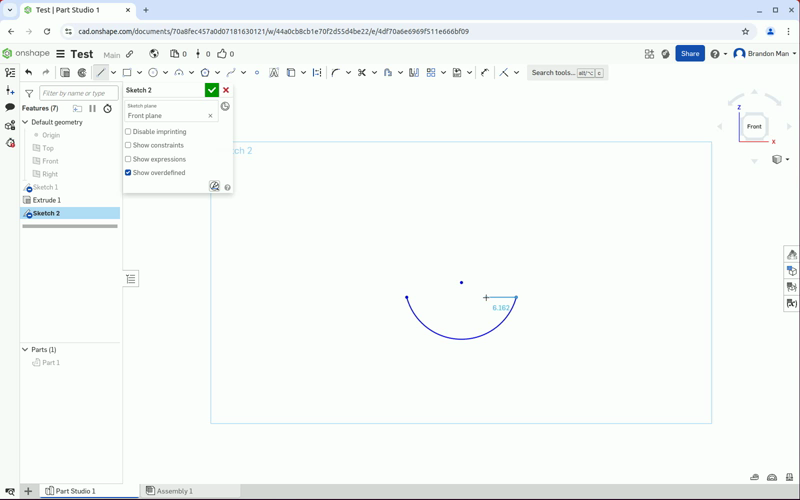
key(esc)
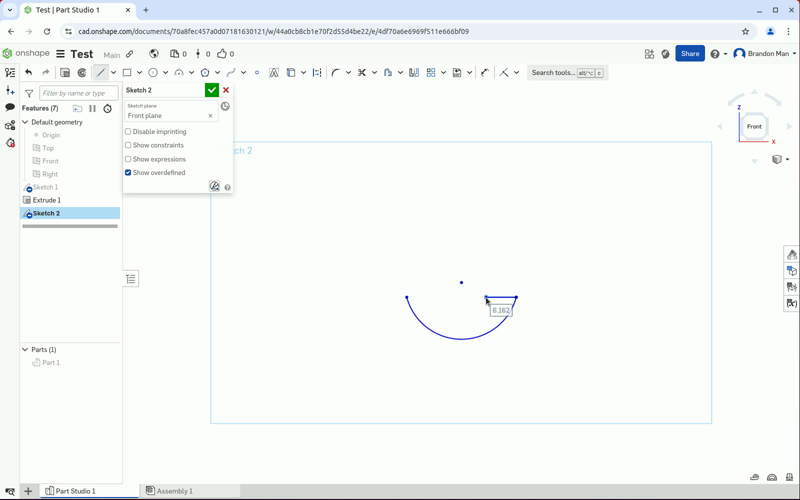
key(a)
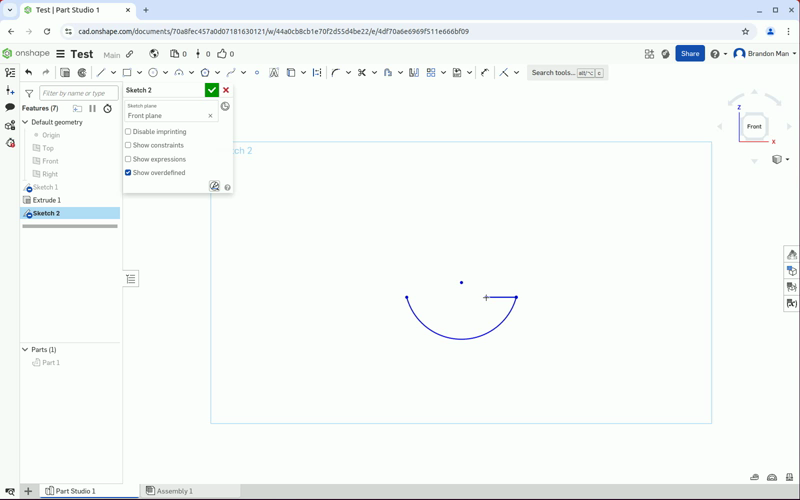
mouse_move(486, 297)
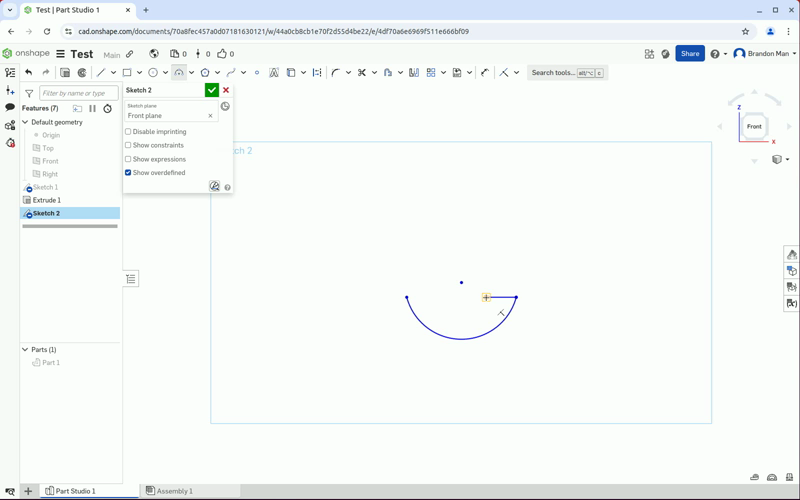
click(486, 297)
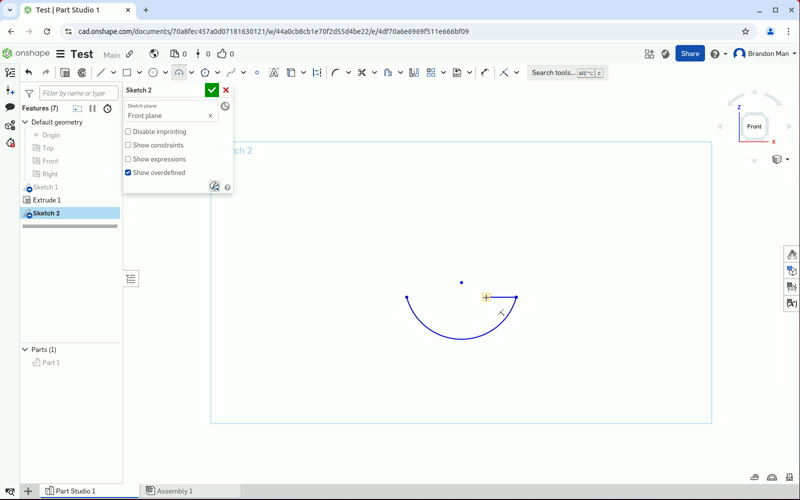
key_down(shift)
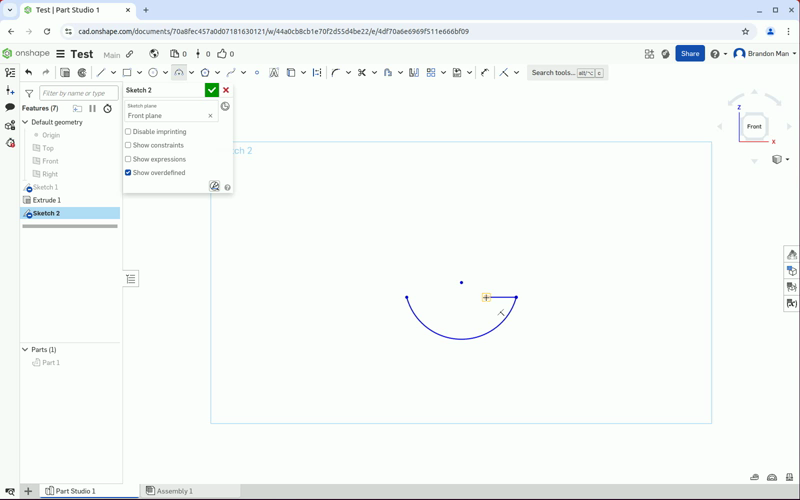
mouse_move(436, 297)
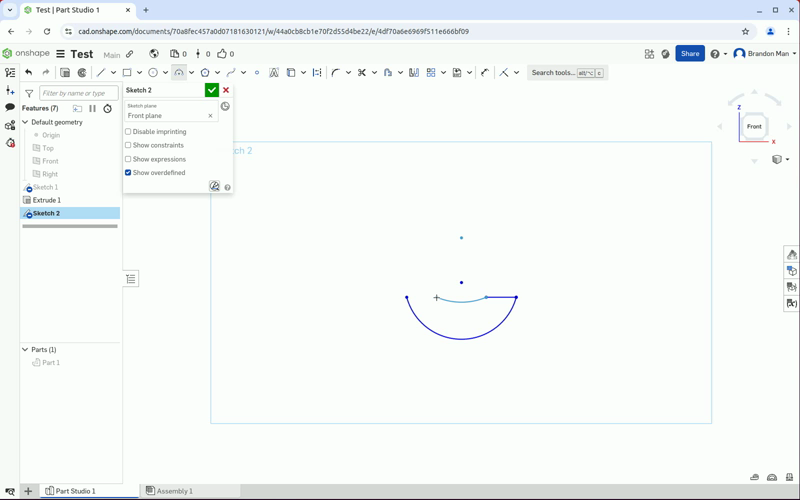
click(436, 297)
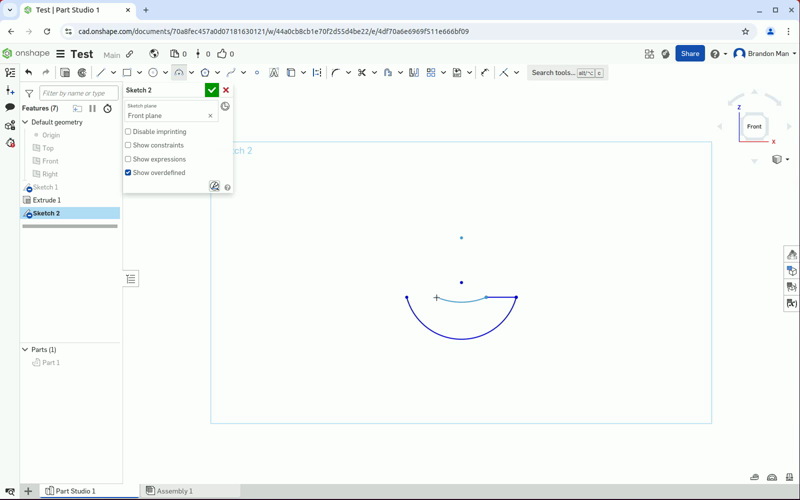
mouse_move(461, 311)
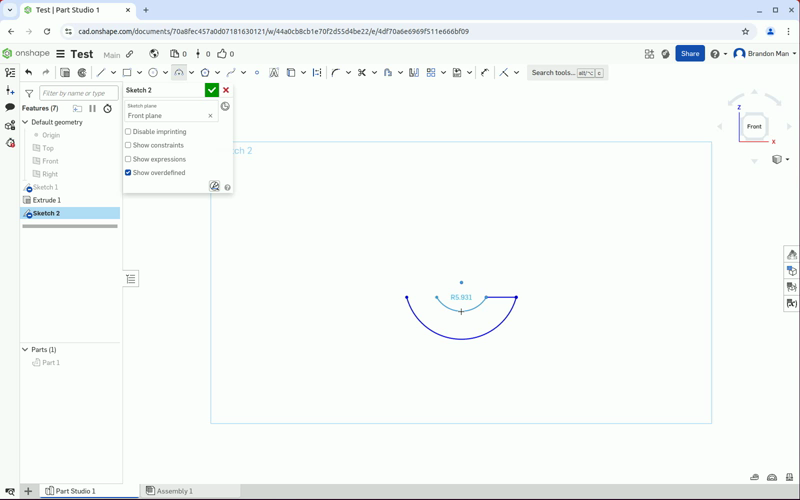
click(461, 311)
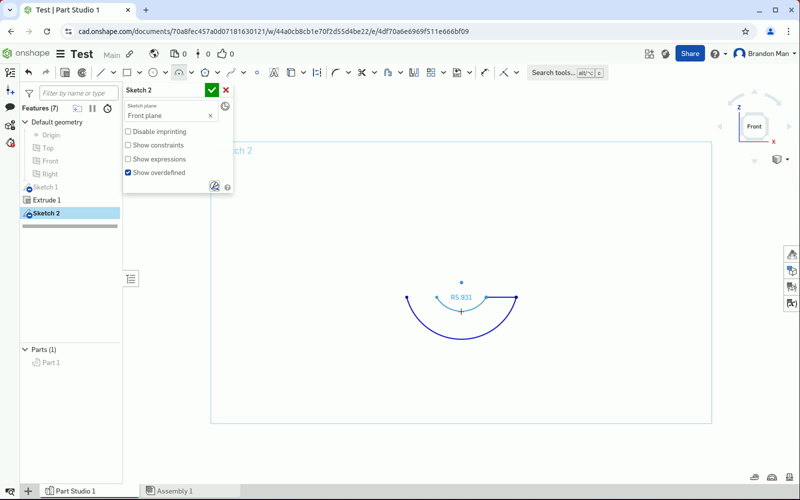
key_up(shift)
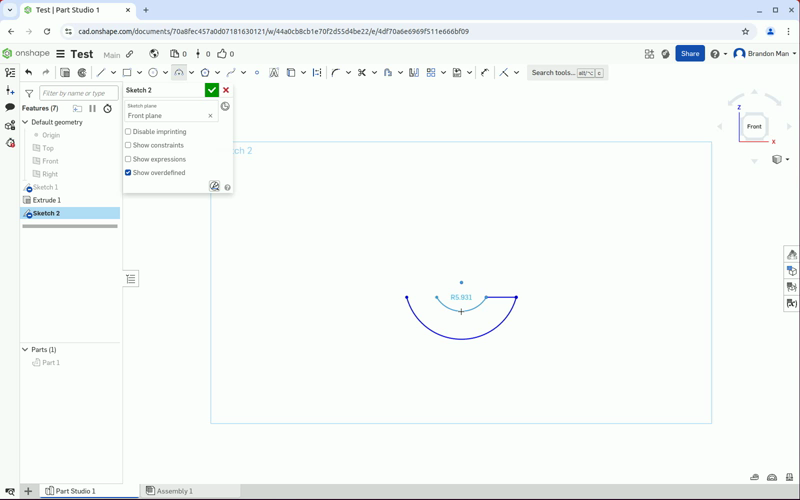
key(esc)
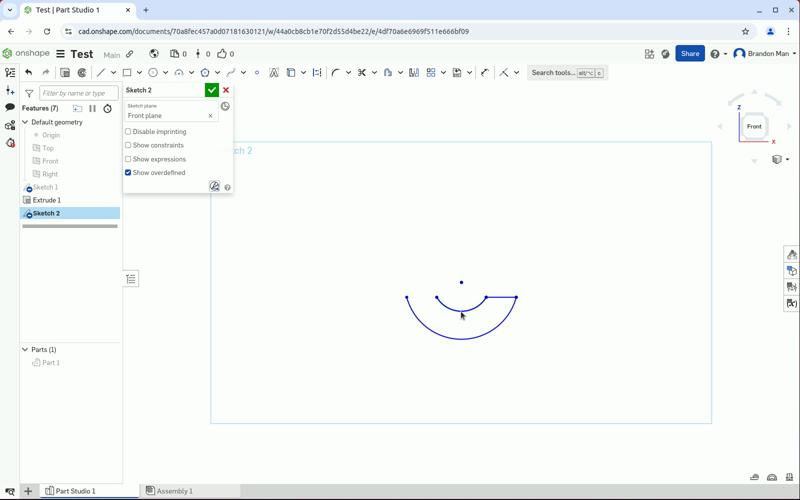
key(l)
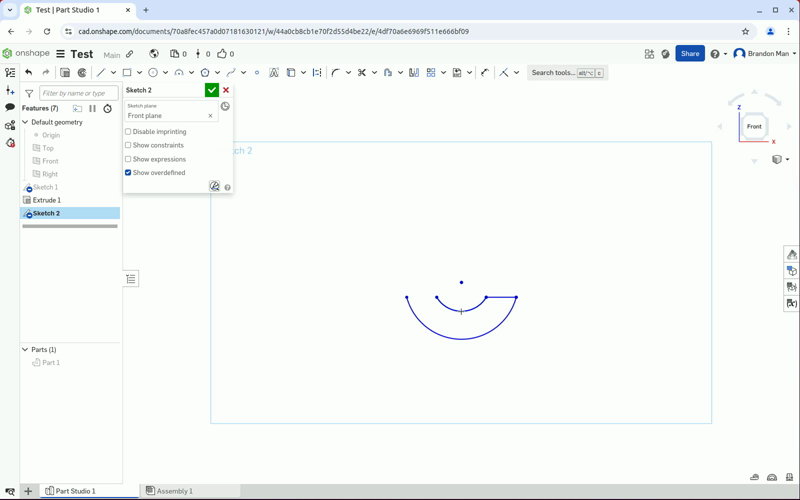
mouse_move(436, 297)
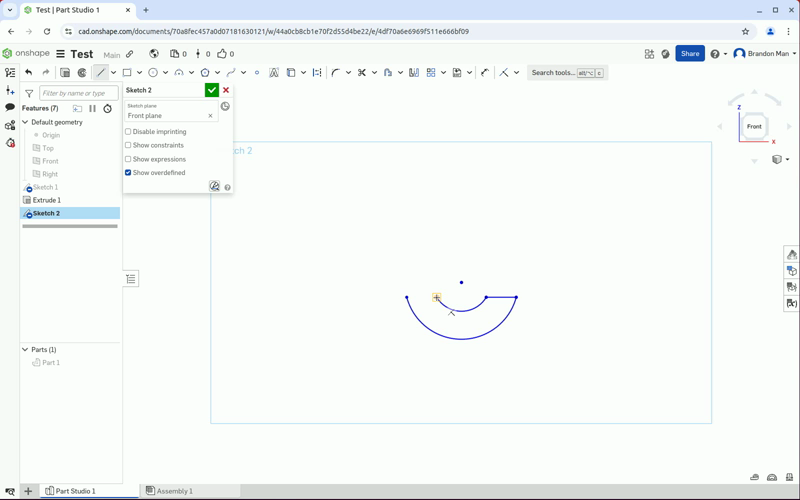
click(436, 297)
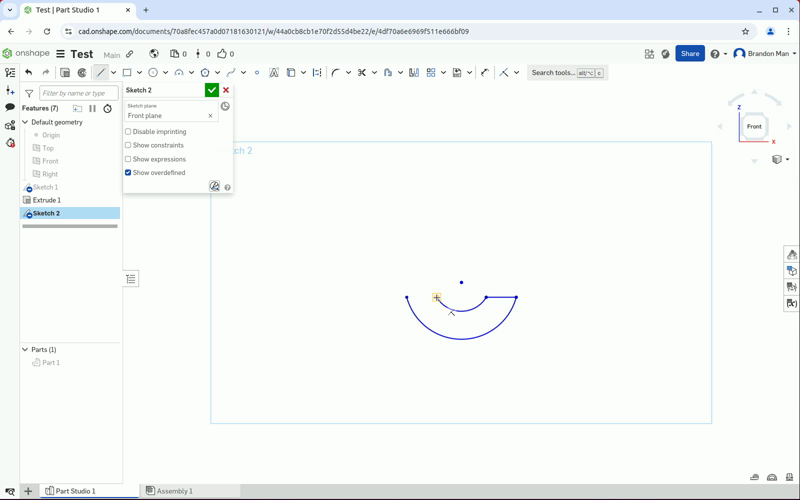
mouse_move(466, 297)
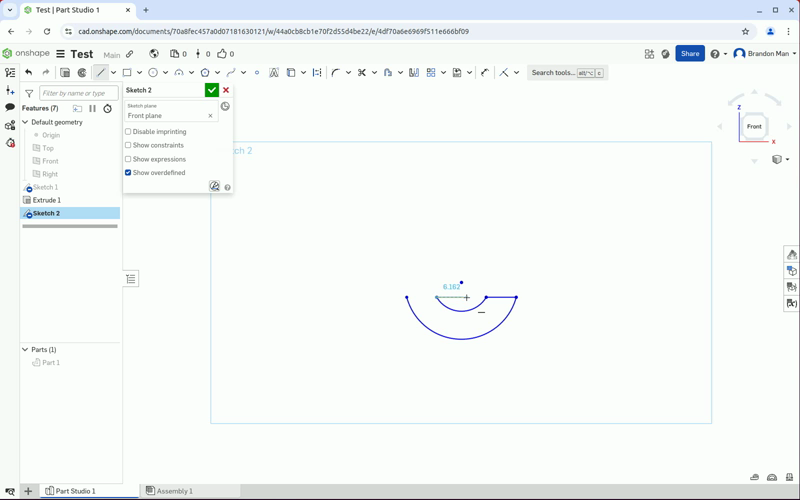
key_down(shift)
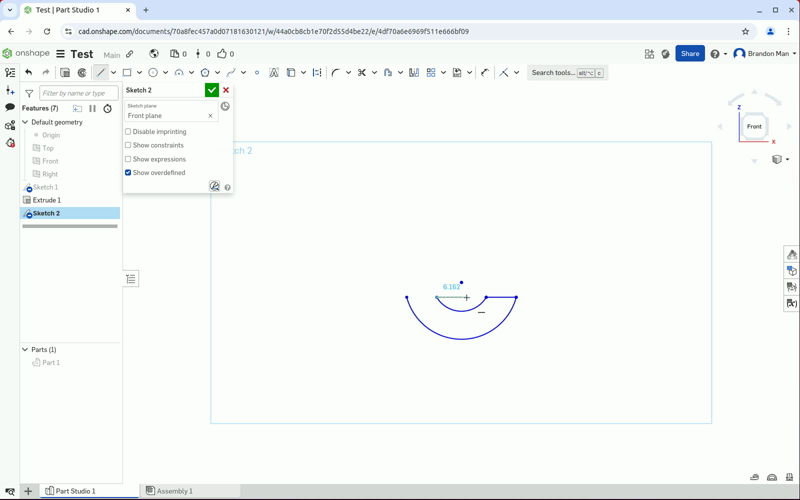
mouse_move(406, 297)
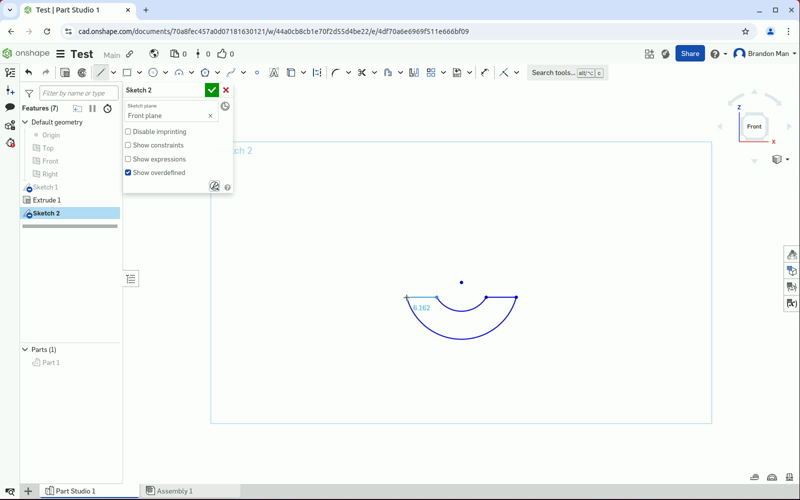
key_up(shift)
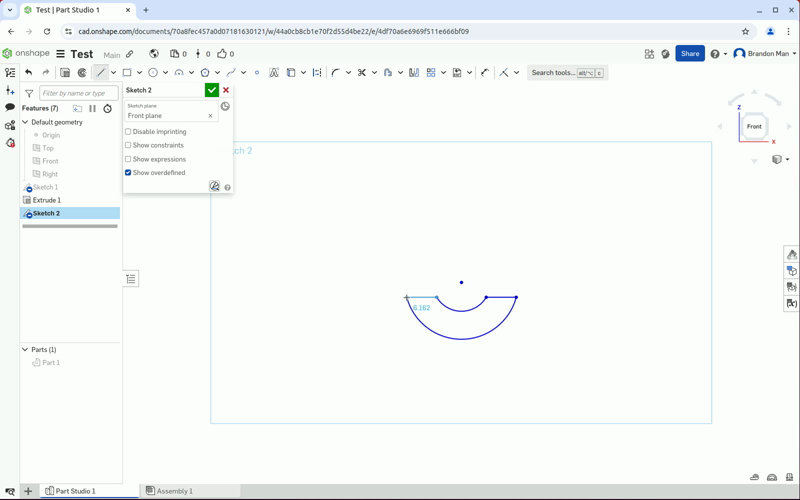
click(406, 297)
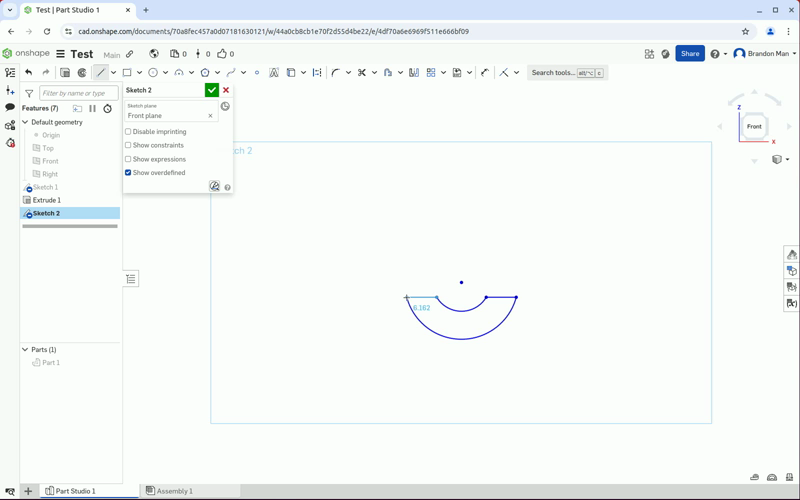
key(esc)
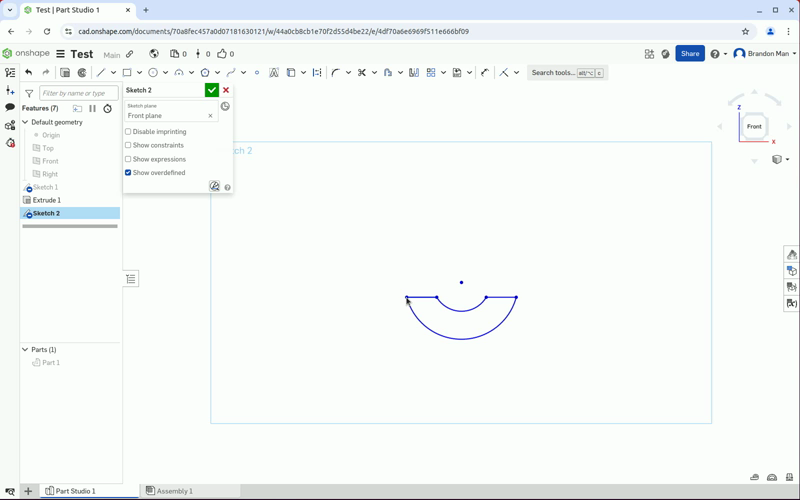
mouse_move(422, 302)
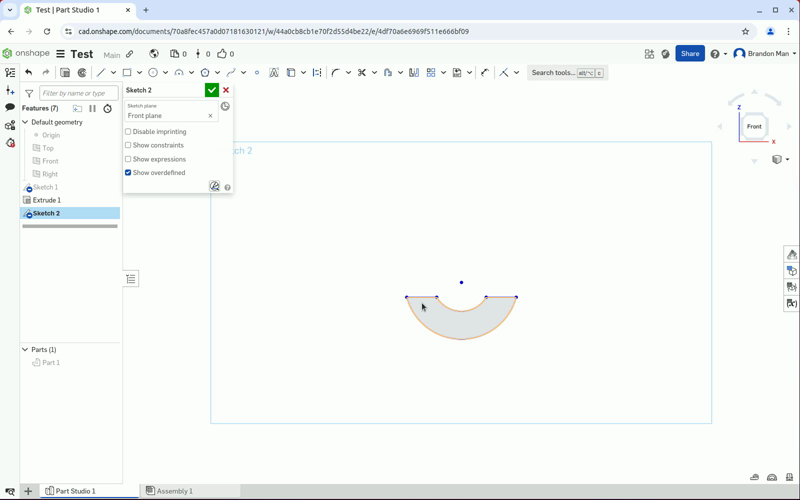
click(422, 302)
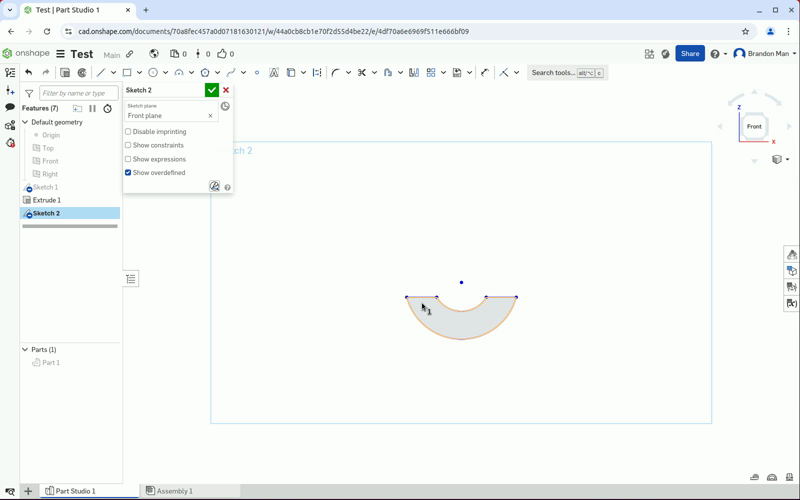
mouse_move(73, 352)
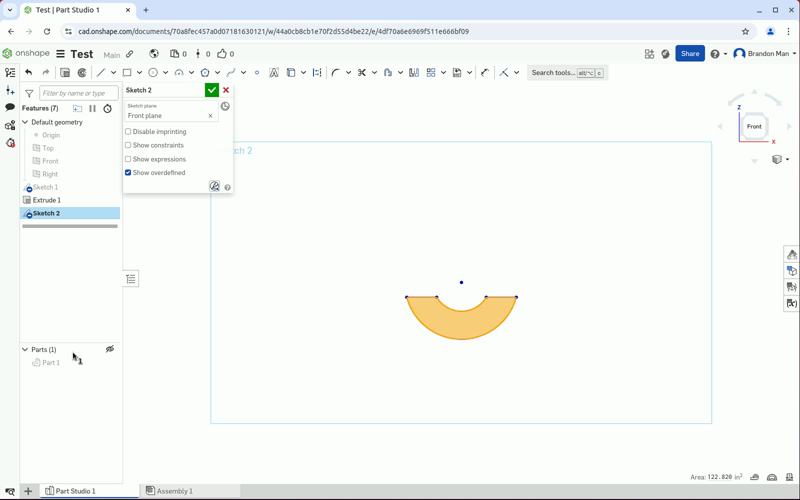
key(shift+y)
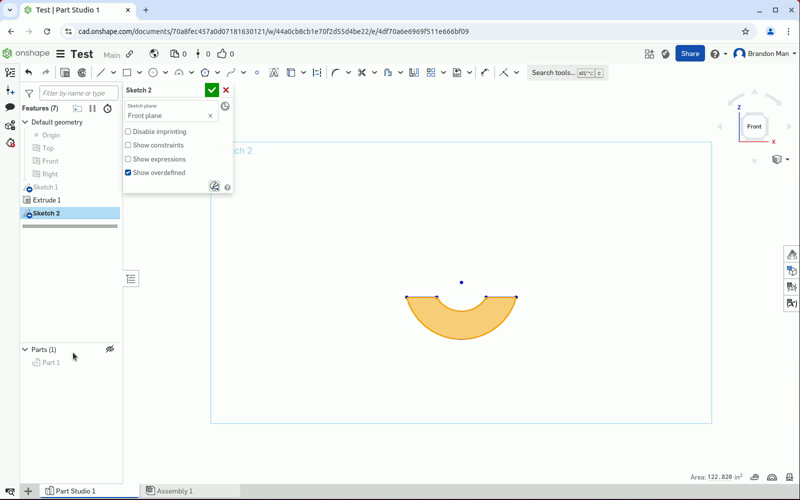
key(shift+e)
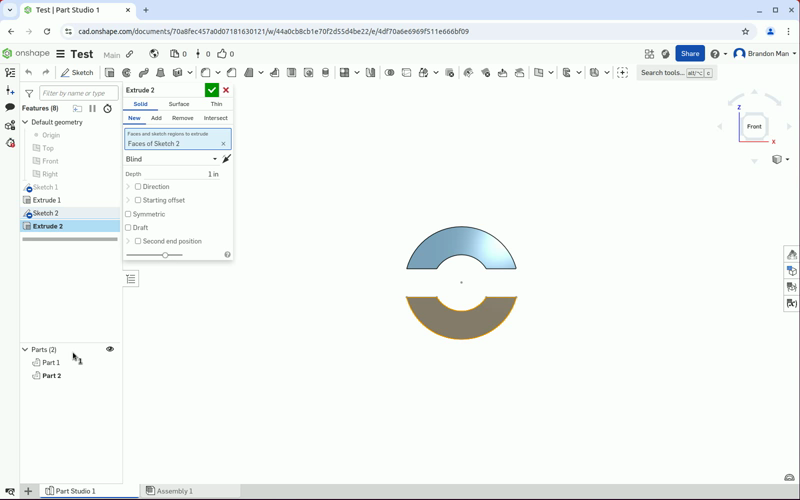
mouse_move(143, 106)
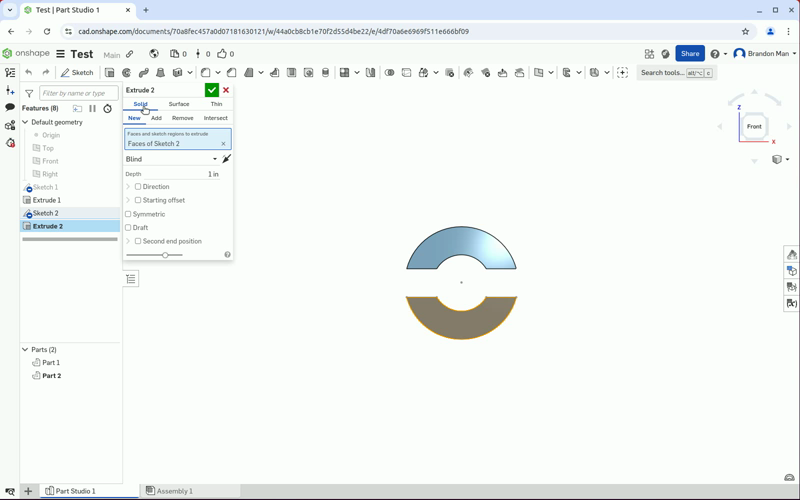
click(143, 106)
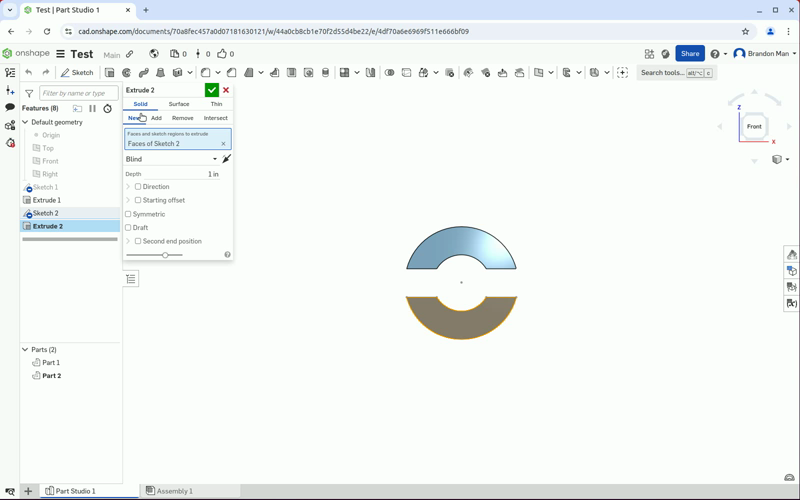
mouse_move(137, 120)
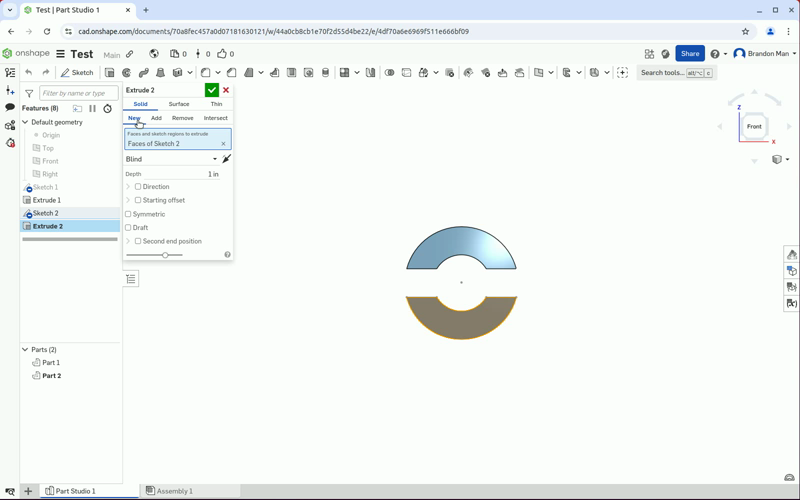
click(137, 120)
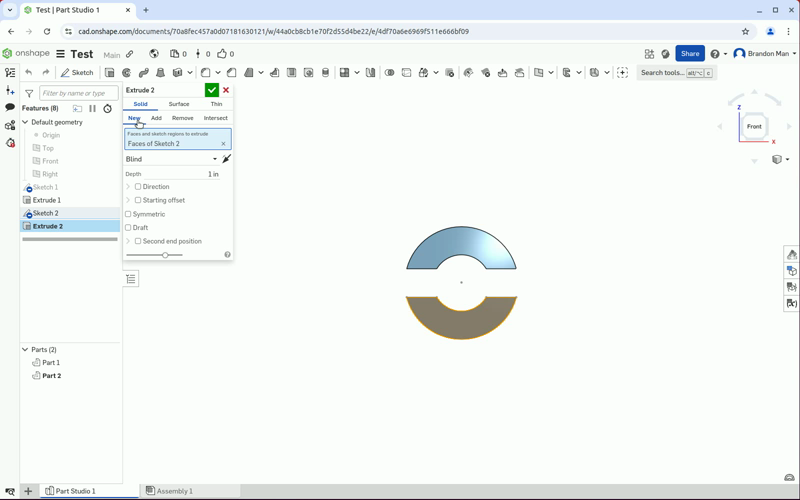
key(tab, 4)
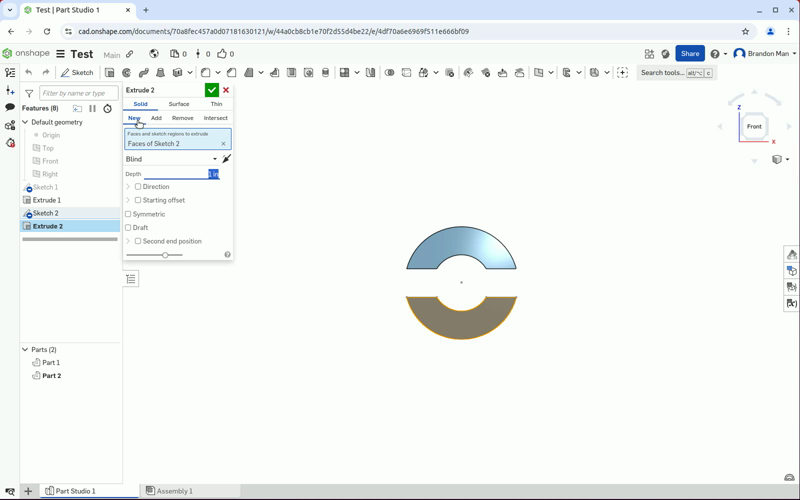
text(23.108)
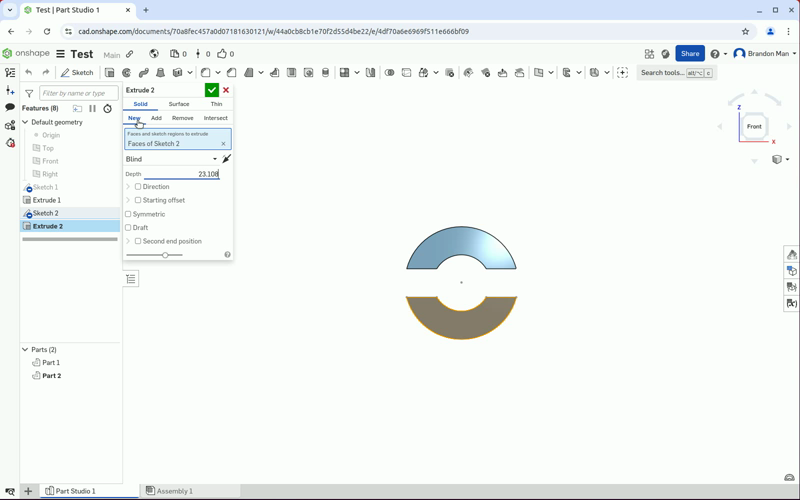
key(enter)
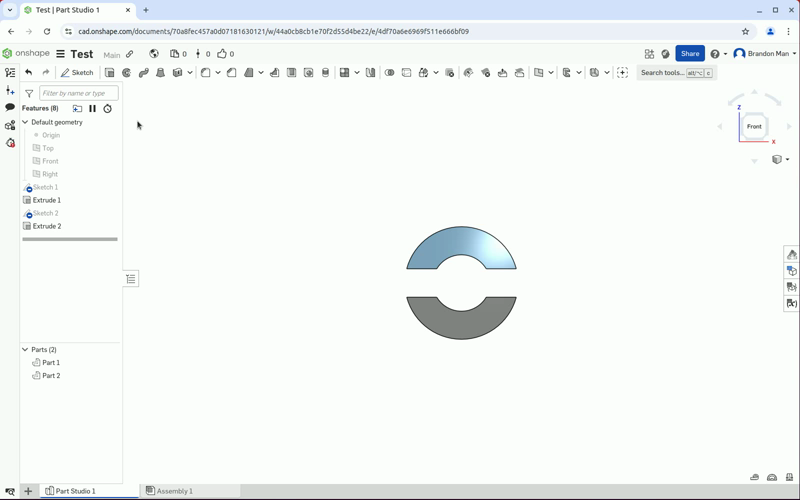
key(shift+h)
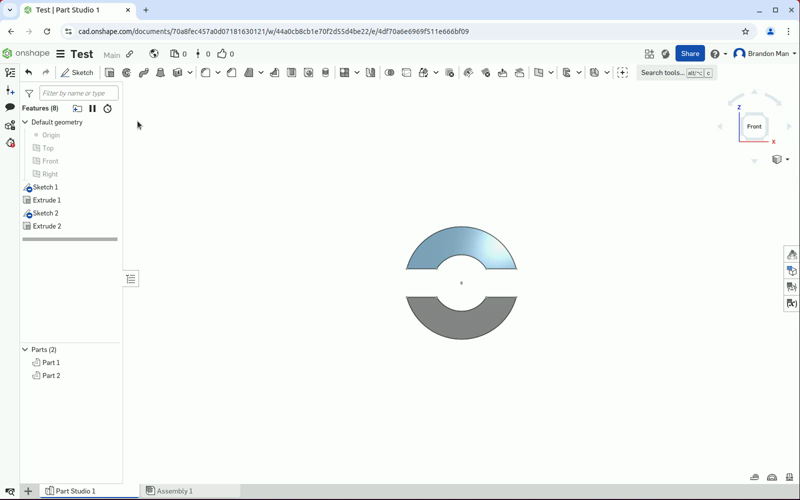
key(shift+h)
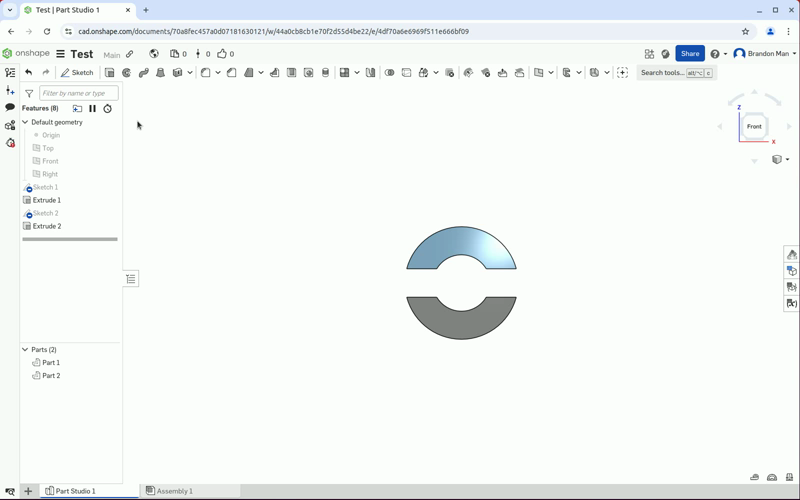
mouse_move(73, 189)
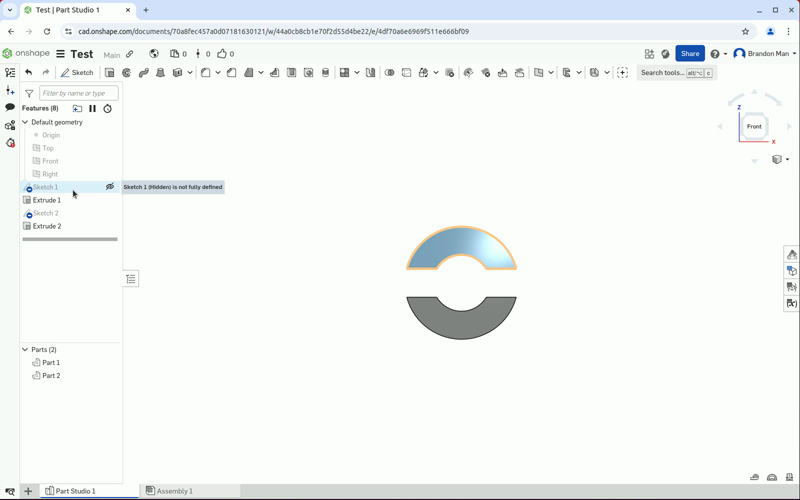
click(73, 189)
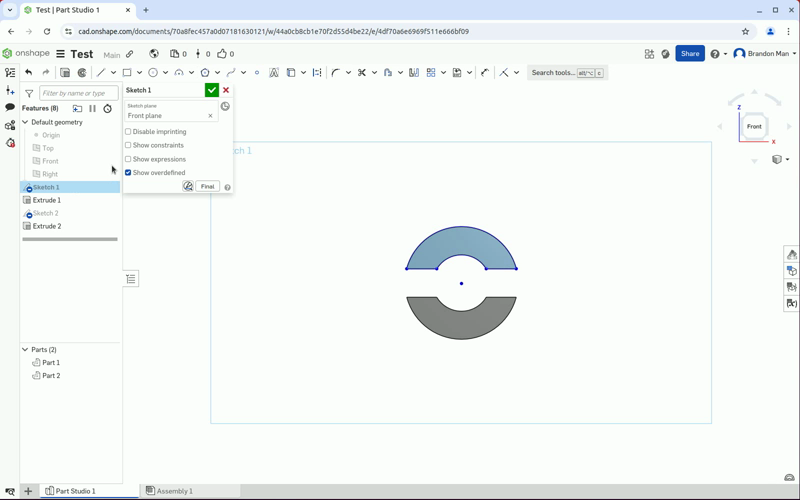
mouse_move(229, 92)
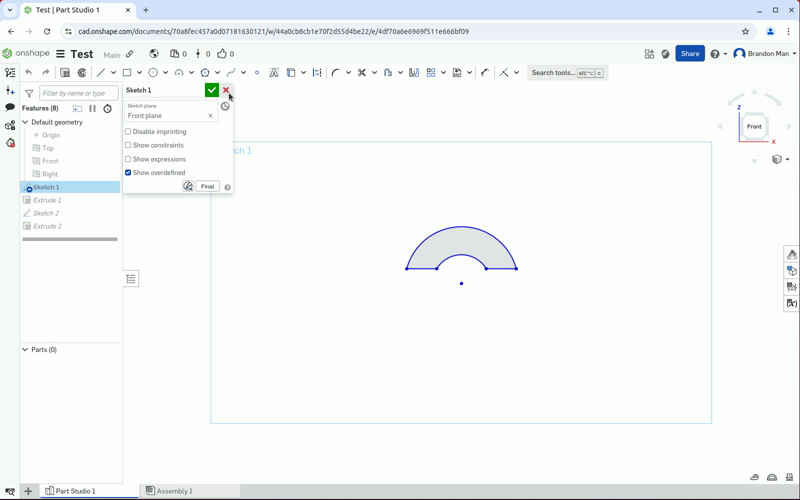
click(229, 92)
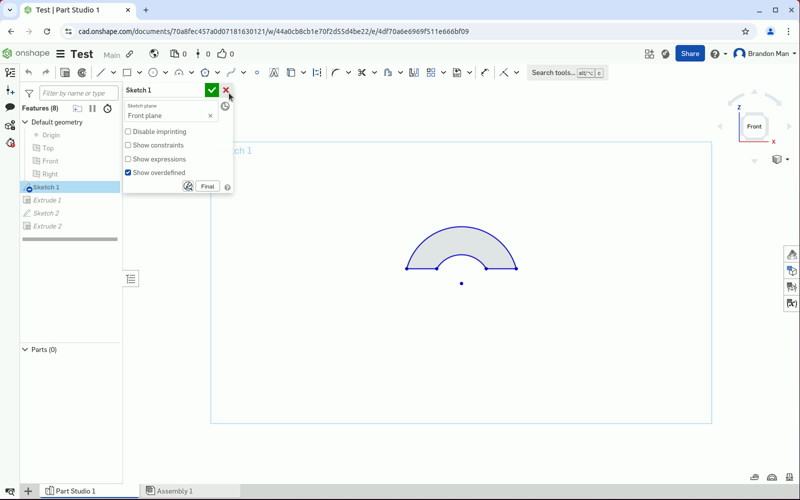
key(shift+s)
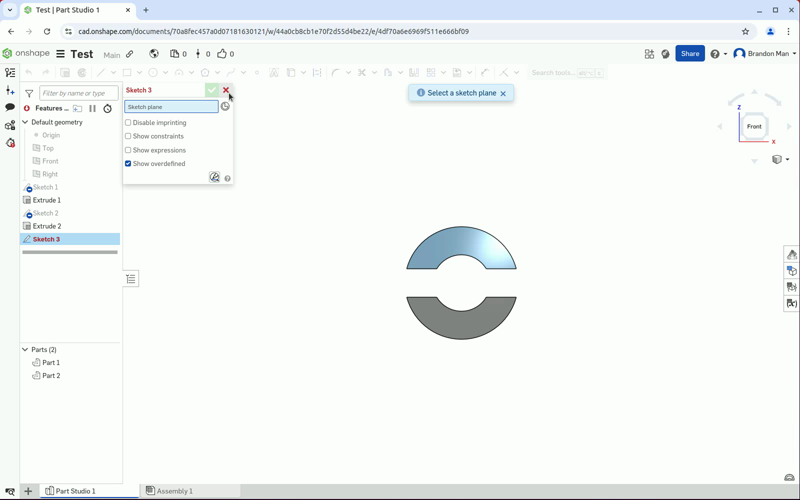
mouse_move(73, 163)
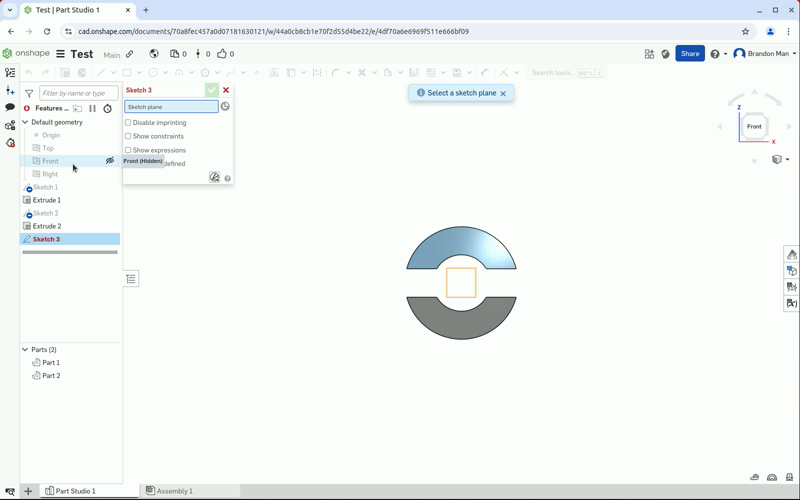
click(73, 163)
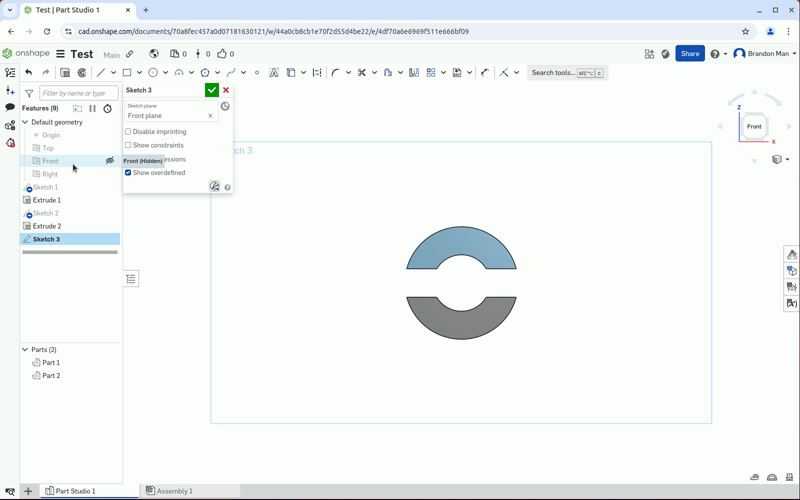
mouse_move(73, 352)
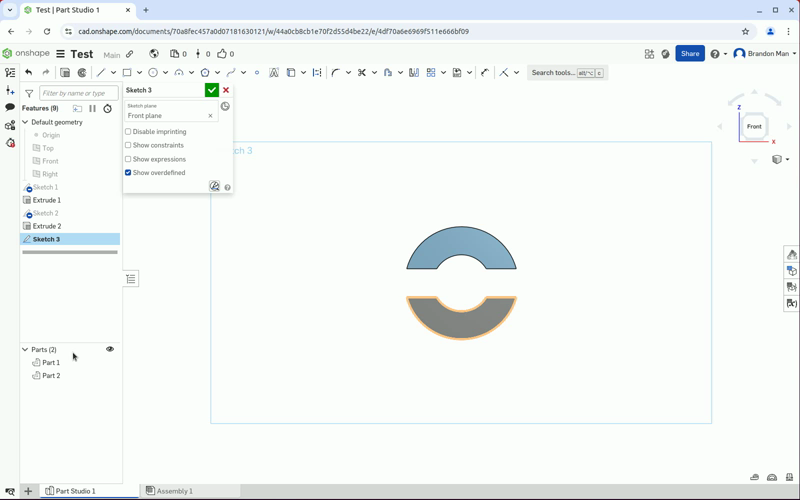
key(y)
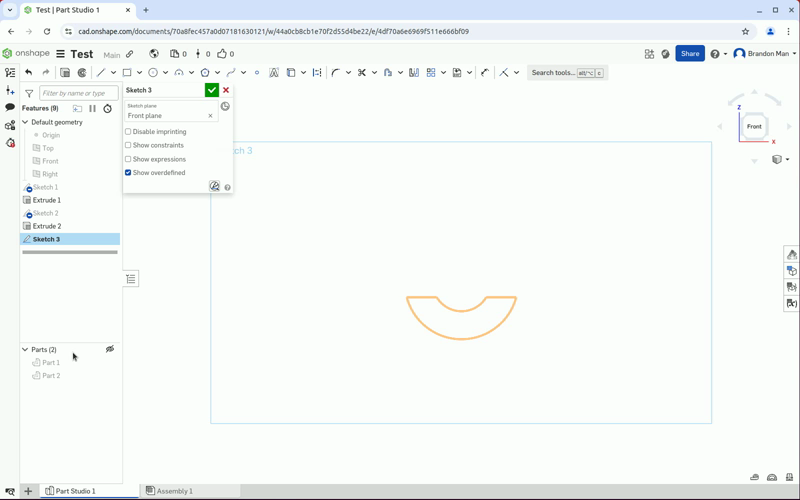
key(a)
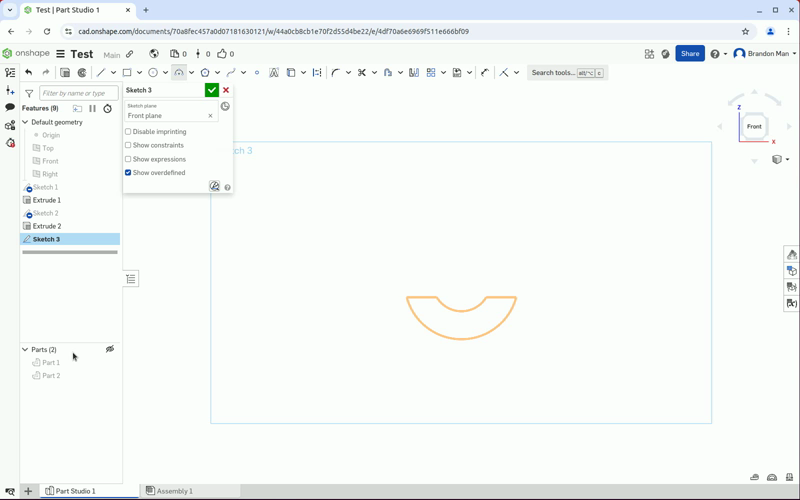
key_down(shift)
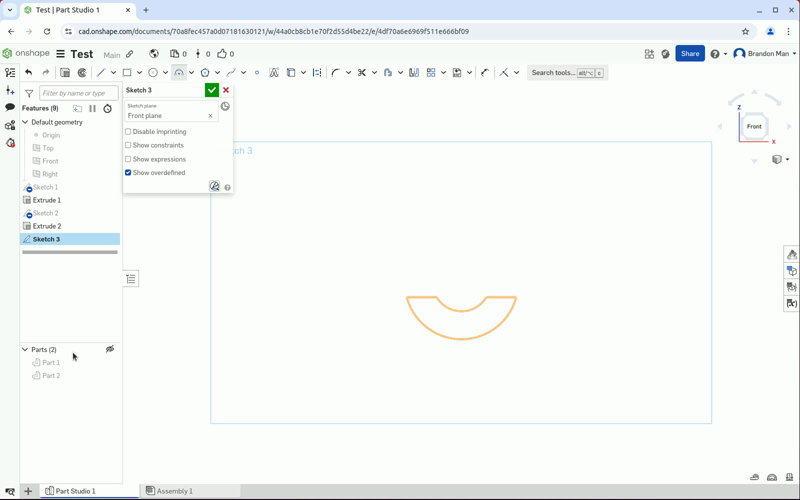
mouse_move(460, 226)
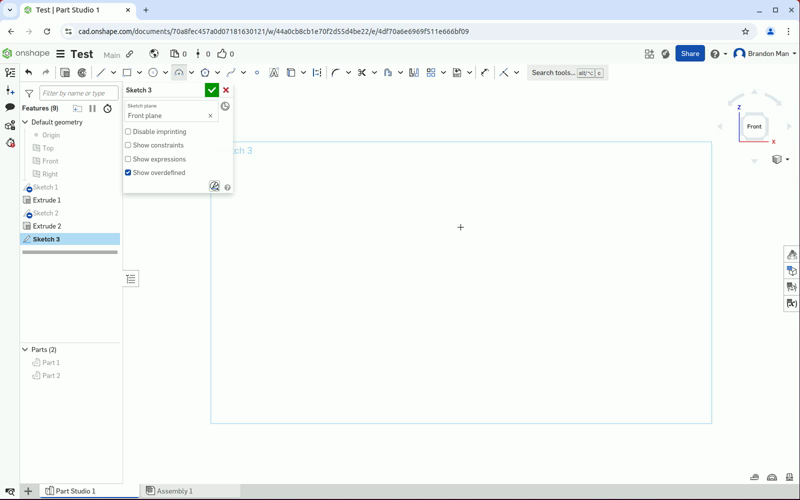
click(460, 226)
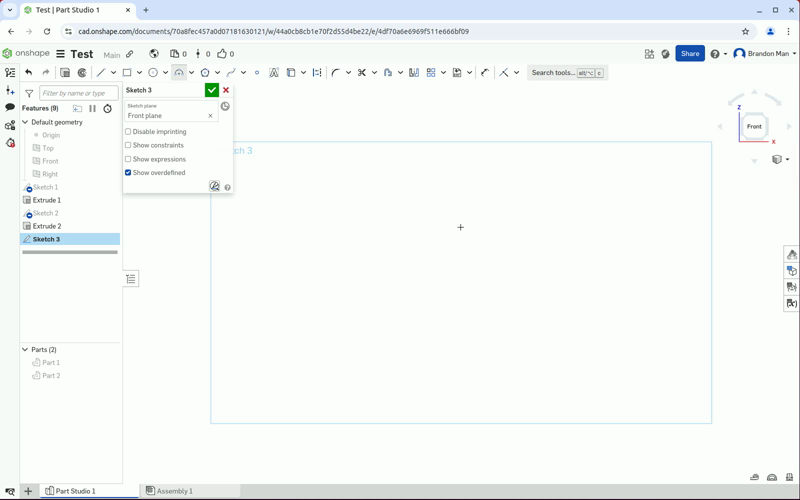
key_up(shift)
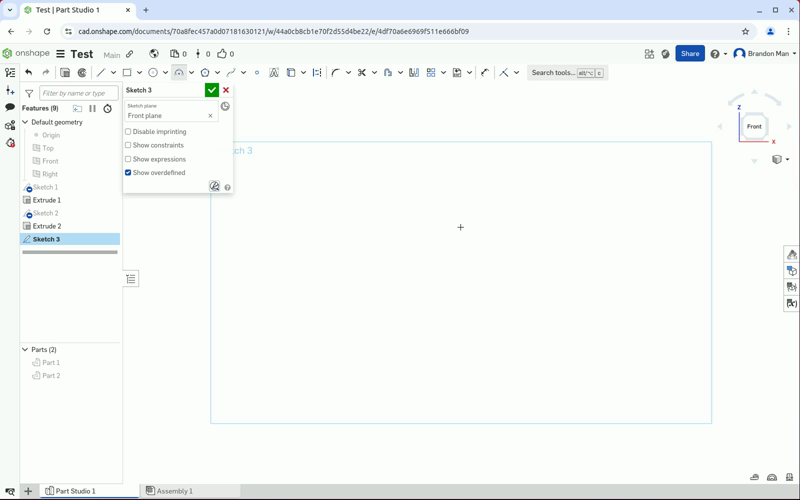
key_down(shift)
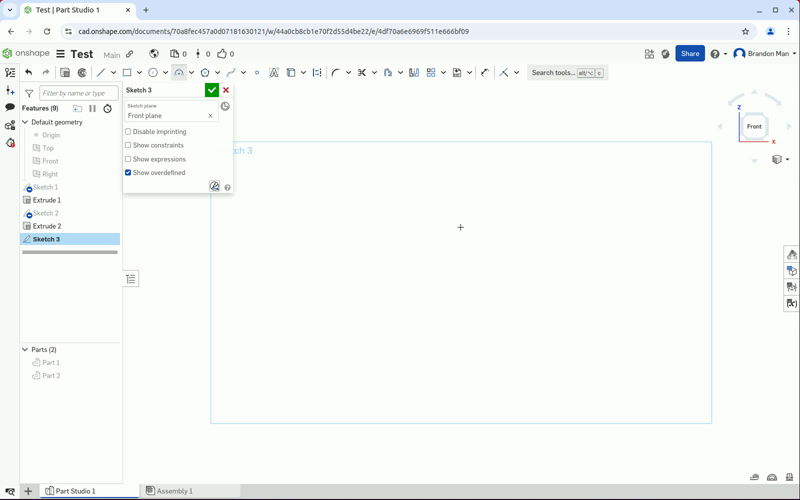
mouse_move(515, 269)
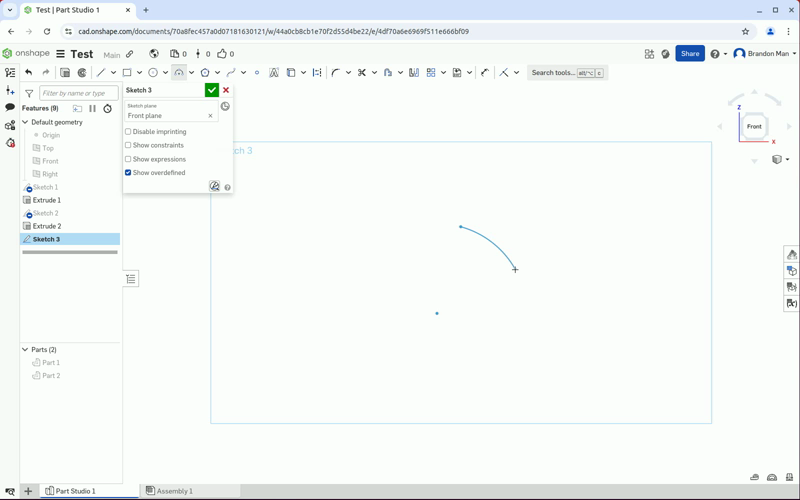
click(515, 269)
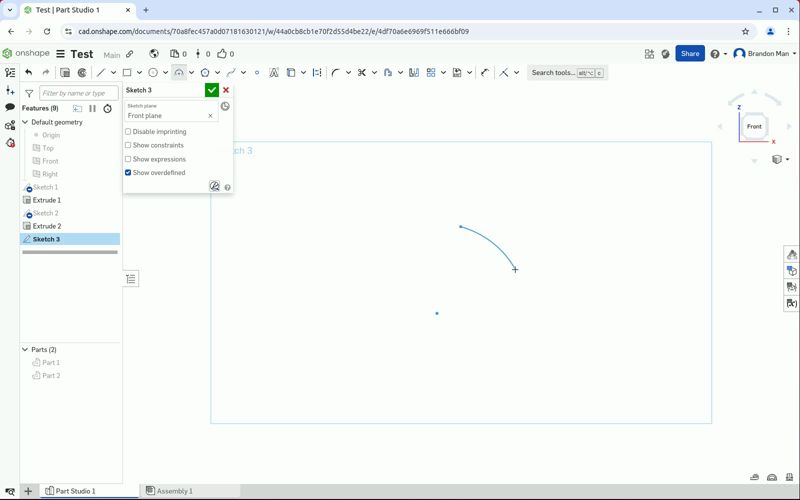
mouse_move(495, 238)
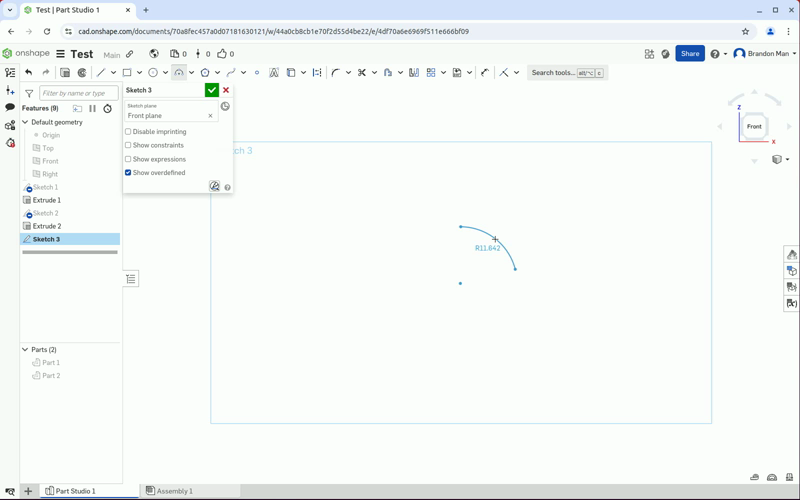
click(495, 238)
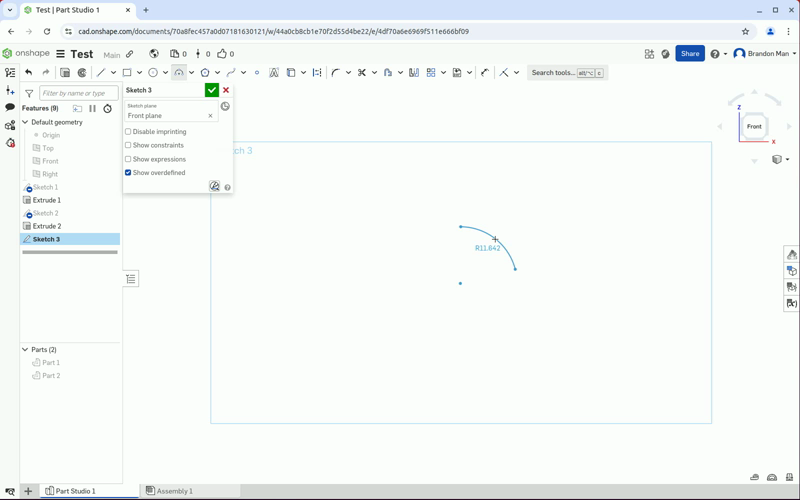
key_up(shift)
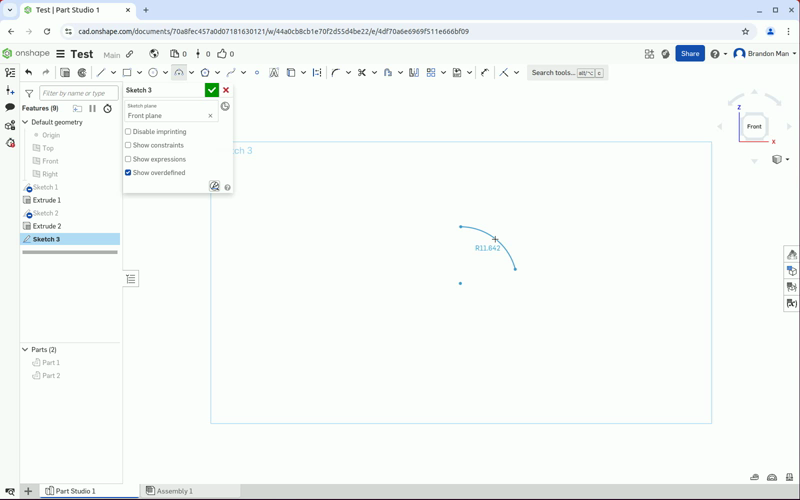
key(esc)
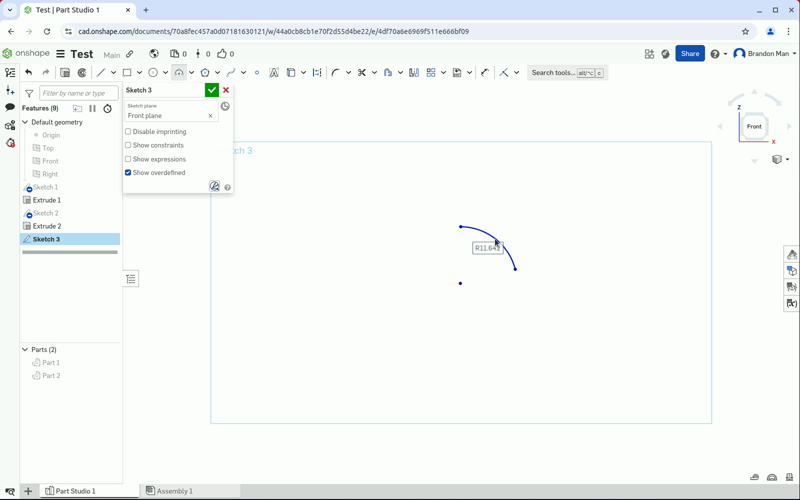
key(l)
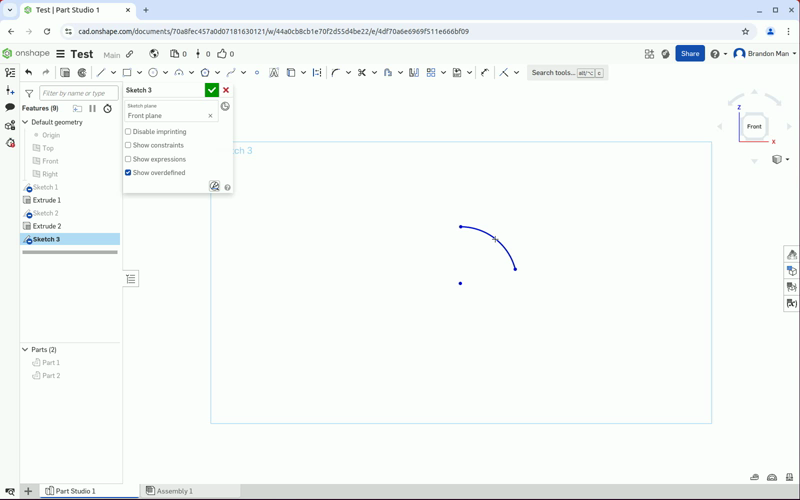
mouse_move(515, 269)
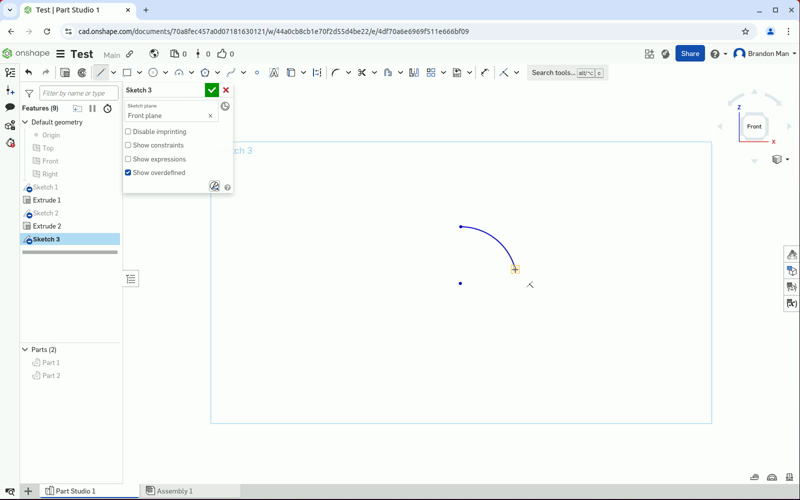
click(515, 269)
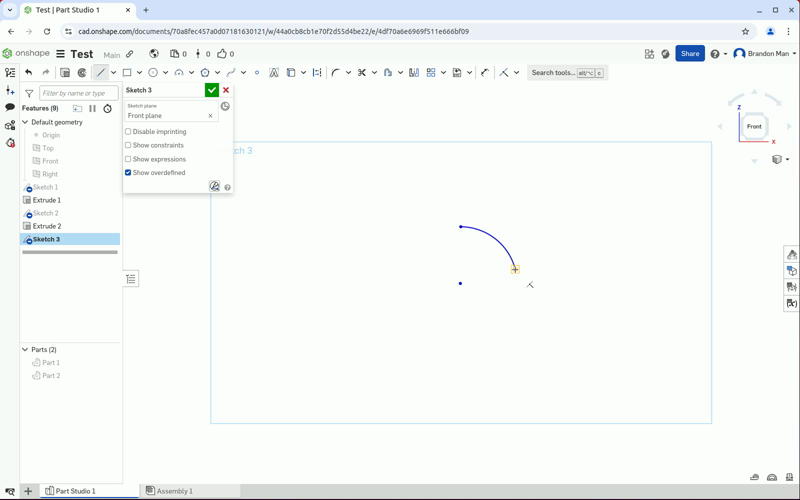
key_down(shift)
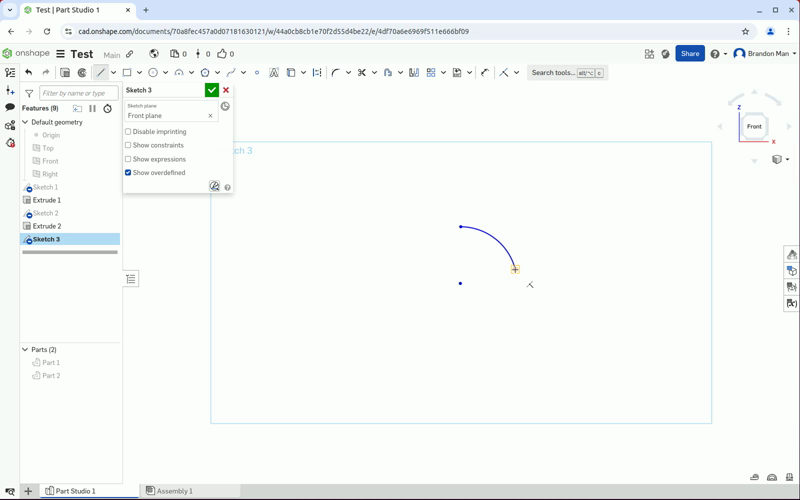
mouse_move(545, 269)
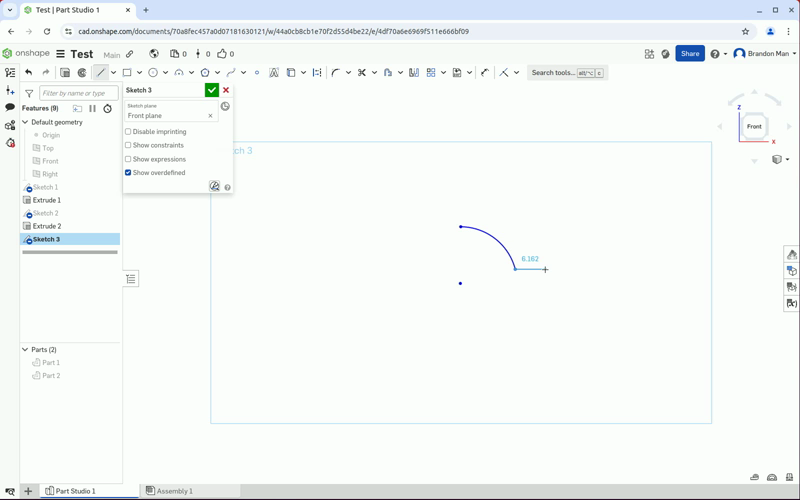
mouse_move(561, 269)
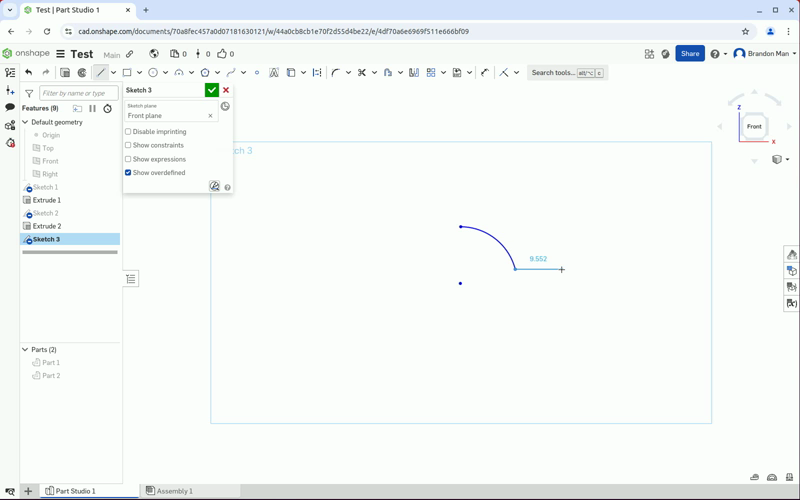
click(561, 269)
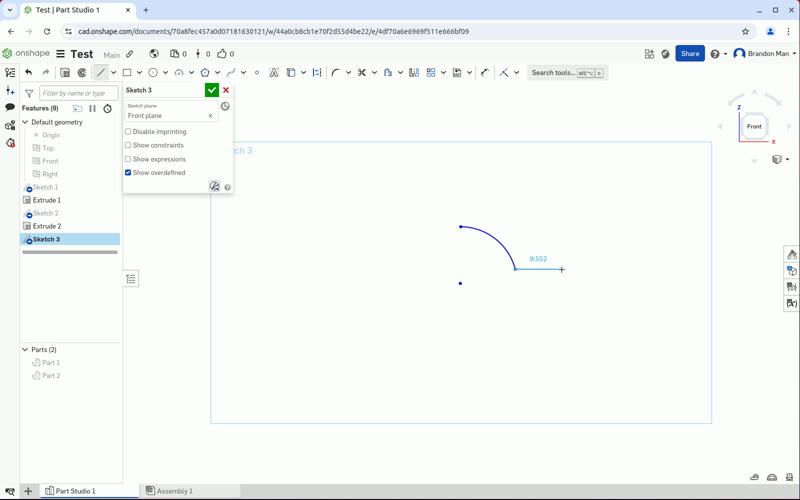
key_up(shift)
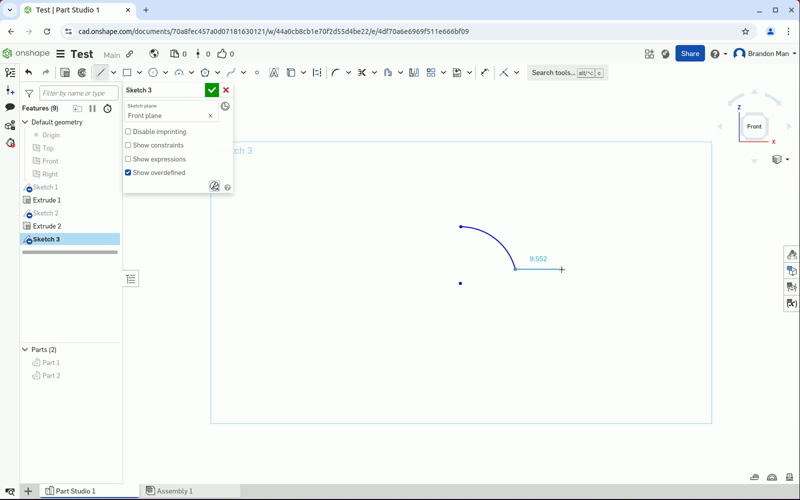
key_down(shift)
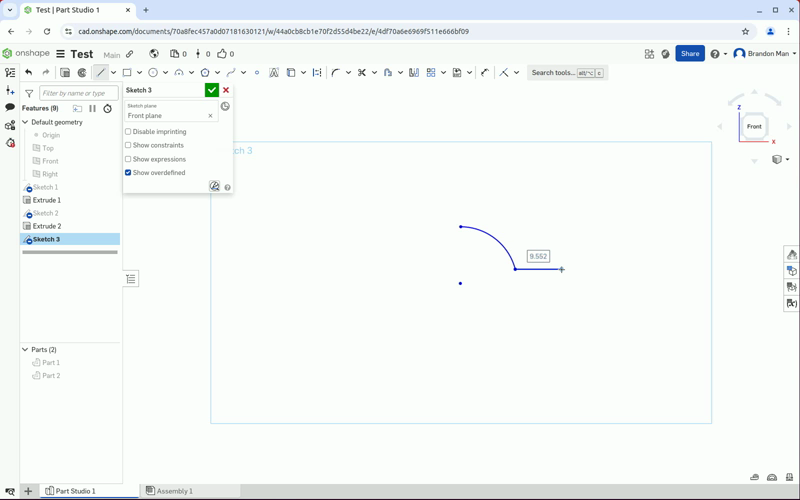
mouse_move(589, 269)
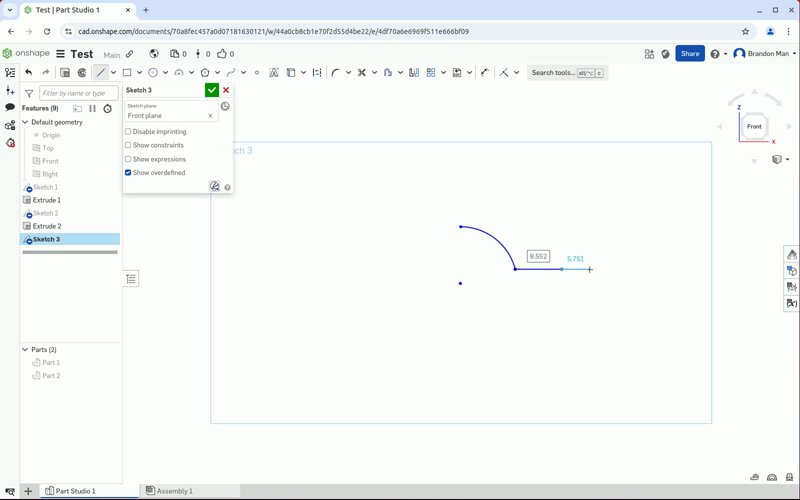
mouse_move(561, 254)
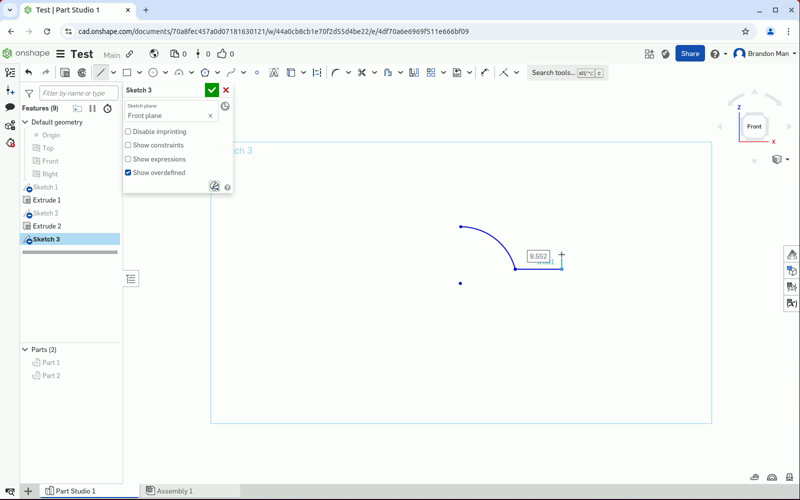
click(561, 254)
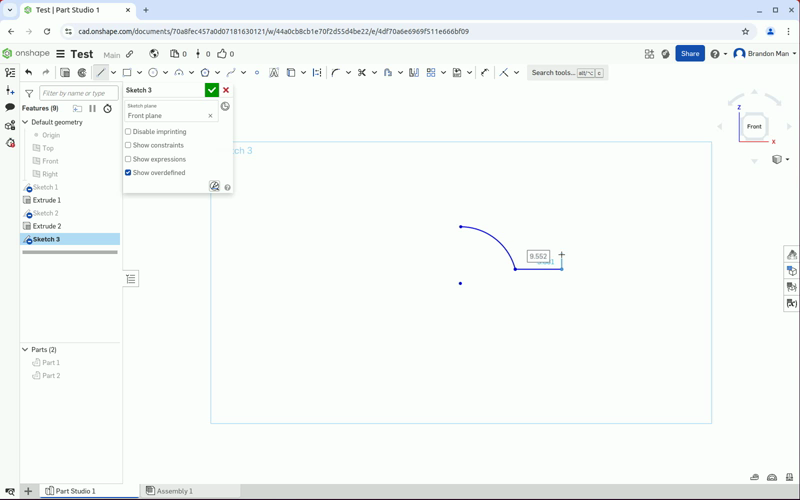
key_up(shift)
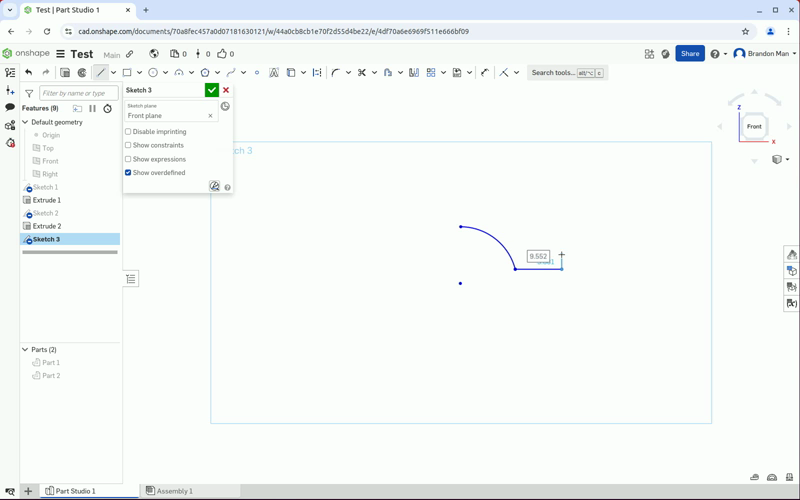
key_down(shift)
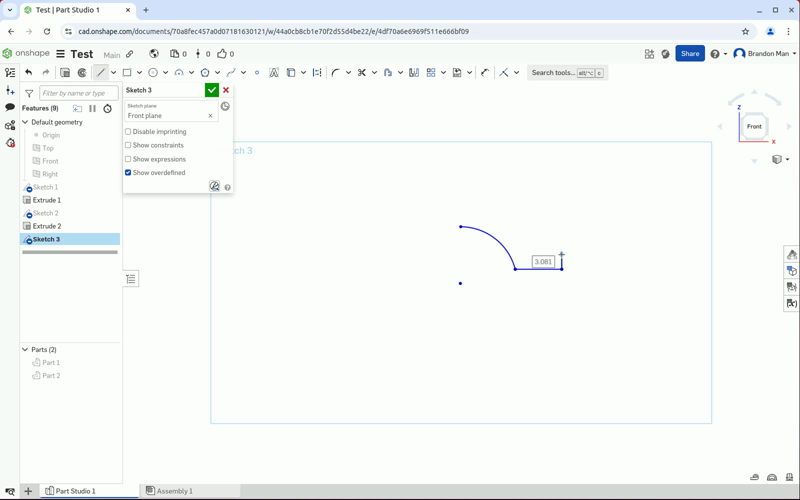
mouse_move(589, 254)
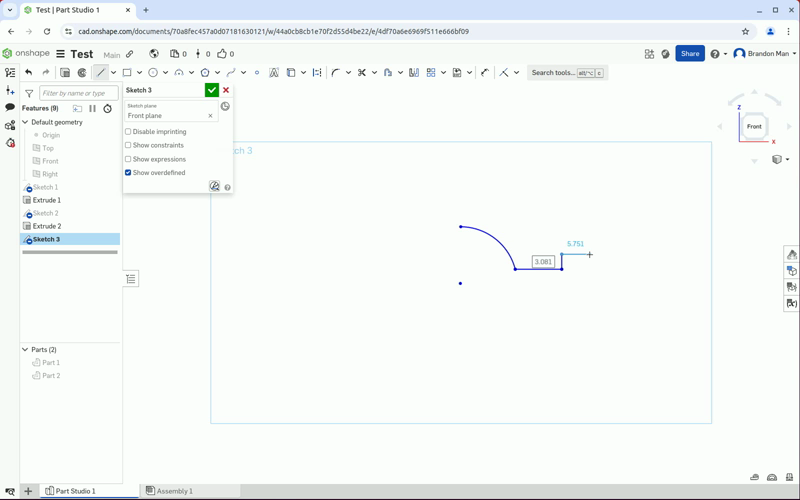
mouse_move(544, 226)
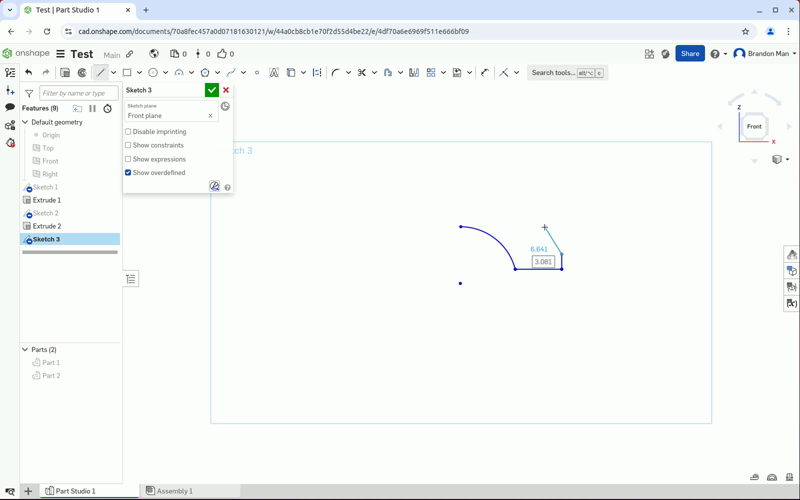
click(544, 226)
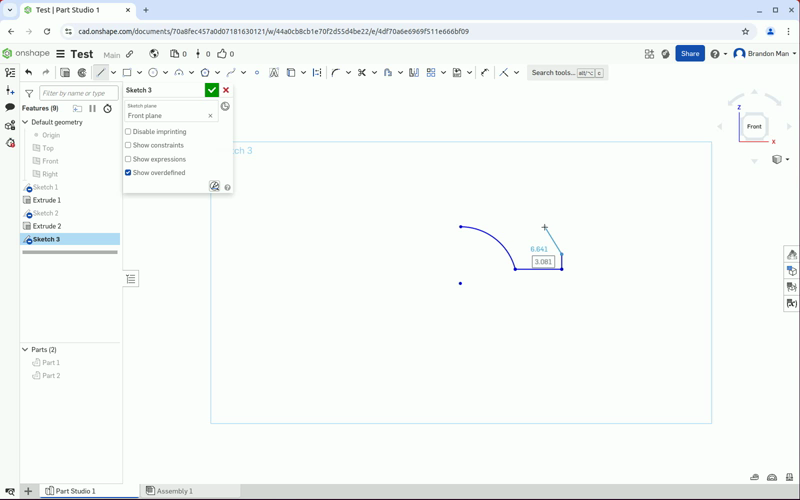
key_up(shift)
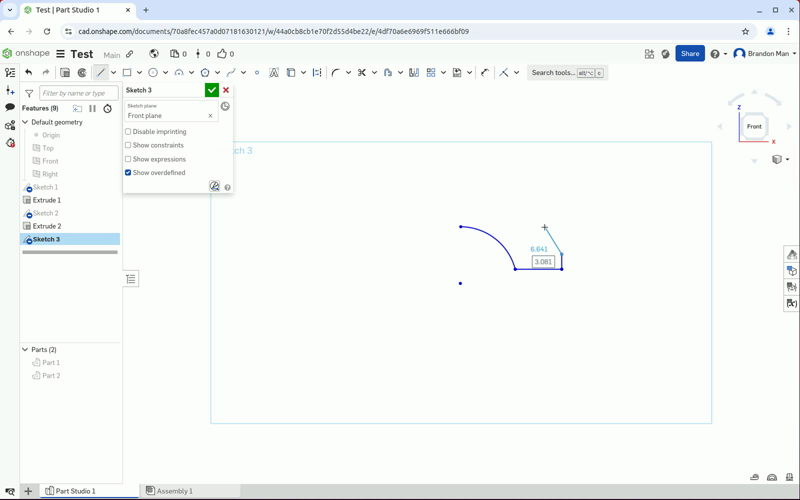
key_down(shift)
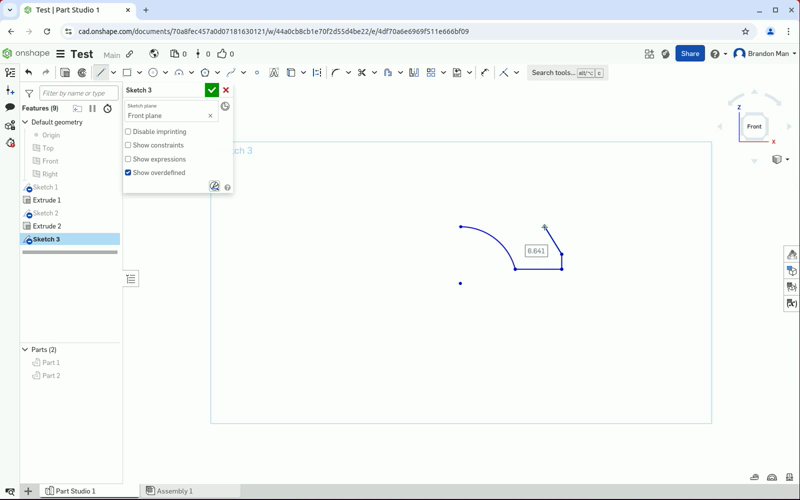
mouse_move(460, 226)
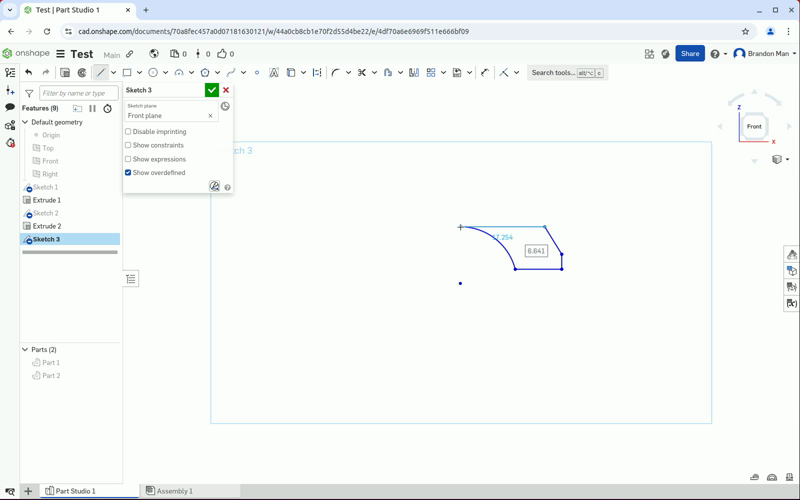
key_up(shift)
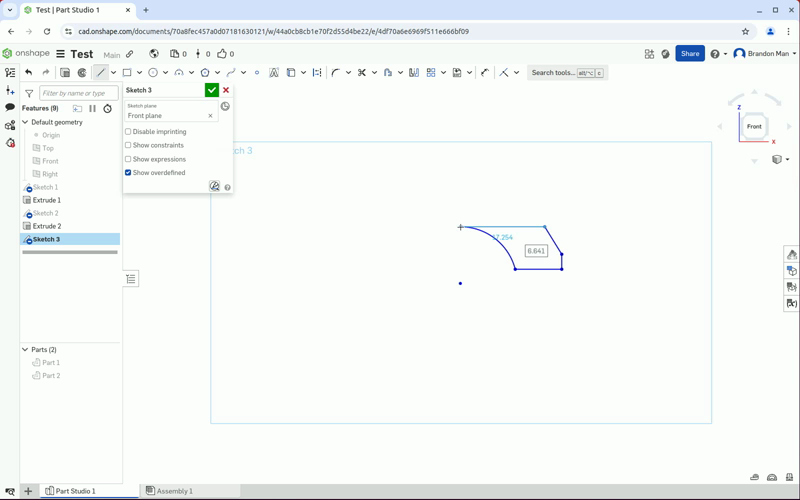
click(460, 226)
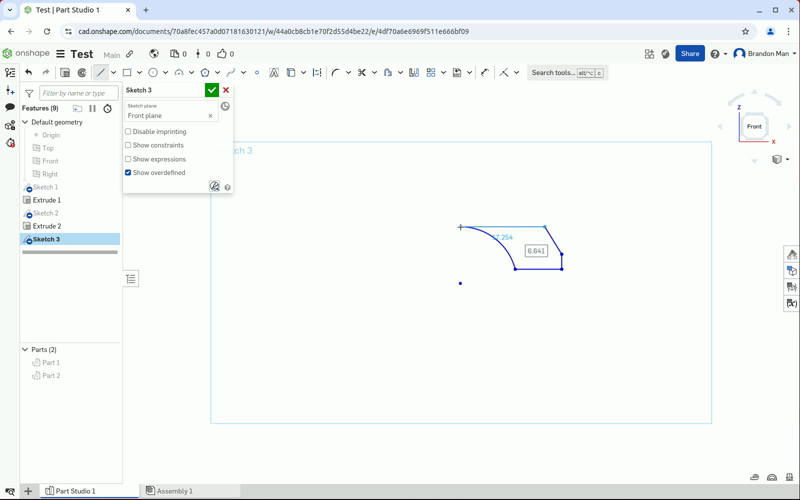
key(esc)
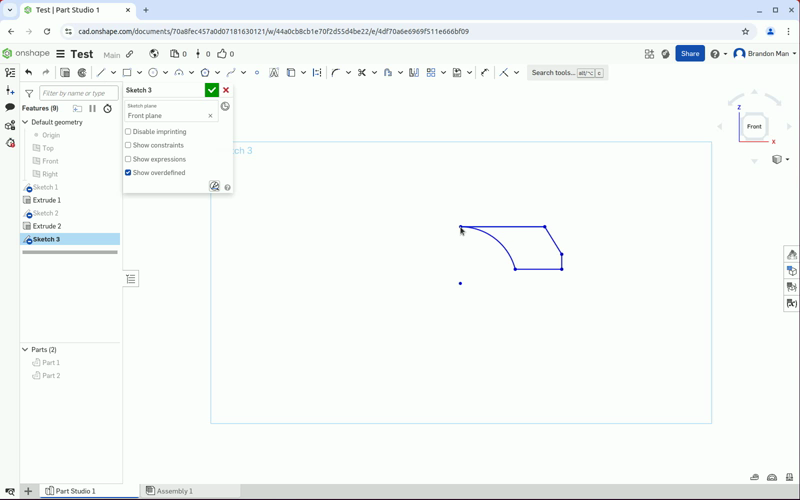
mouse_move(534, 252)
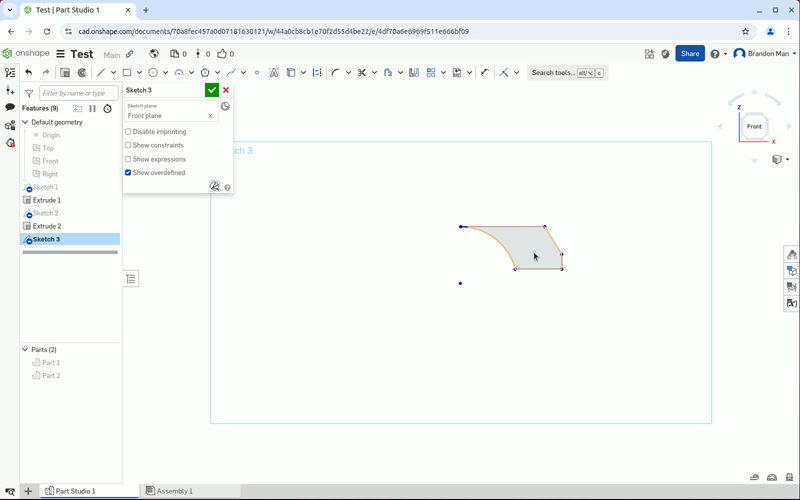
click(534, 252)
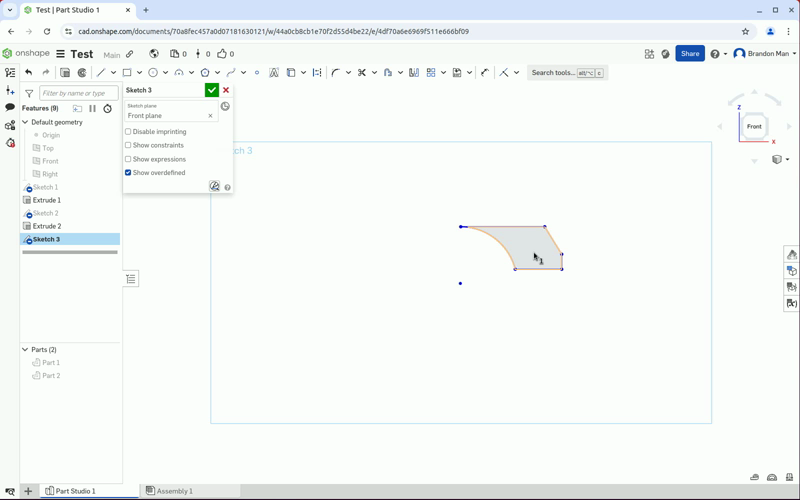
mouse_move(73, 352)
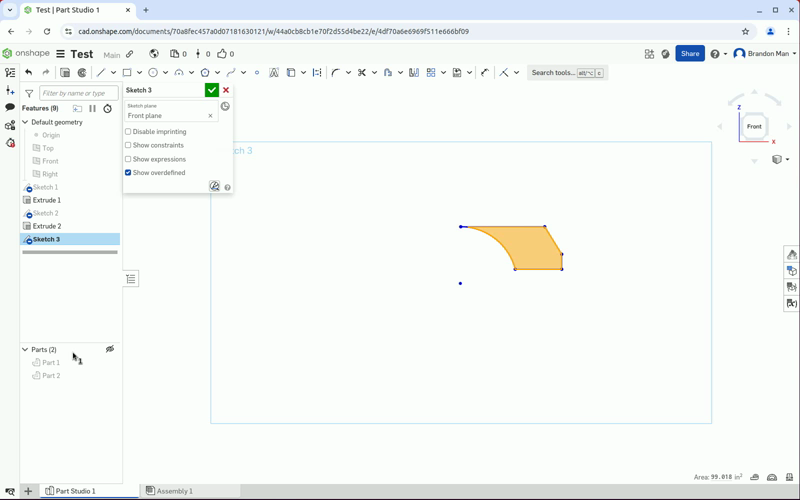
key(shift+y)
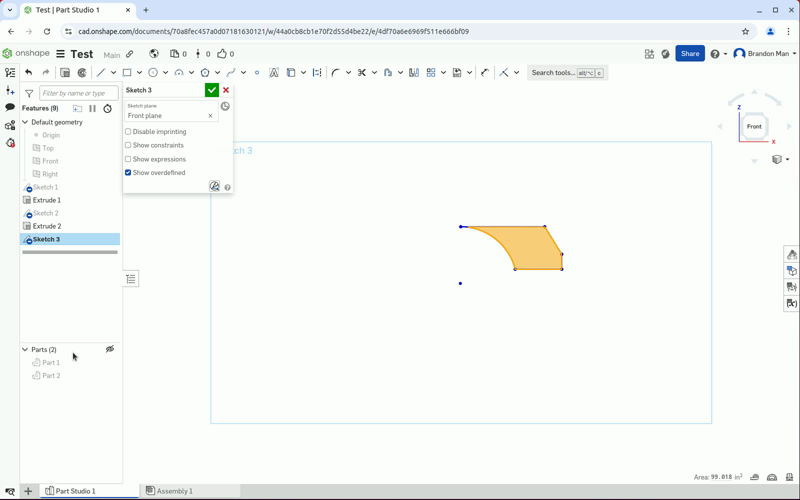
key(shift+e)
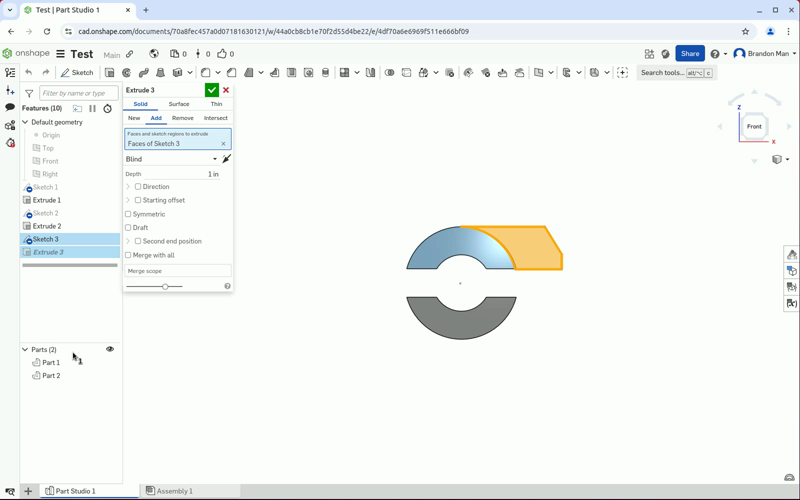
mouse_move(143, 106)
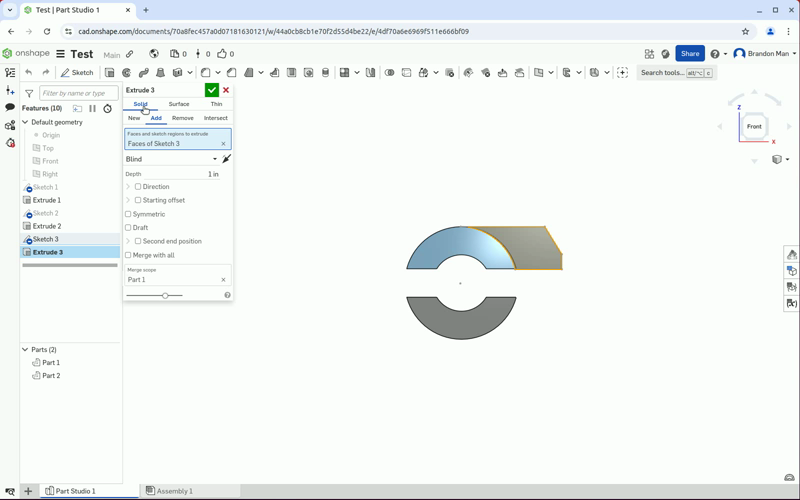
click(143, 106)
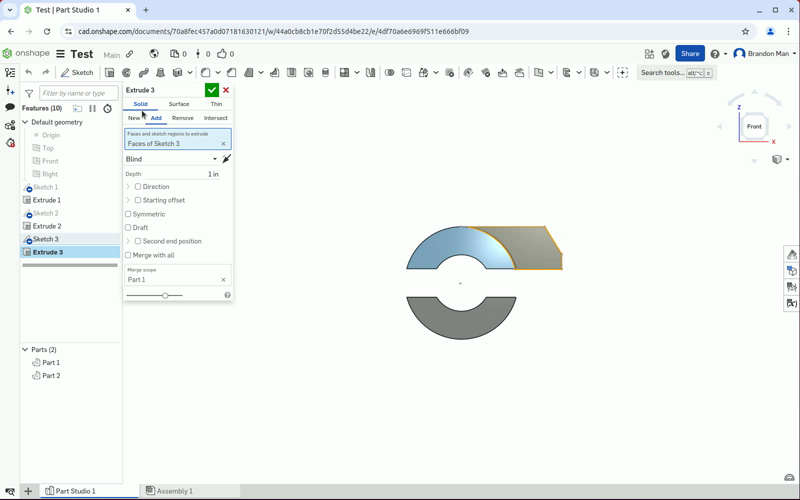
mouse_move(137, 120)
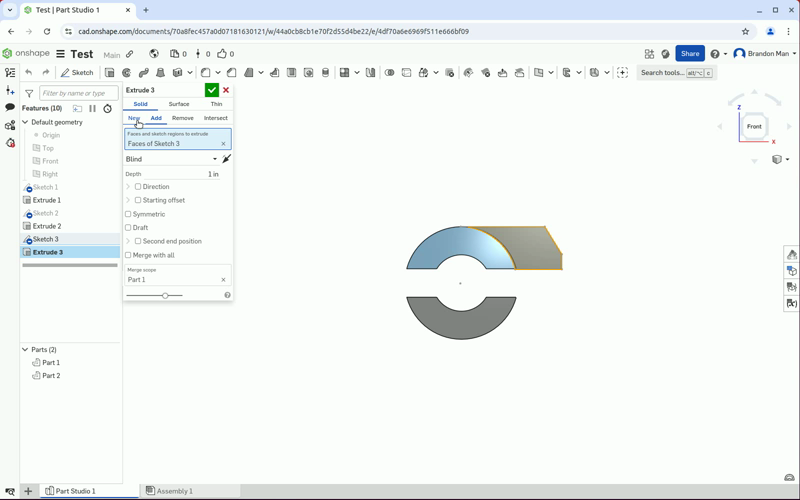
click(137, 120)
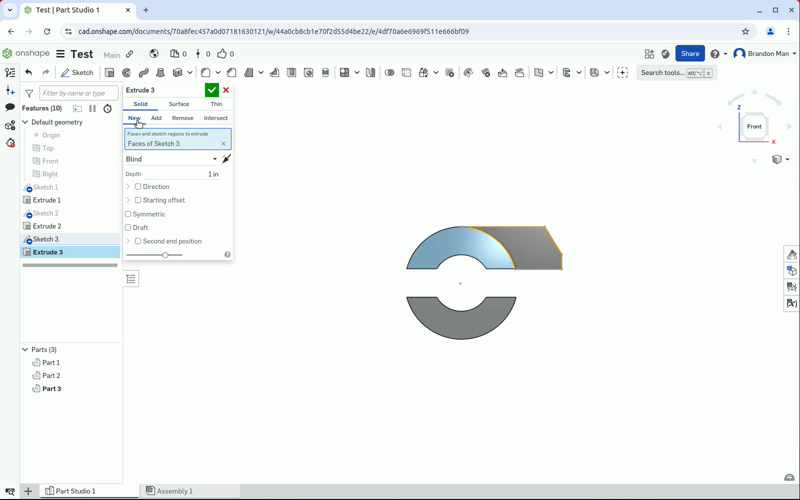
key(tab, 4)
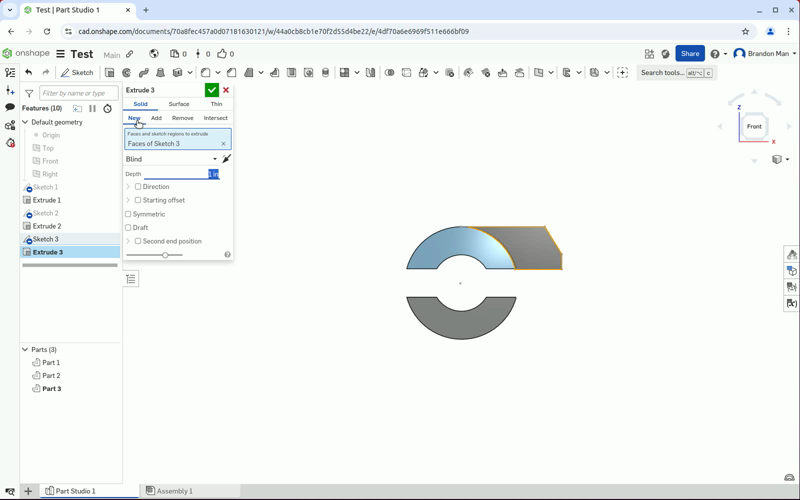
text(17.331)
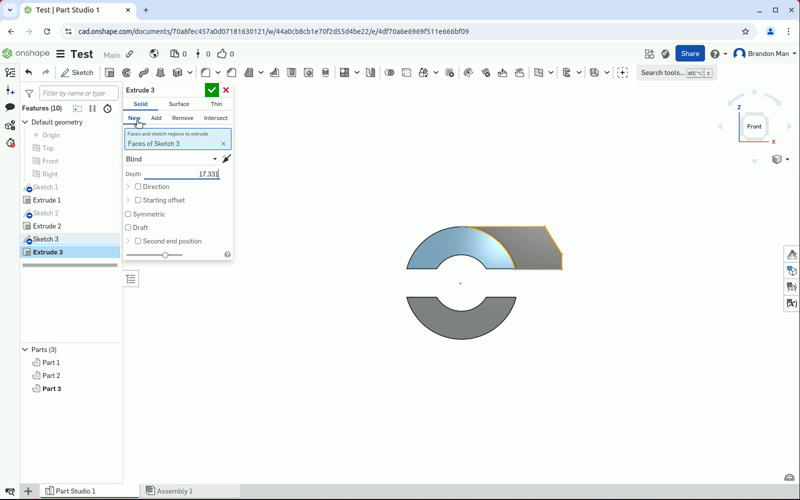
key(enter)
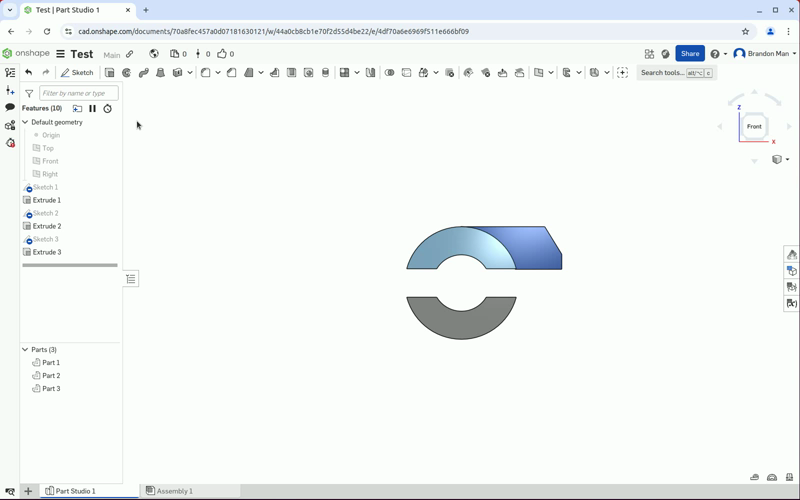
key(shift+h)
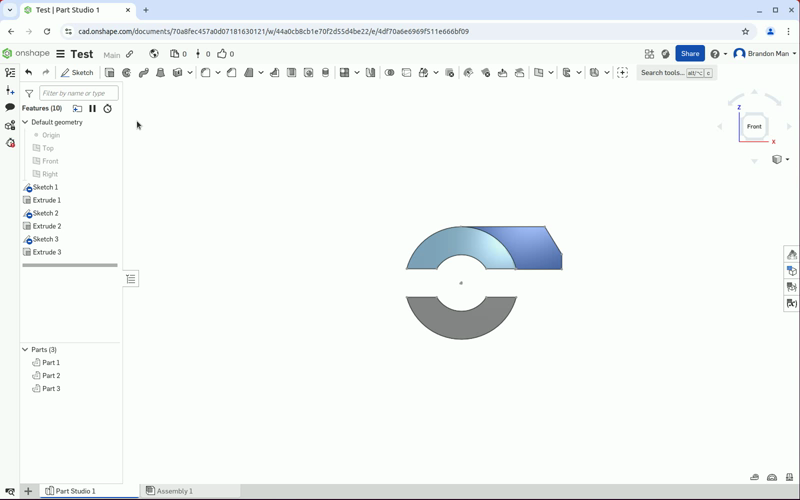
key(shift+h)
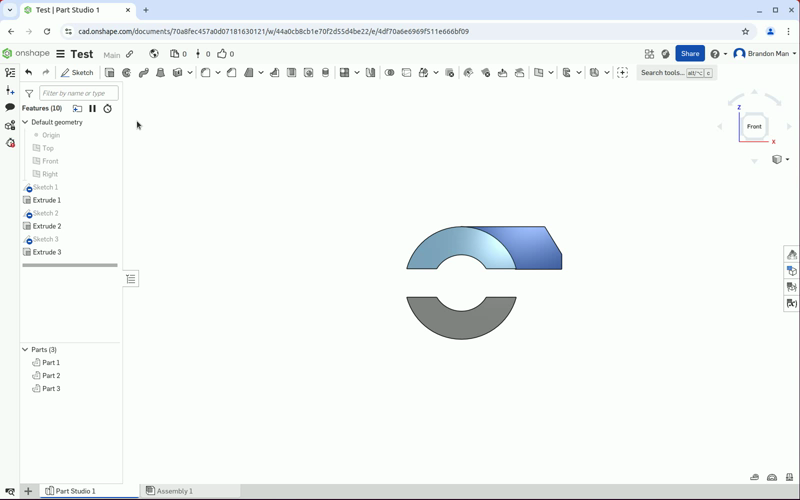
mouse_move(73, 189)
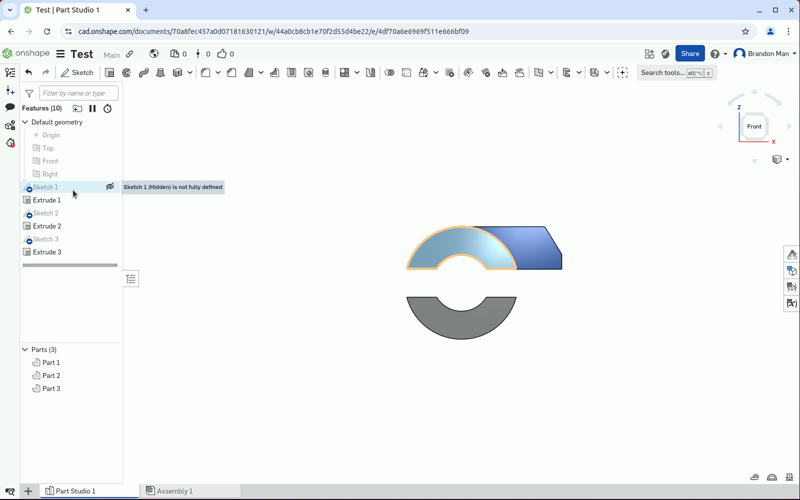
click(73, 189)
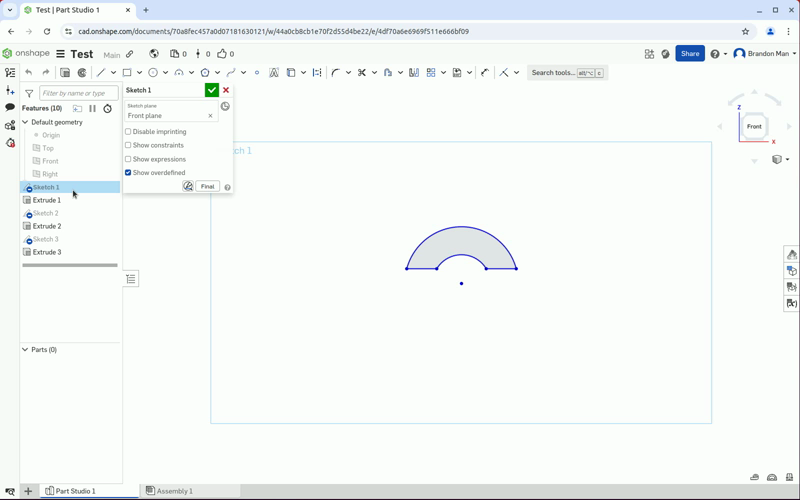
mouse_move(229, 92)
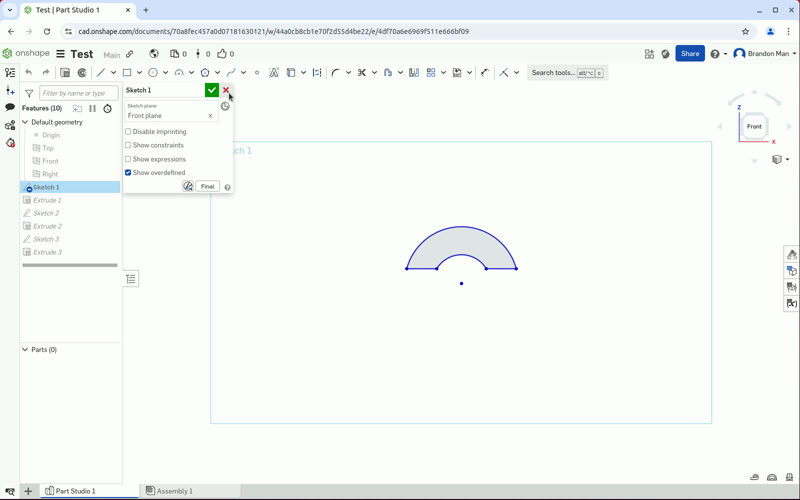
click(229, 92)
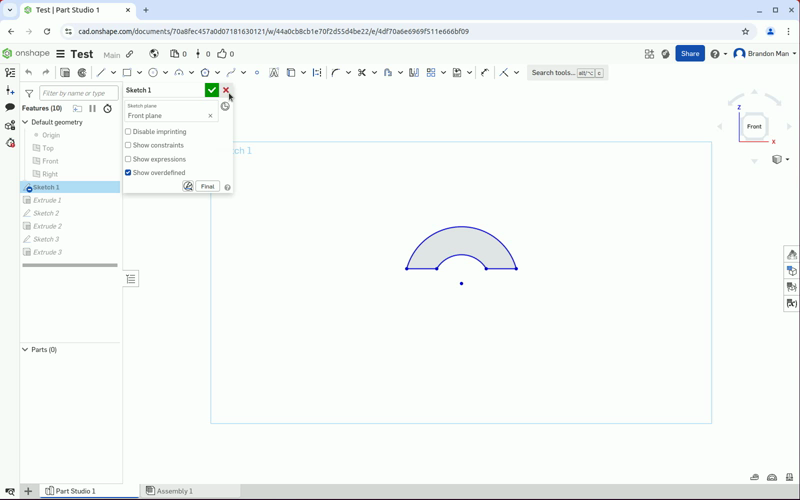
key(shift+s)
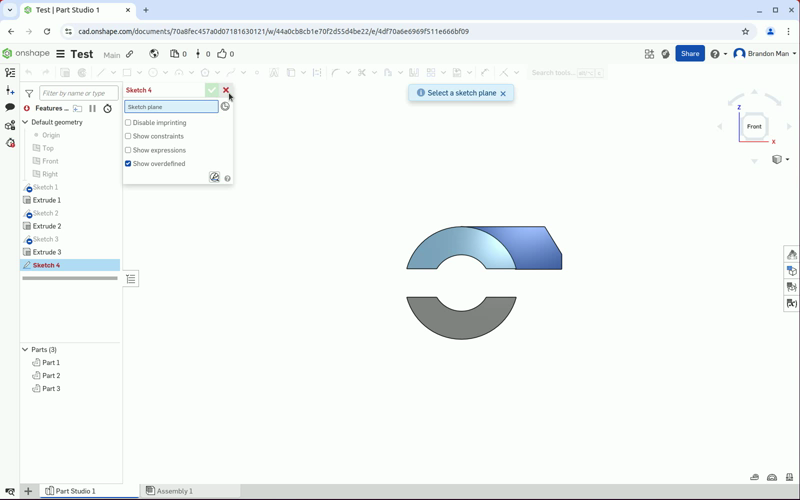
mouse_move(73, 163)
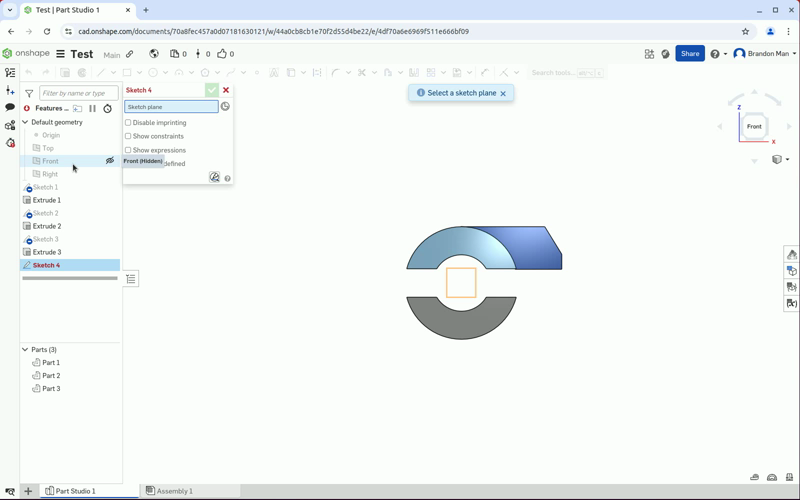
click(73, 163)
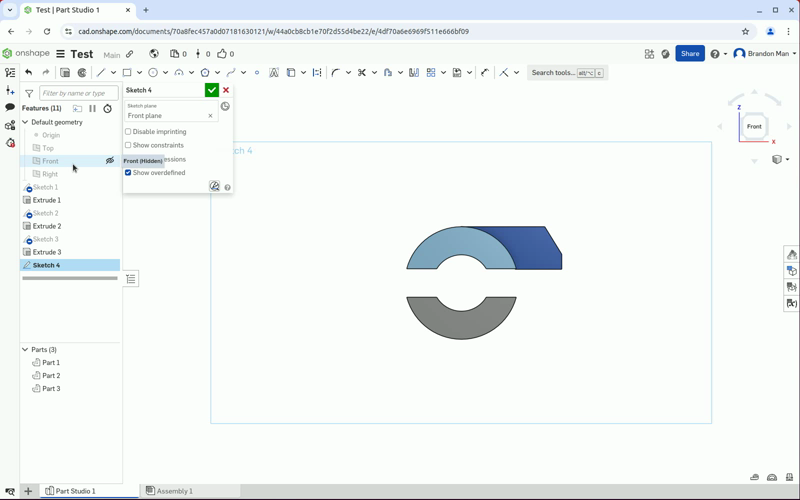
mouse_move(73, 352)
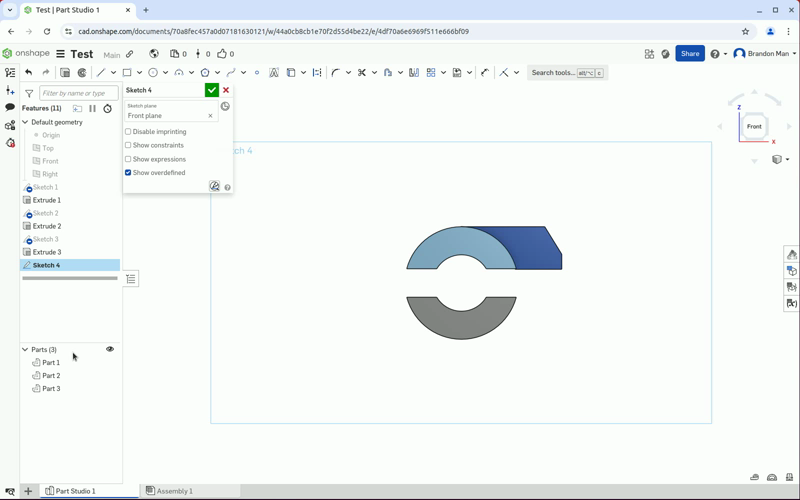
key(y)
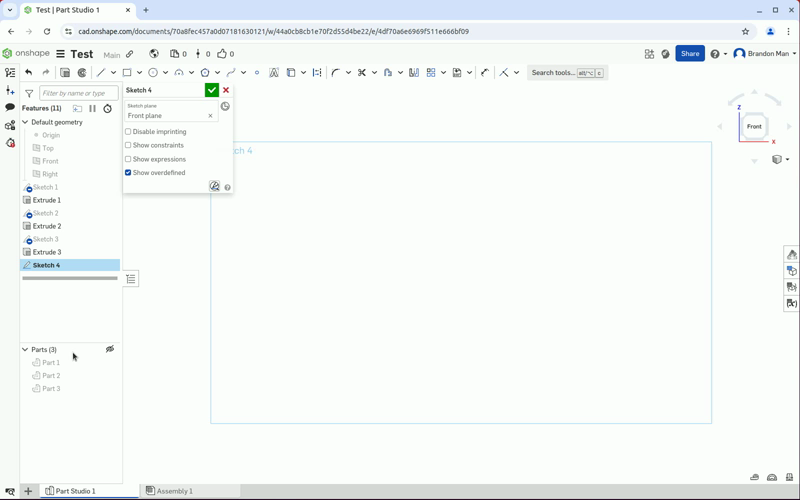
key(l)
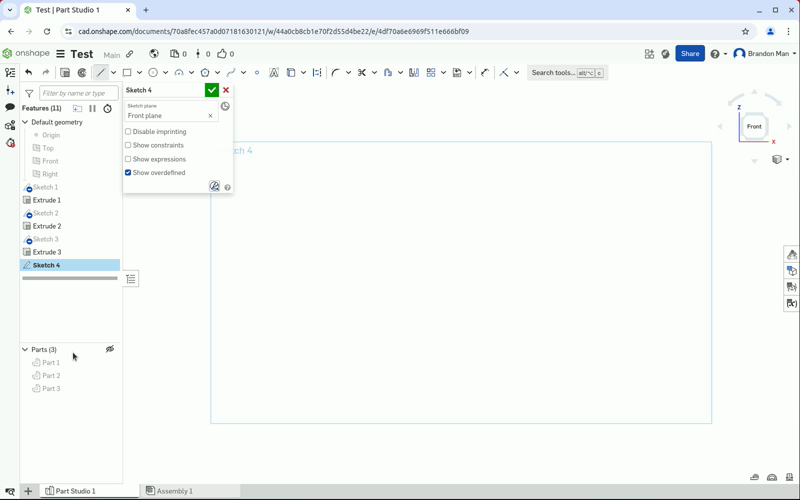
key_down(shift)
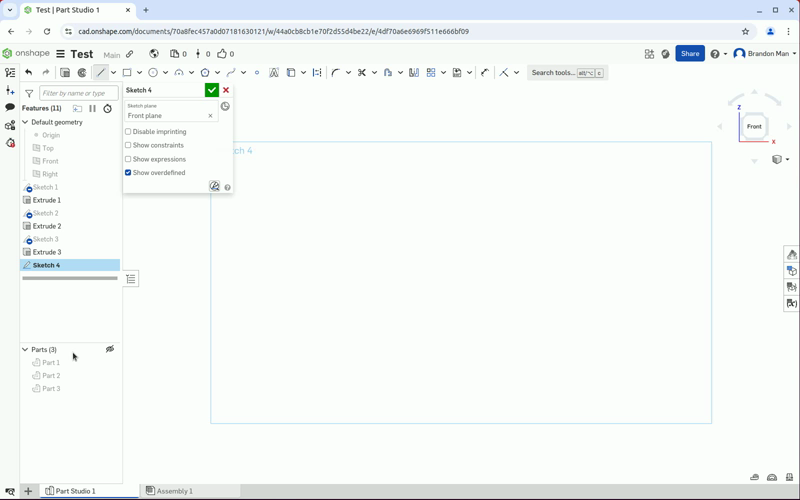
mouse_move(460, 339)
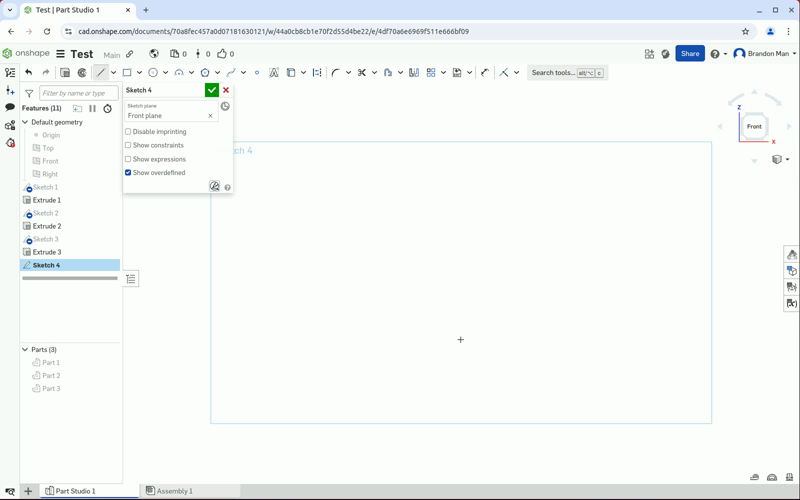
click(460, 339)
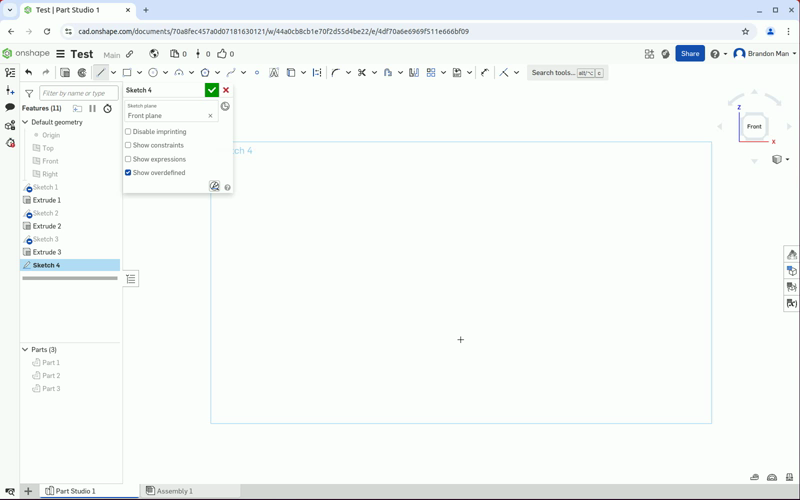
key_up(shift)
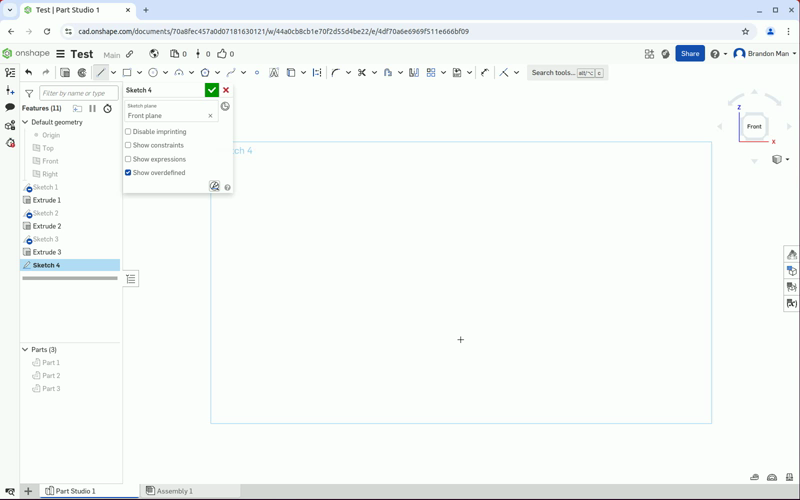
key_down(shift)
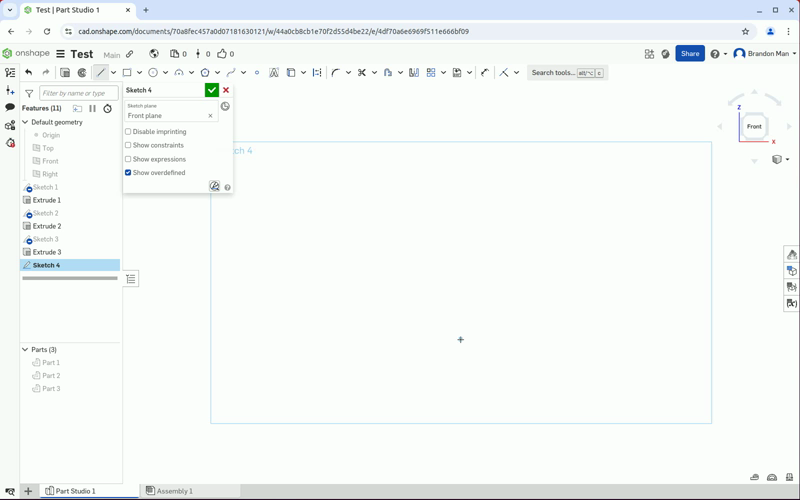
mouse_move(544, 339)
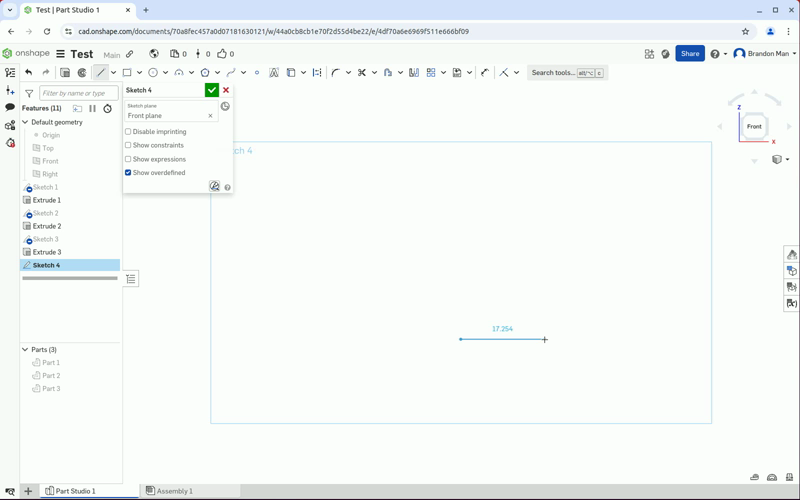
click(544, 339)
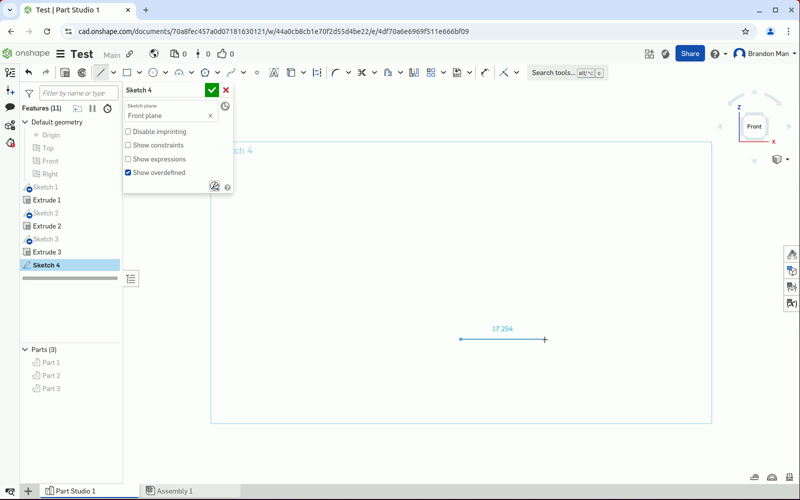
key_up(shift)
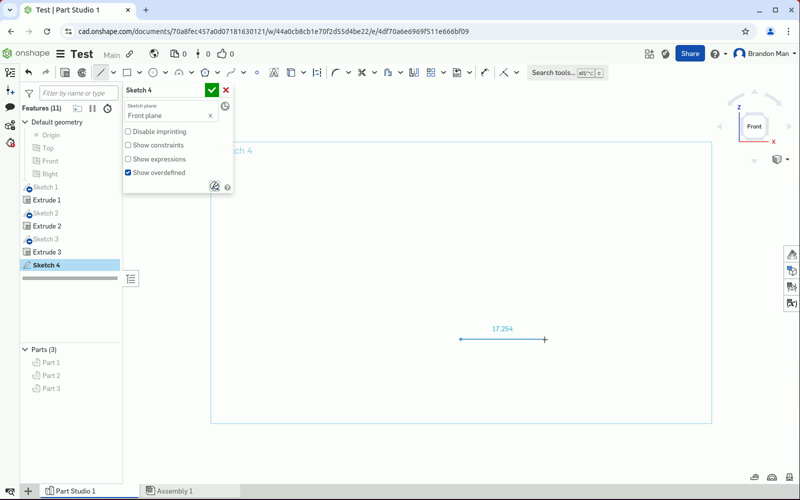
key_down(shift)
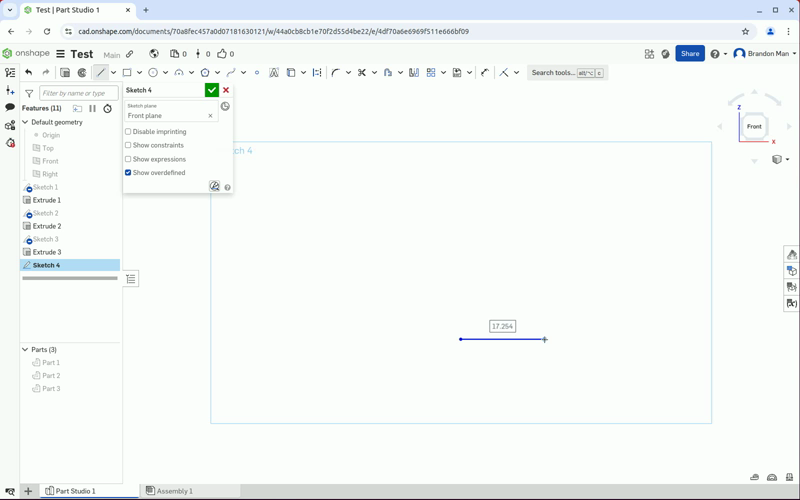
mouse_move(574, 339)
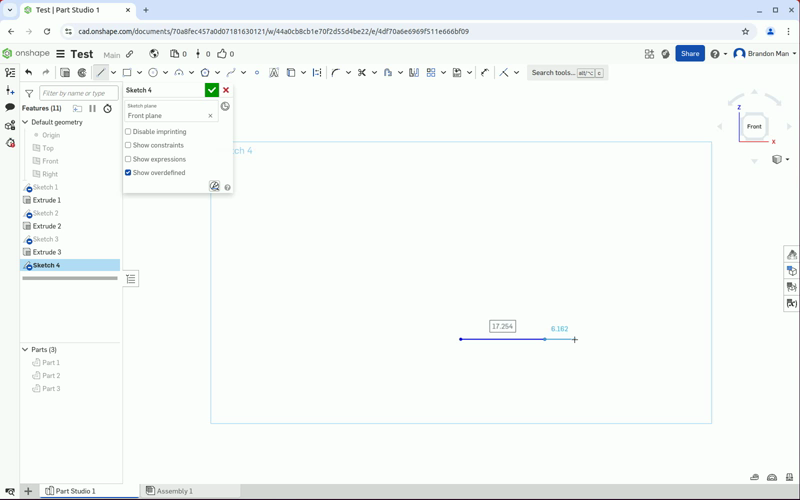
mouse_move(561, 311)
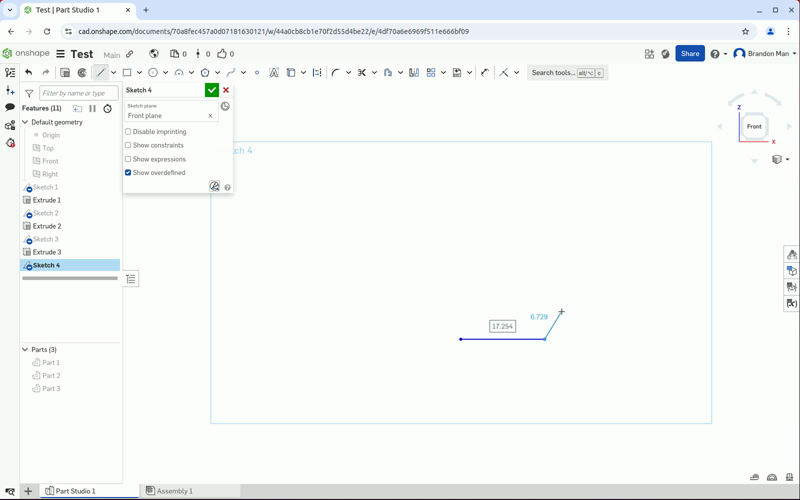
click(561, 311)
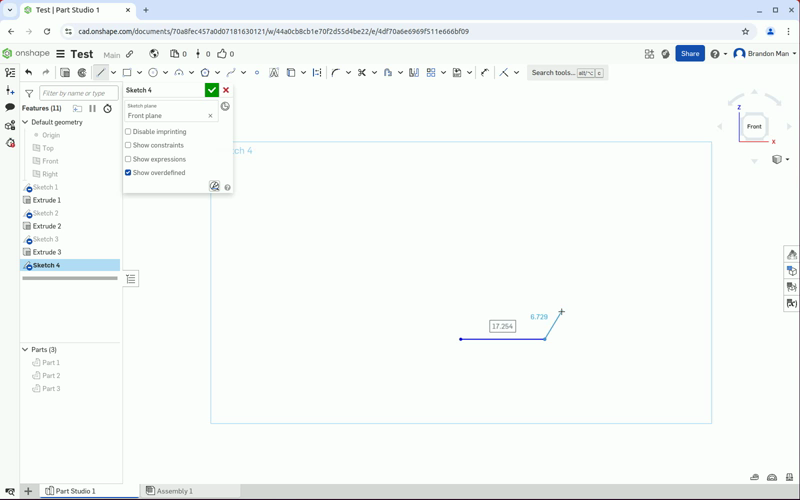
key_up(shift)
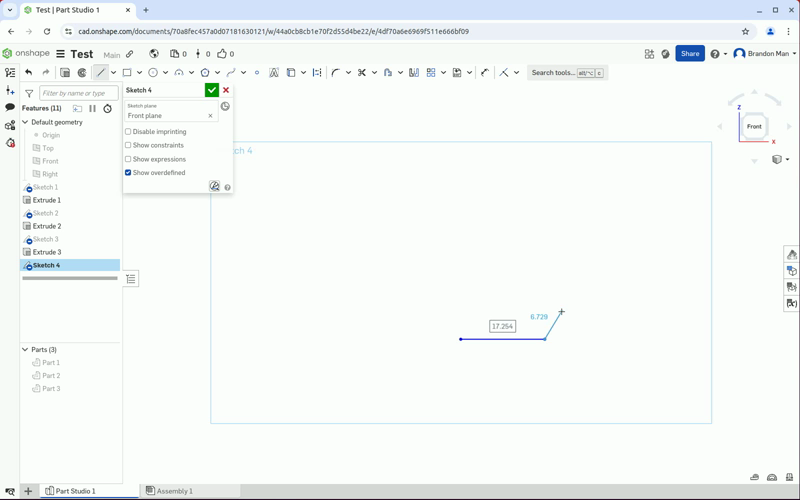
key_down(shift)
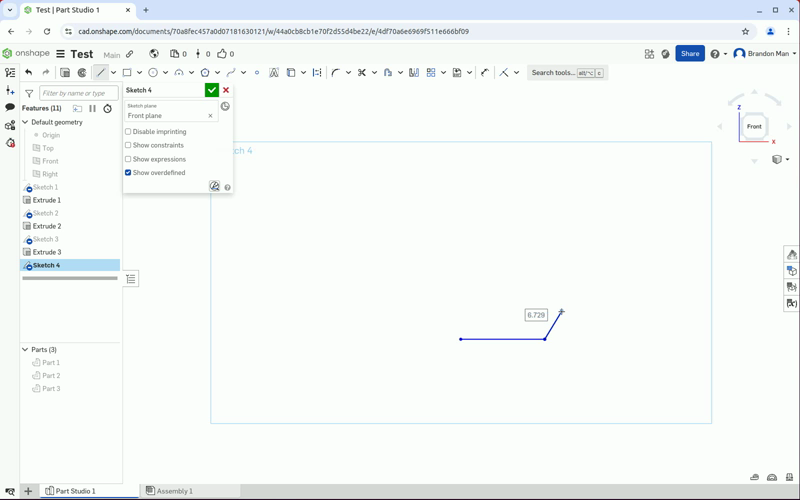
mouse_move(589, 311)
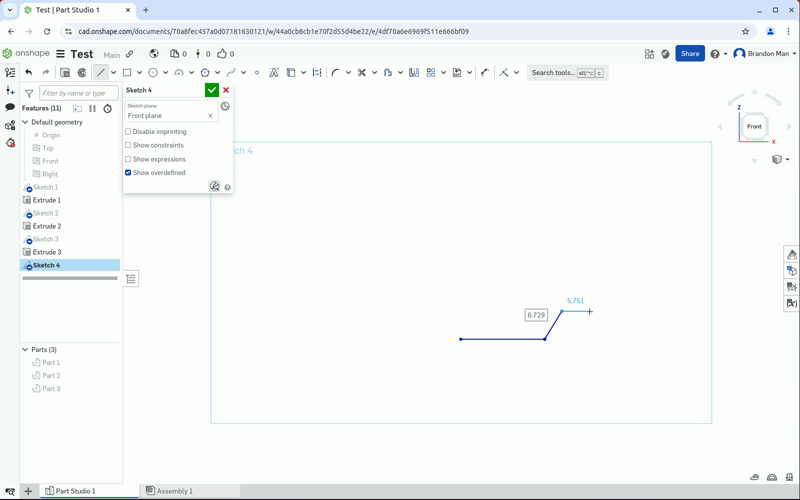
mouse_move(561, 296)
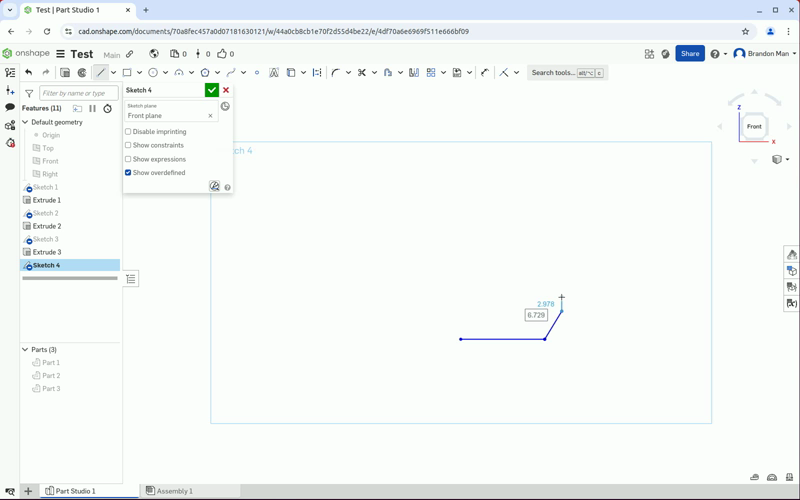
click(561, 296)
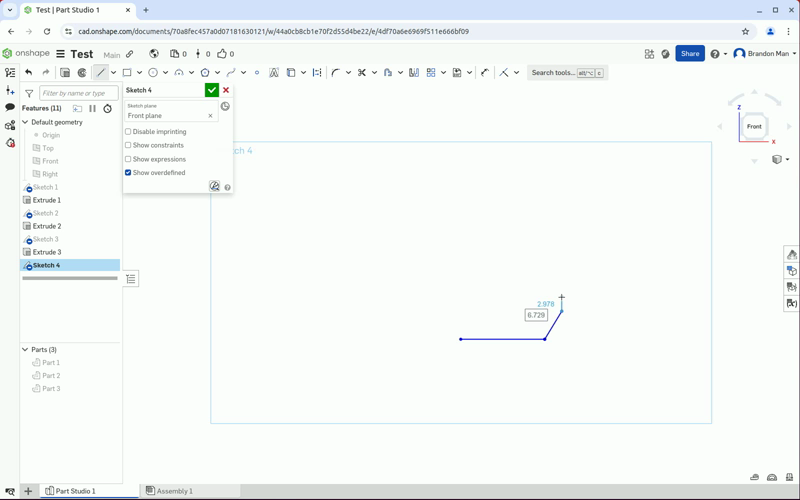
key_up(shift)
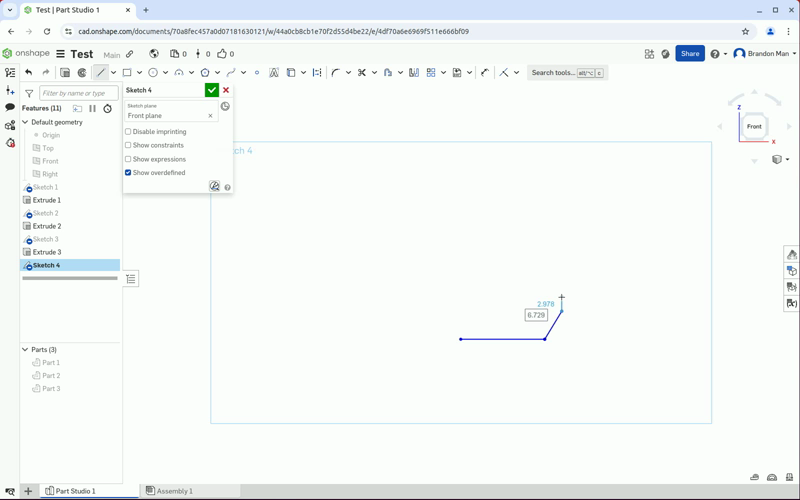
key_down(shift)
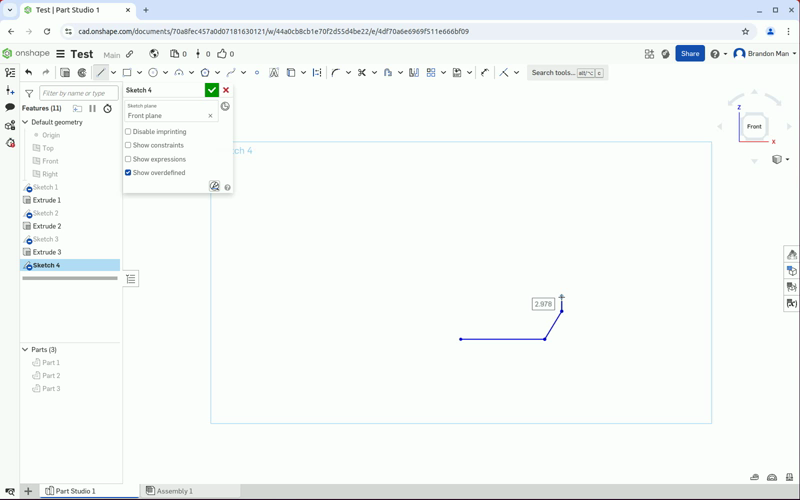
mouse_move(589, 296)
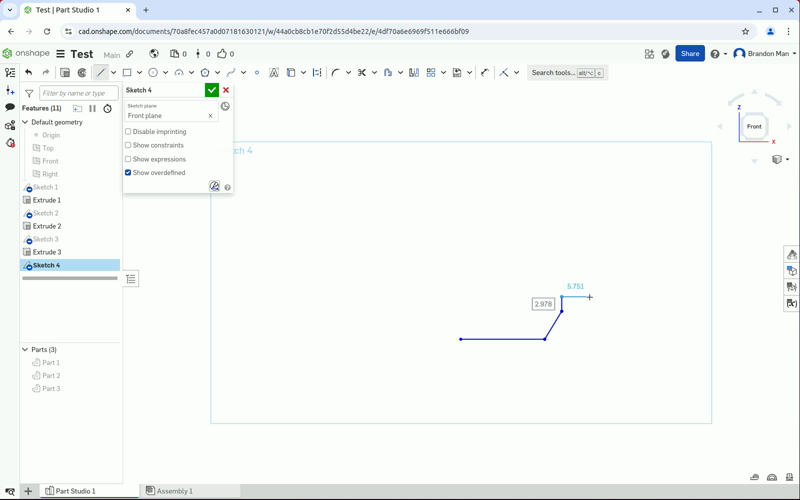
mouse_move(515, 296)
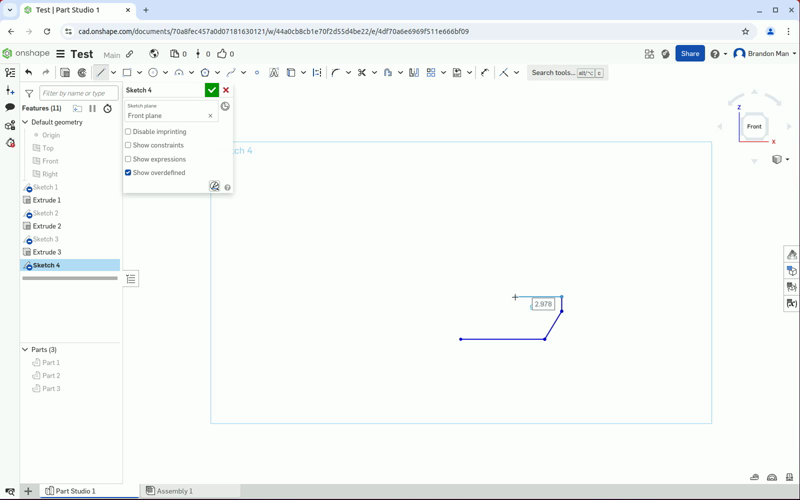
click(515, 296)
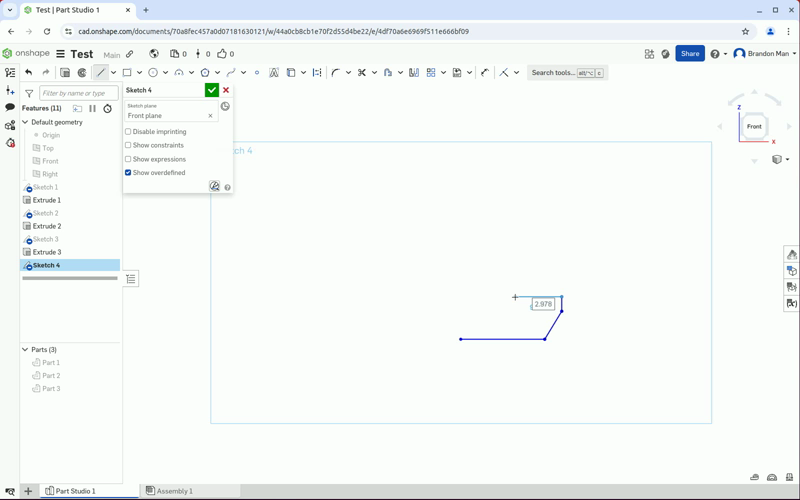
key_up(shift)
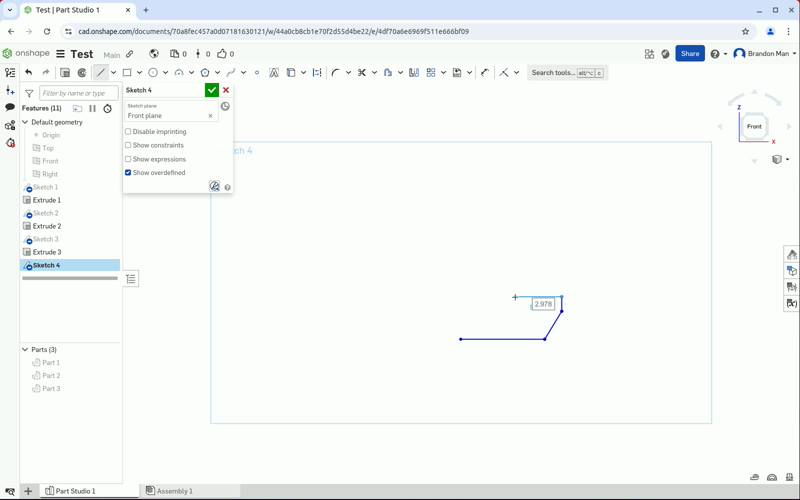
key(esc)
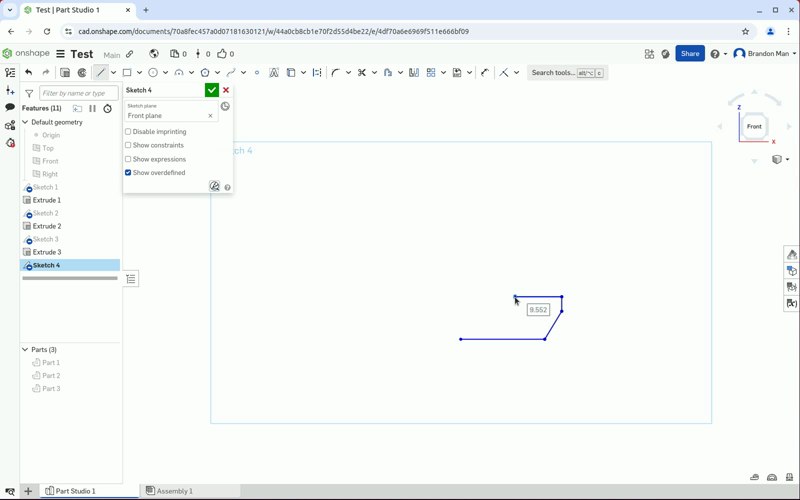
key(a)
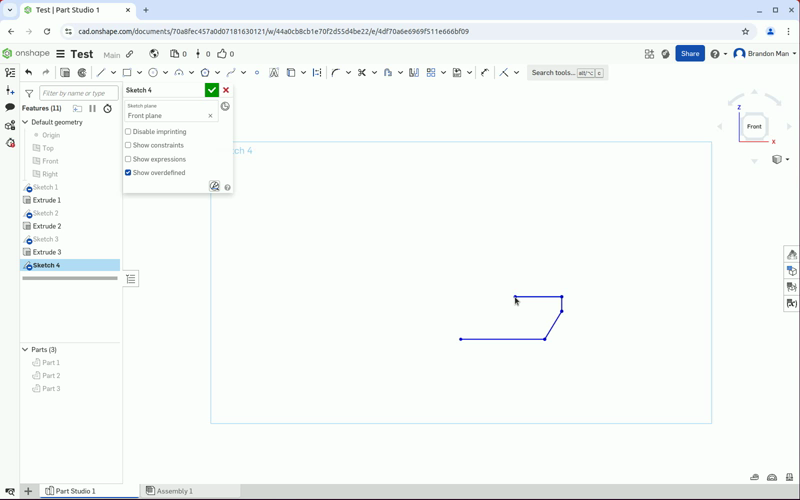
mouse_move(515, 296)
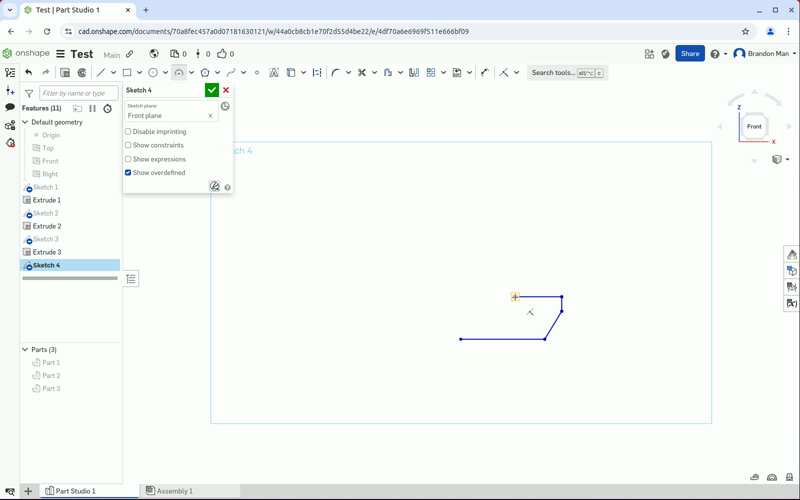
click(515, 296)
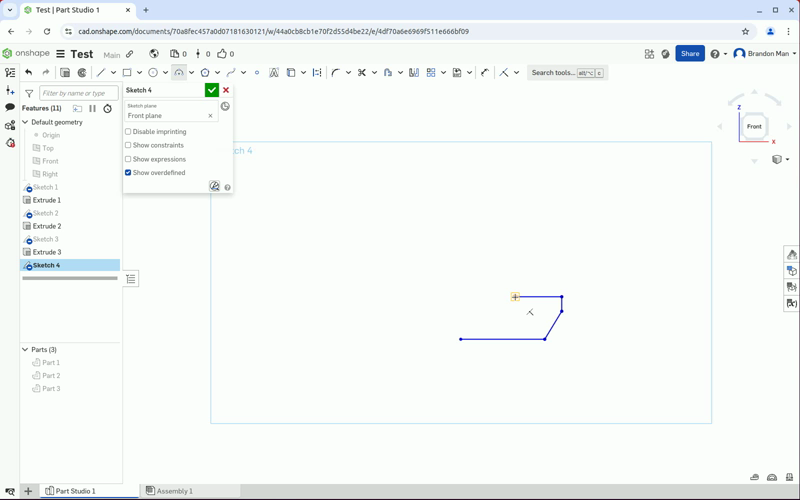
mouse_move(460, 339)
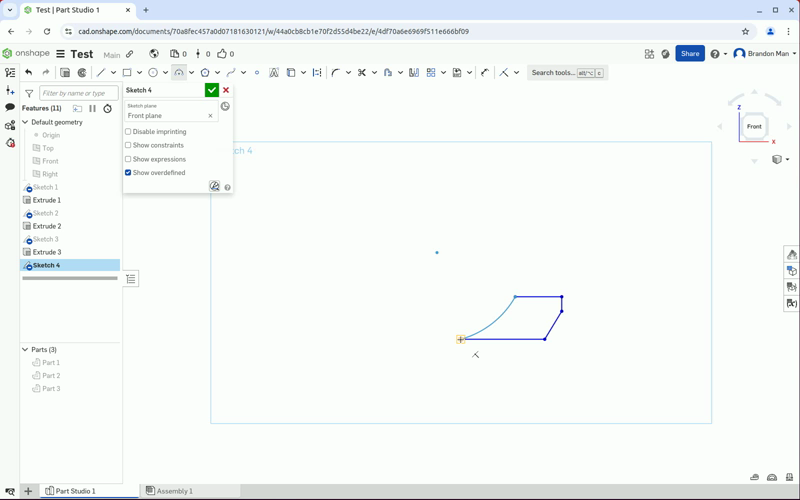
click(460, 339)
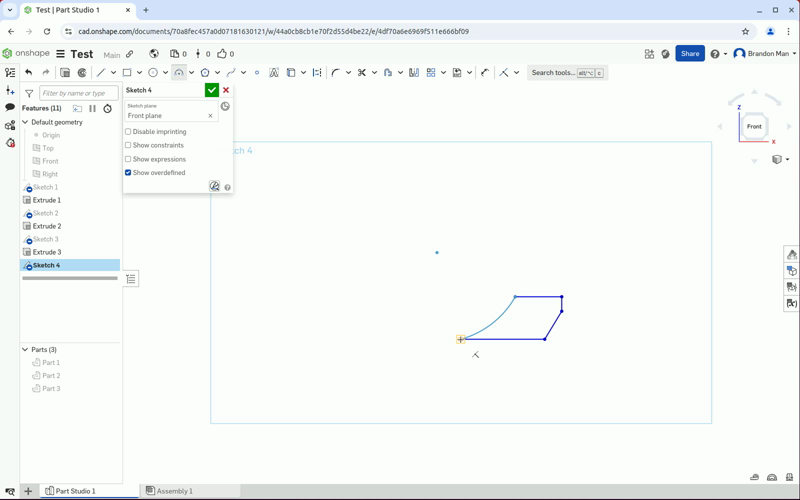
key_down(shift)
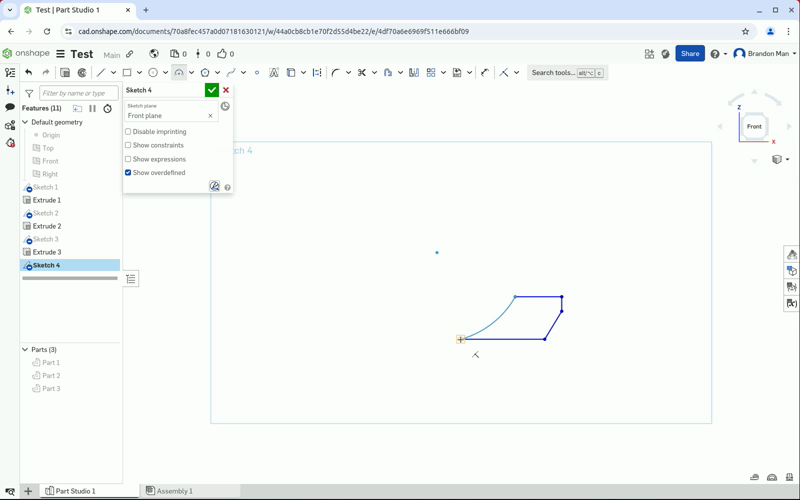
mouse_move(495, 327)
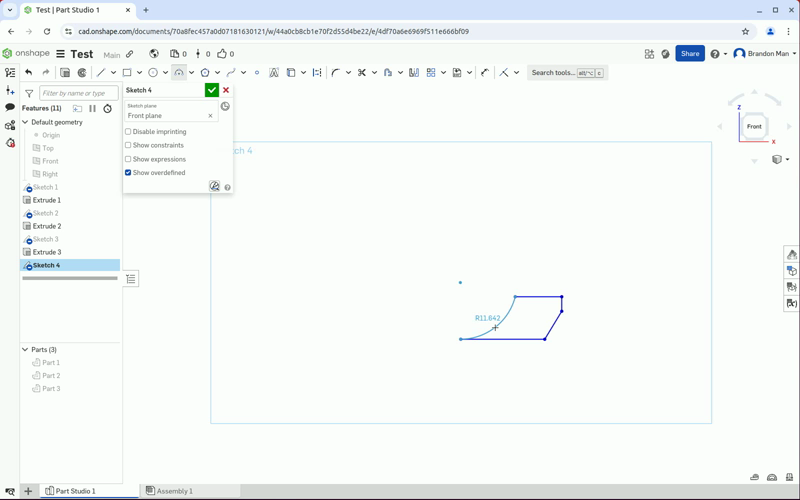
click(495, 327)
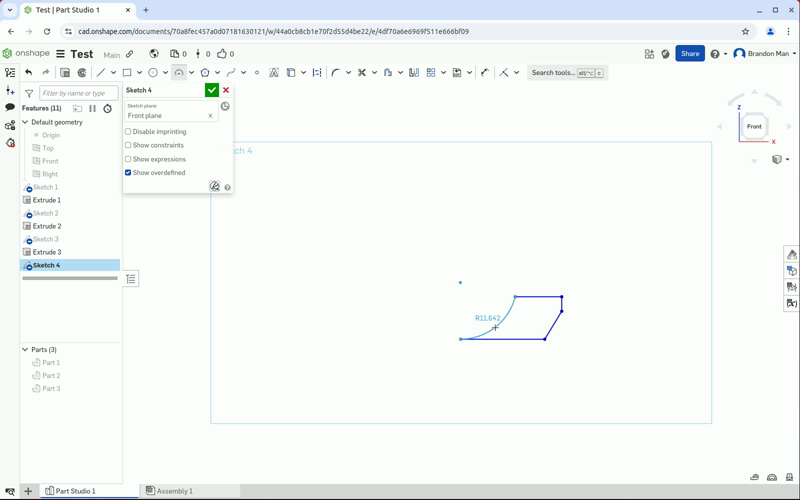
key_up(shift)
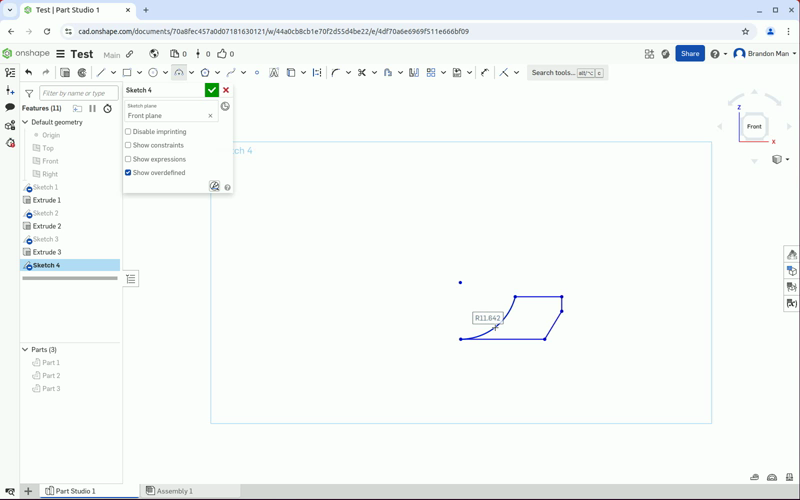
key(esc)
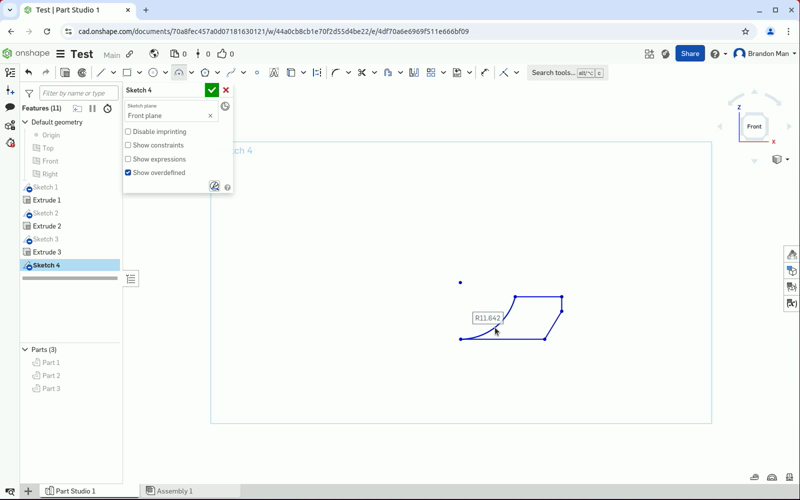
mouse_move(488, 337)
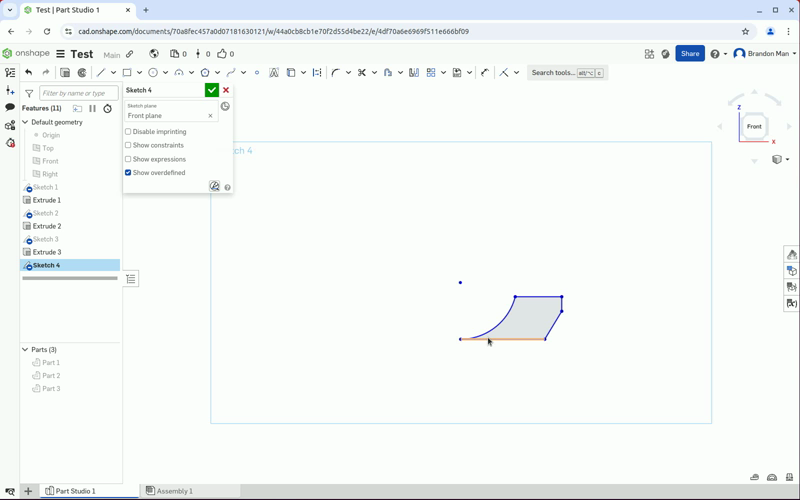
click(488, 337)
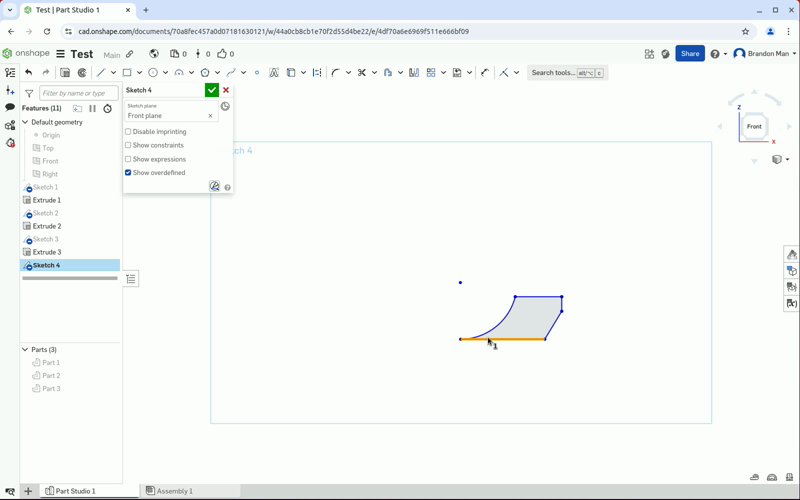
mouse_move(73, 352)
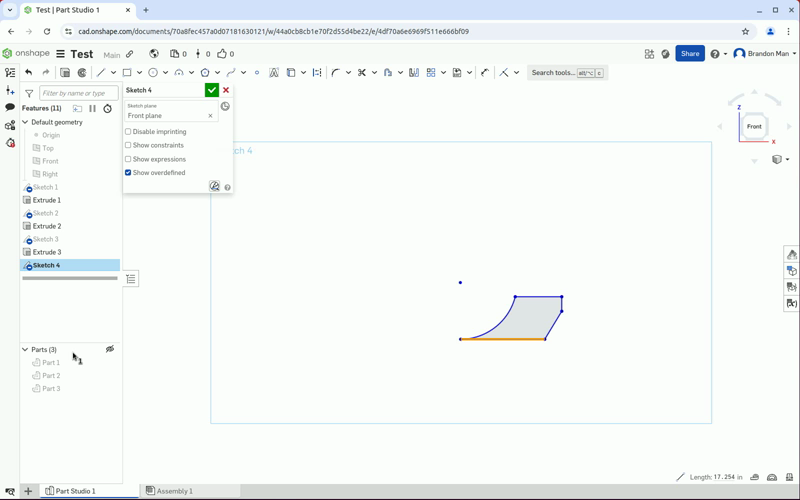
key(shift+y)
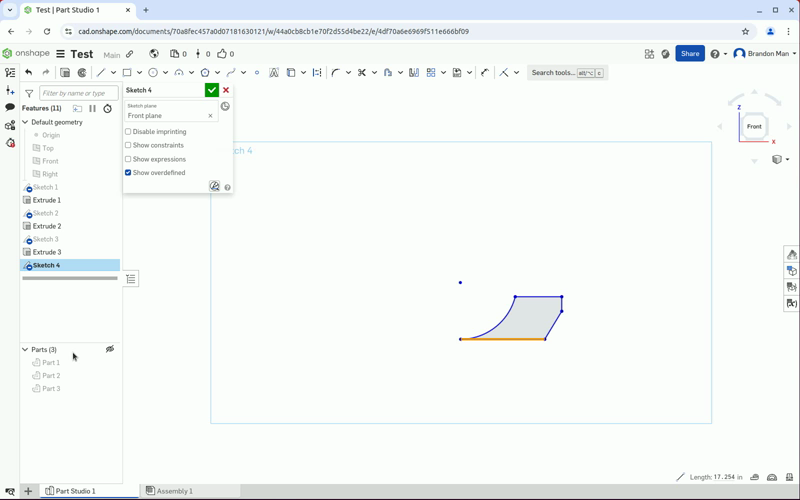
key(shift+e)
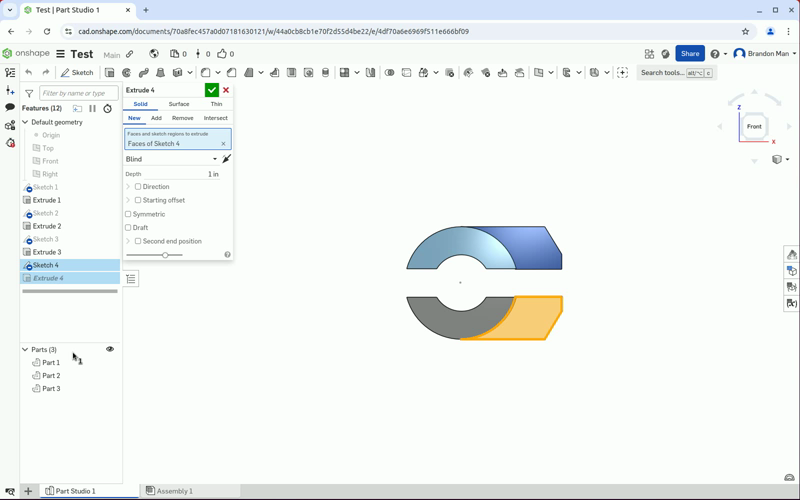
mouse_move(143, 106)
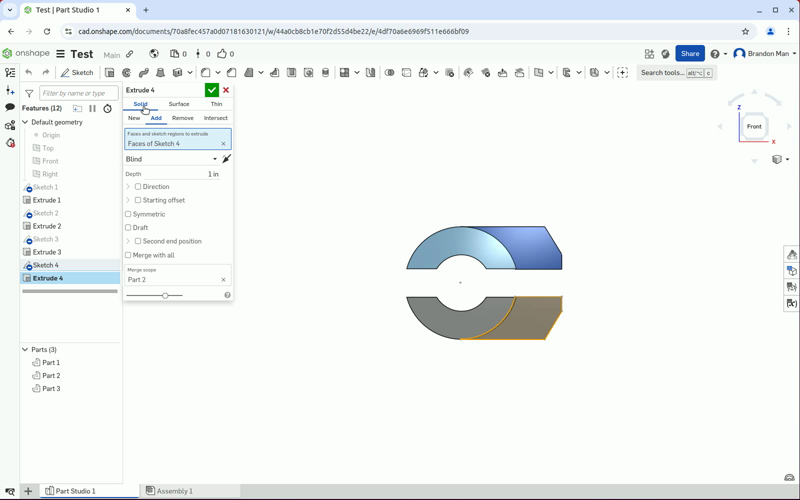
click(143, 106)
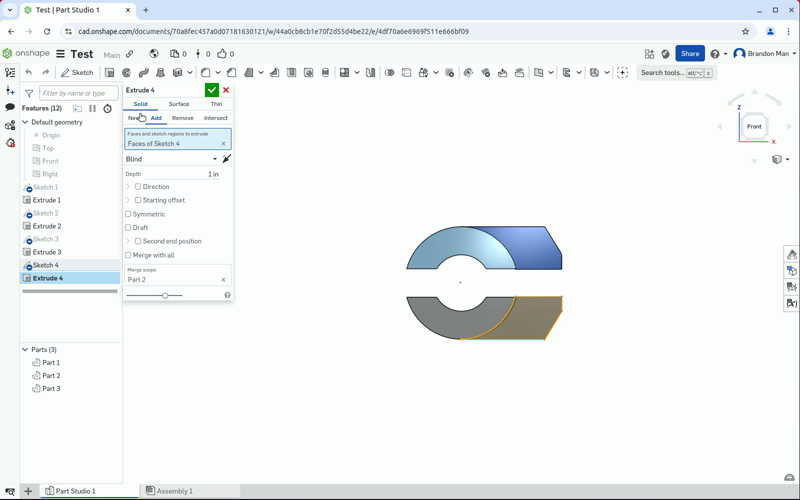
mouse_move(137, 120)
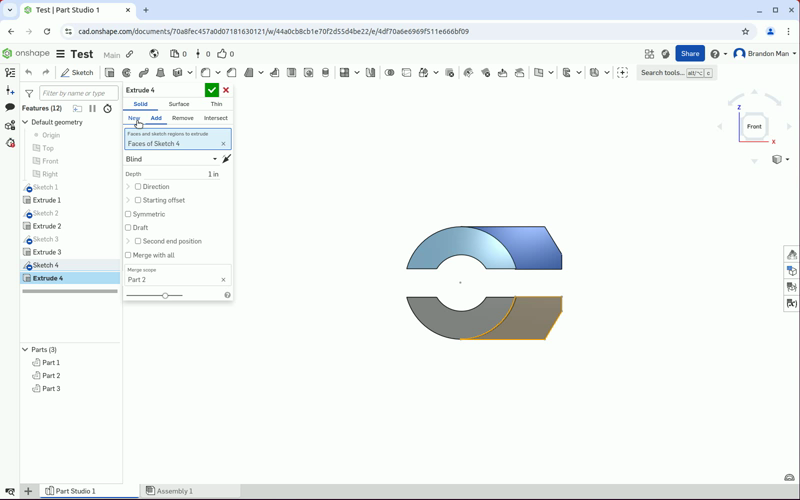
click(137, 120)
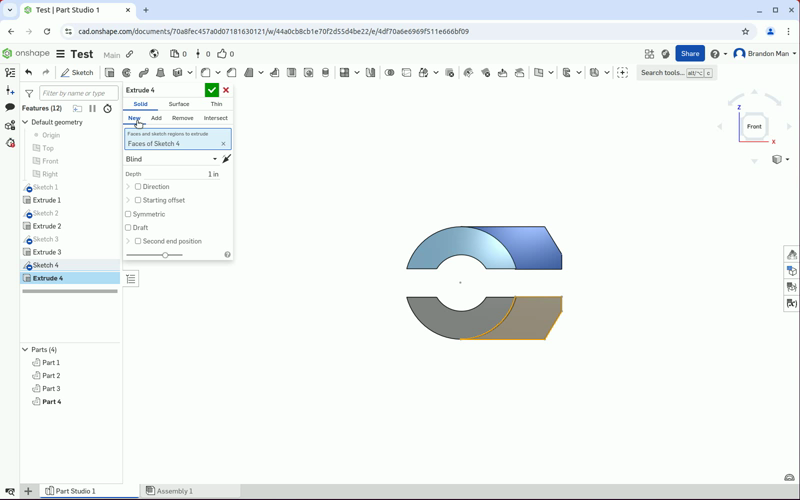
key(tab, 4)
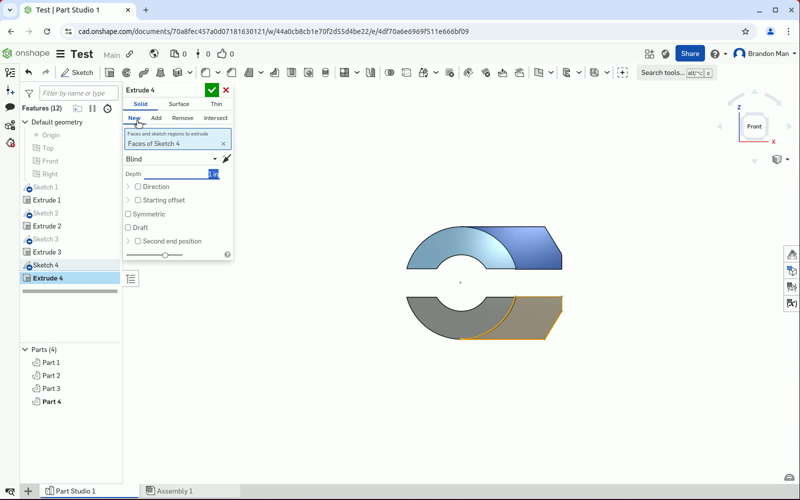
text(17.331)
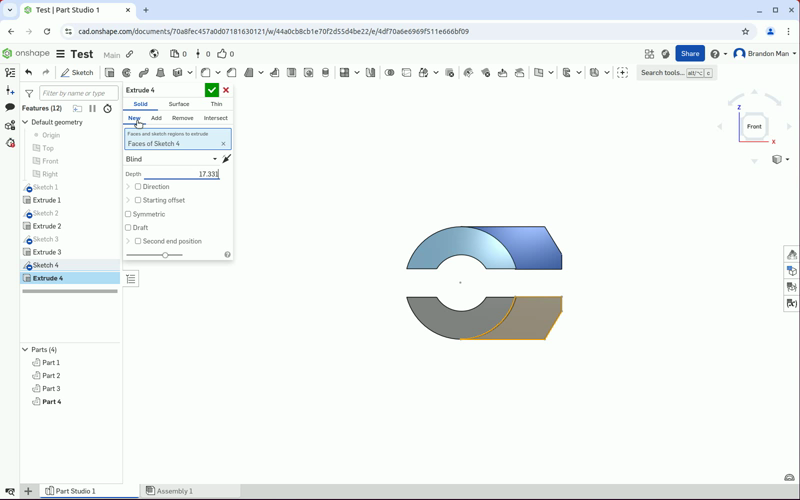
key(enter)
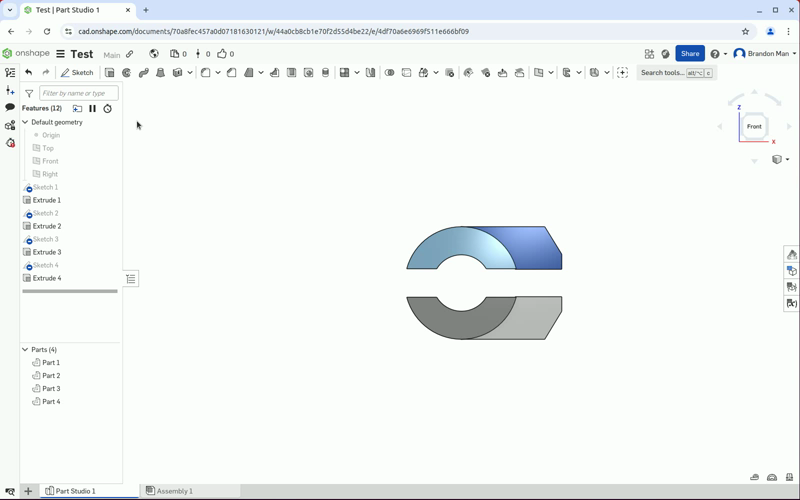
key(shift+h)
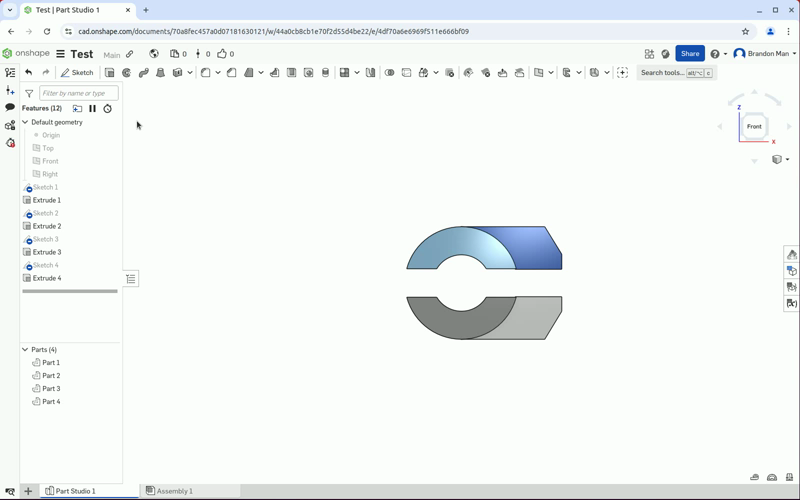
key(shift+h)
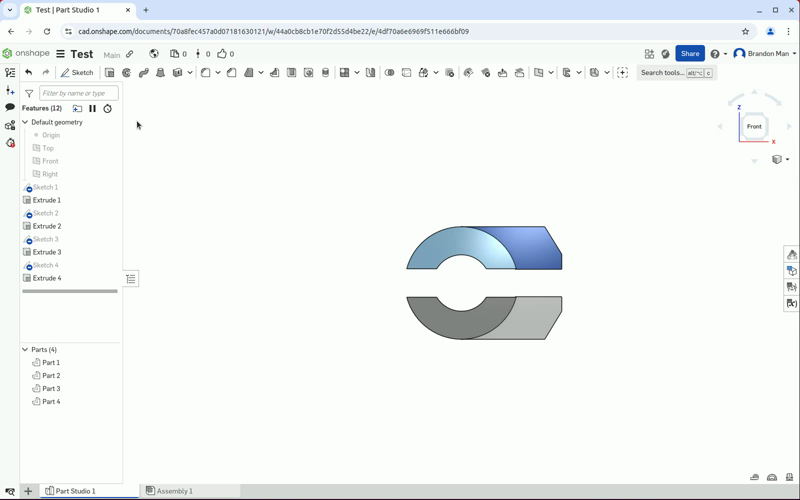
mouse_move(73, 189)
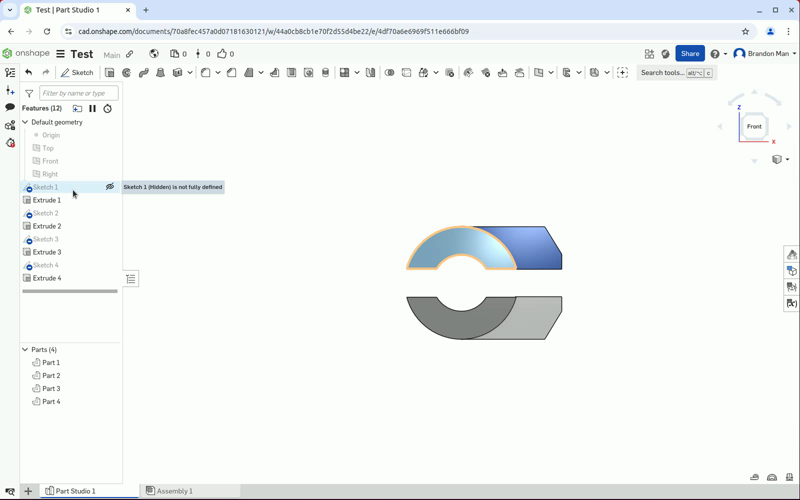
click(73, 189)
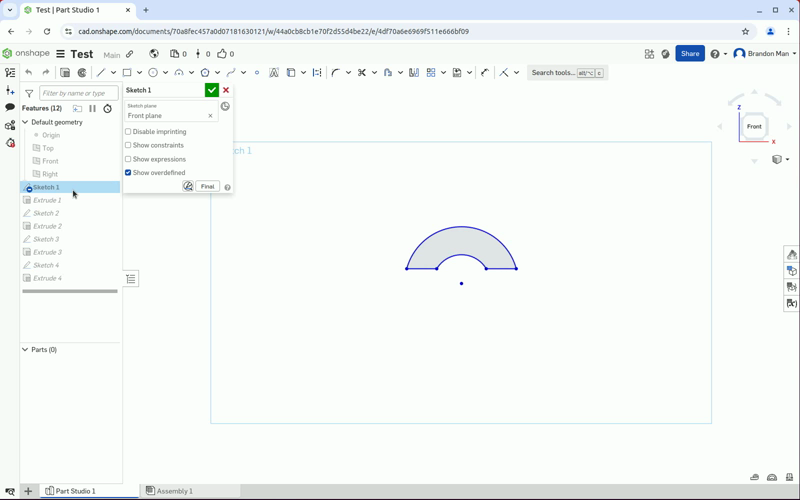
mouse_move(229, 92)
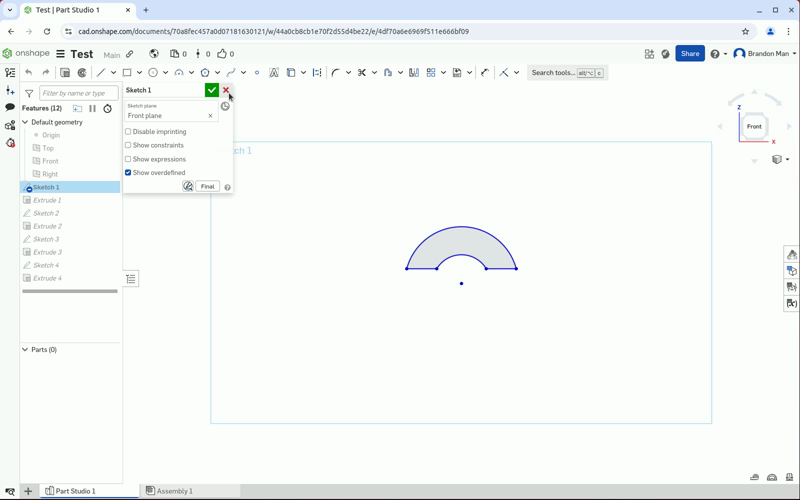
click(229, 92)
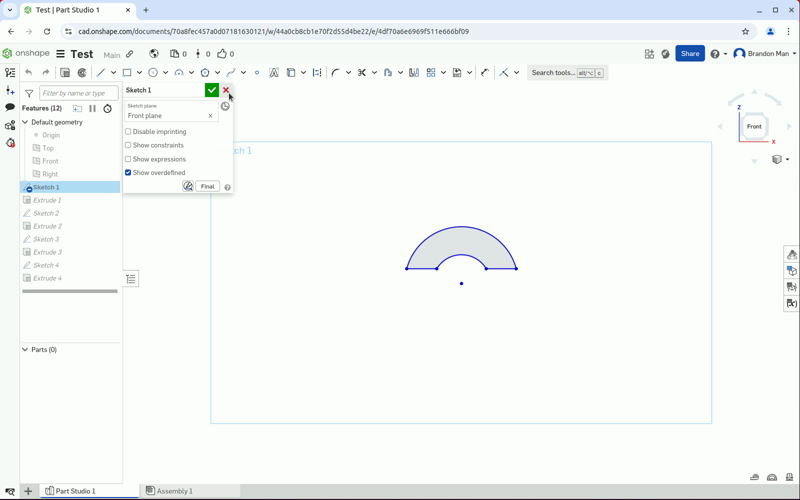
key(shift+s)
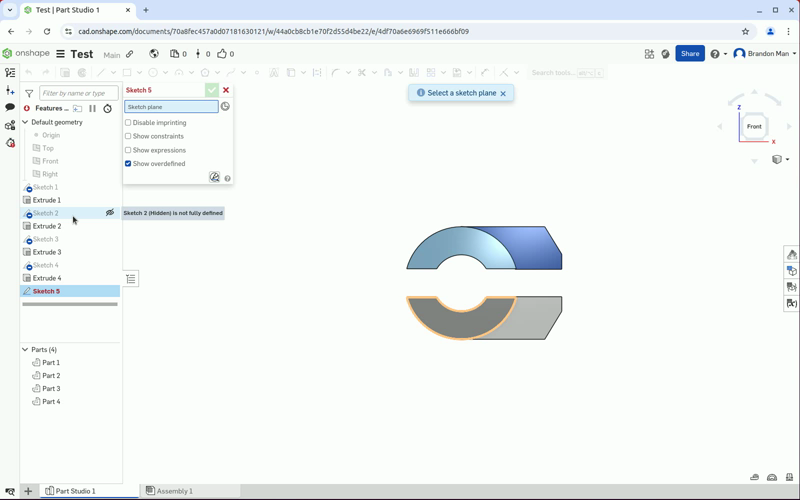
scroll(3)
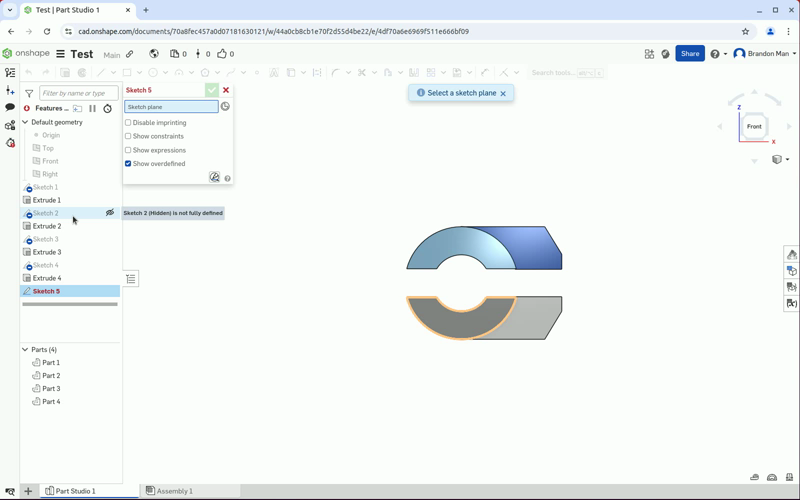
mouse_move(73, 163)
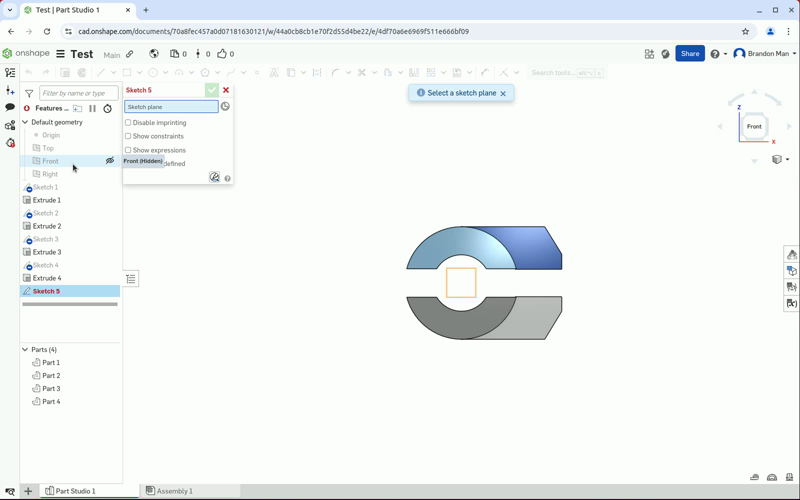
click(73, 163)
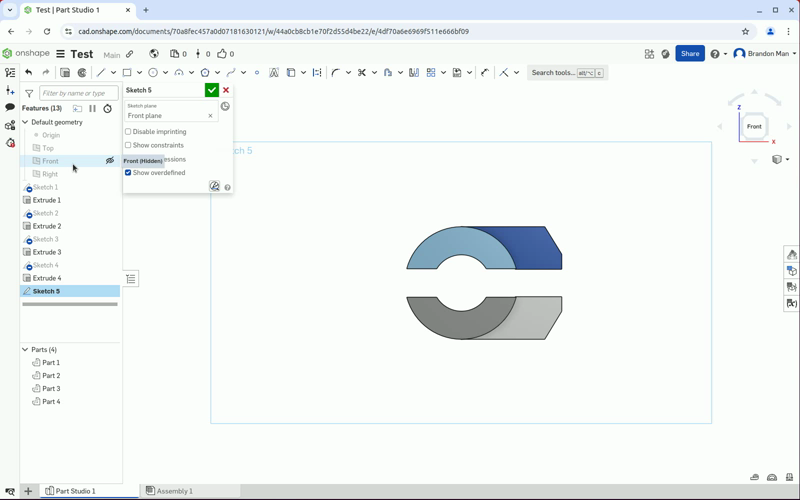
mouse_move(73, 352)
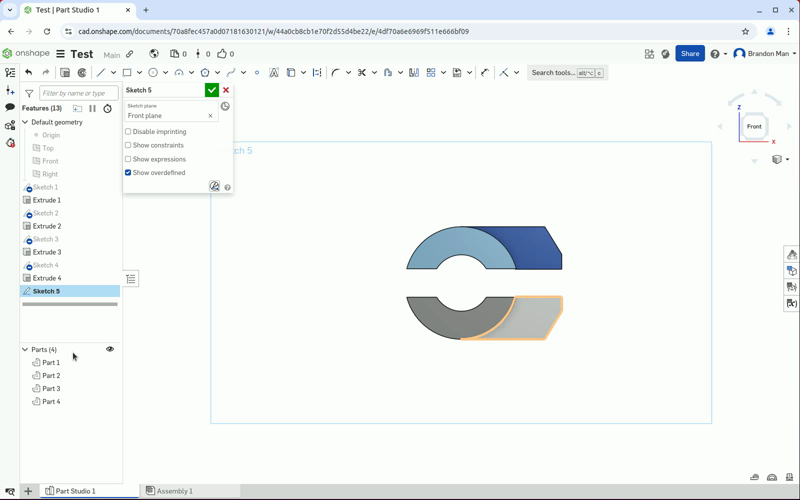
key(y)
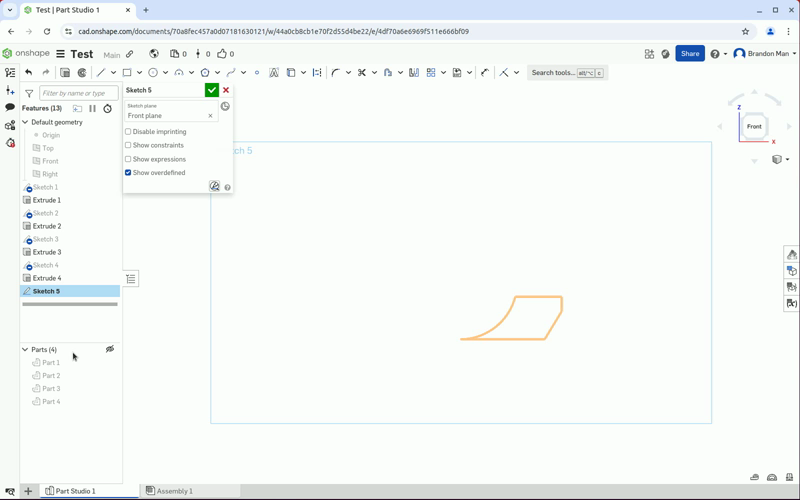
key(l)
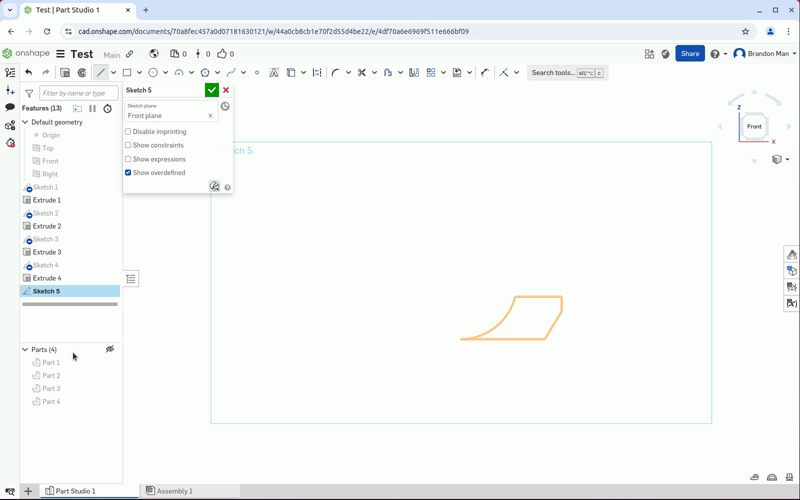
key_down(shift)
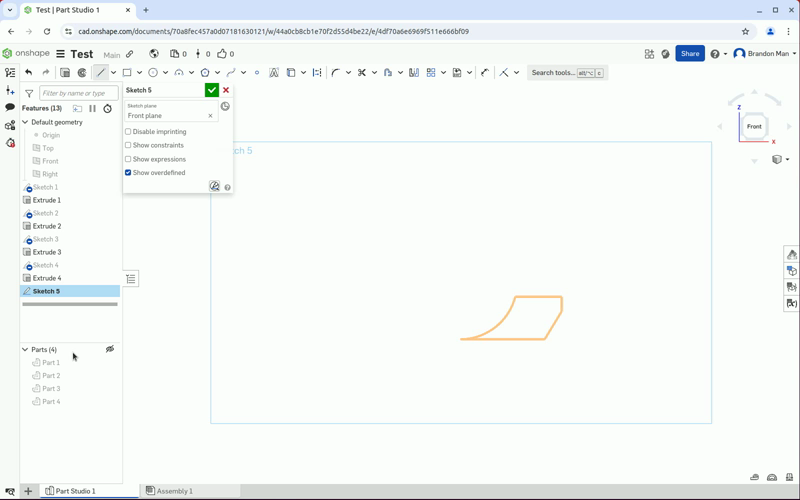
mouse_move(514, 297)
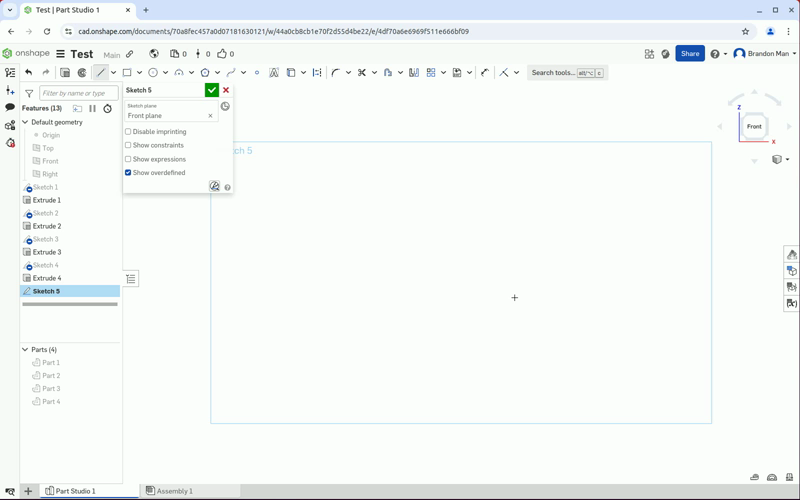
click(514, 297)
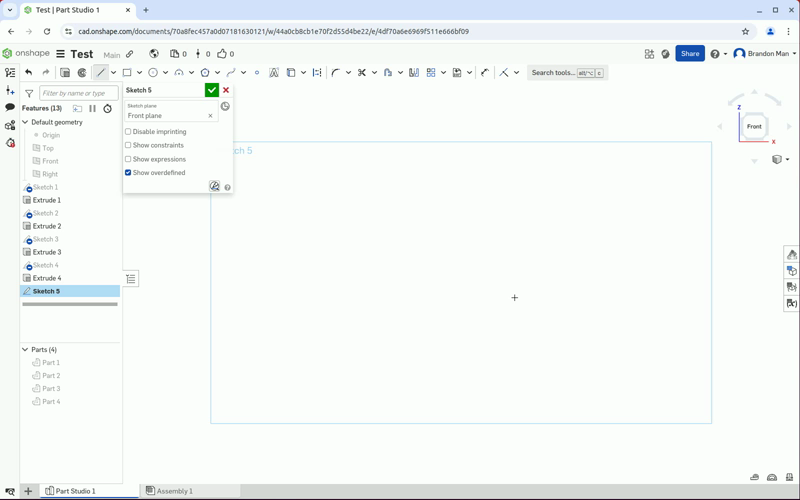
key_up(shift)
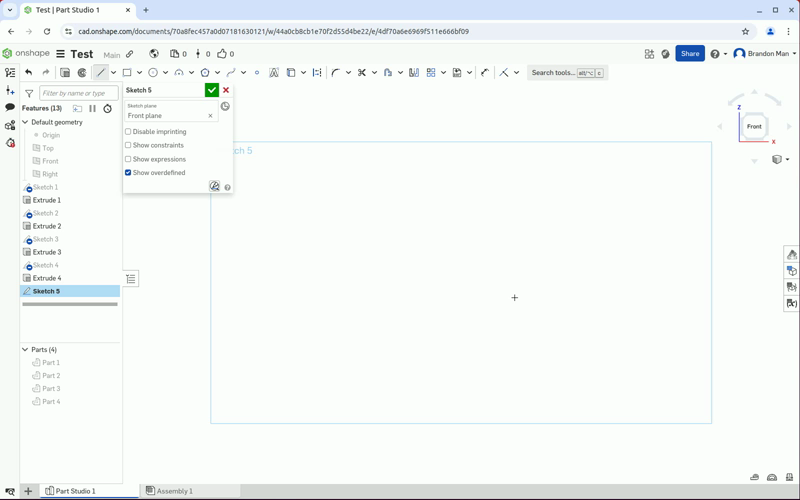
key_down(shift)
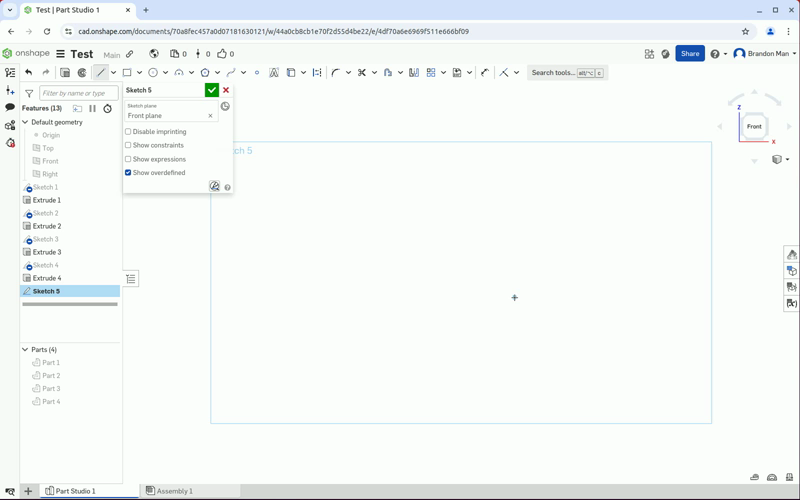
mouse_move(544, 297)
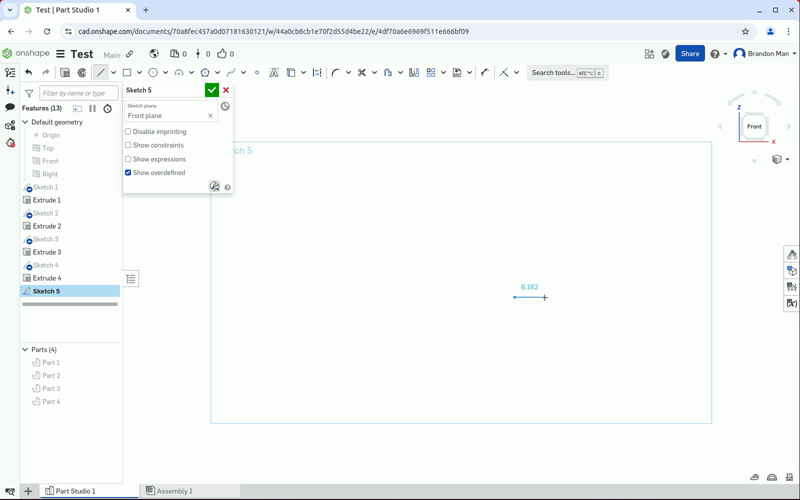
mouse_move(562, 297)
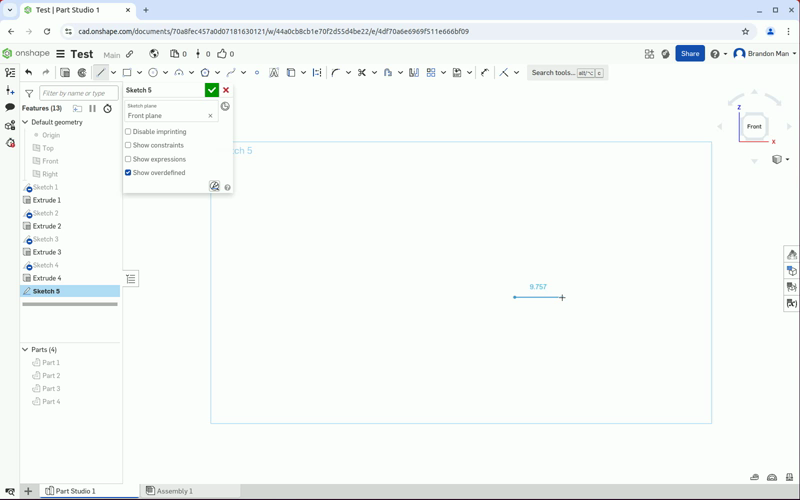
click(562, 297)
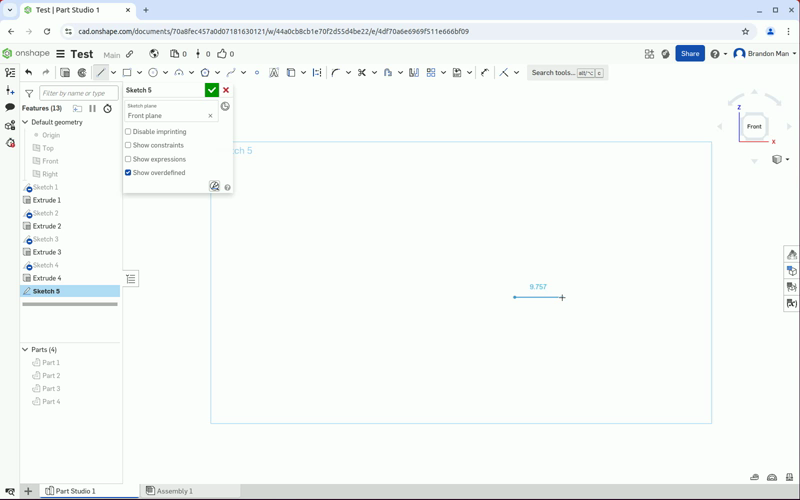
key_up(shift)
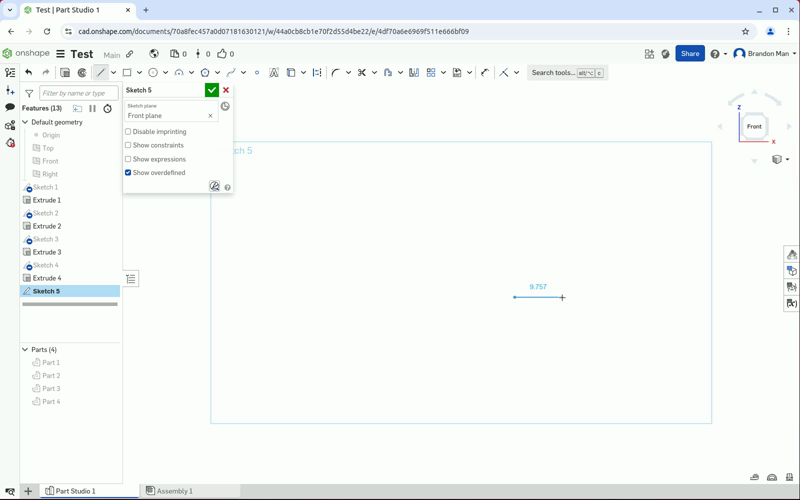
key_down(shift)
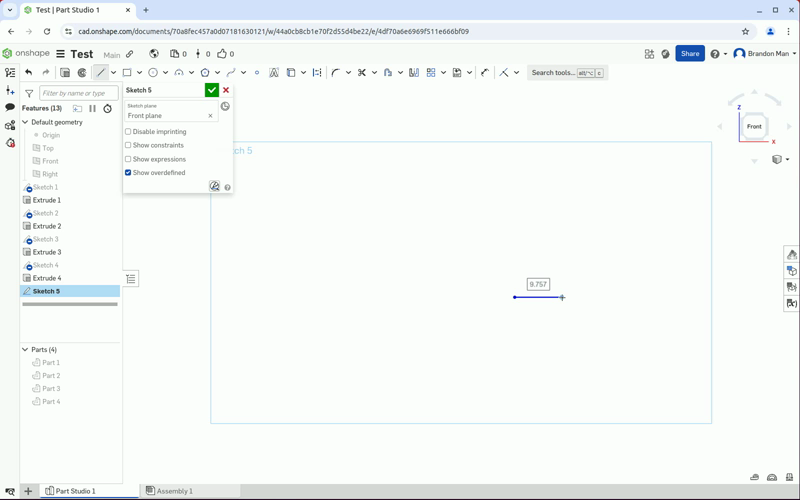
mouse_move(589, 297)
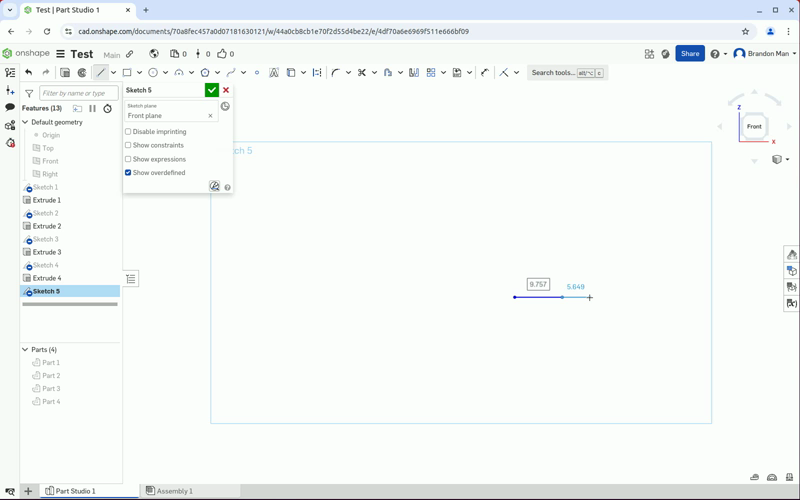
mouse_move(562, 268)
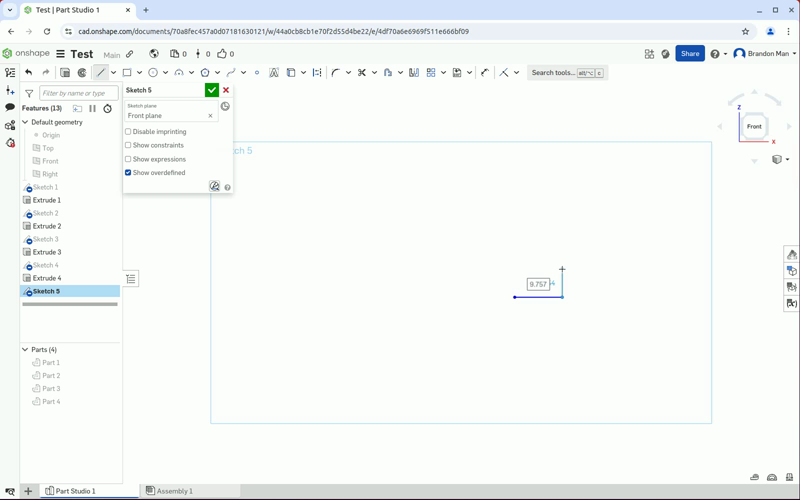
click(562, 268)
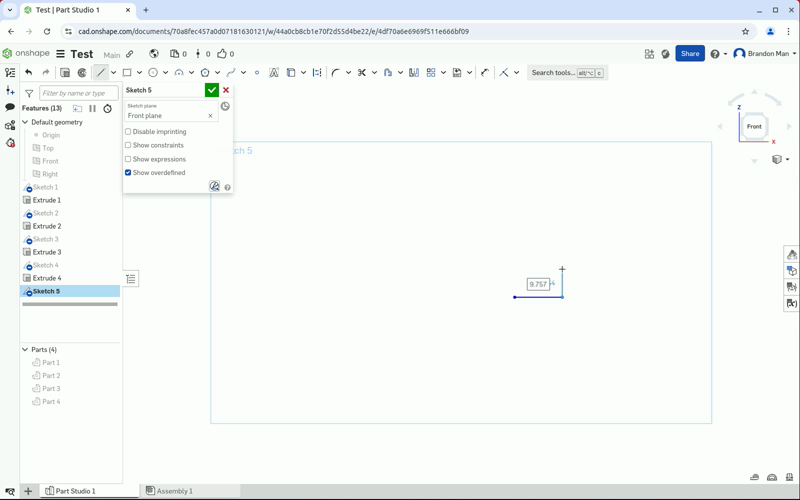
key_up(shift)
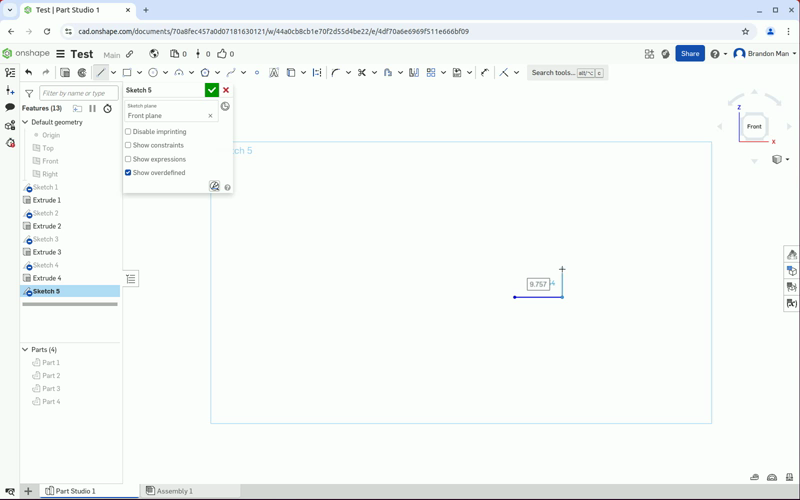
key_down(shift)
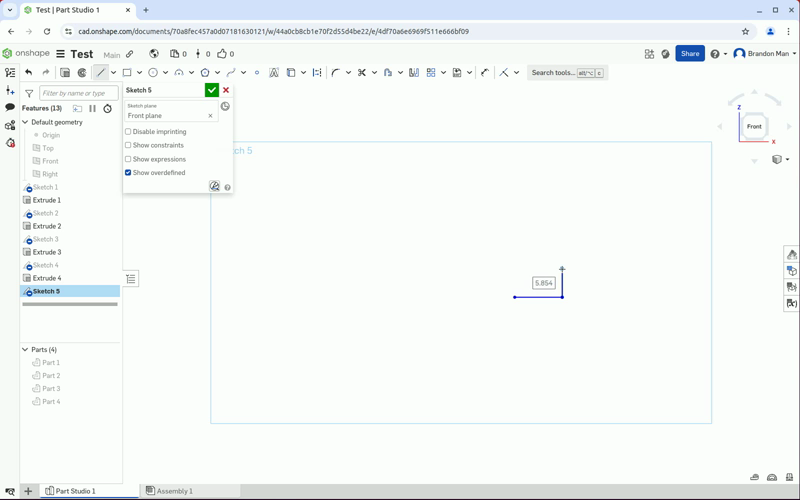
mouse_move(589, 268)
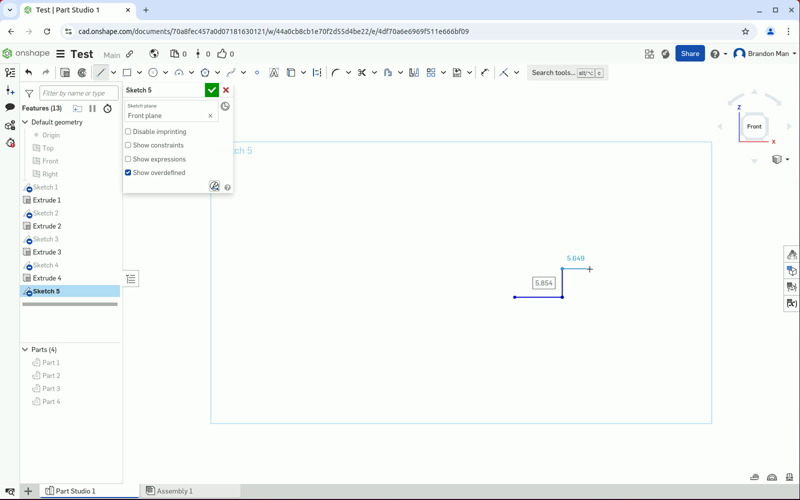
mouse_move(514, 268)
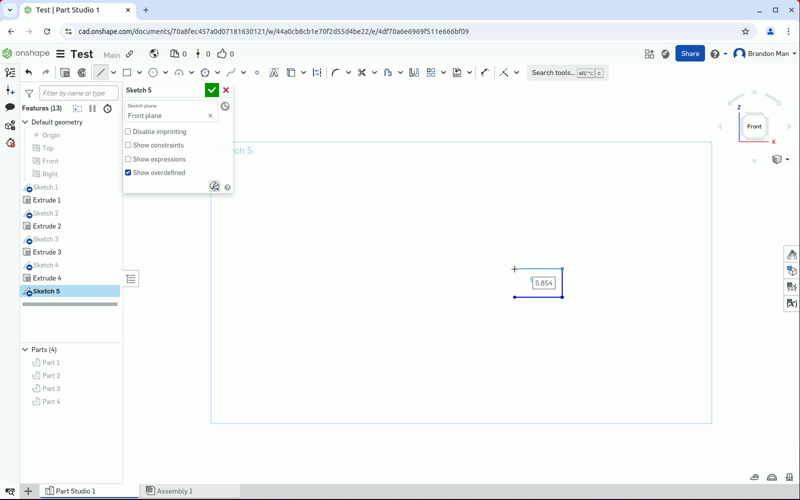
click(514, 268)
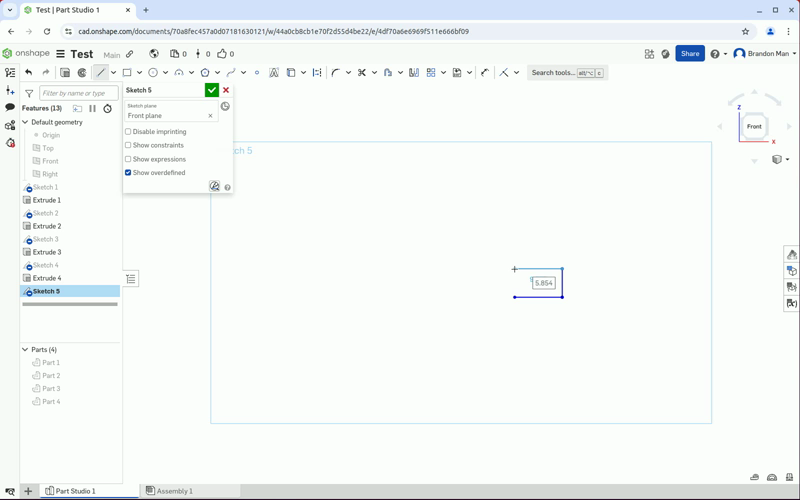
key_up(shift)
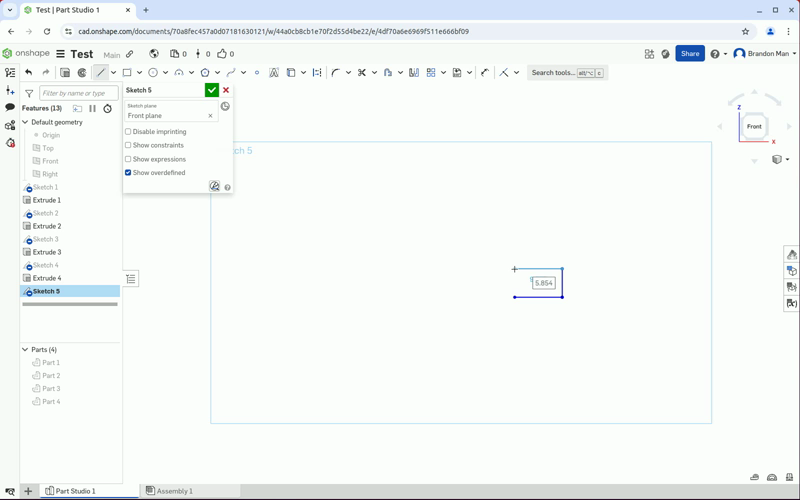
key(esc)
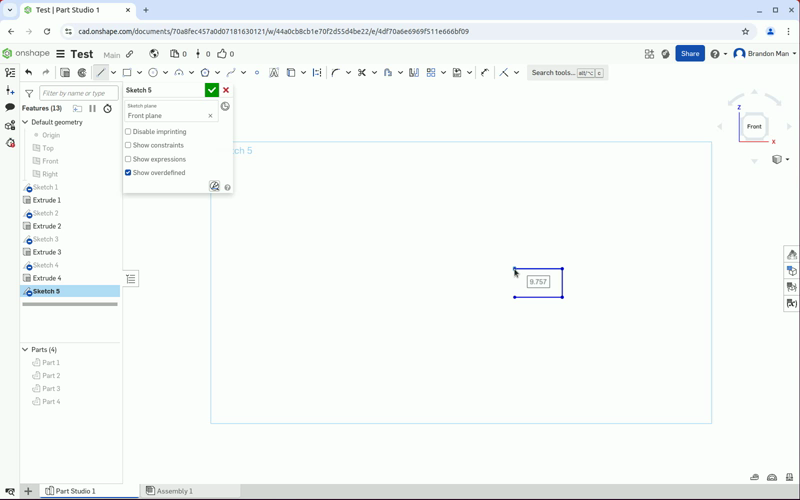
key(a)
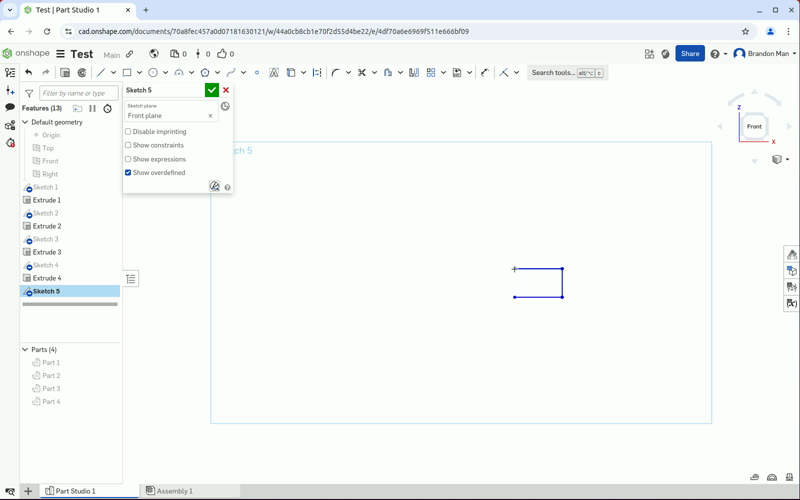
mouse_move(514, 268)
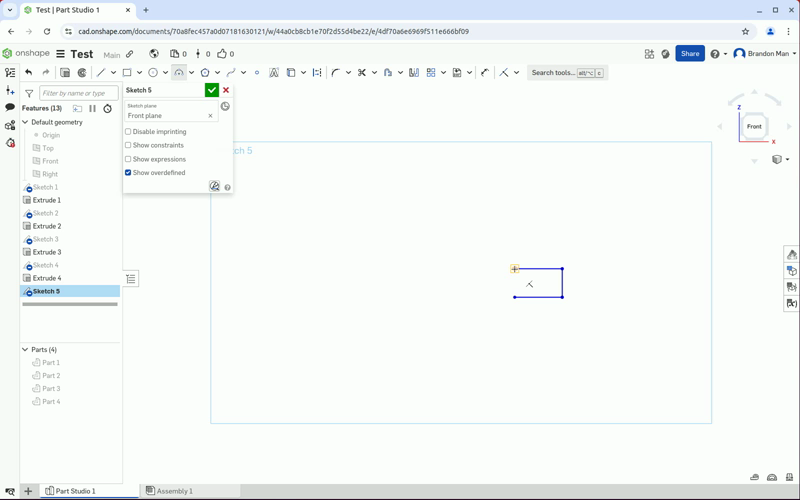
click(514, 268)
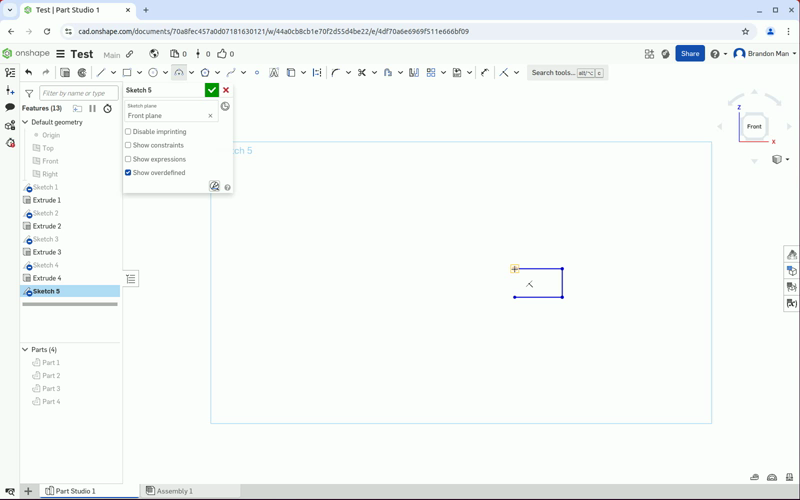
mouse_move(514, 297)
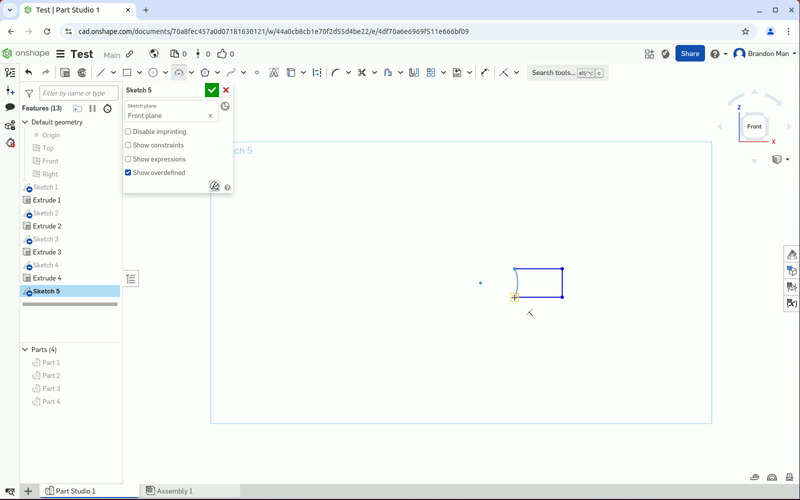
click(514, 297)
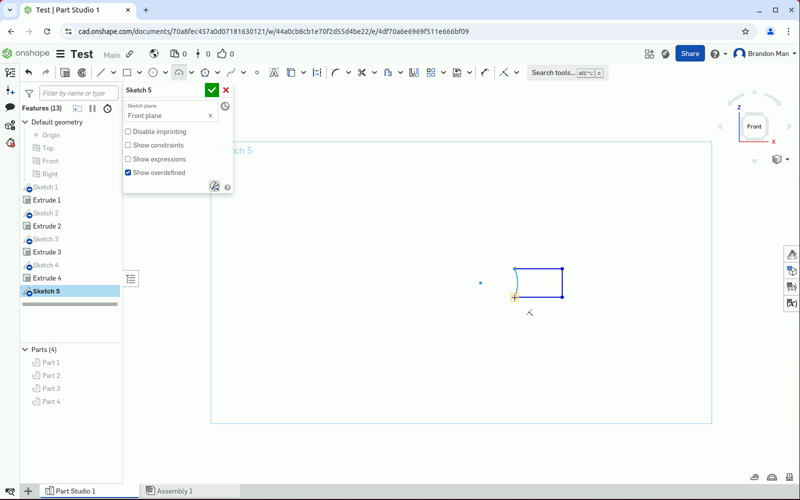
key_down(shift)
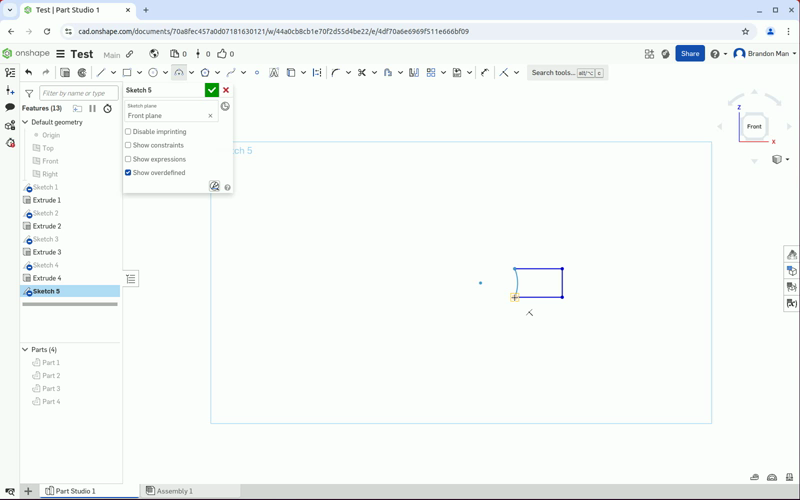
mouse_move(516, 282)
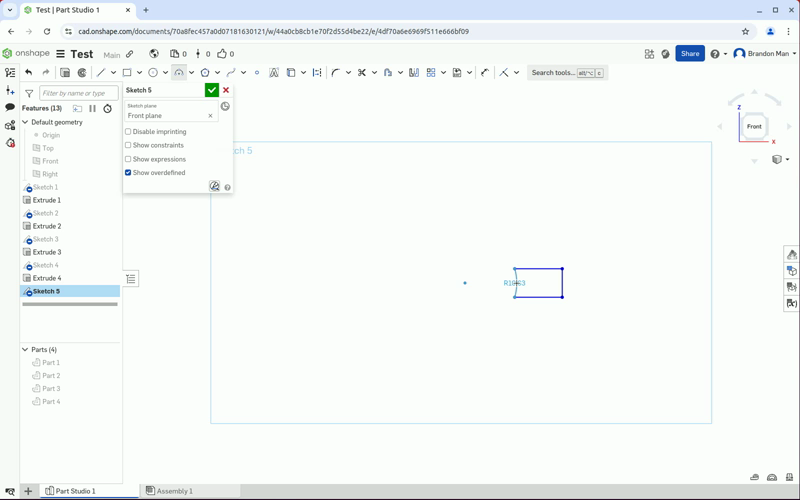
click(516, 282)
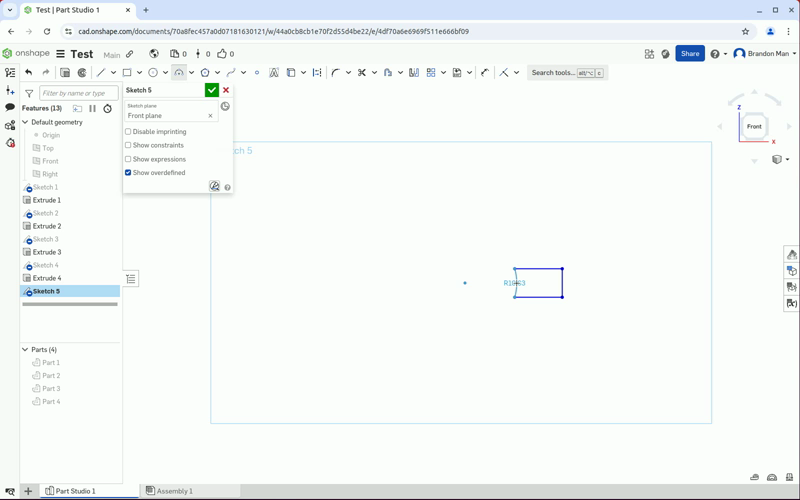
key_up(shift)
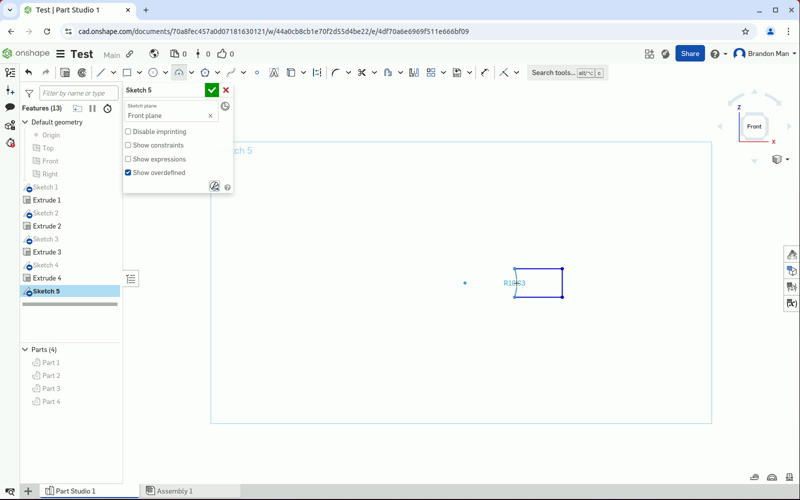
key(esc)
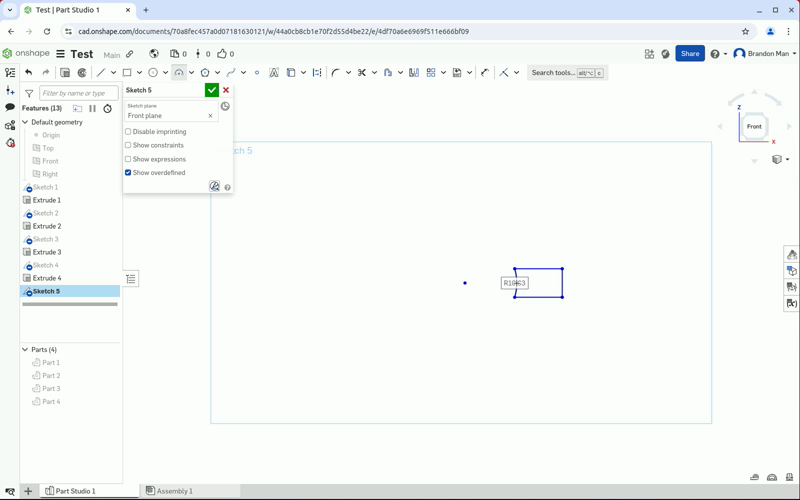
mouse_move(520, 293)
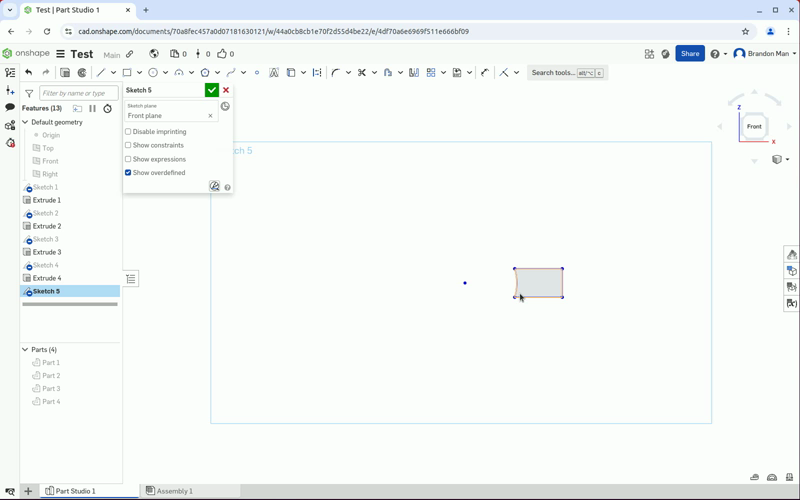
scroll(6)
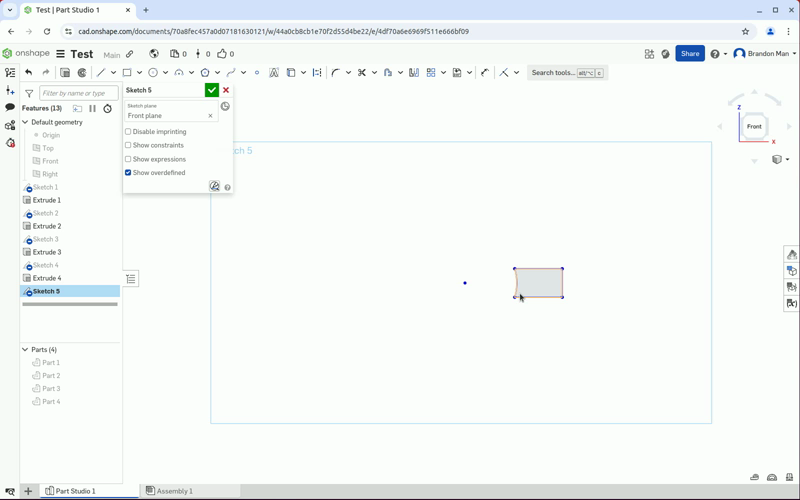
scroll(6)
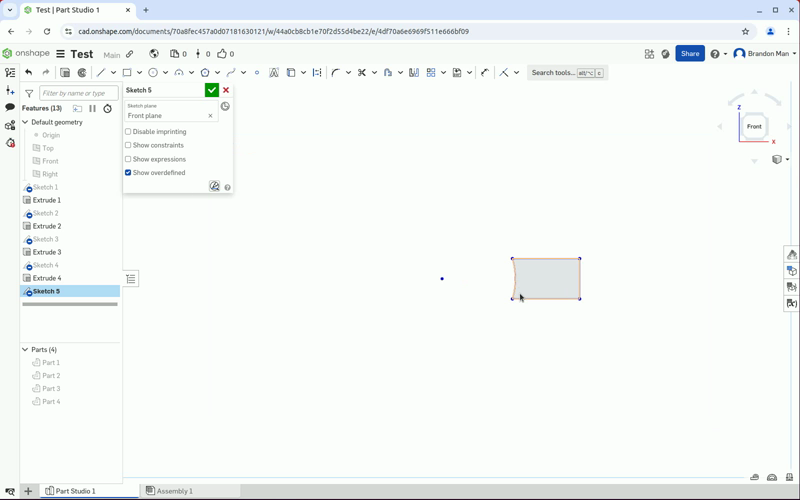
scroll(6)
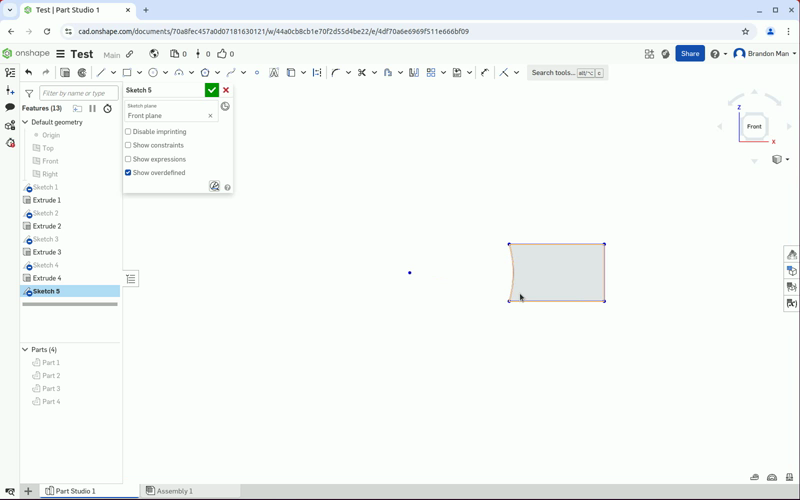
scroll(6)
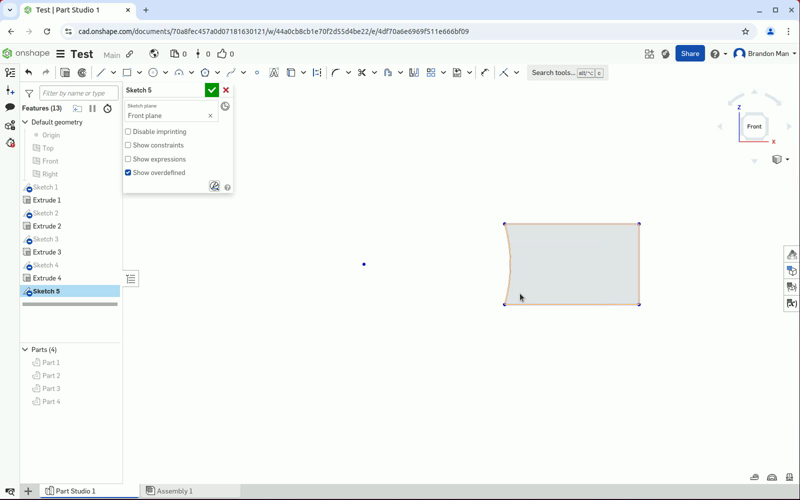
scroll(6)
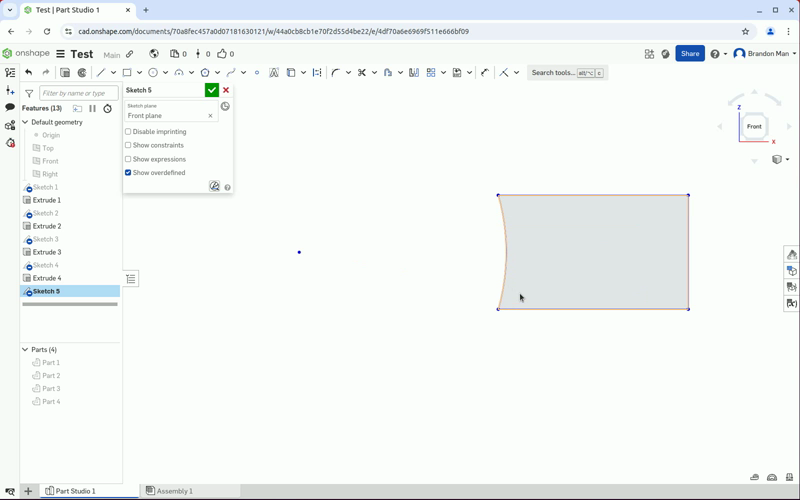
scroll(6)
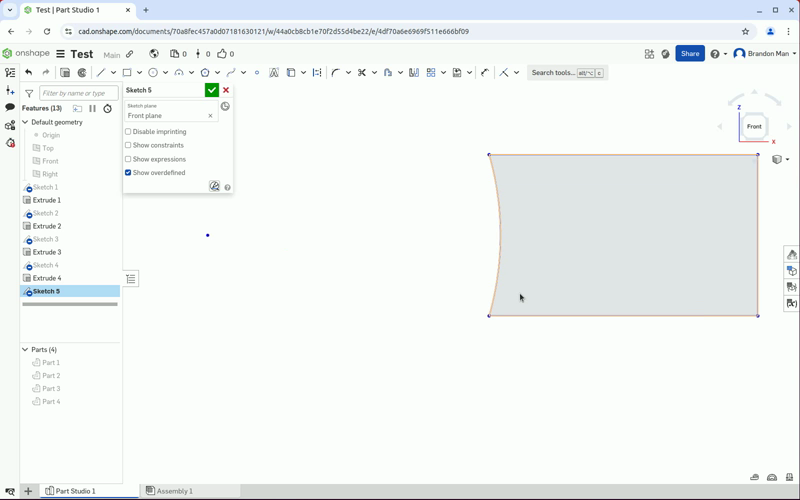
scroll(6)
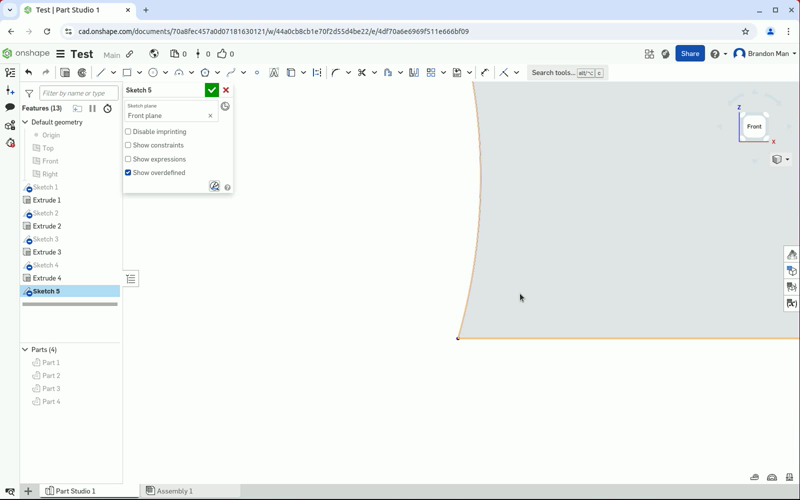
click(520, 293)
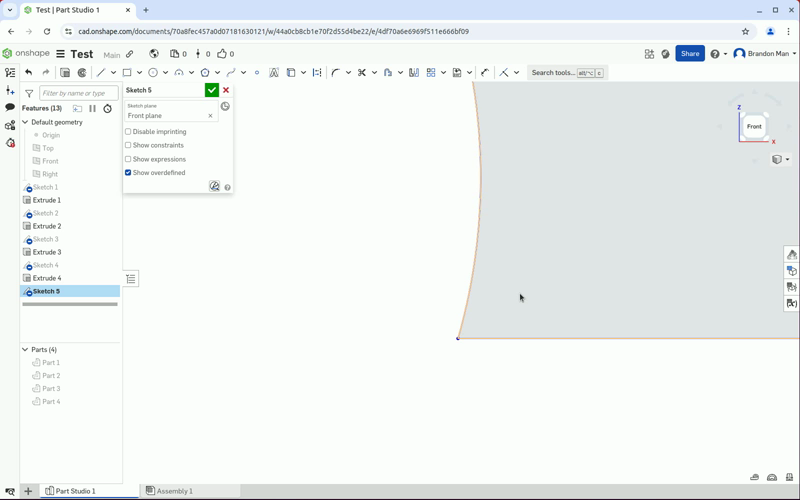
scroll(-6)
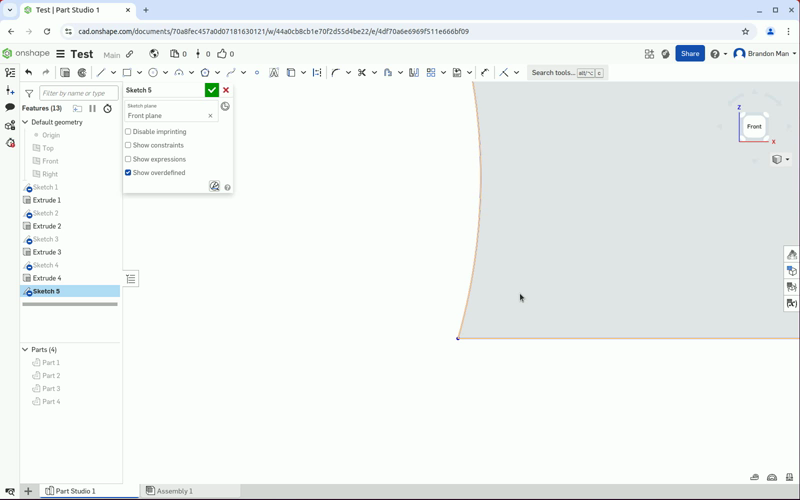
scroll(-6)
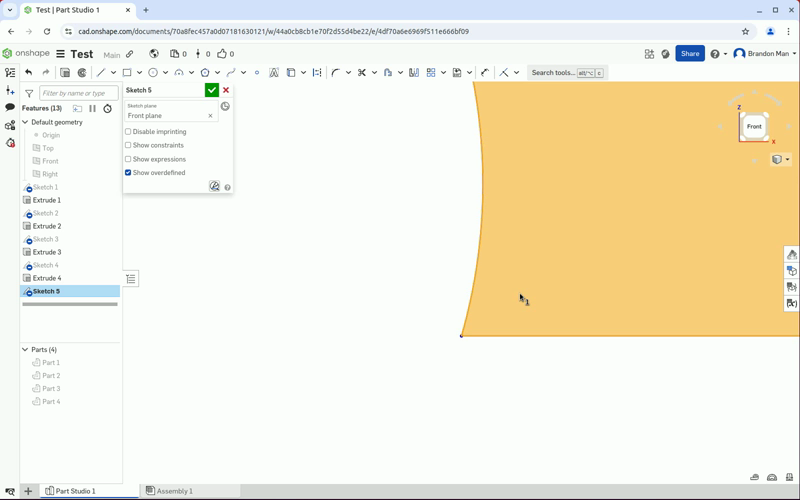
scroll(-6)
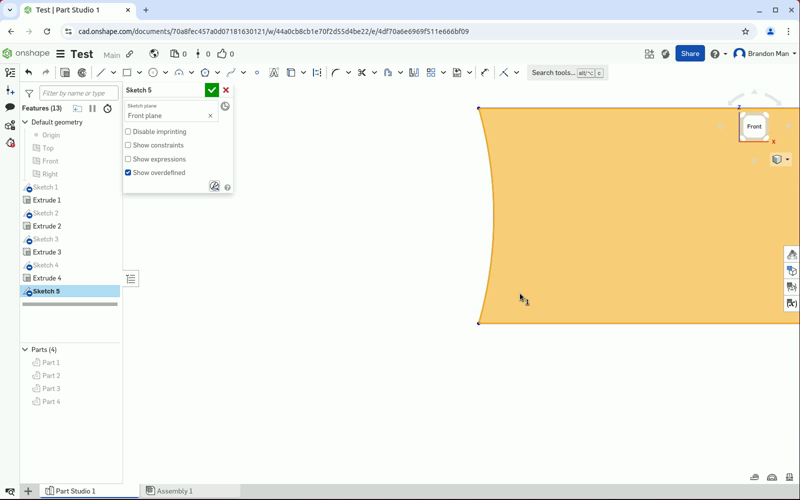
scroll(-6)
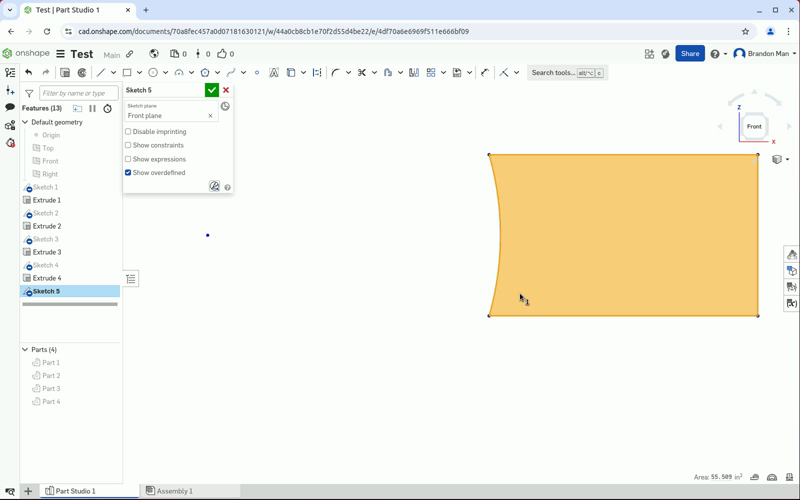
scroll(-6)
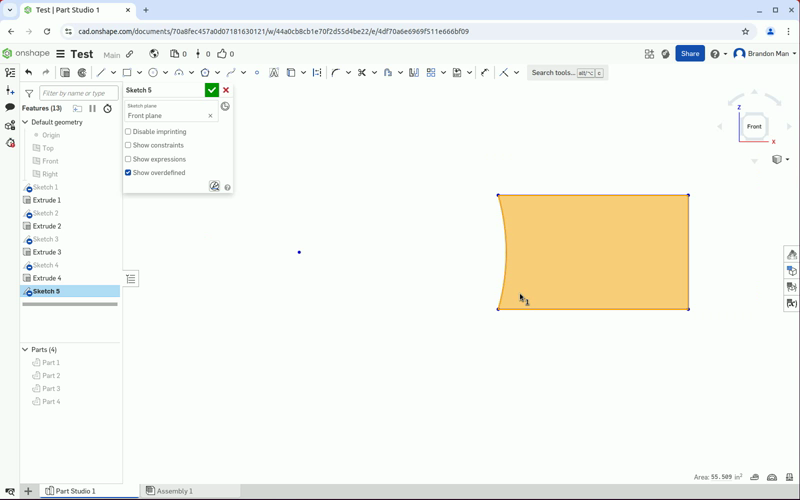
scroll(-6)
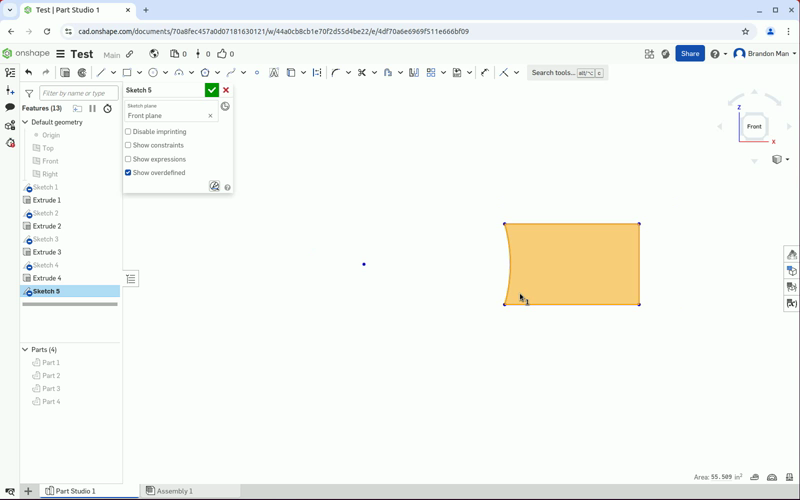
scroll(-6)
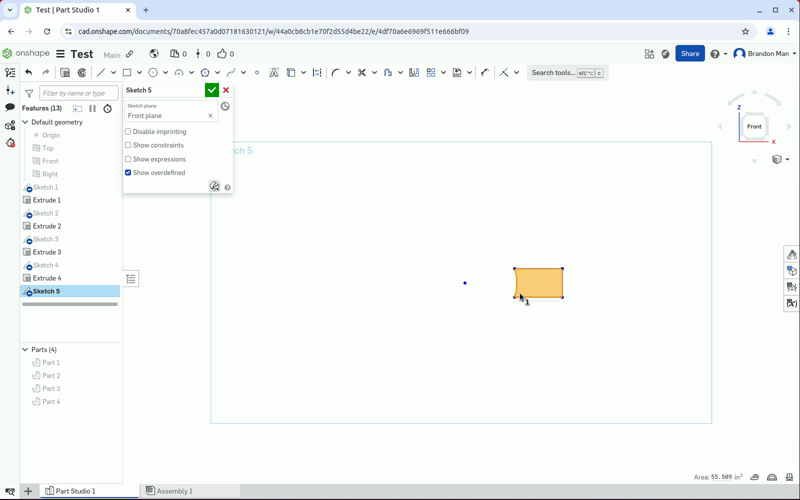
mouse_move(73, 352)
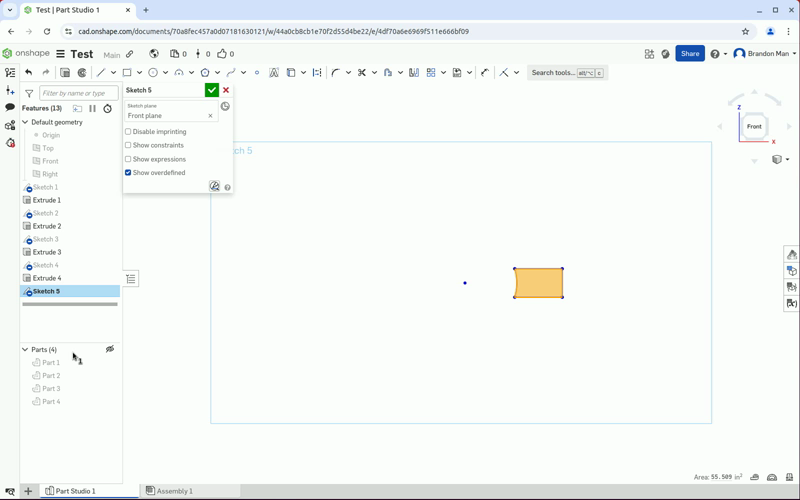
key(shift+y)
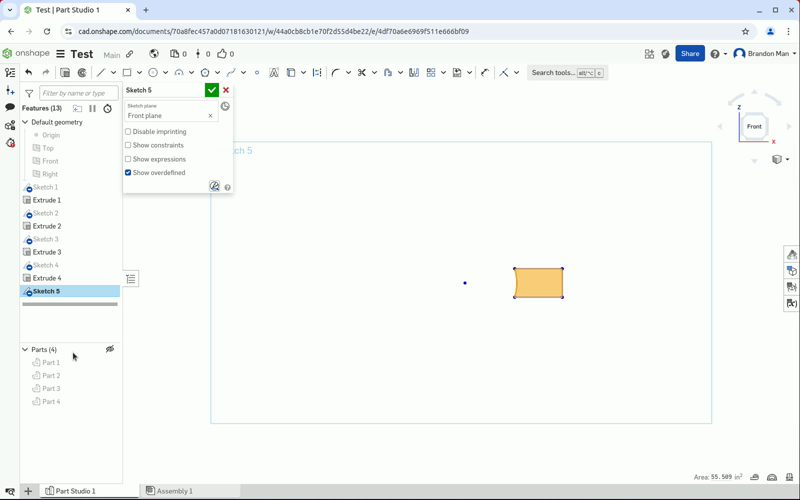
key(shift+e)
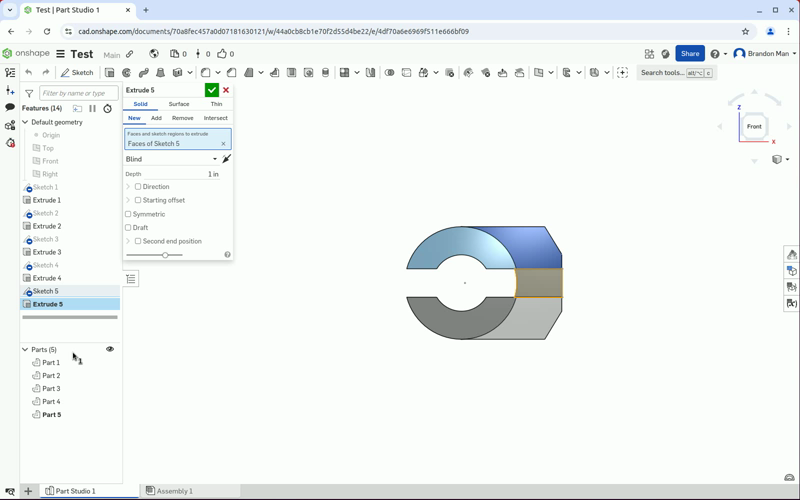
mouse_move(143, 106)
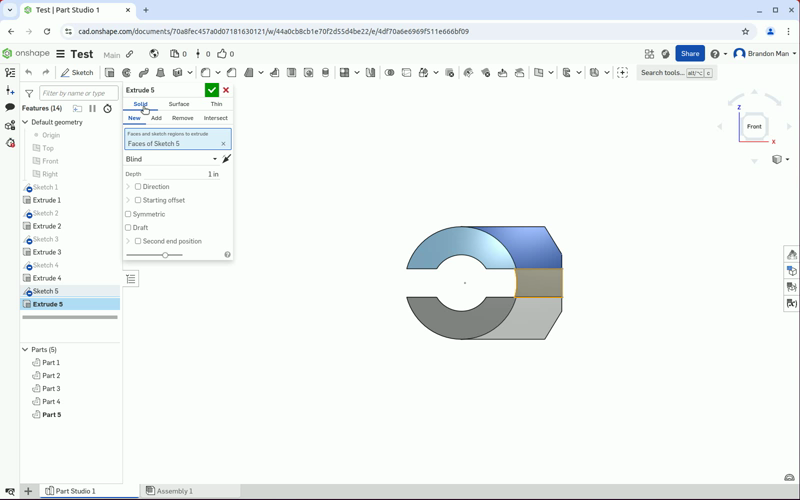
click(143, 106)
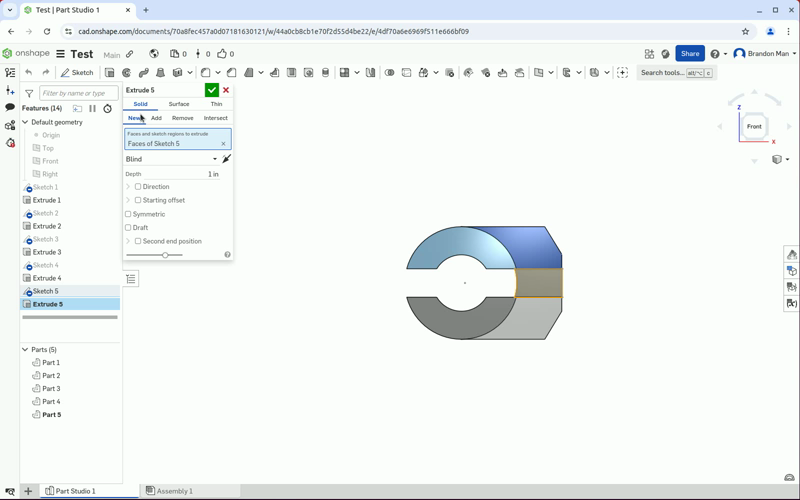
mouse_move(137, 120)
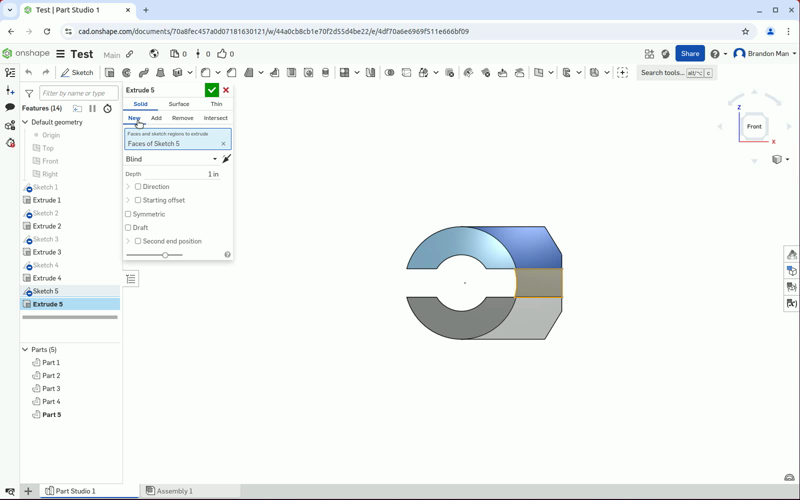
click(137, 120)
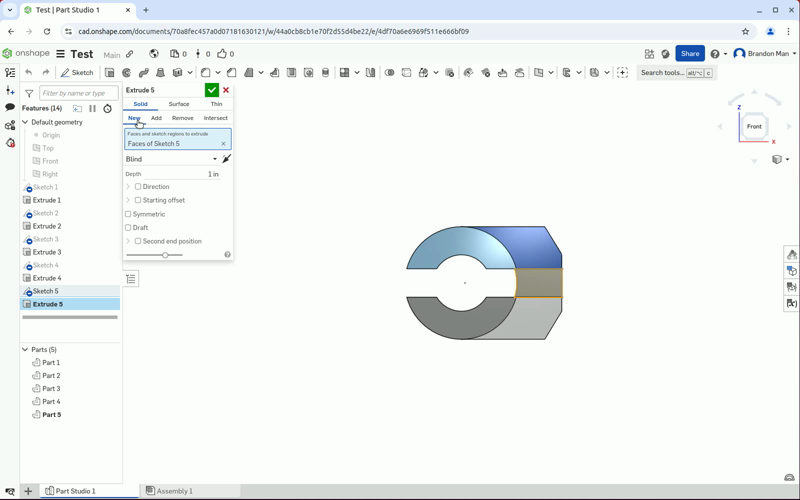
key(tab, 4)
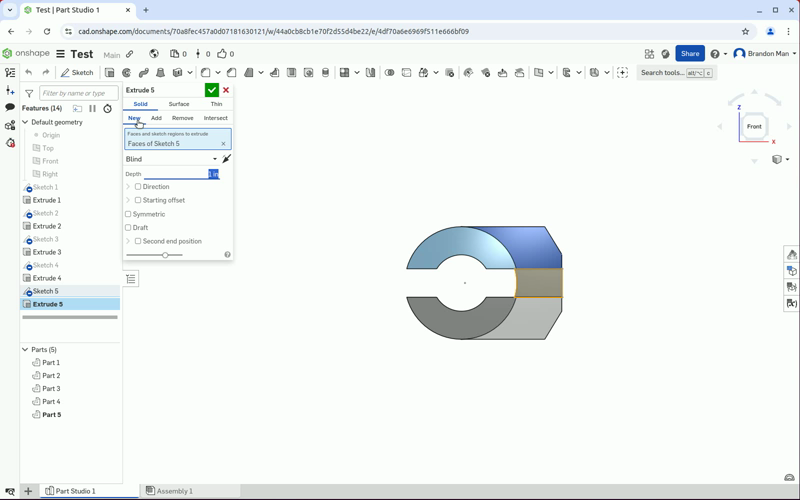
text(17.331)
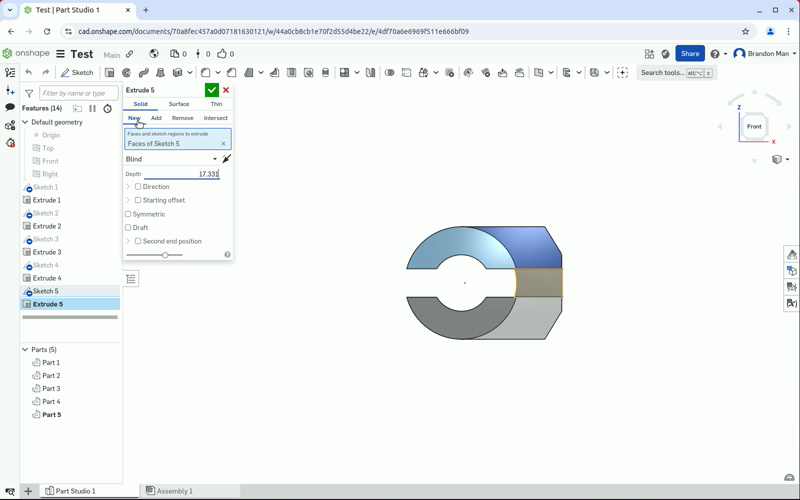
key(enter)
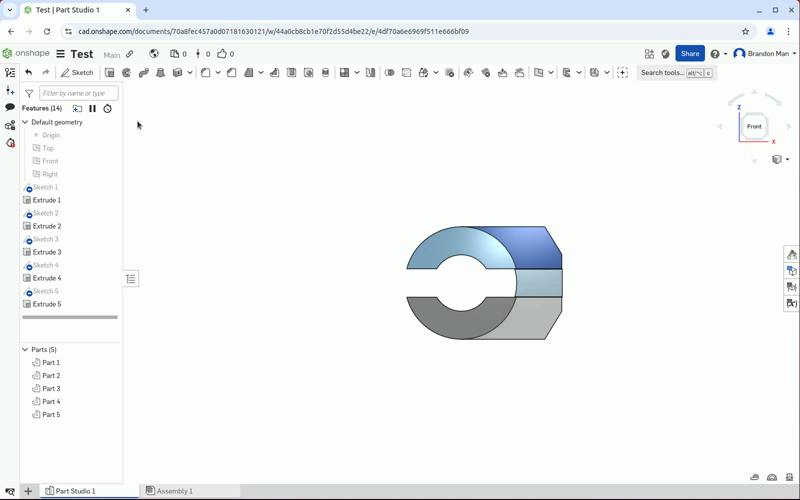
key(shift+h)
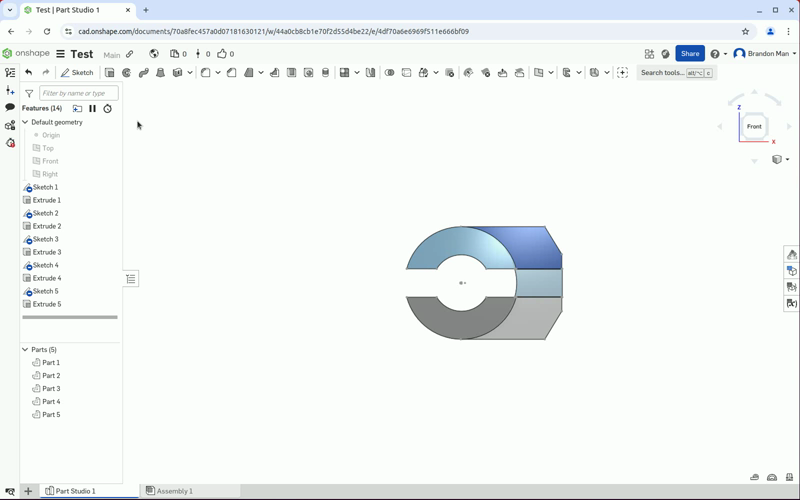
key(shift+h)
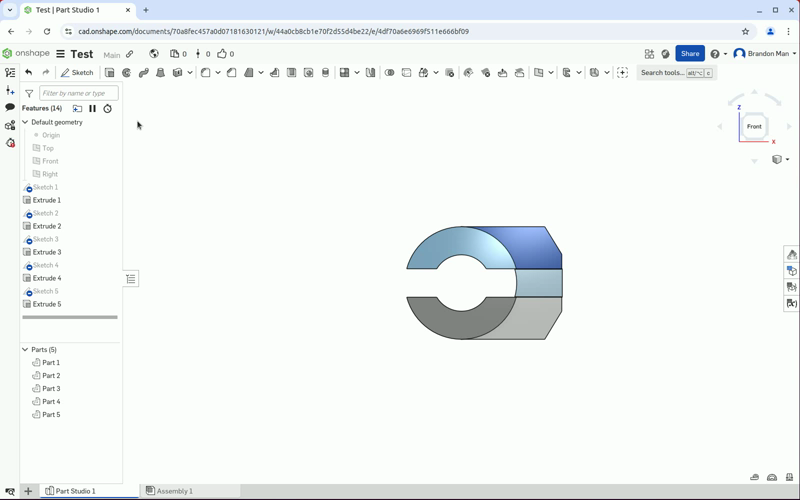
mouse_move(73, 189)
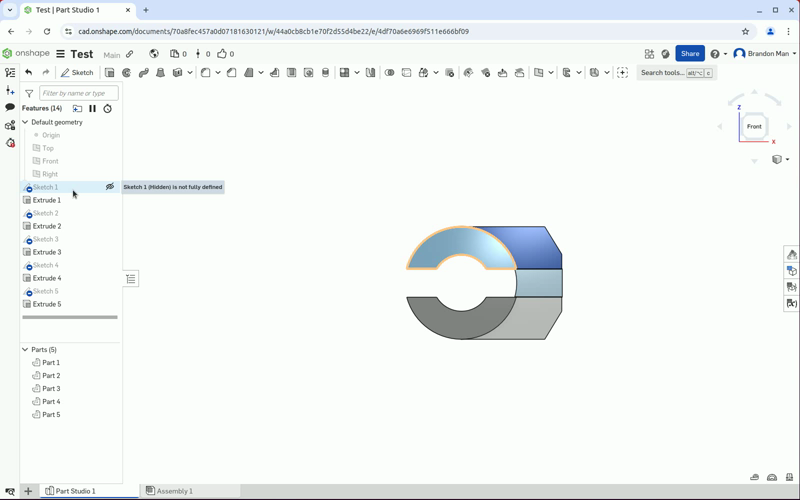
click(73, 189)
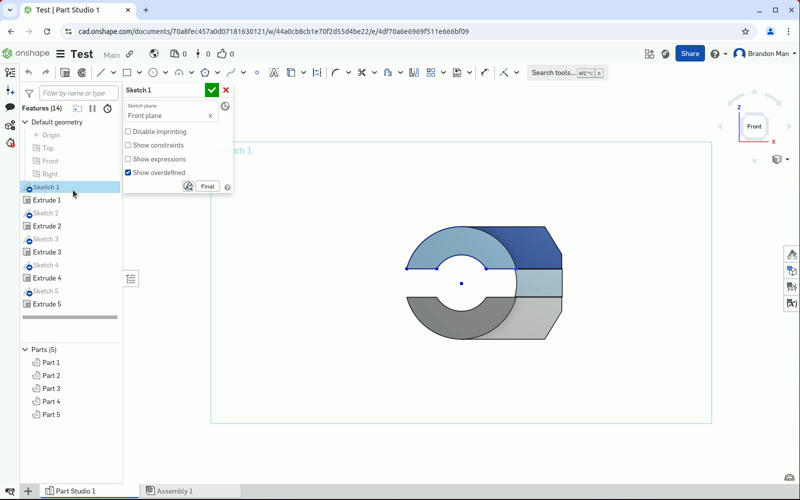
mouse_move(229, 92)
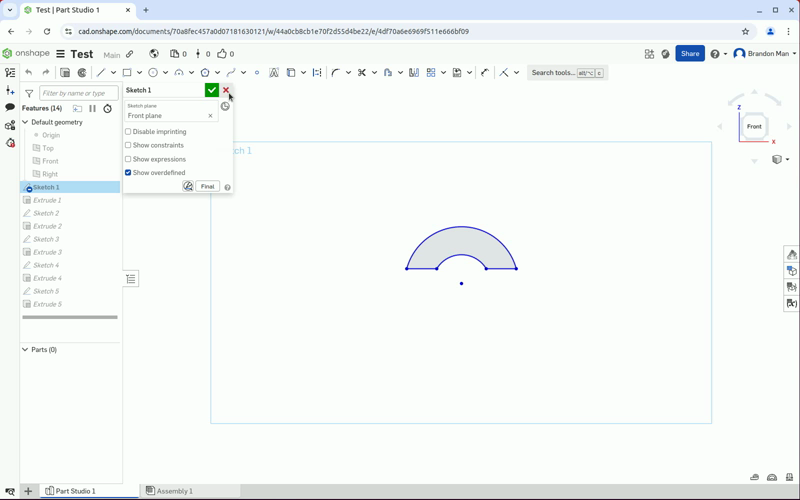
click(229, 92)
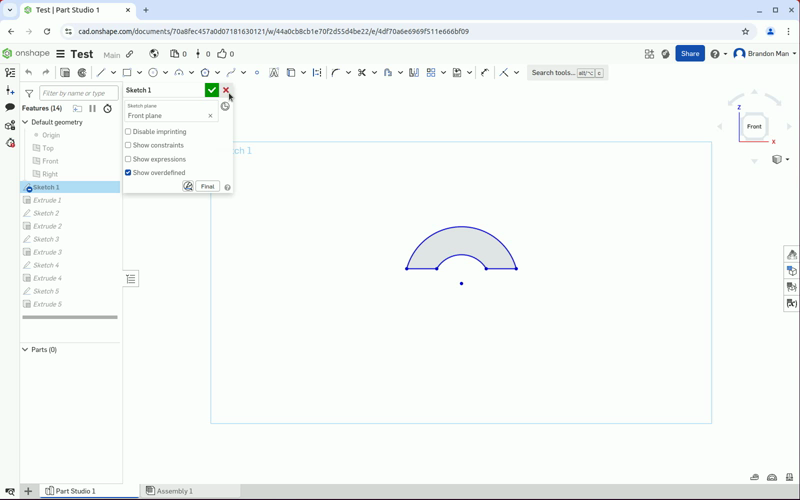
key(shift+s)
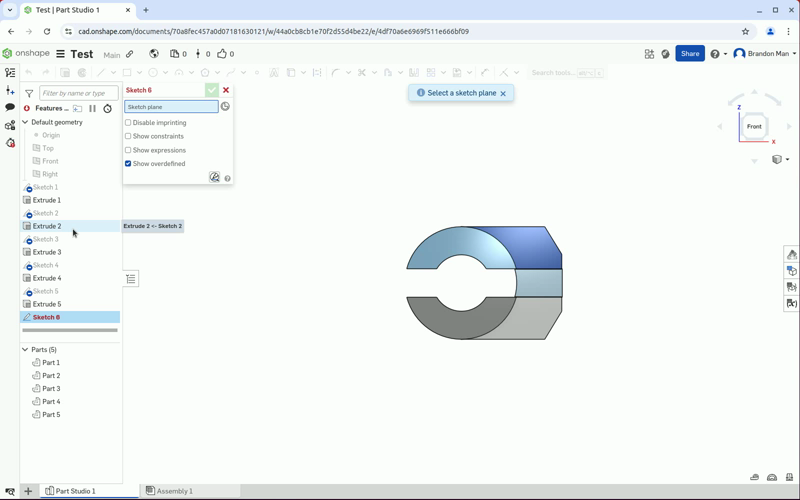
scroll(3)
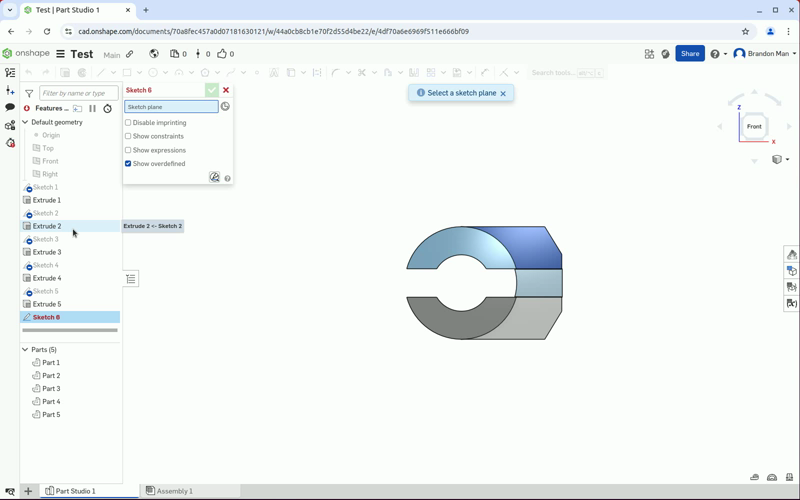
mouse_move(73, 163)
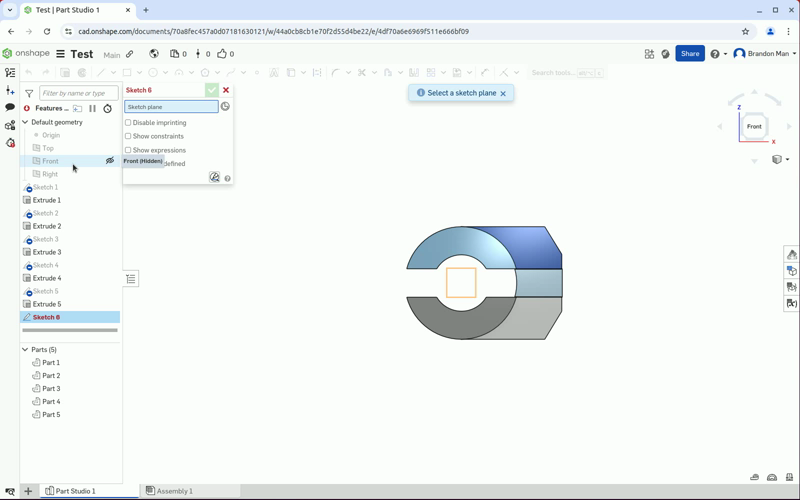
click(73, 163)
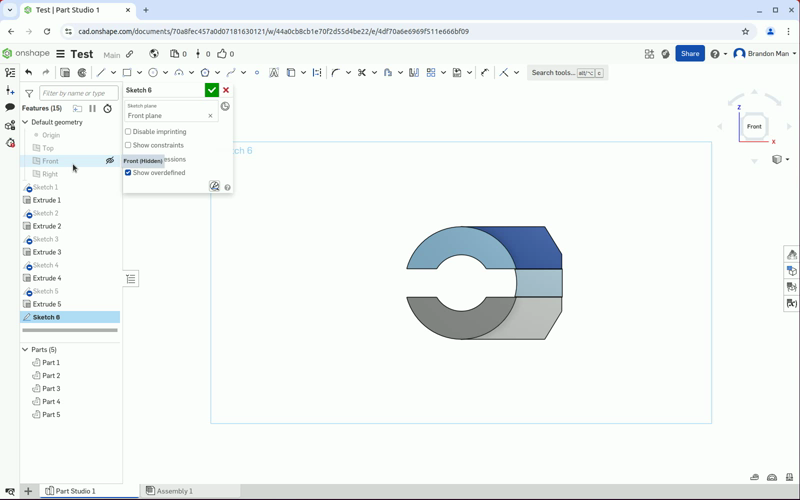
mouse_move(73, 352)
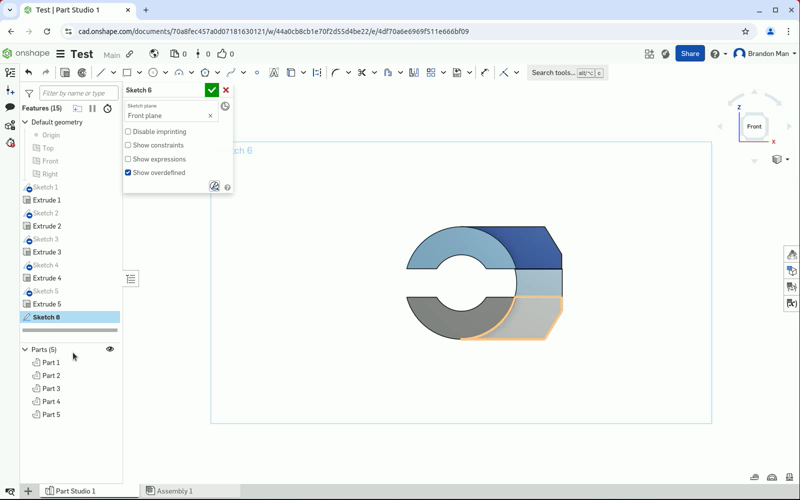
key(y)
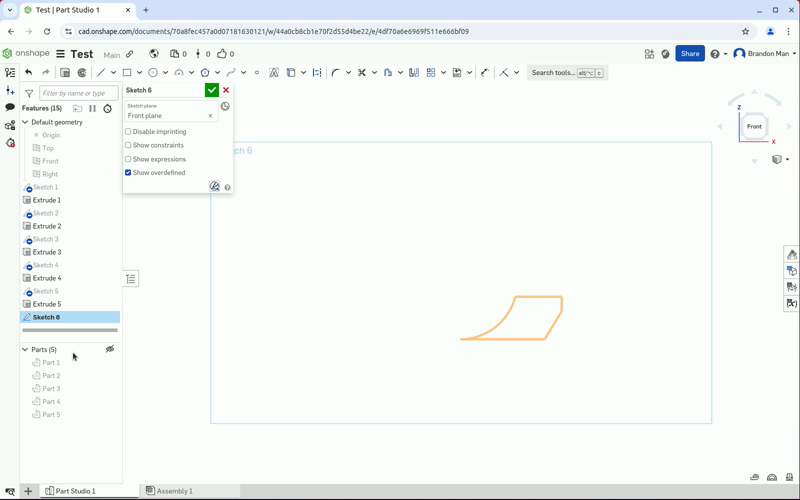
key(l)
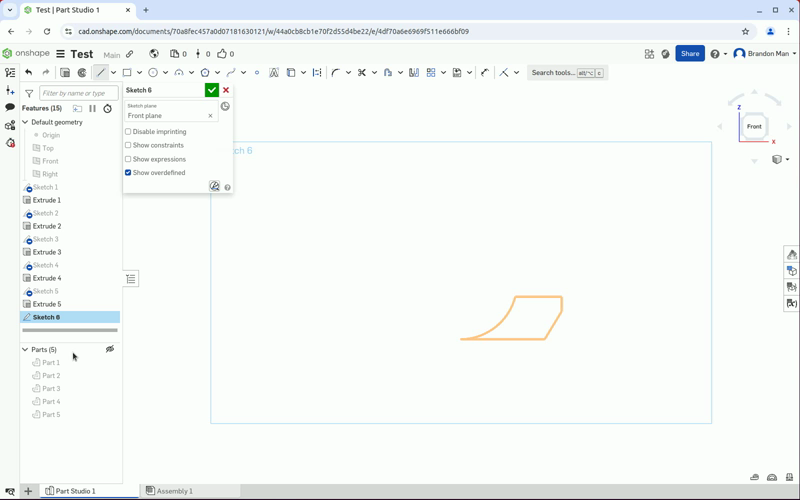
key_down(shift)
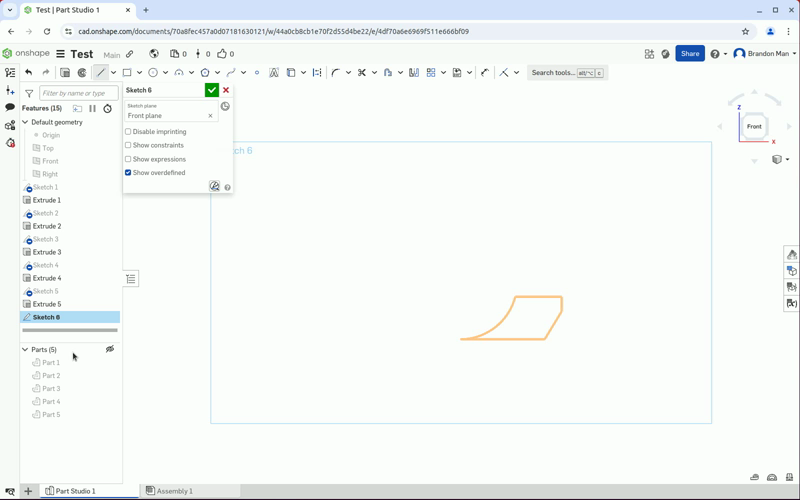
mouse_move(485, 297)
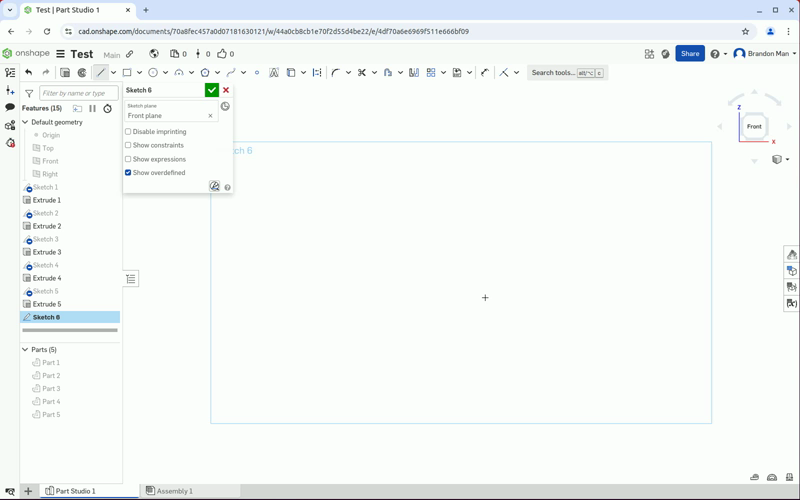
click(485, 297)
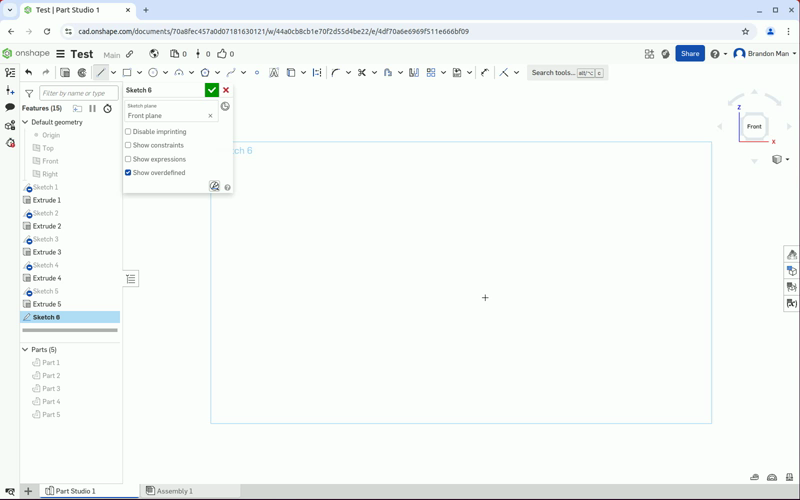
key_up(shift)
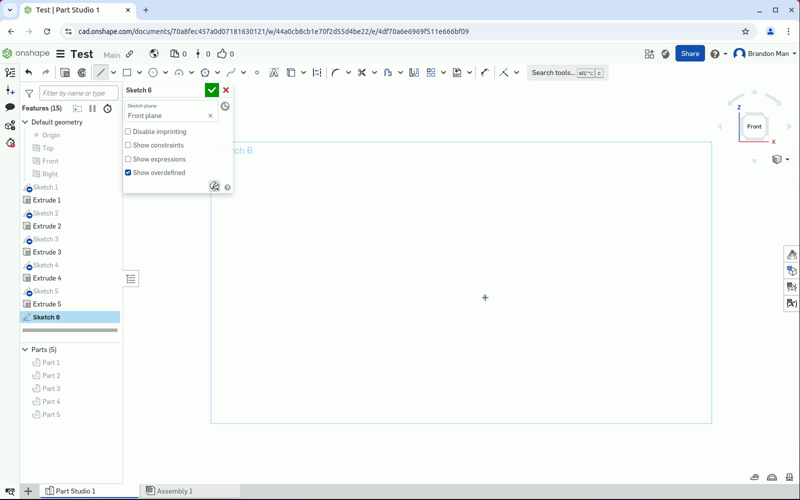
key_down(shift)
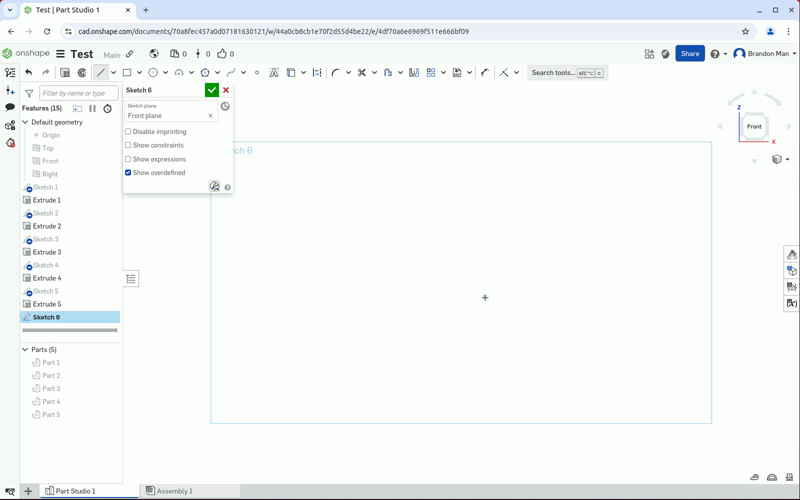
mouse_move(515, 297)
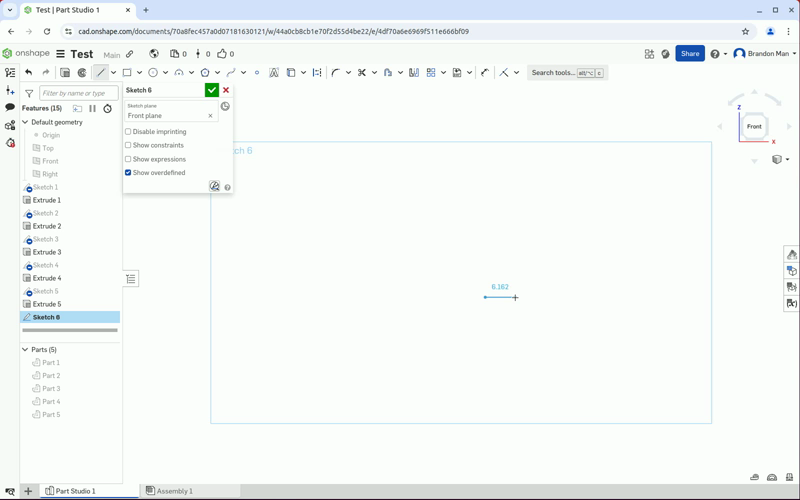
mouse_move(516, 297)
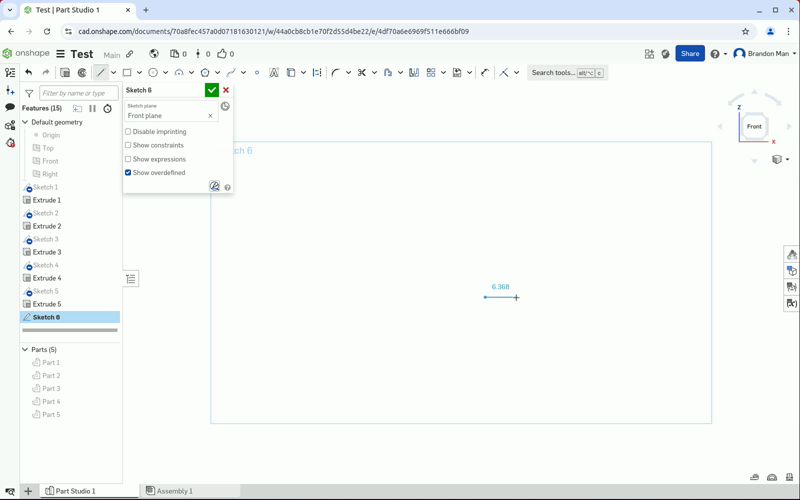
click(516, 297)
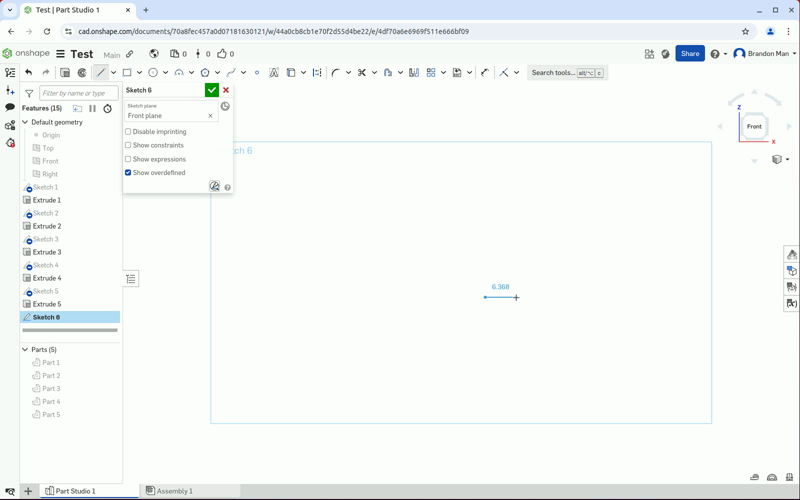
key_up(shift)
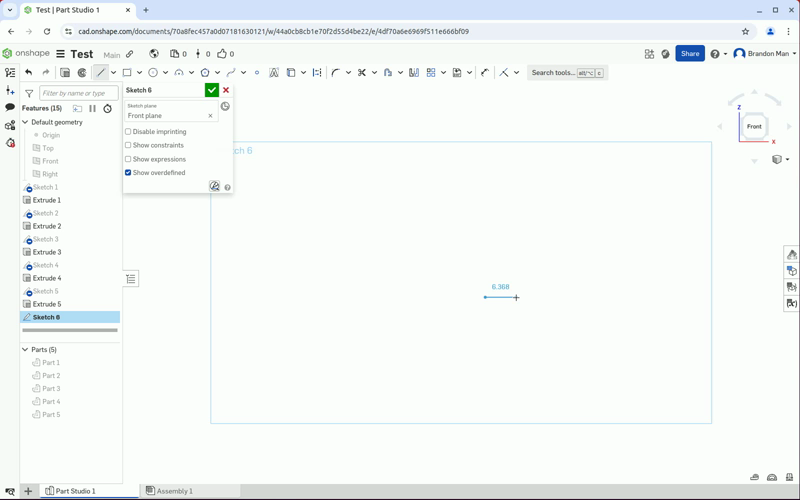
key(esc)
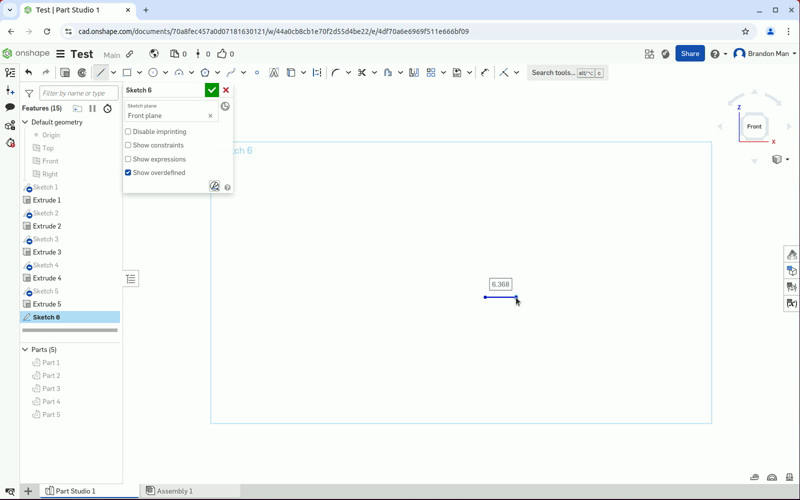
key(a)
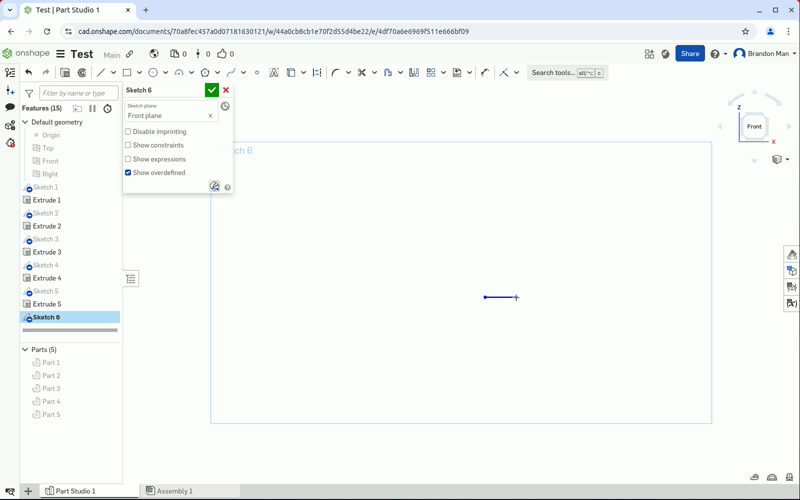
mouse_move(516, 297)
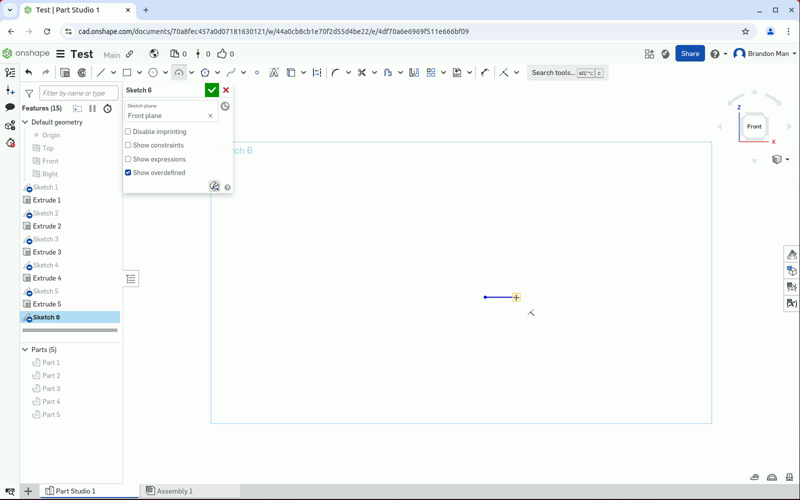
click(516, 297)
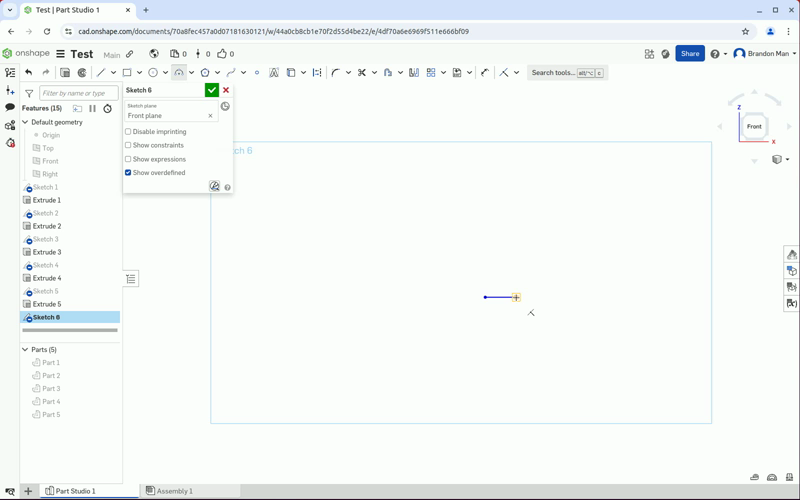
key_down(shift)
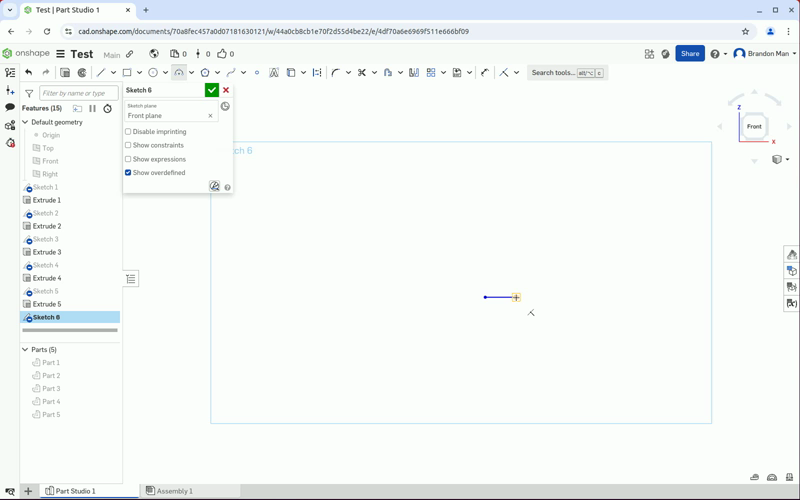
mouse_move(516, 268)
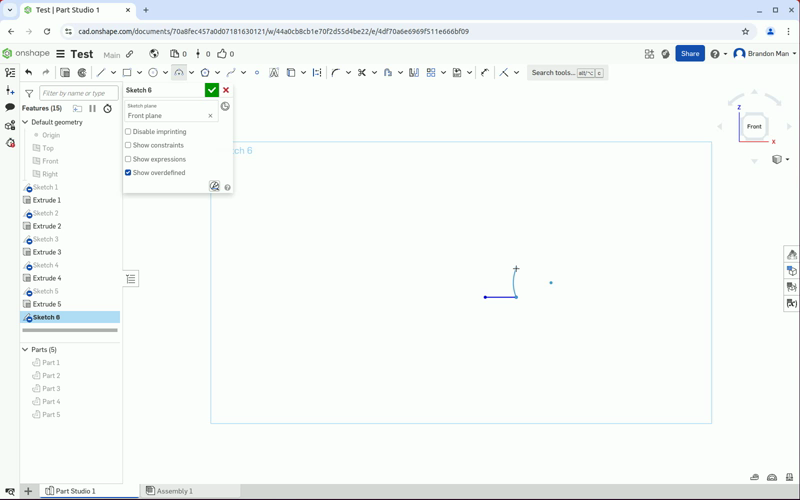
click(516, 268)
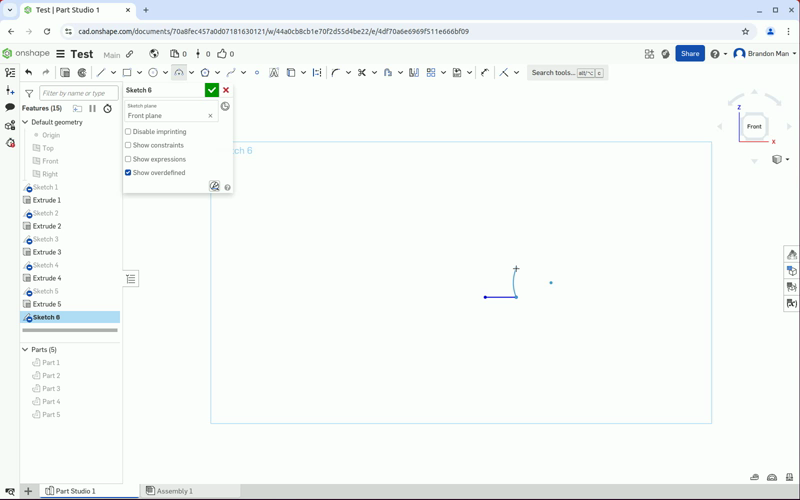
mouse_move(518, 282)
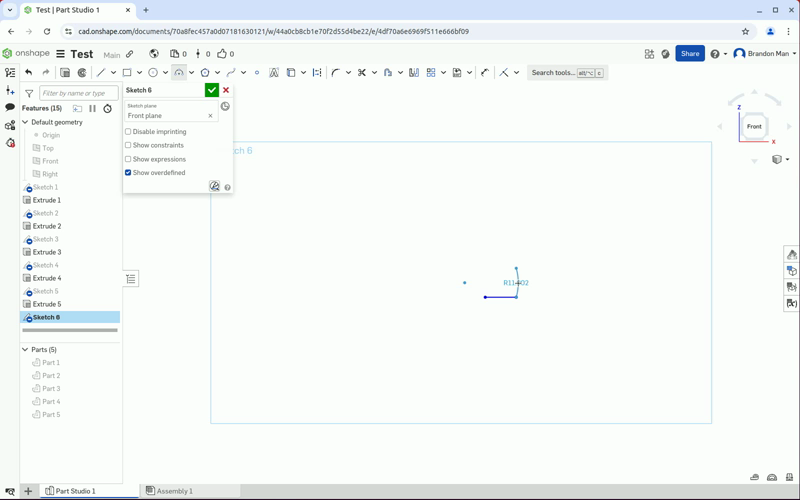
click(518, 282)
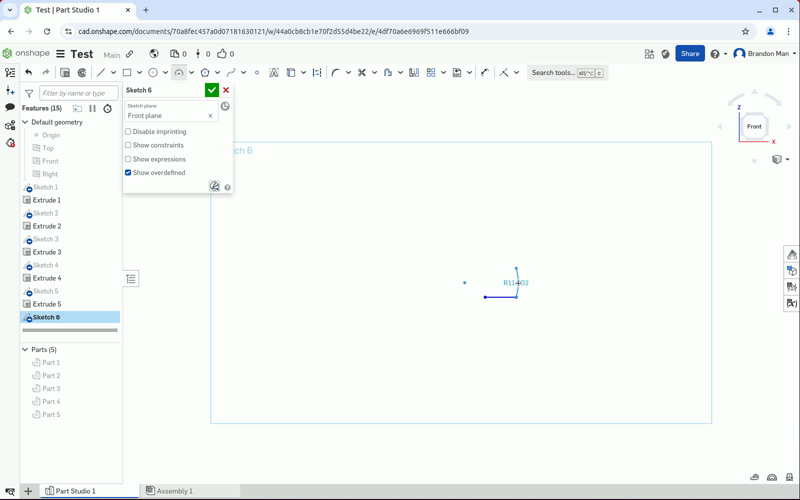
key_up(shift)
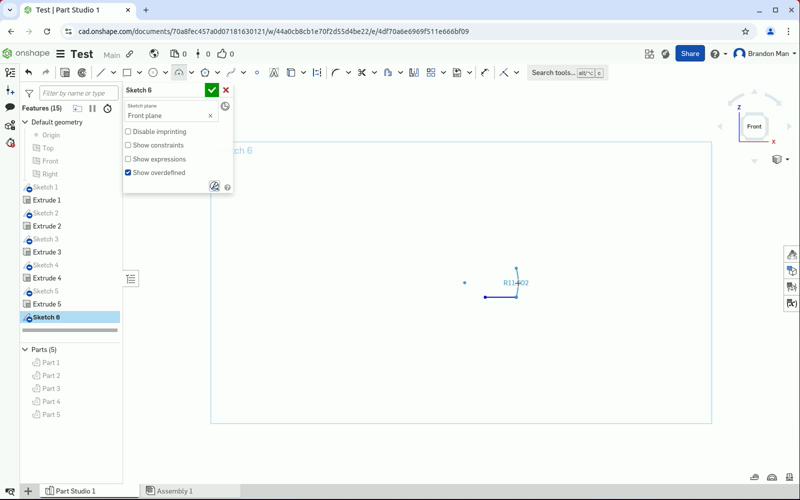
key(esc)
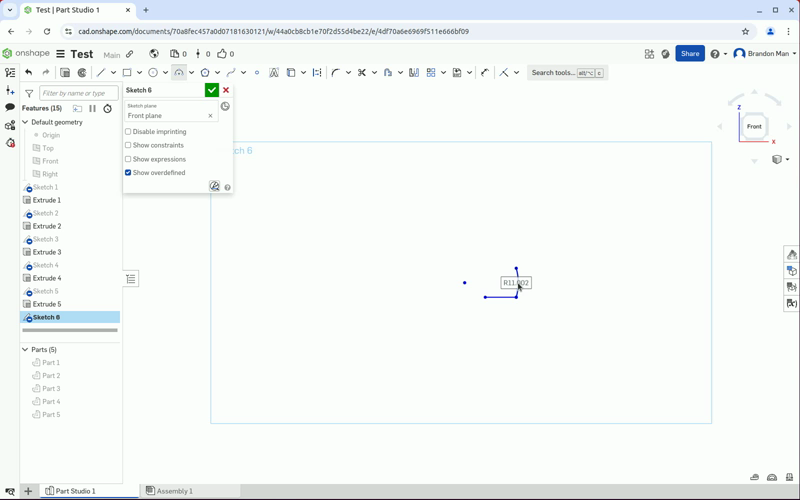
key(l)
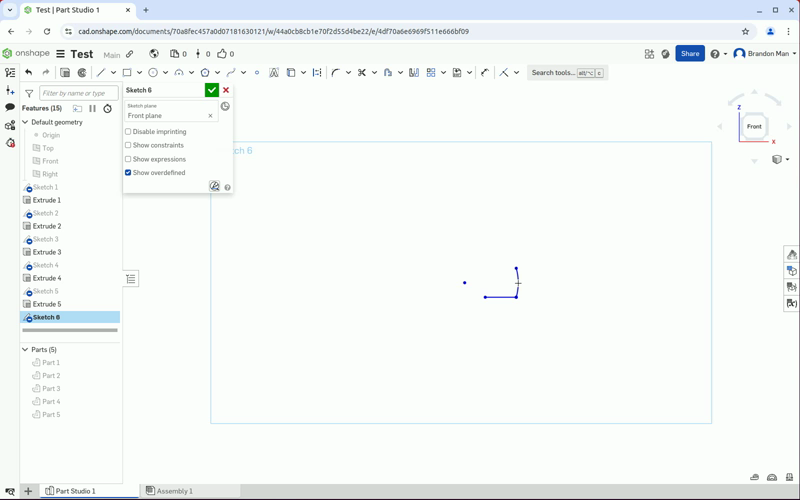
mouse_move(516, 268)
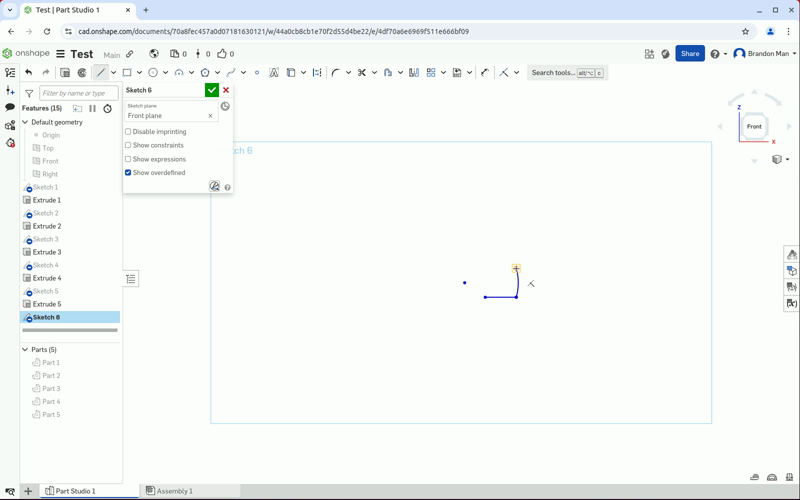
click(516, 268)
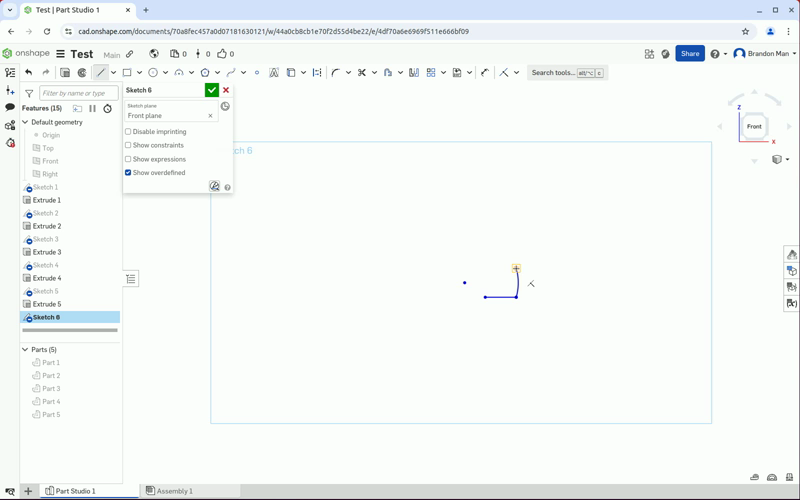
key_down(shift)
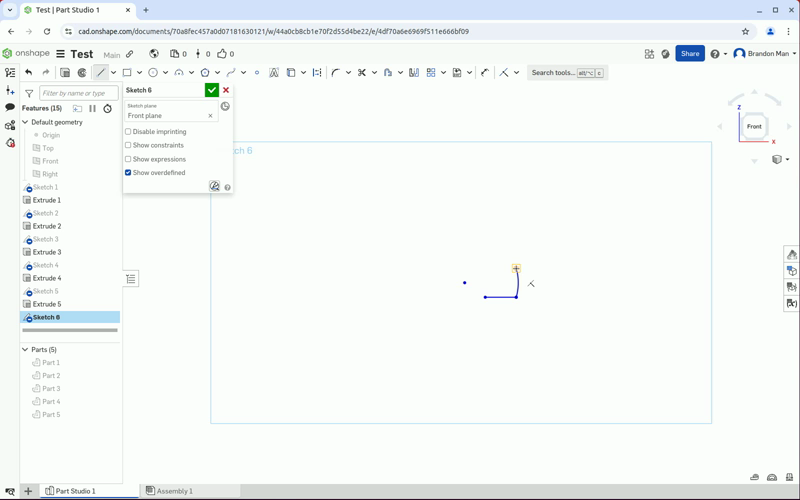
mouse_move(546, 268)
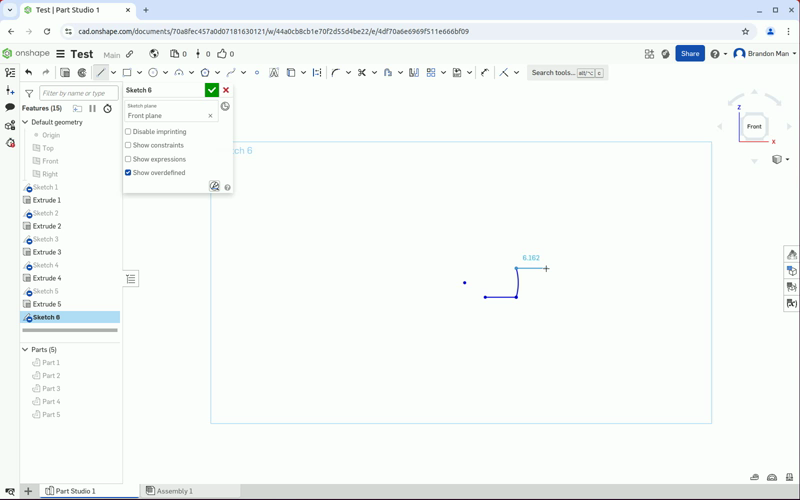
mouse_move(485, 268)
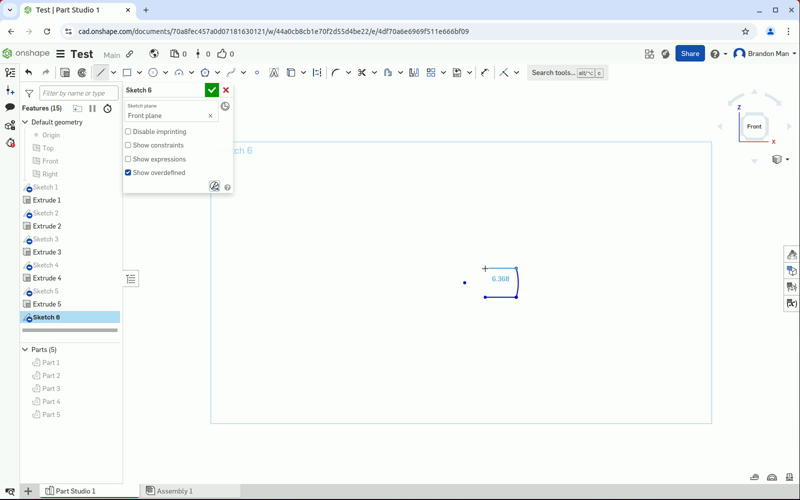
click(485, 268)
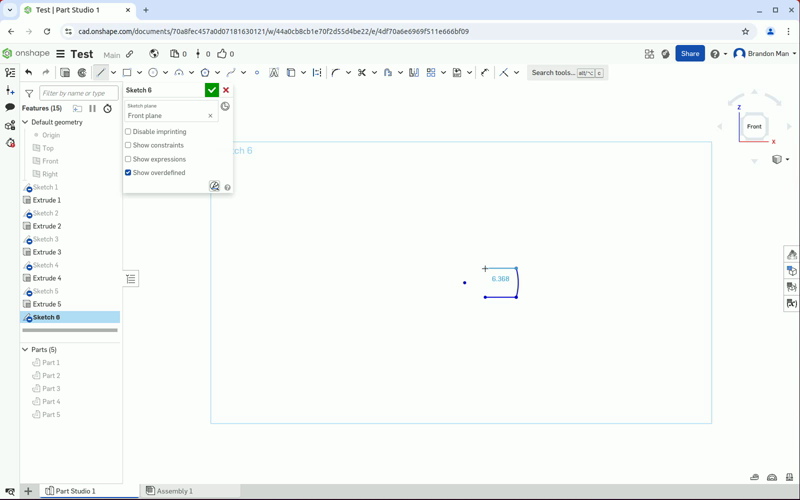
key_up(shift)
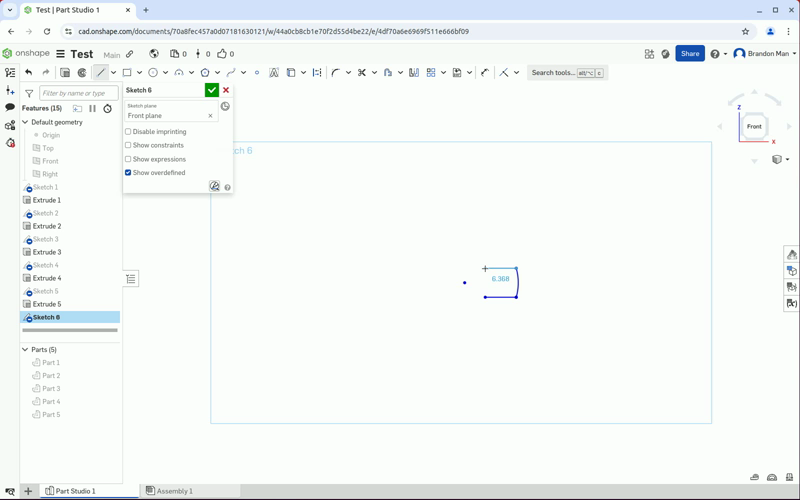
key(esc)
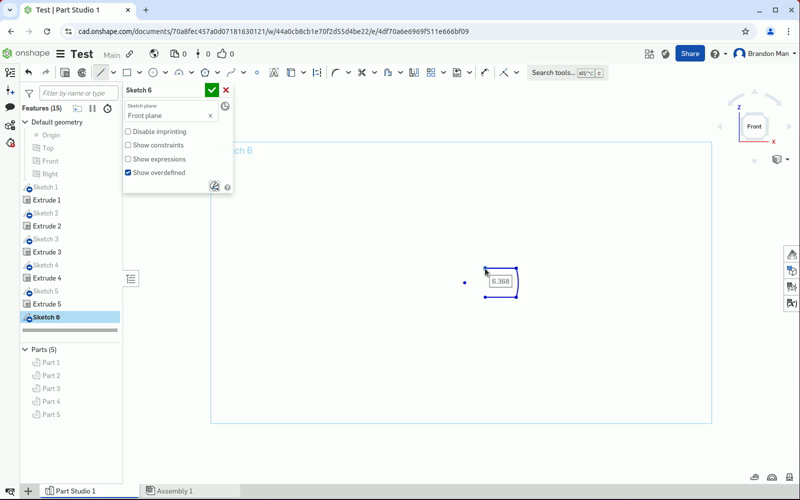
key(a)
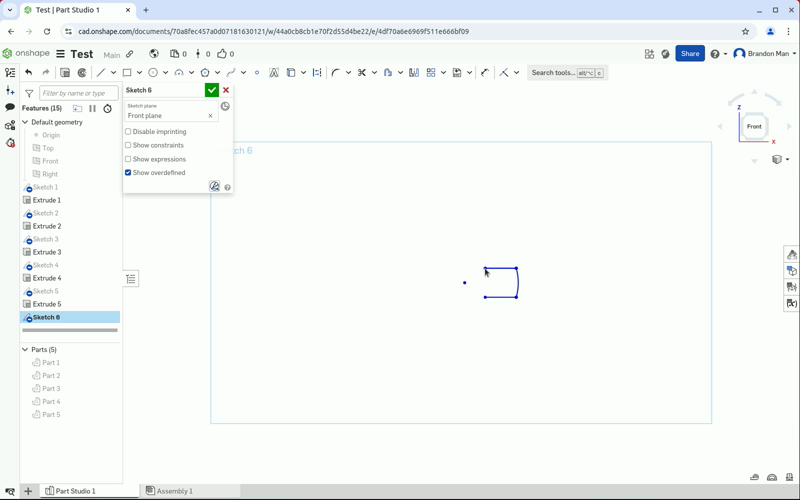
mouse_move(485, 268)
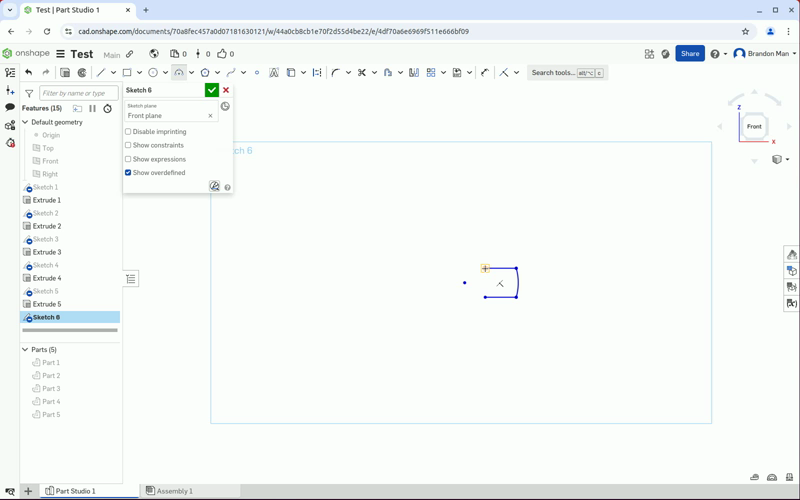
click(485, 268)
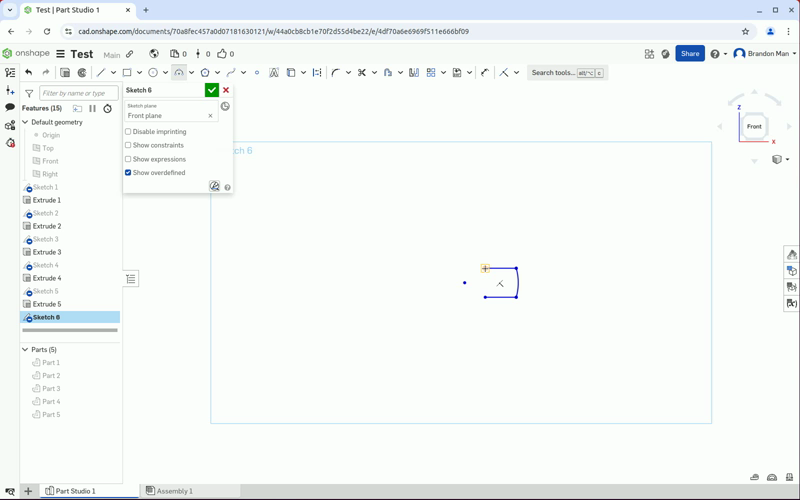
mouse_move(485, 297)
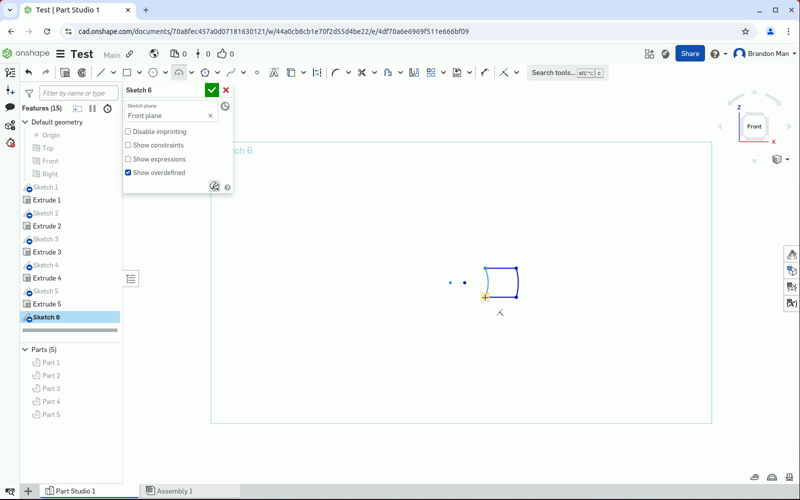
click(485, 297)
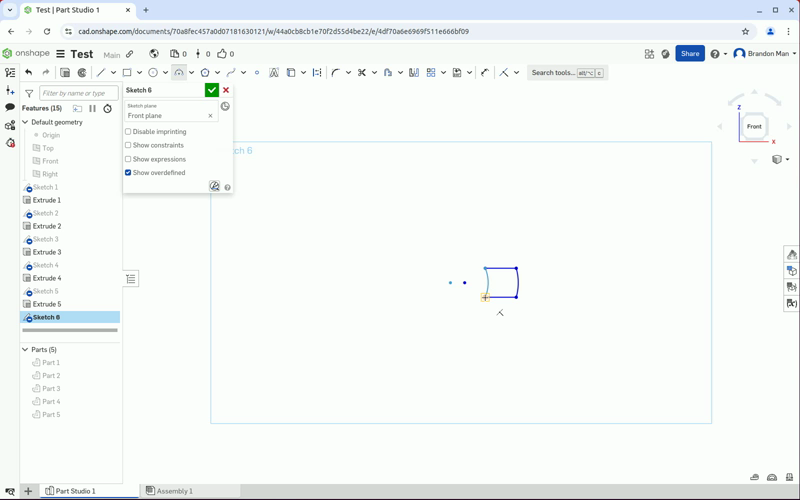
key_down(shift)
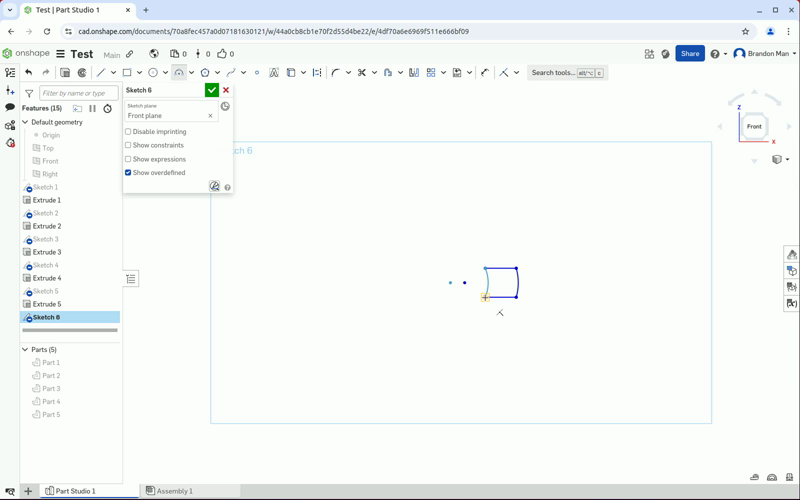
mouse_move(489, 282)
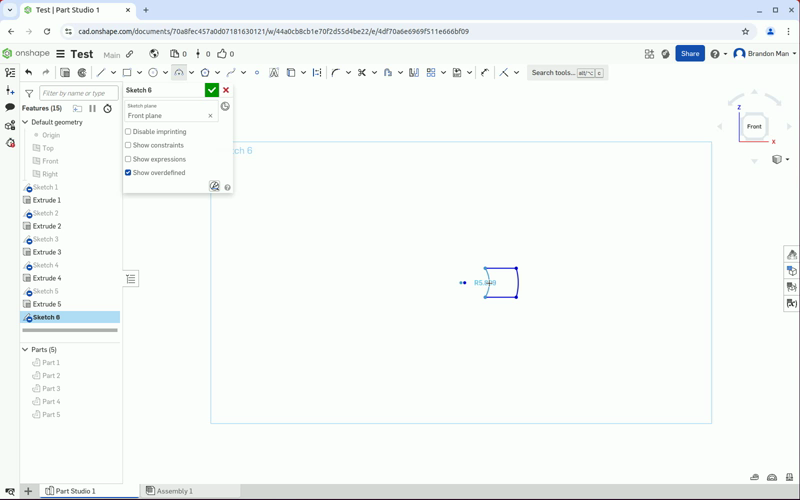
click(489, 282)
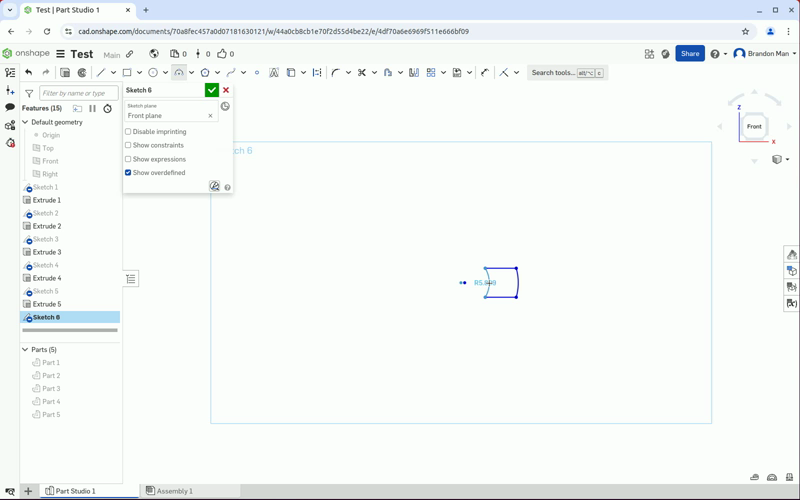
key_up(shift)
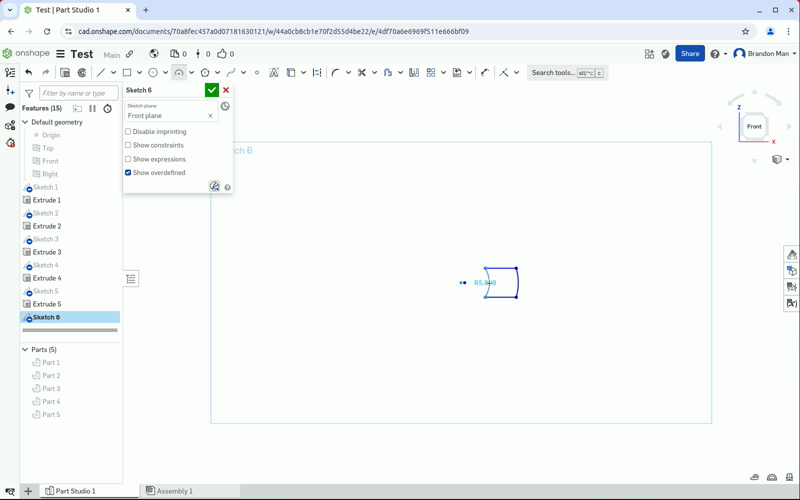
key(esc)
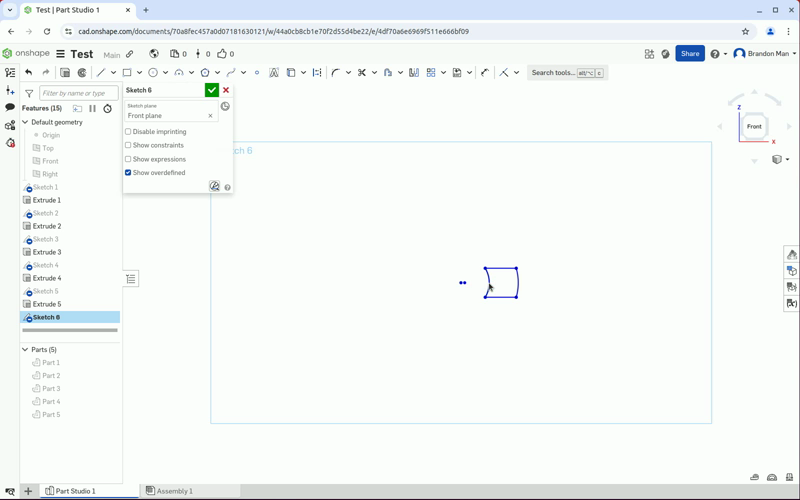
mouse_move(514, 292)
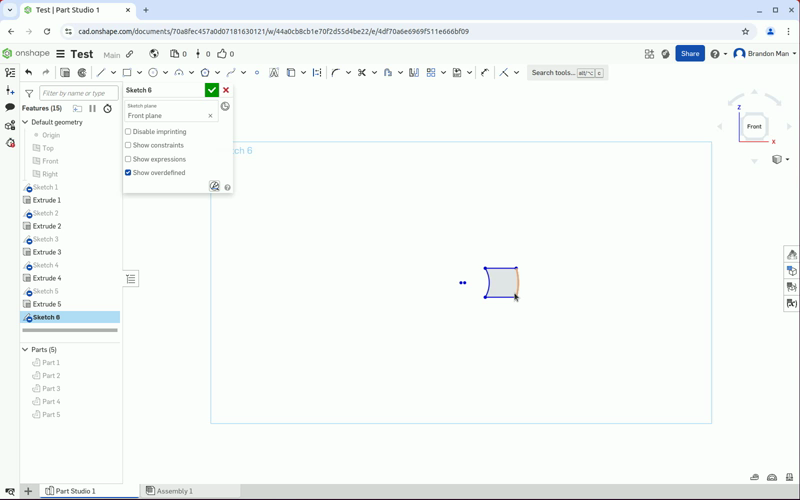
scroll(6)
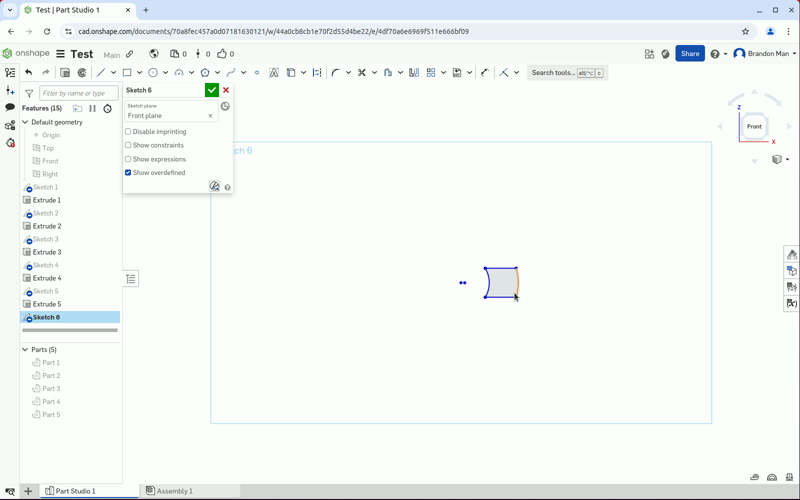
scroll(6)
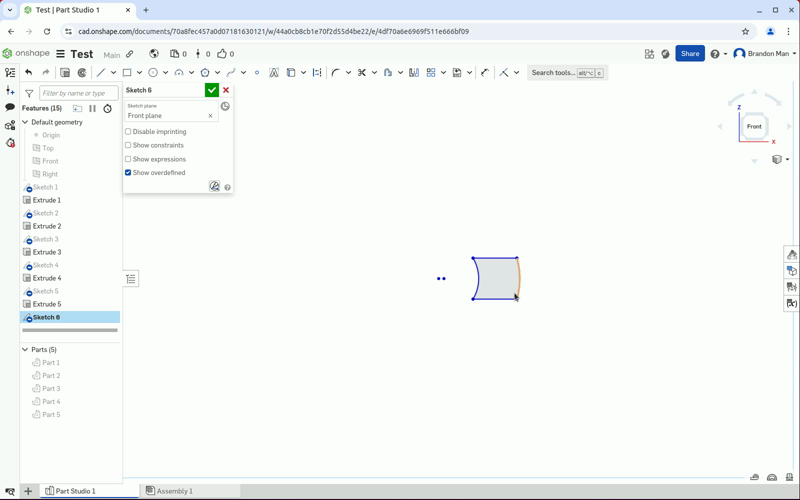
scroll(6)
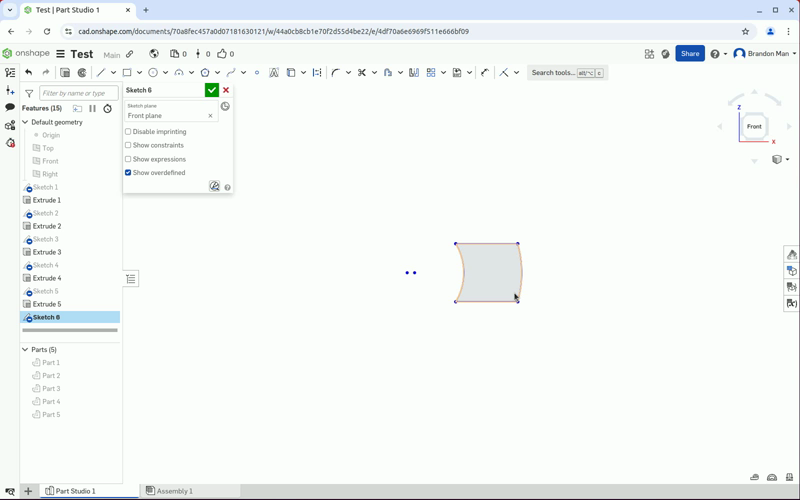
scroll(6)
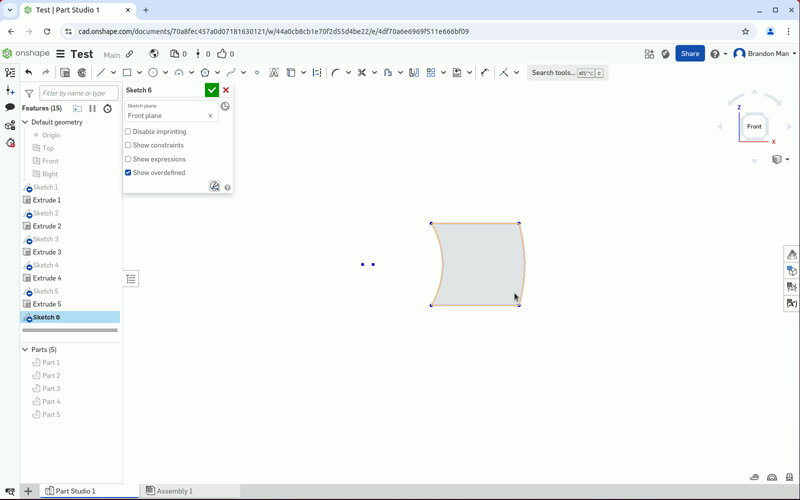
scroll(6)
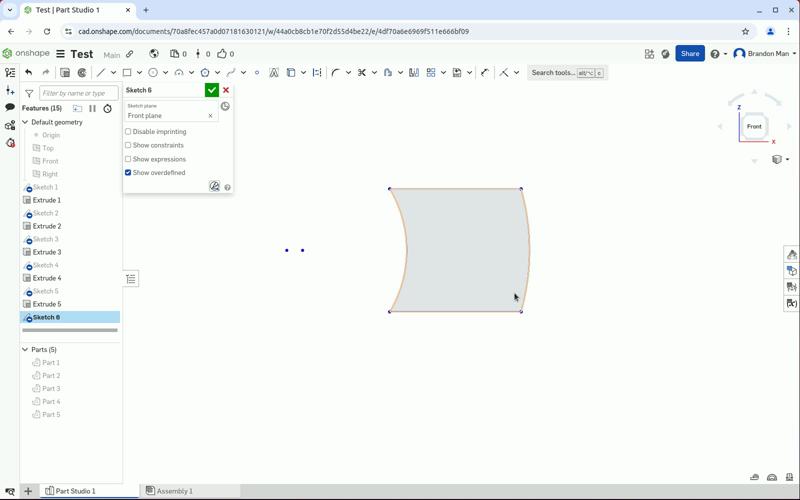
scroll(6)
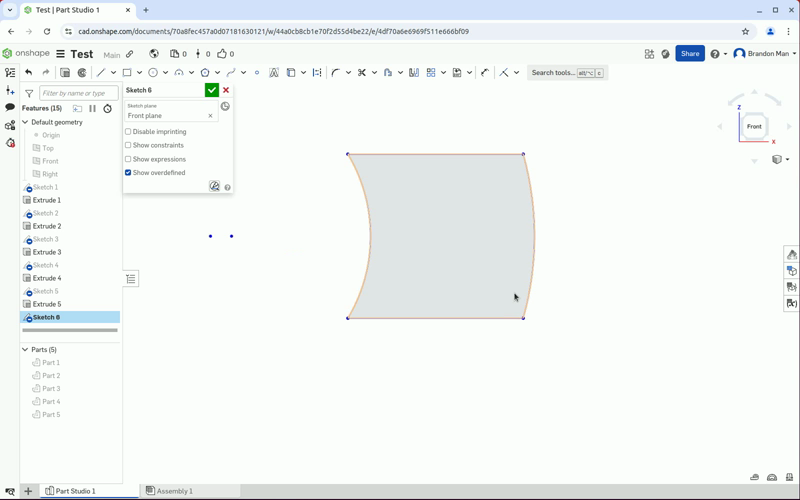
scroll(6)
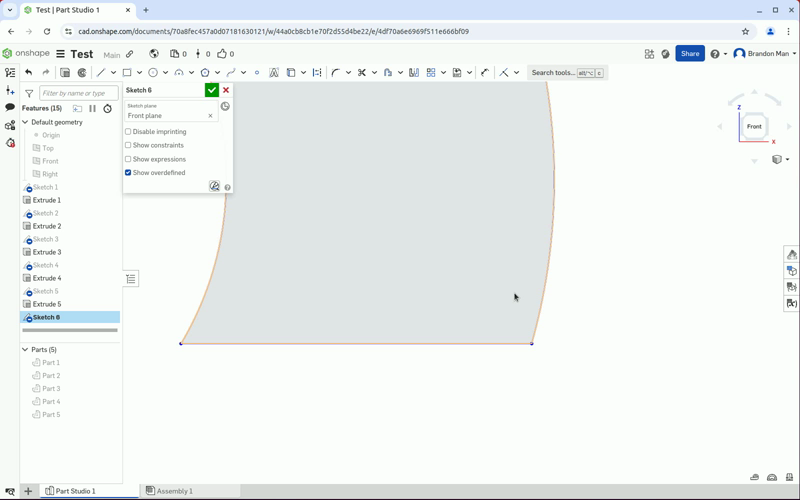
click(514, 292)
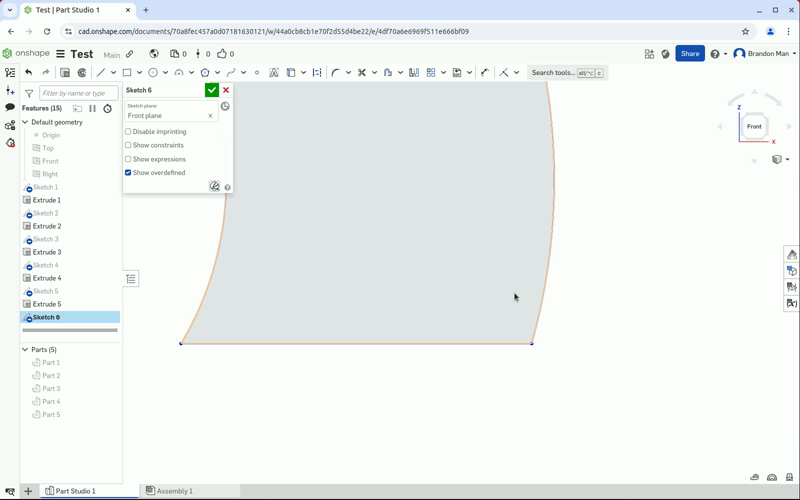
scroll(-6)
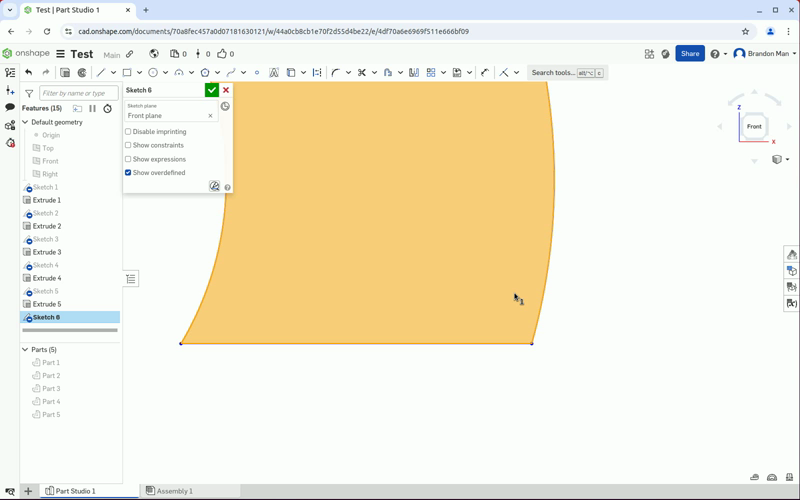
scroll(-6)
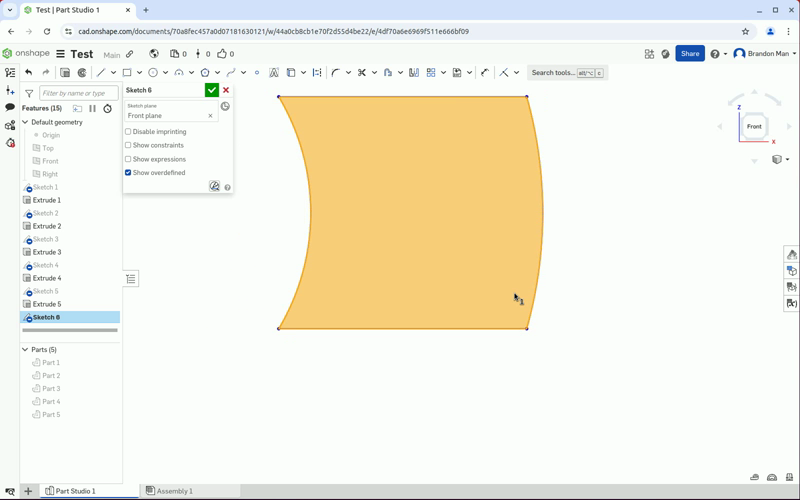
scroll(-6)
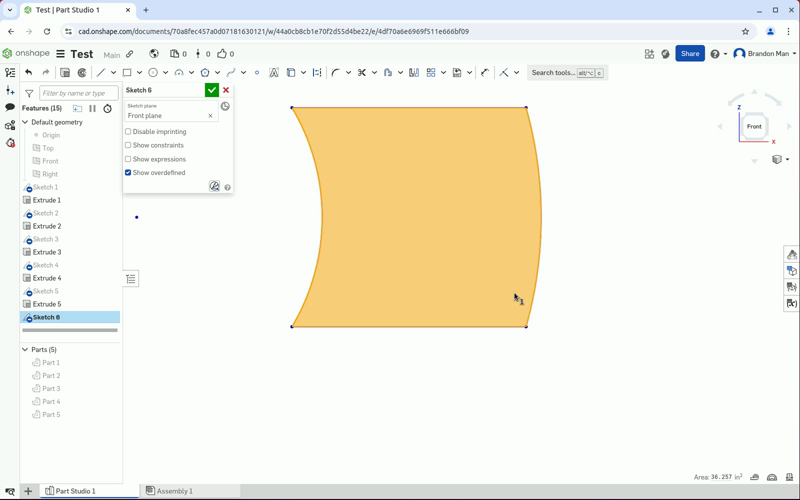
scroll(-6)
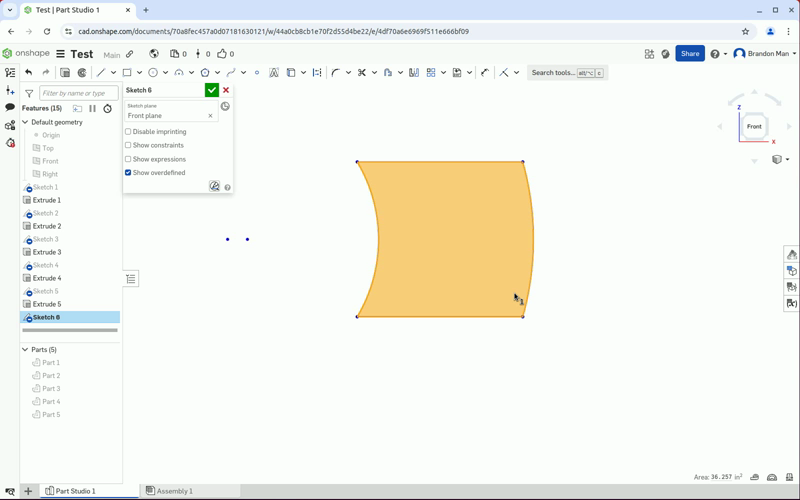
scroll(-6)
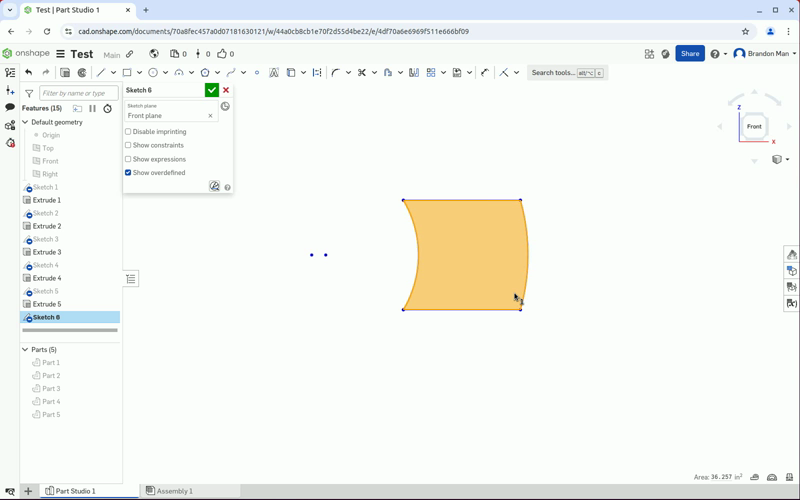
scroll(-6)
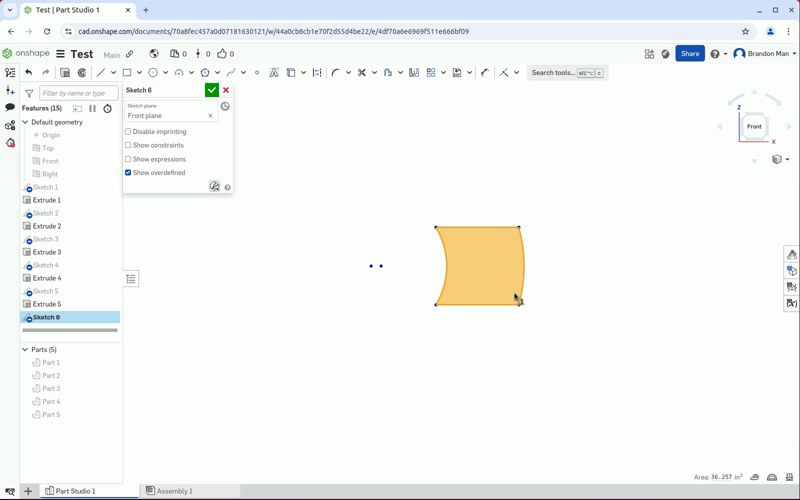
scroll(-6)
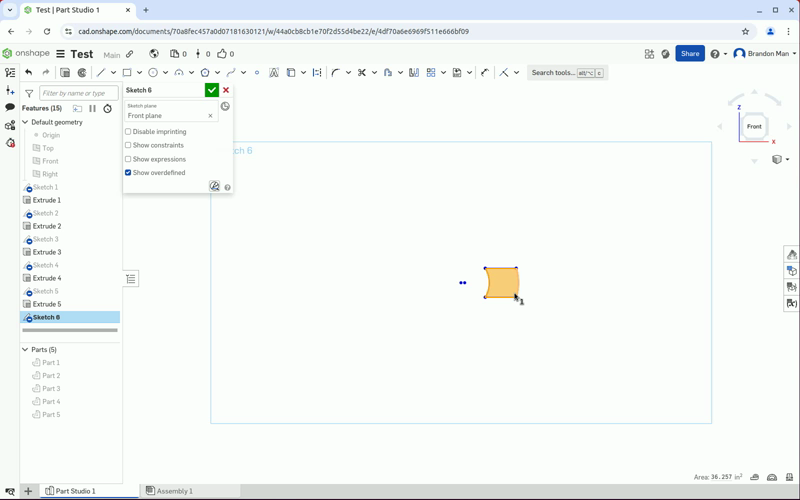
mouse_move(73, 352)
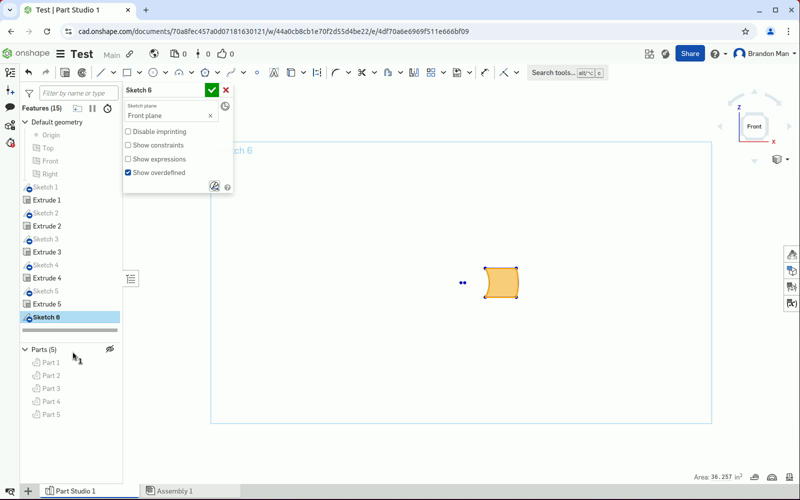
key(shift+y)
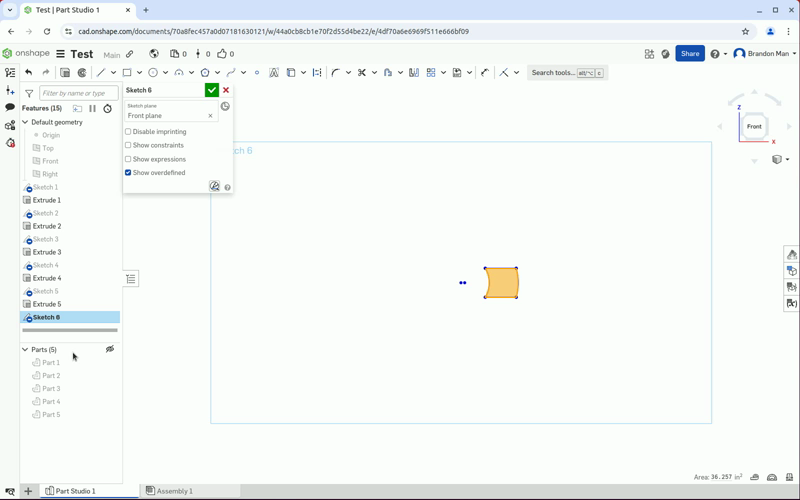
key(shift+e)
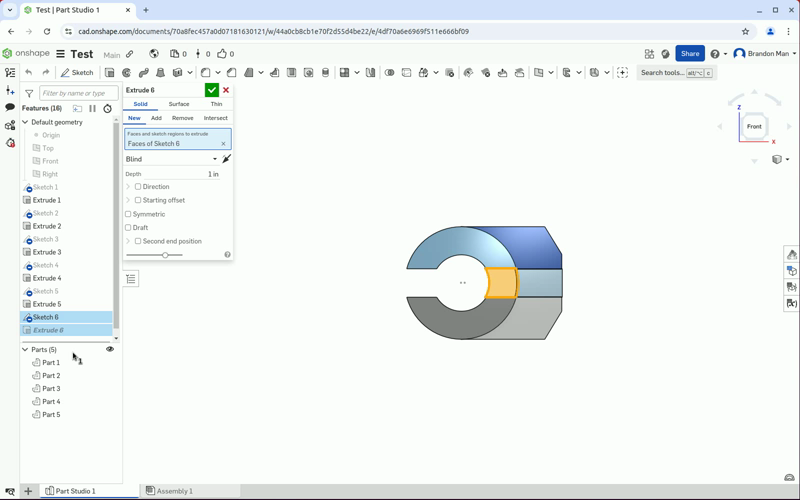
mouse_move(143, 106)
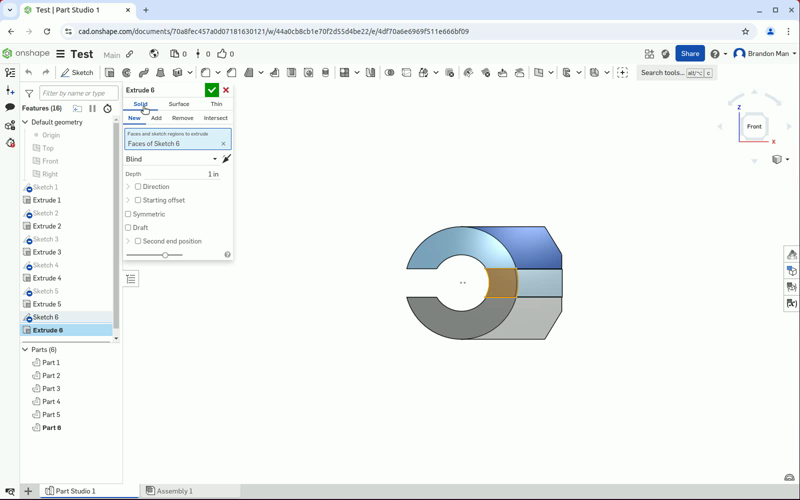
click(143, 106)
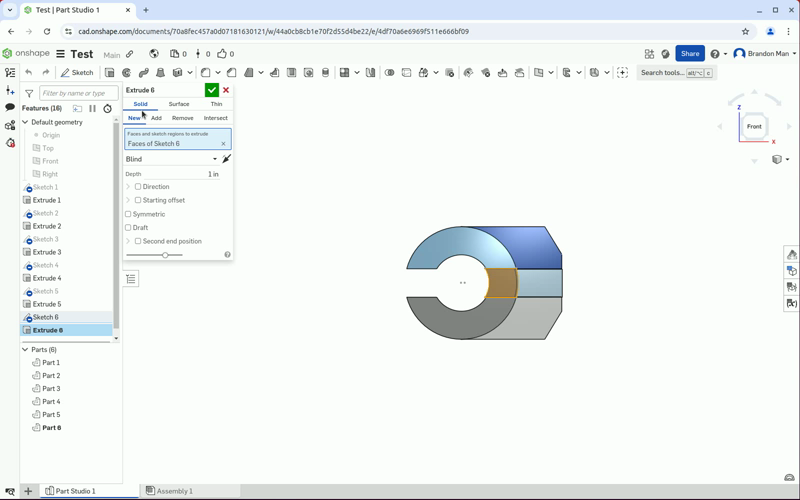
mouse_move(137, 120)
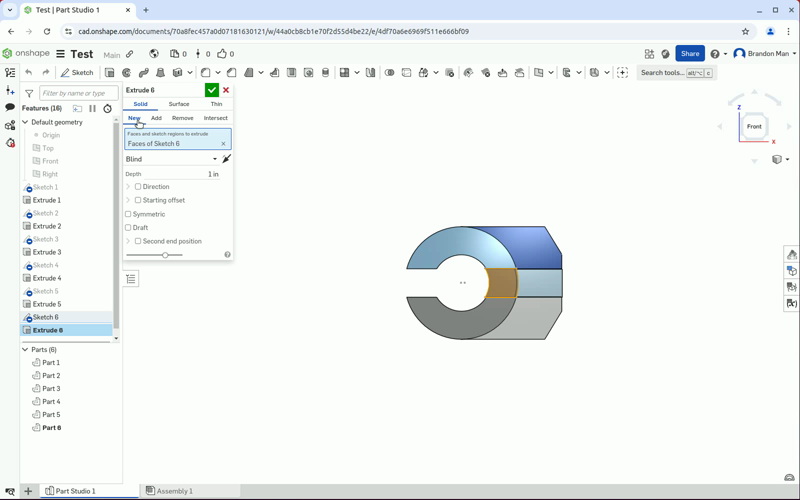
click(137, 120)
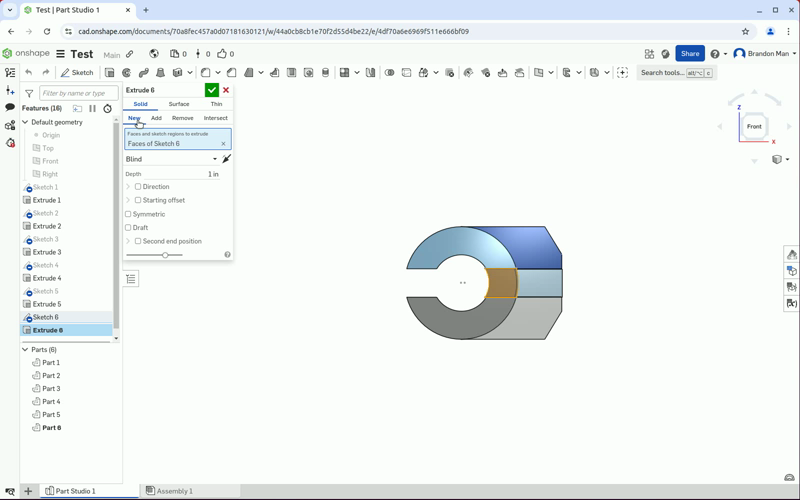
key(tab, 4)
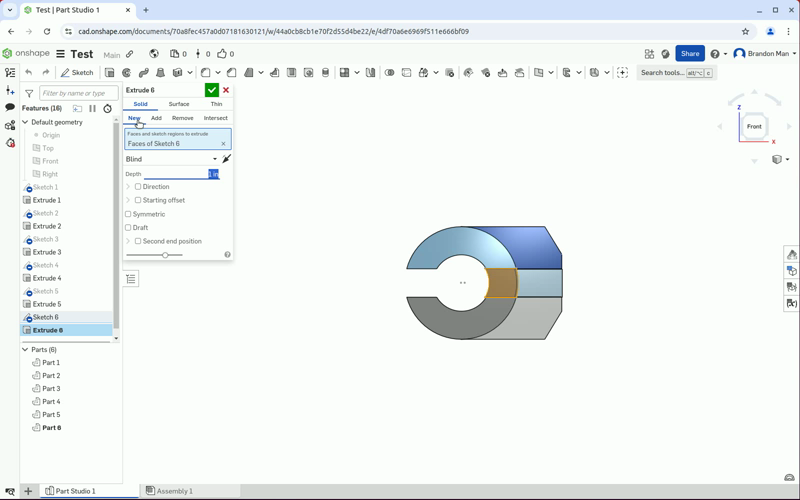
text(17.331)
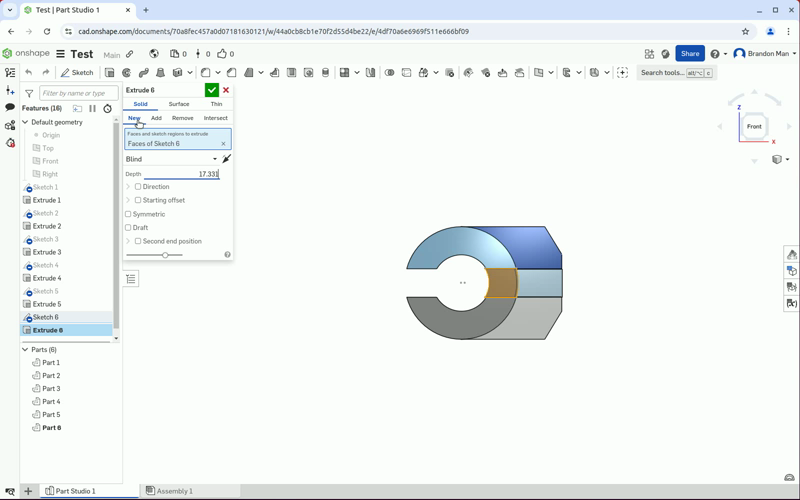
key(enter)
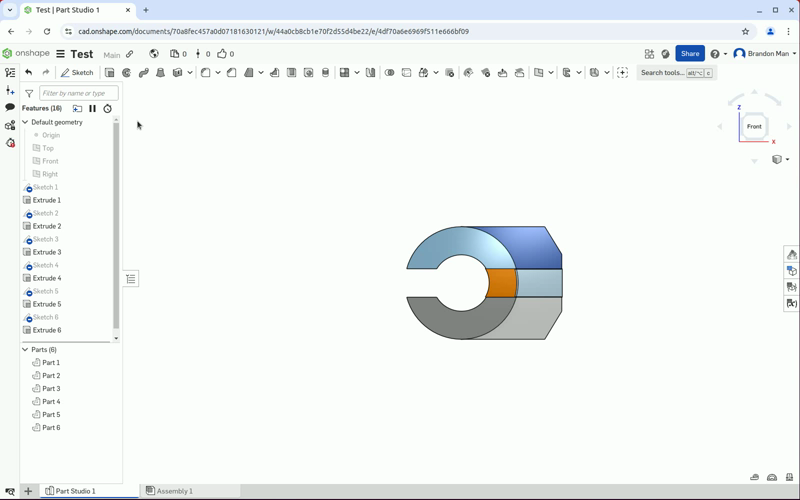
key(shift+h)
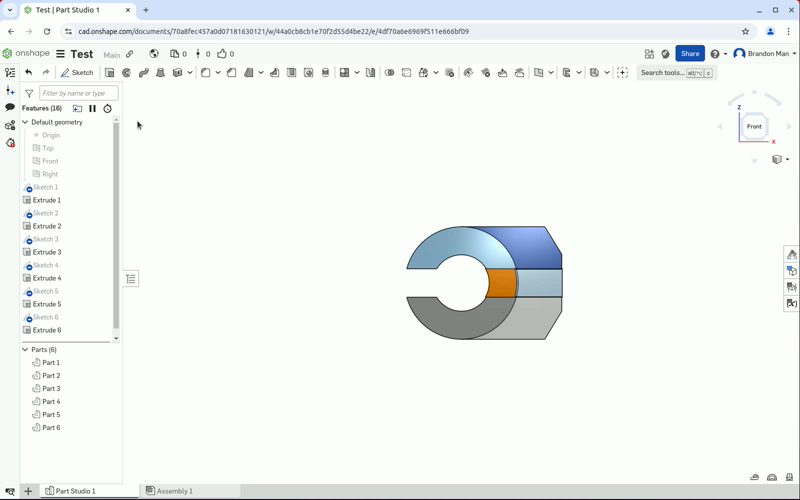
key(shift+h)
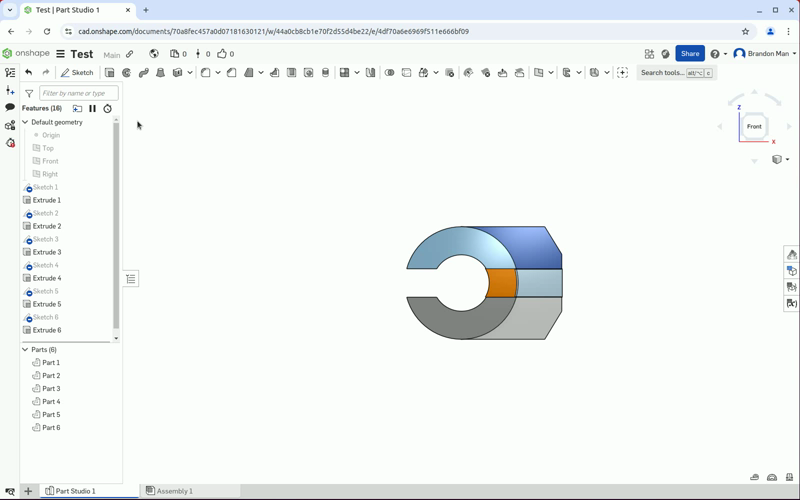
mouse_move(69, 189)
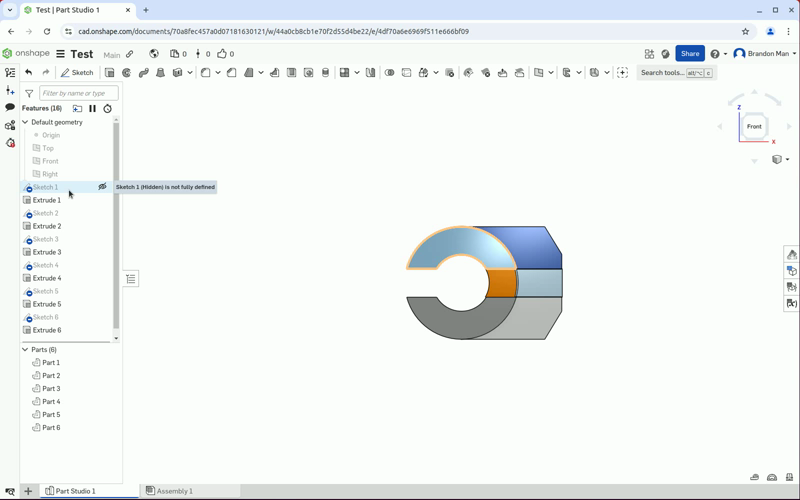
click(69, 189)
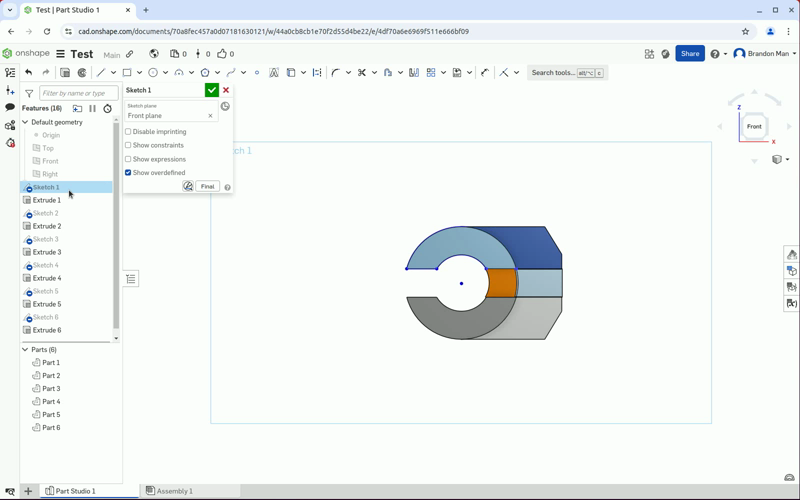
mouse_move(229, 92)
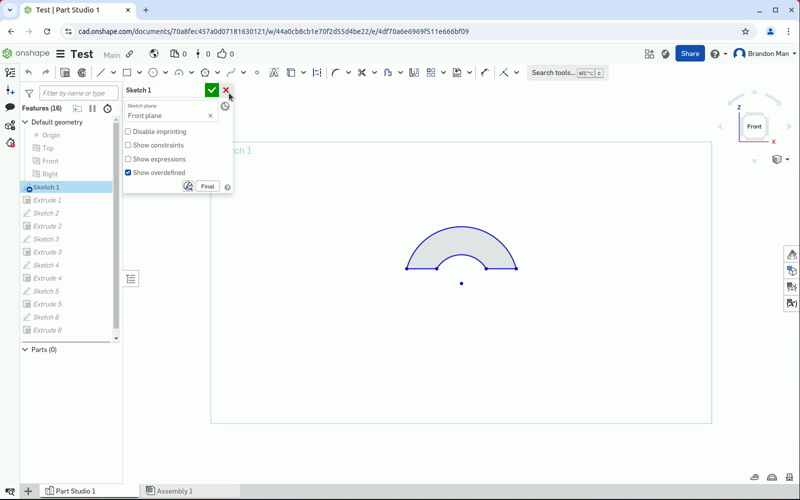
click(229, 92)
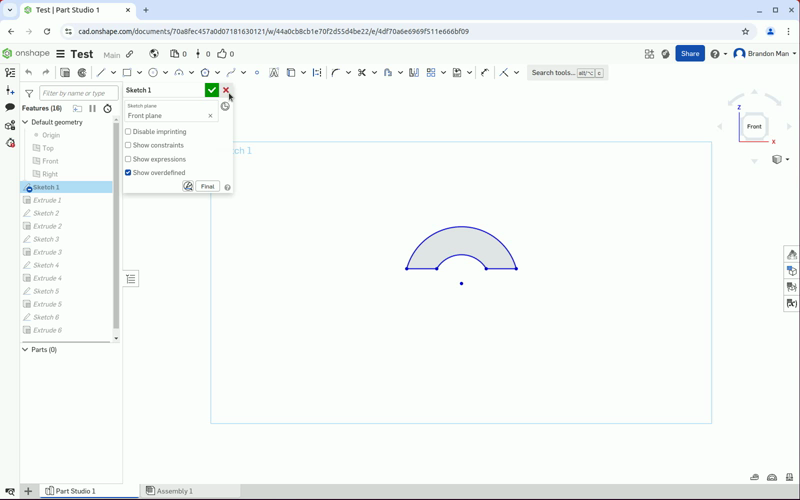
key(shift+s)
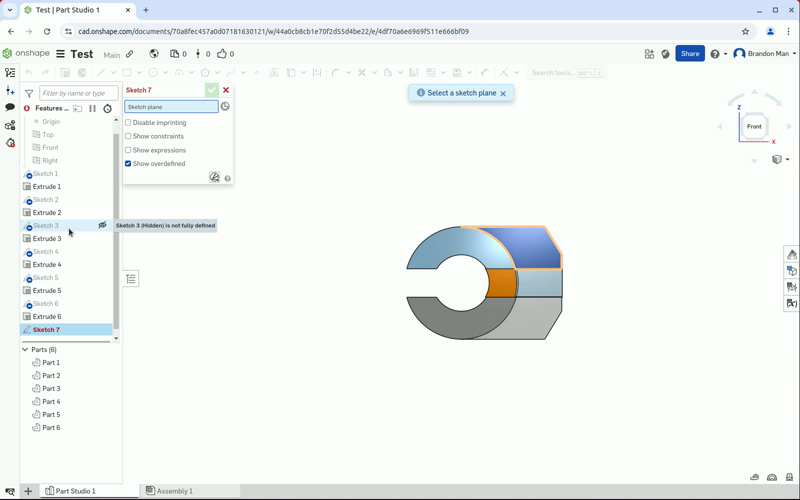
scroll(3)
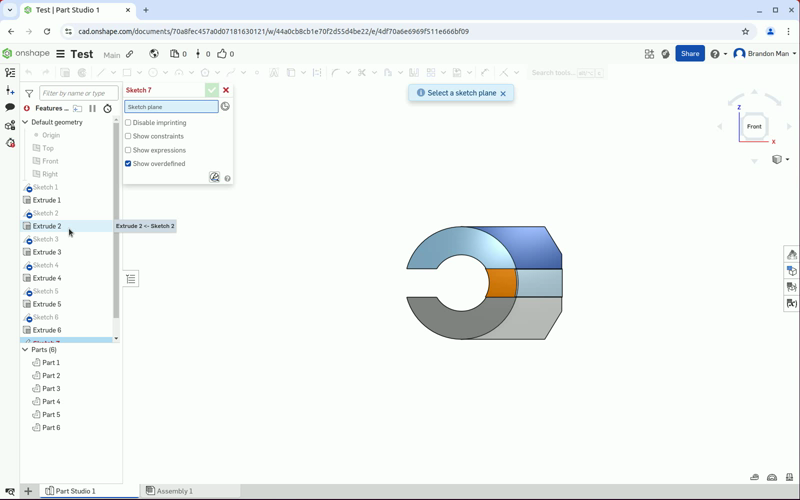
mouse_move(69, 163)
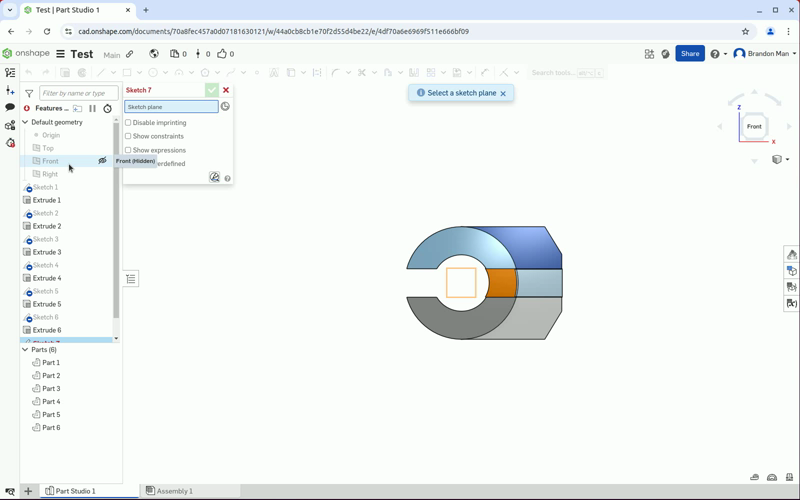
click(69, 163)
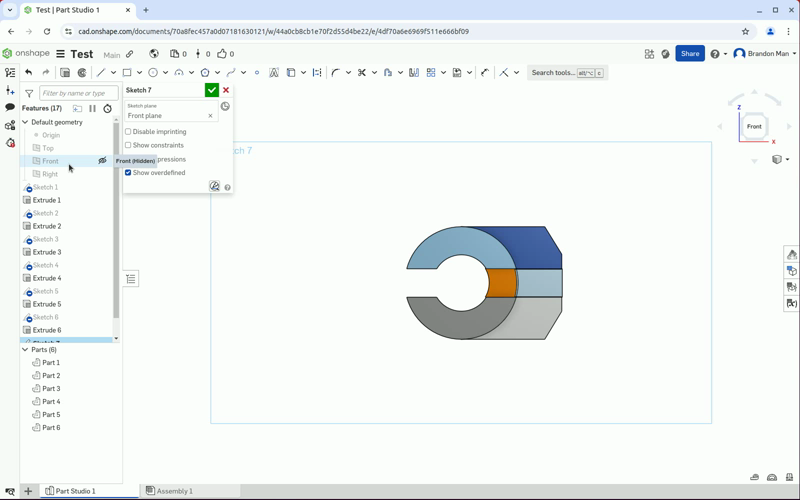
mouse_move(73, 352)
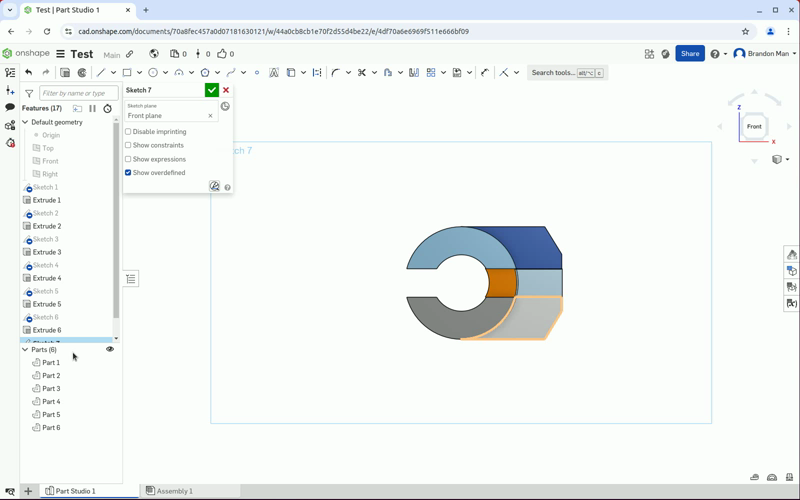
key(y)
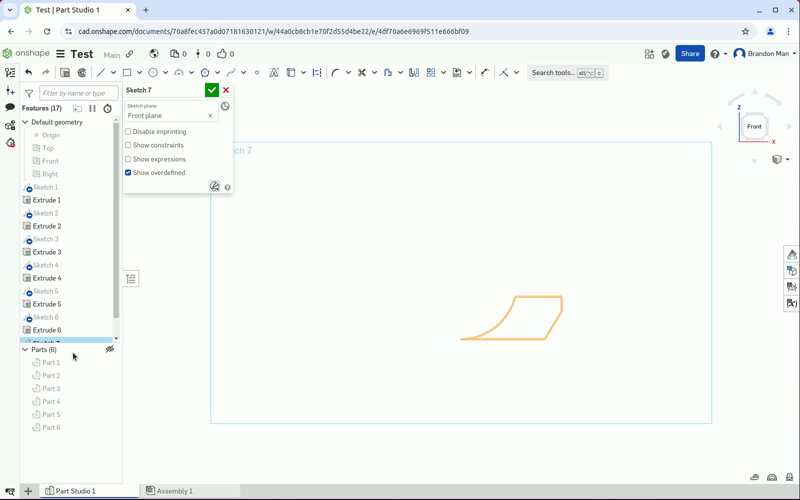
key(l)
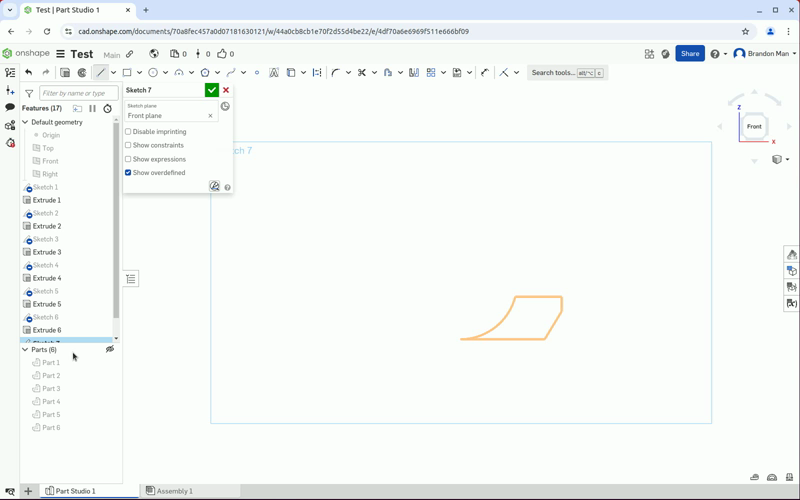
key_down(shift)
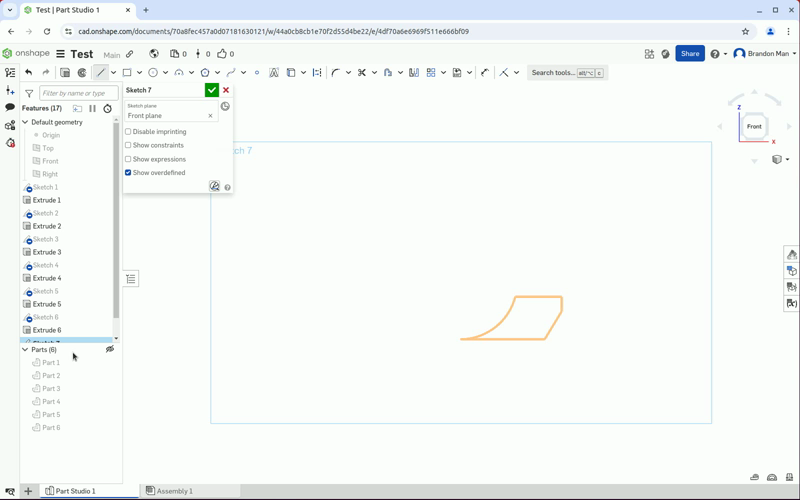
mouse_move(406, 297)
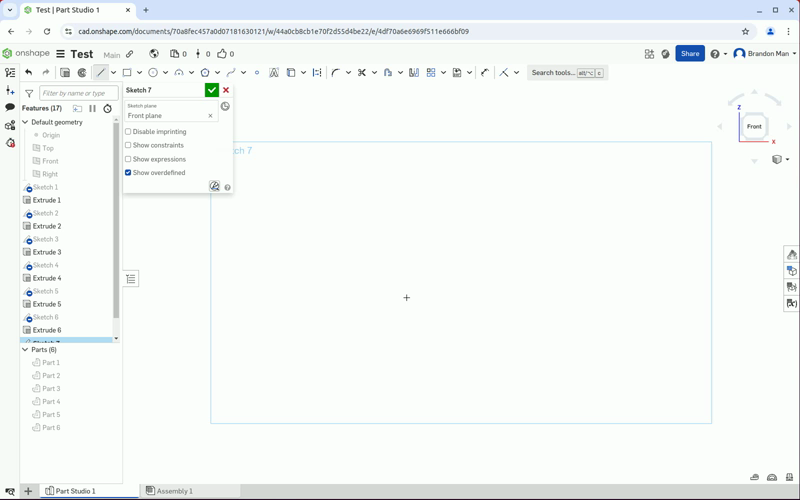
click(406, 297)
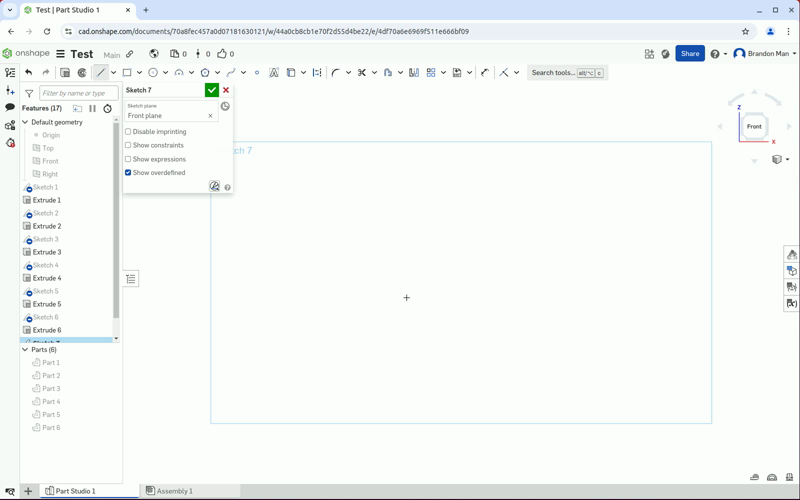
key_up(shift)
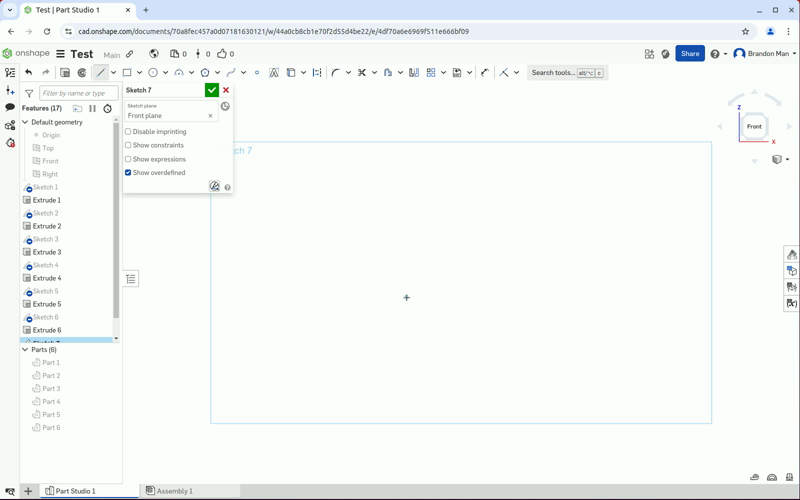
key_down(shift)
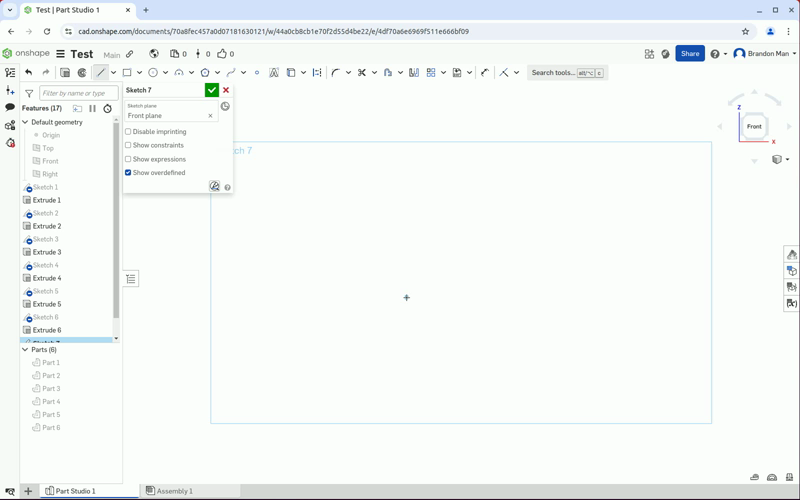
mouse_move(436, 297)
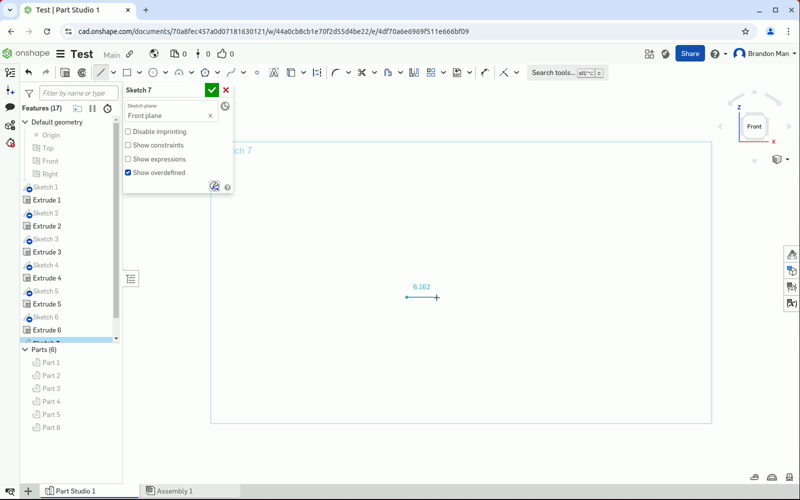
mouse_move(438, 297)
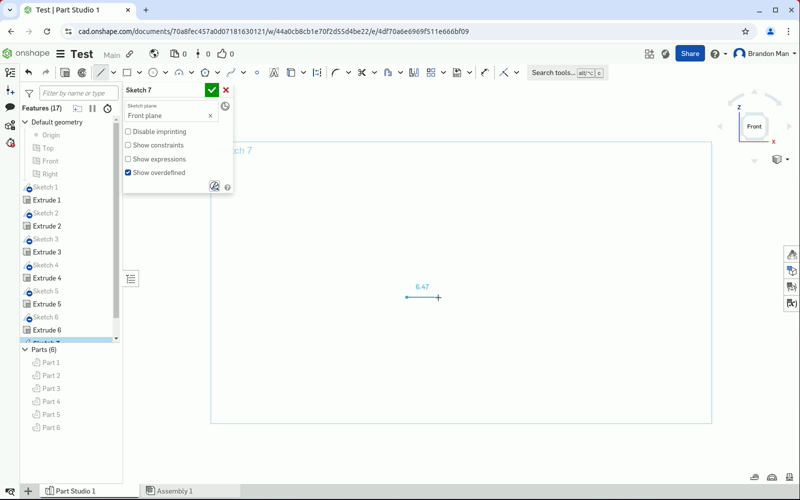
click(438, 297)
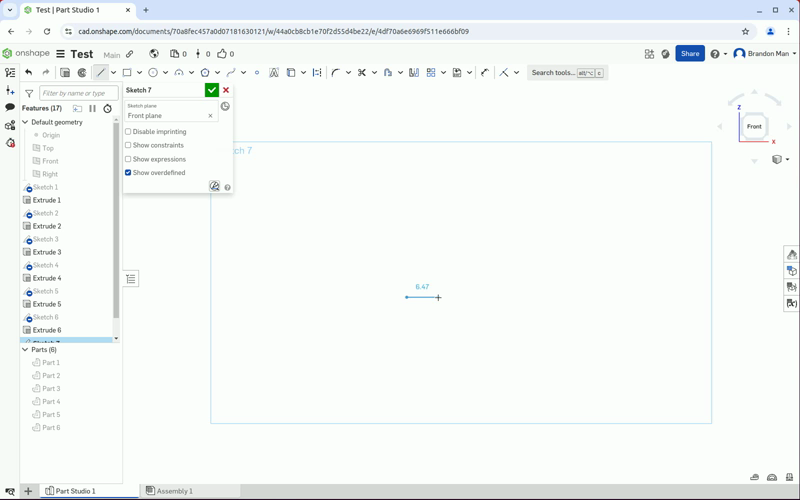
key_up(shift)
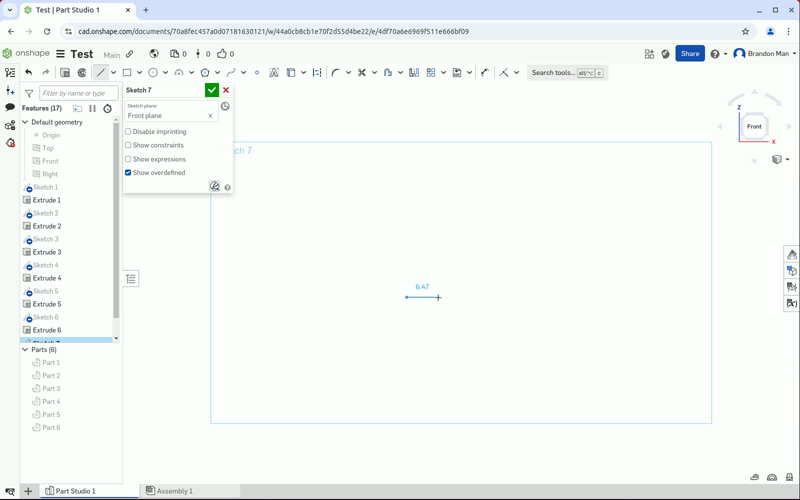
key(esc)
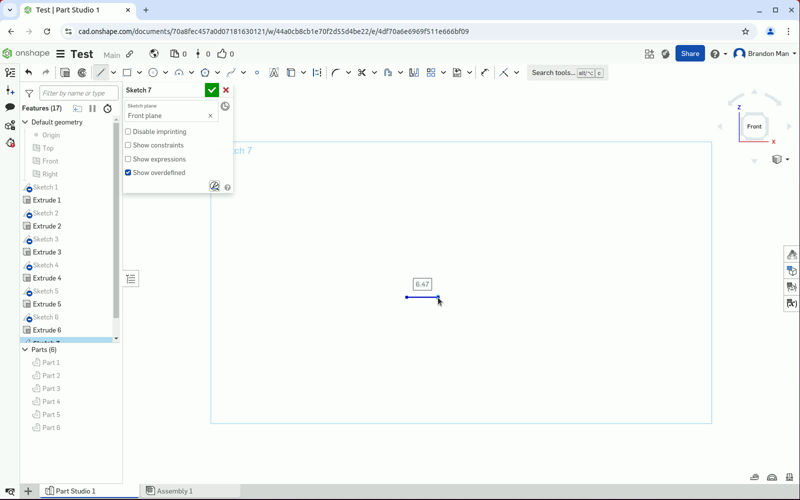
key(a)
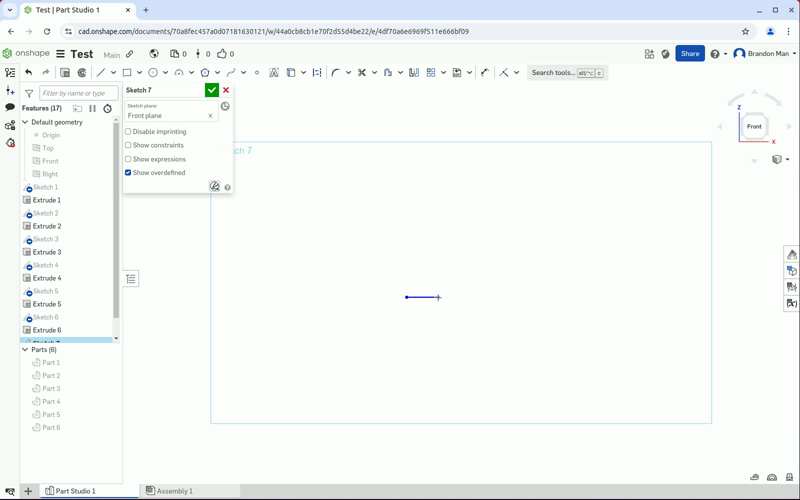
mouse_move(438, 297)
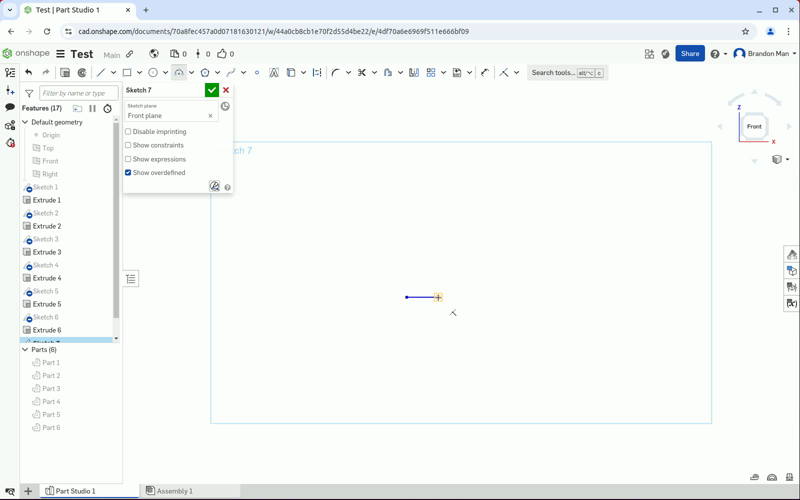
click(438, 297)
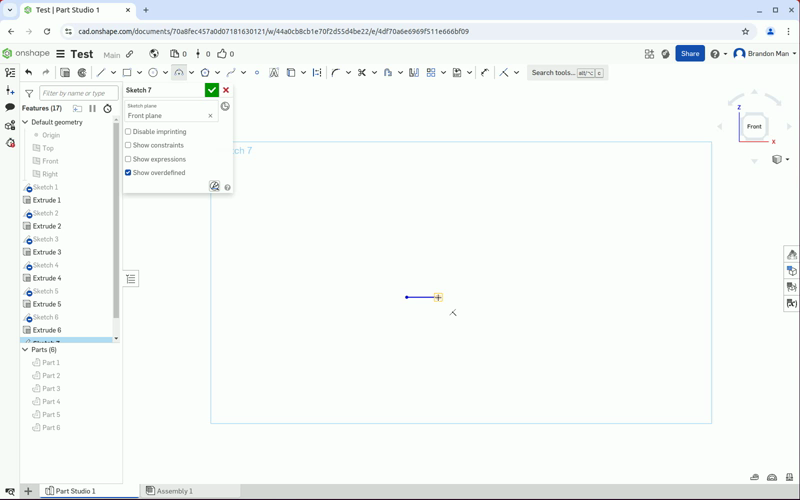
key_down(shift)
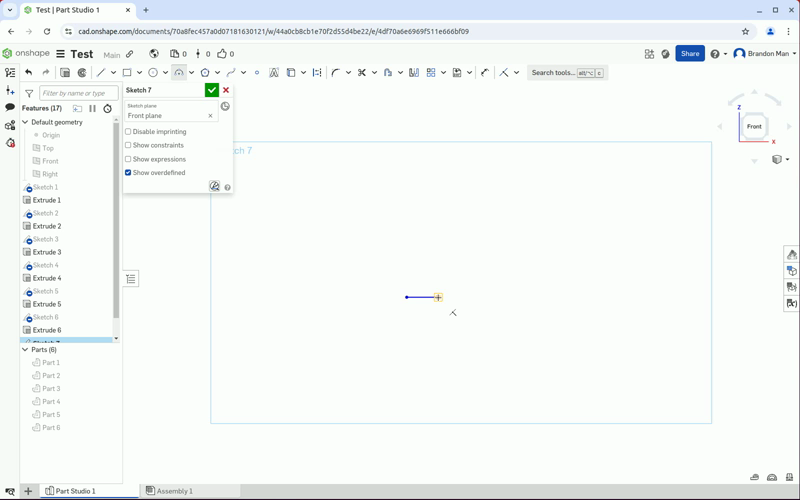
mouse_move(438, 267)
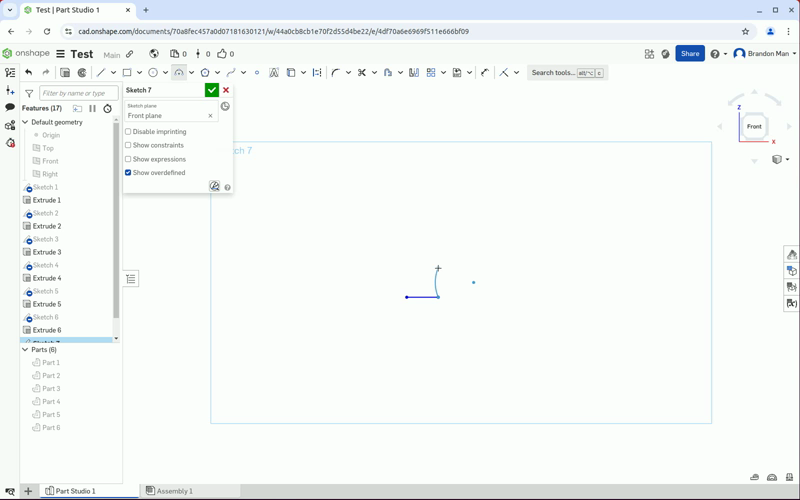
click(438, 267)
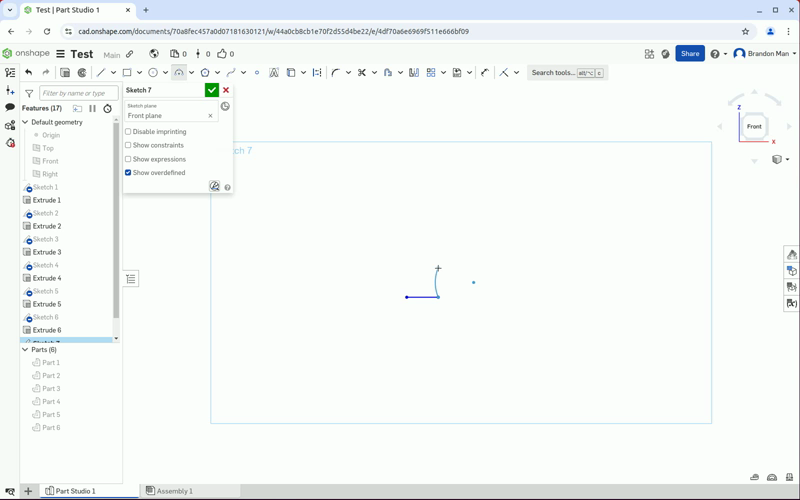
mouse_move(434, 282)
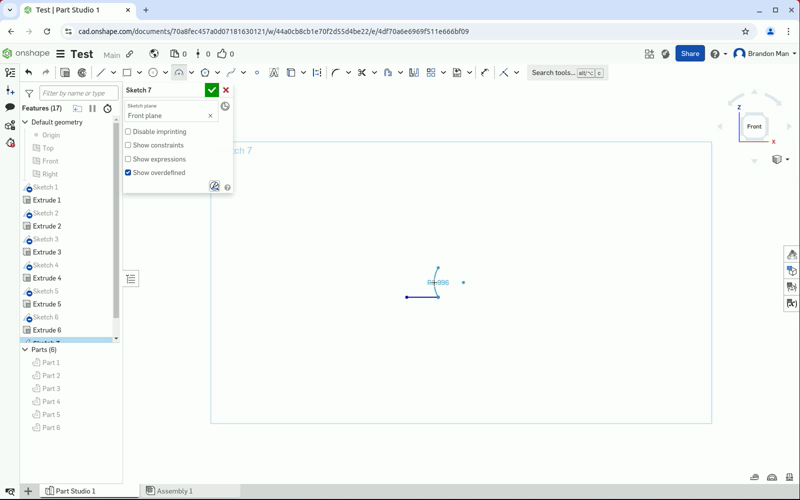
click(434, 282)
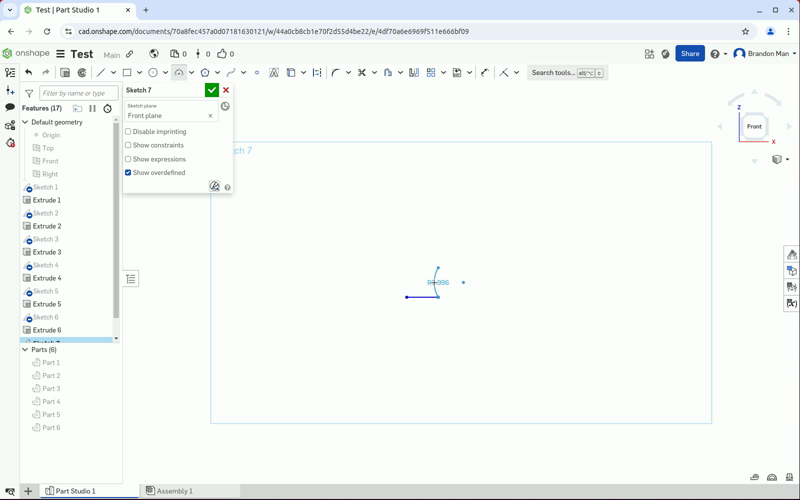
key_up(shift)
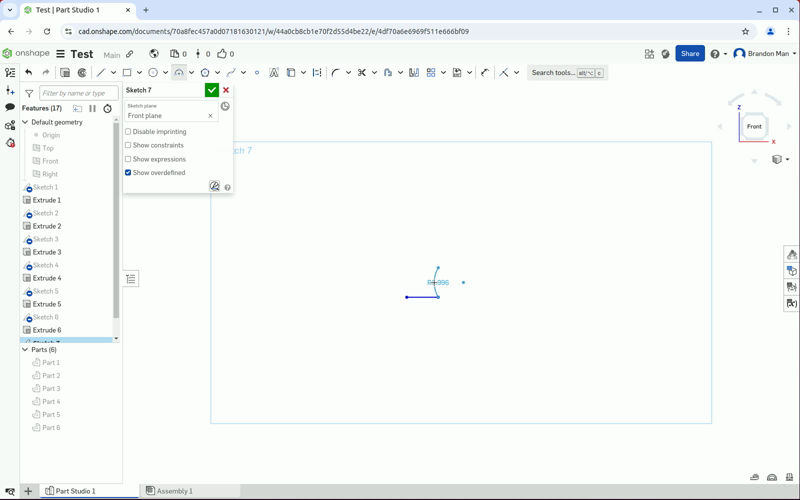
key(esc)
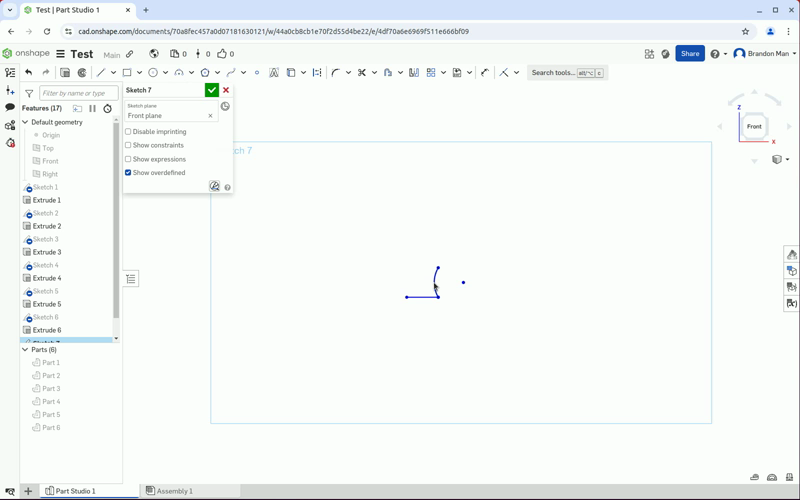
key(l)
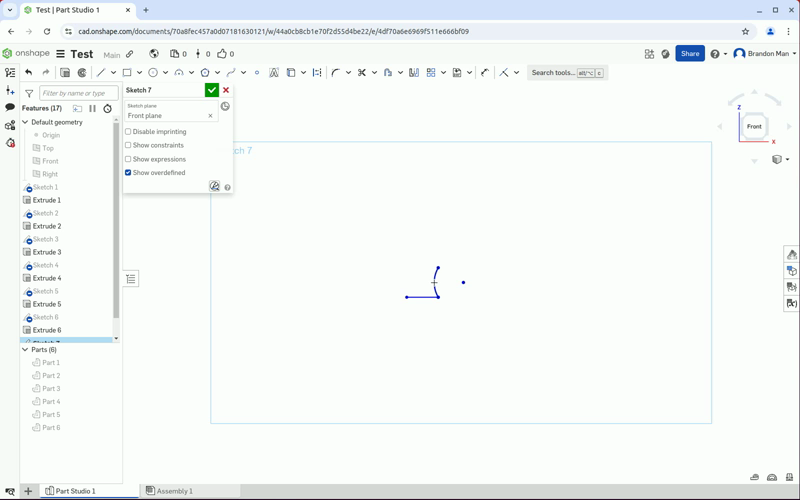
mouse_move(438, 267)
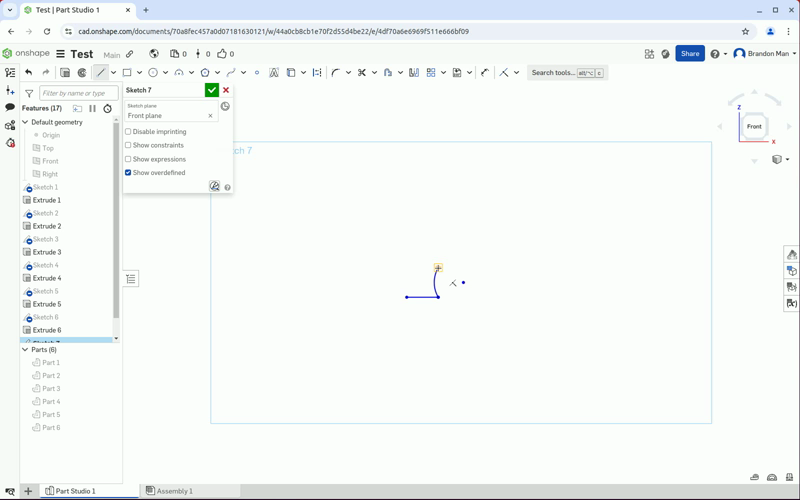
click(438, 267)
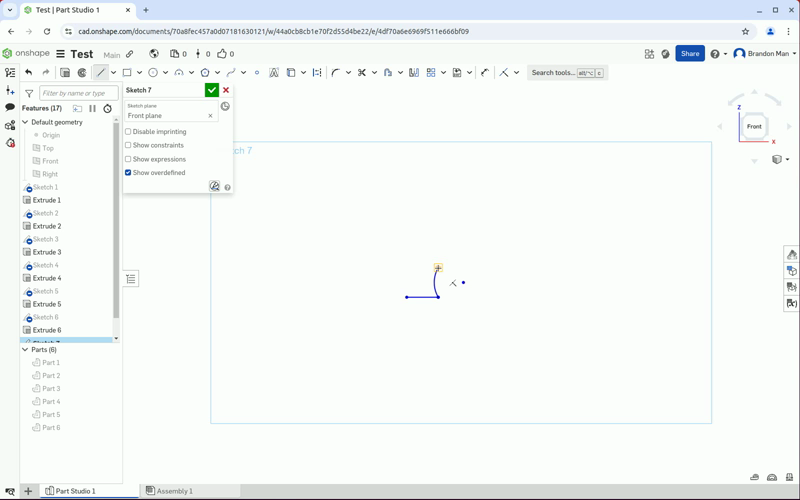
key_down(shift)
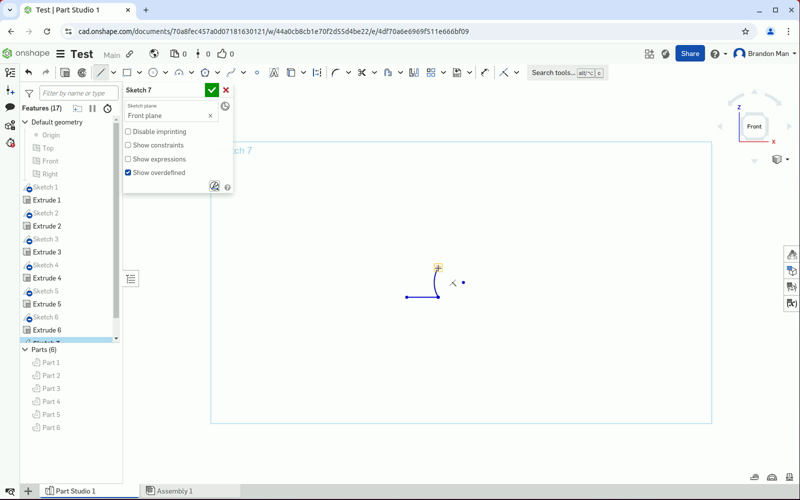
mouse_move(468, 267)
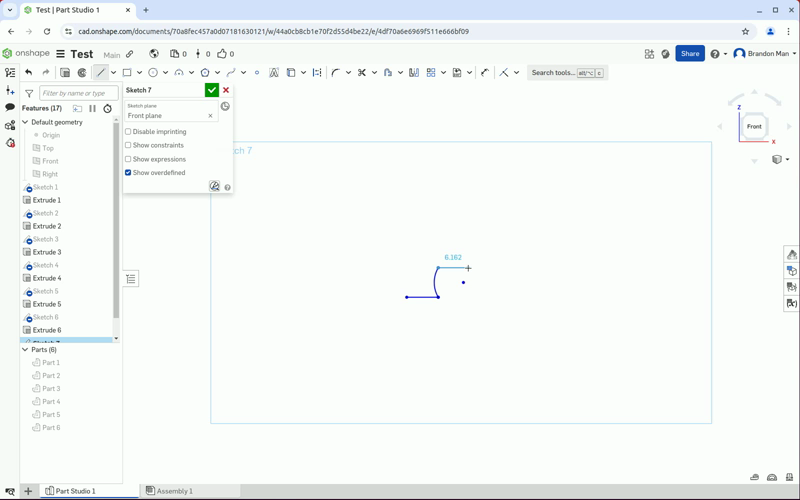
mouse_move(406, 267)
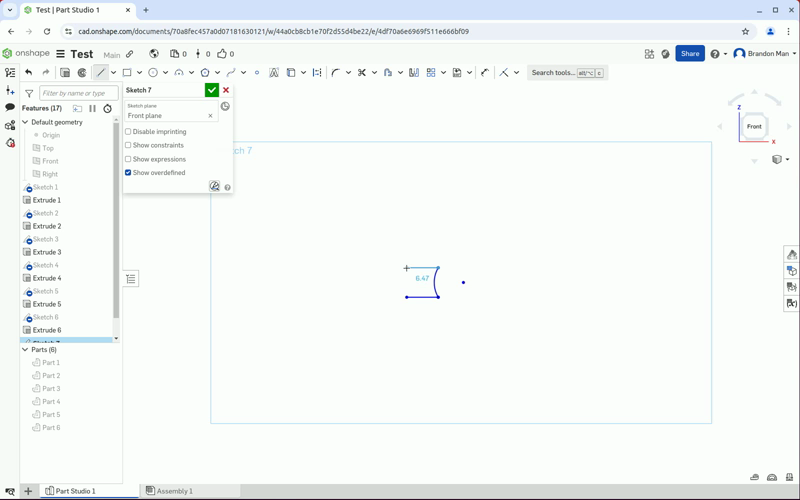
click(406, 267)
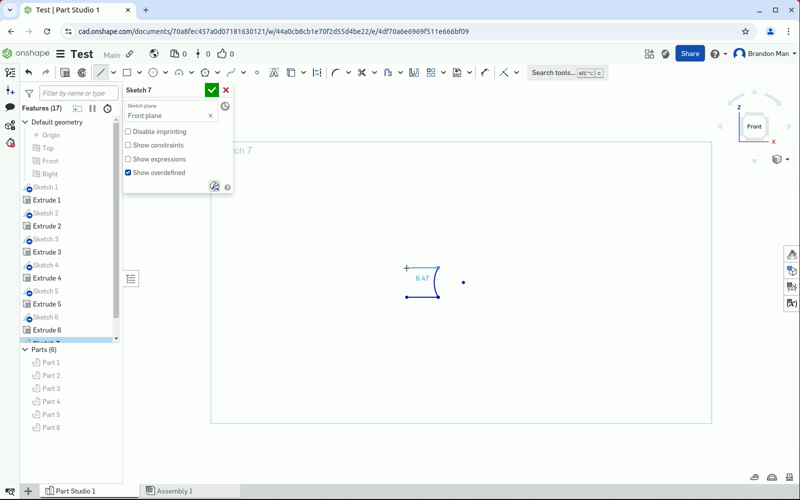
key_up(shift)
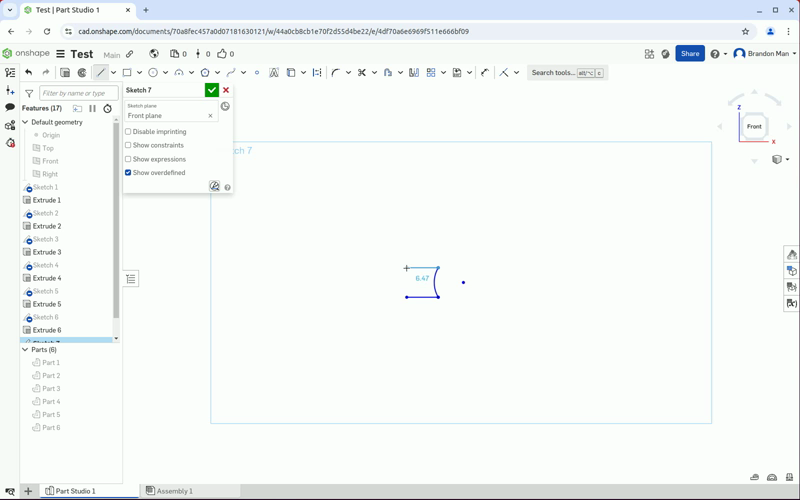
key(esc)
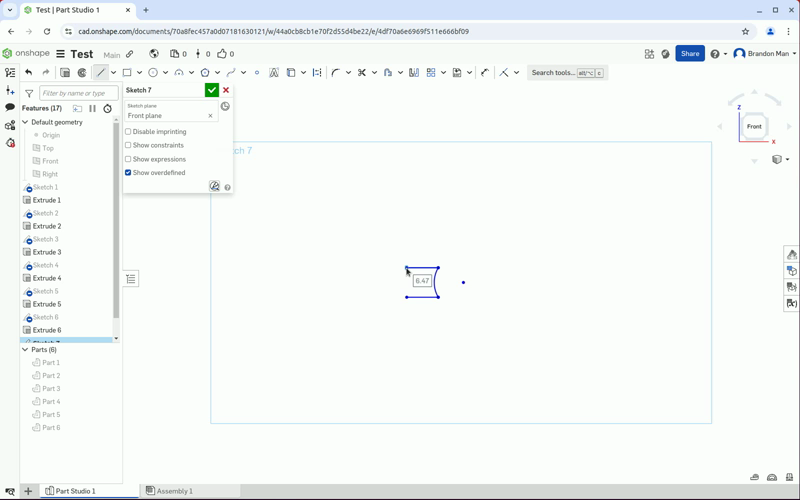
key(a)
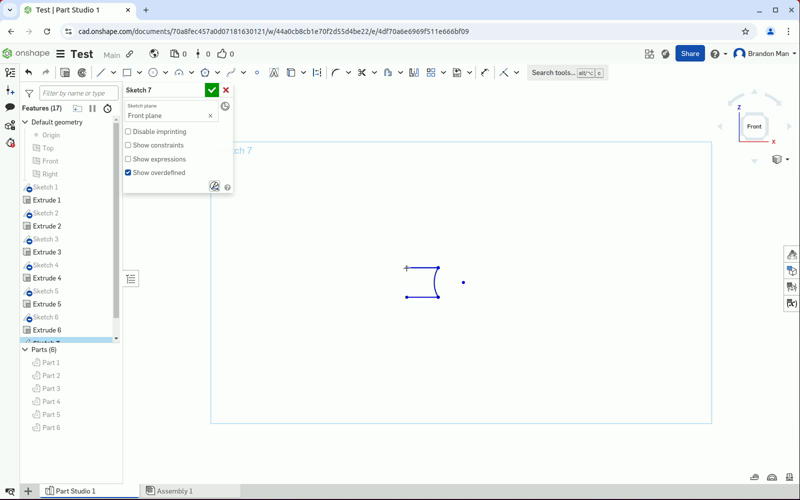
mouse_move(406, 267)
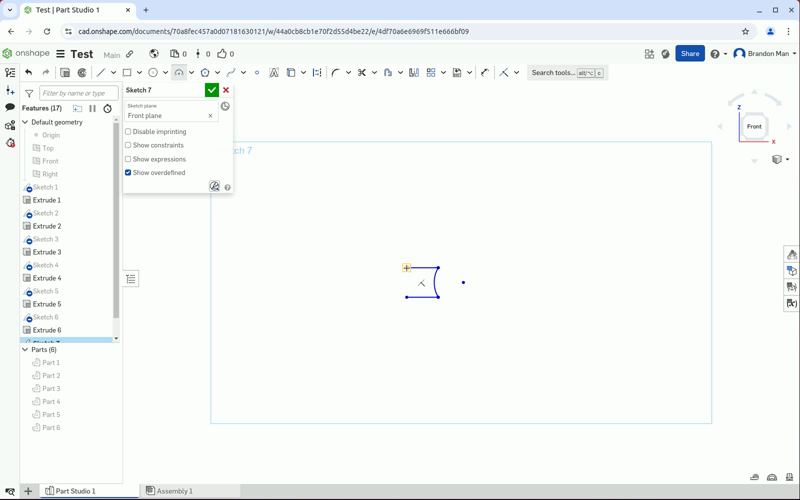
click(406, 267)
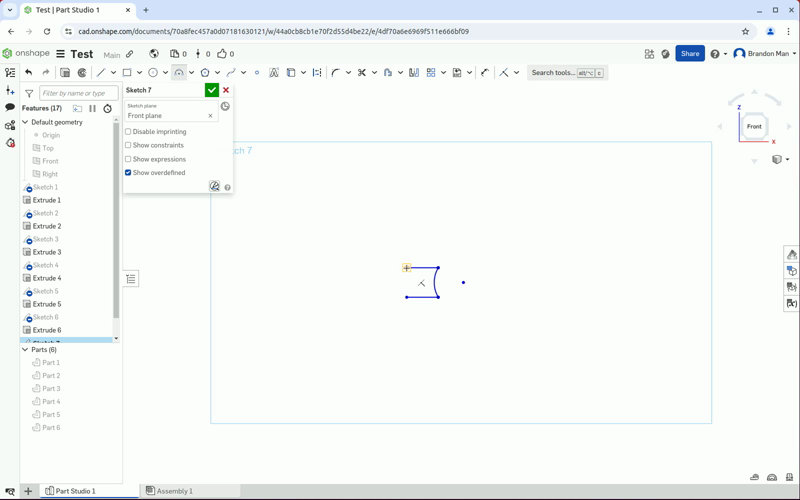
mouse_move(406, 297)
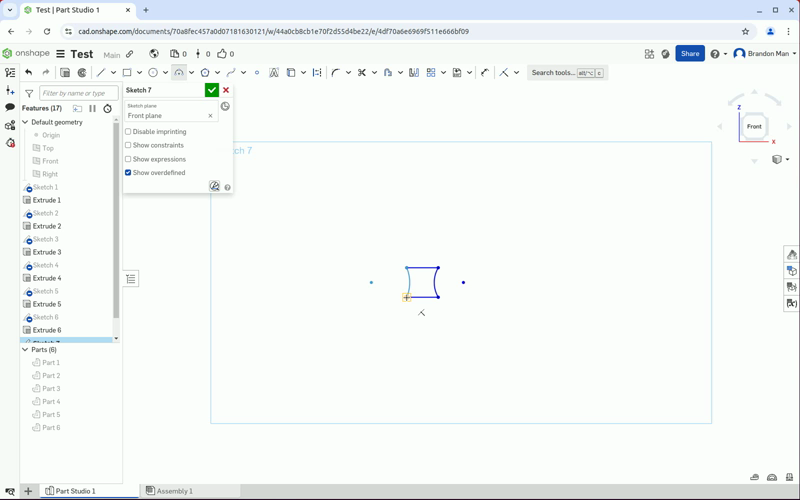
click(406, 297)
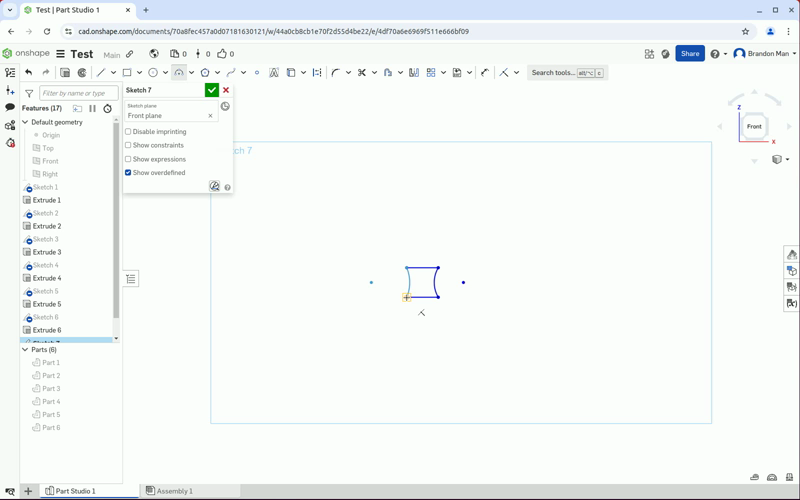
key_down(shift)
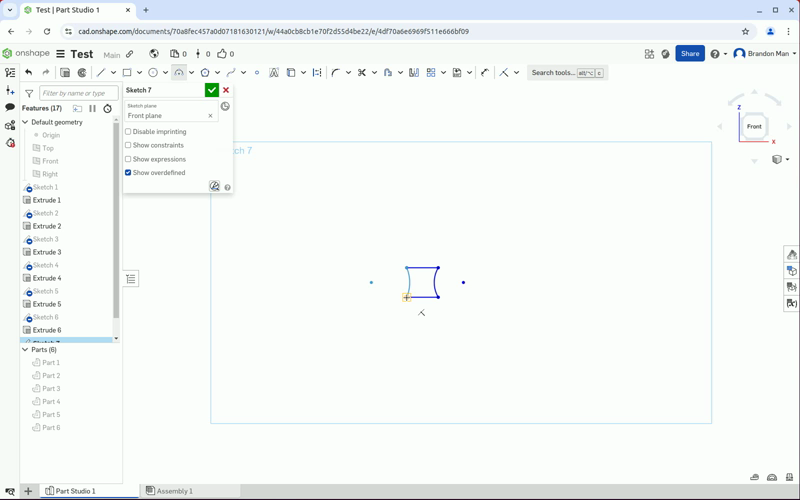
mouse_move(404, 282)
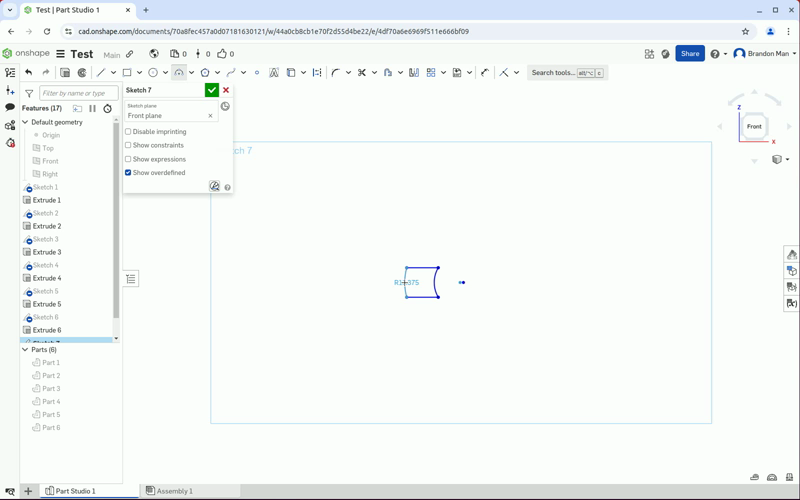
click(404, 282)
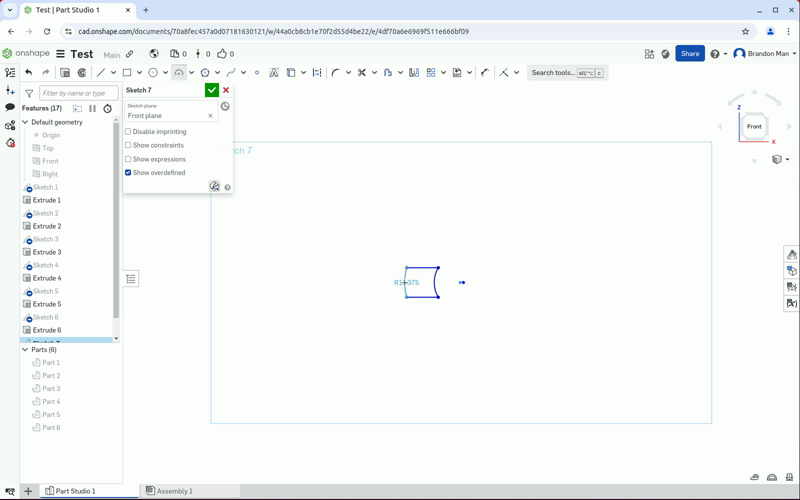
key_up(shift)
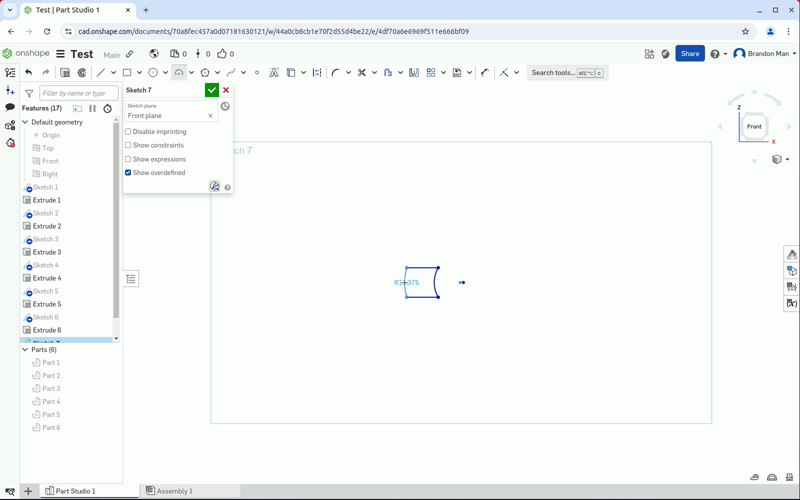
key(esc)
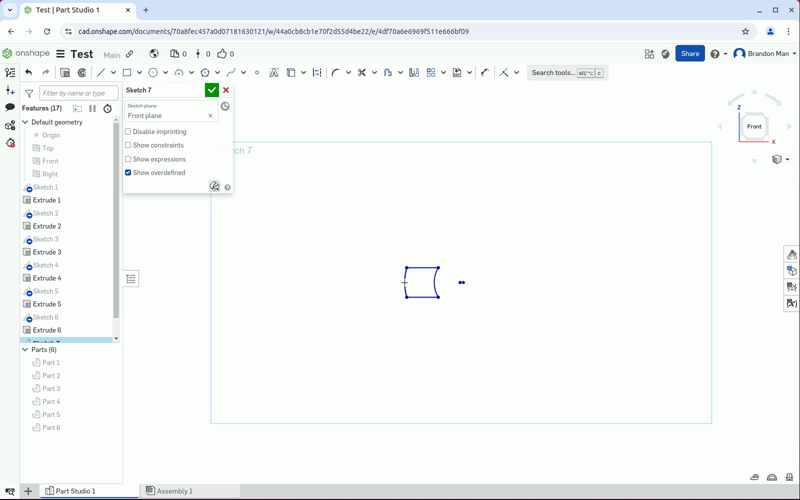
mouse_move(427, 285)
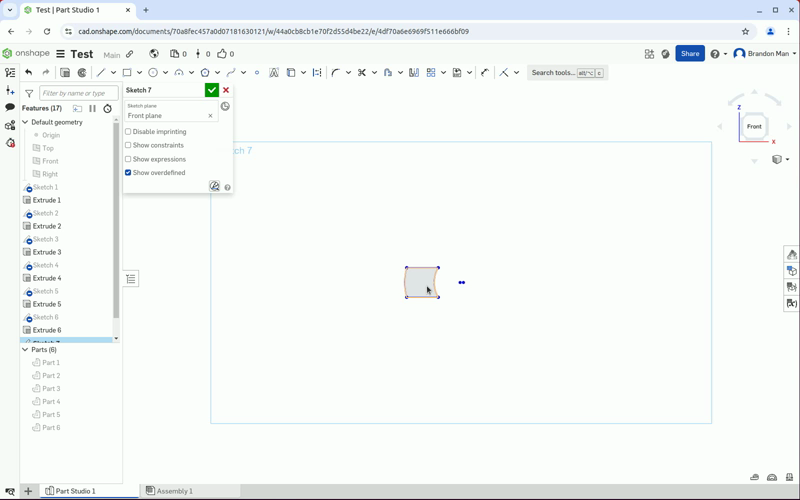
scroll(6)
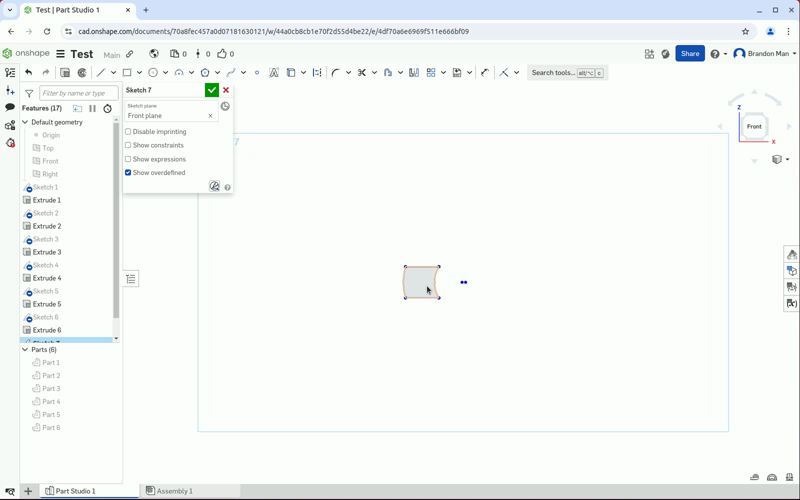
scroll(6)
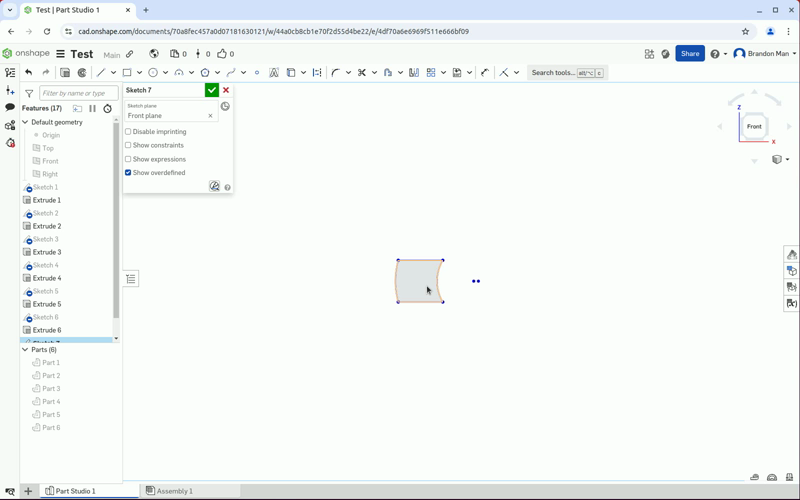
scroll(6)
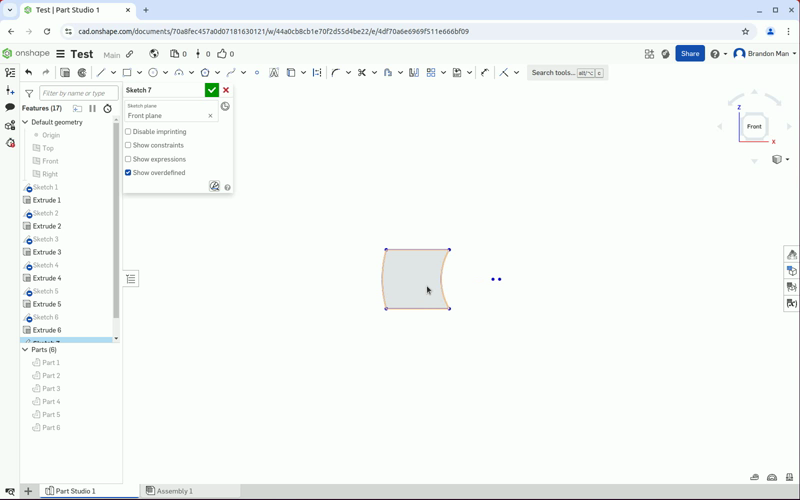
scroll(6)
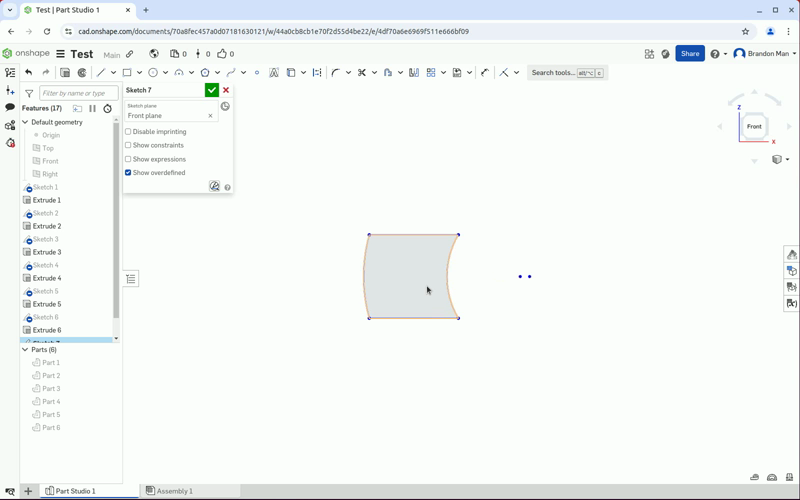
scroll(6)
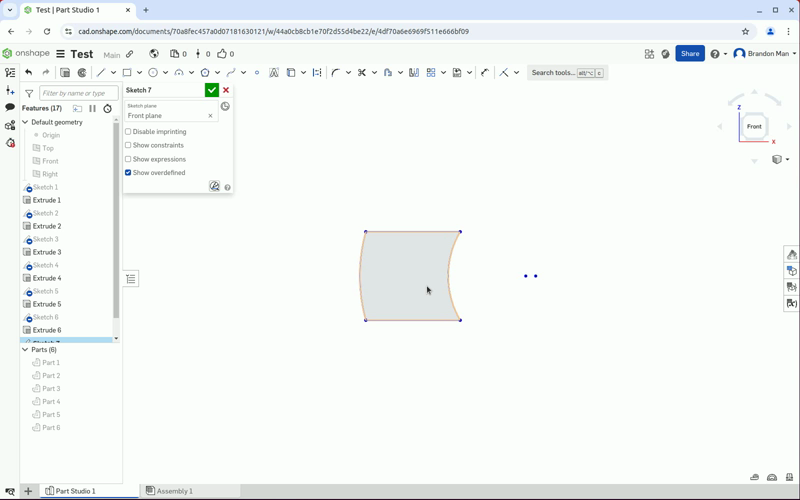
scroll(6)
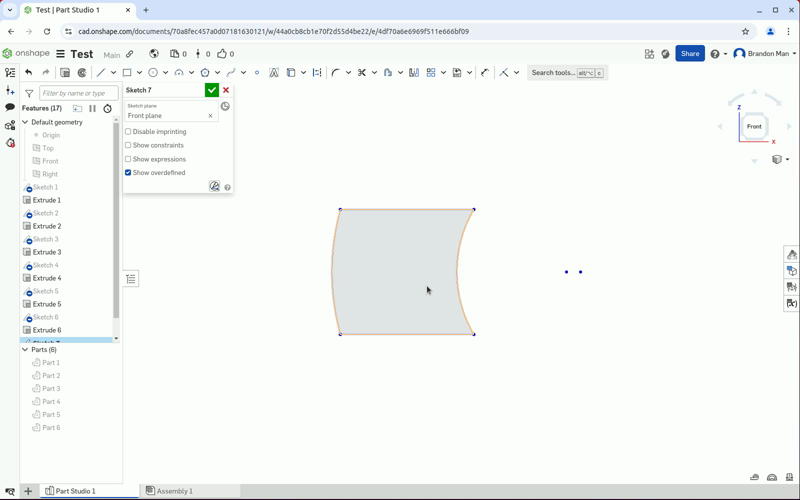
scroll(6)
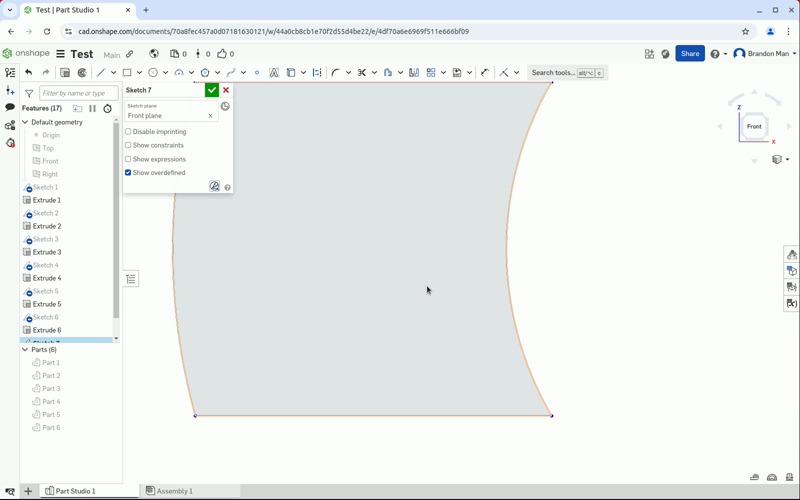
click(427, 285)
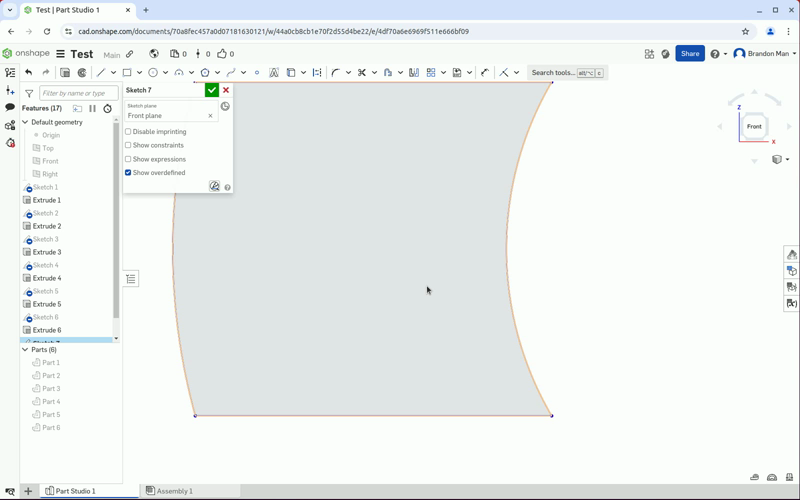
scroll(-6)
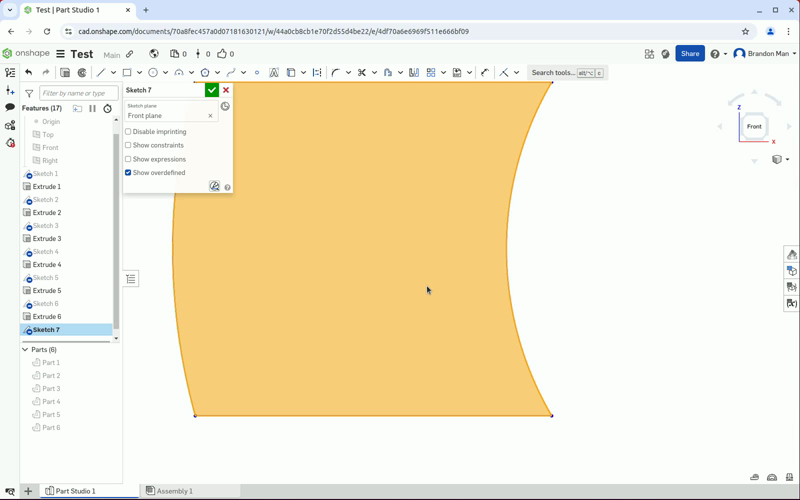
scroll(-6)
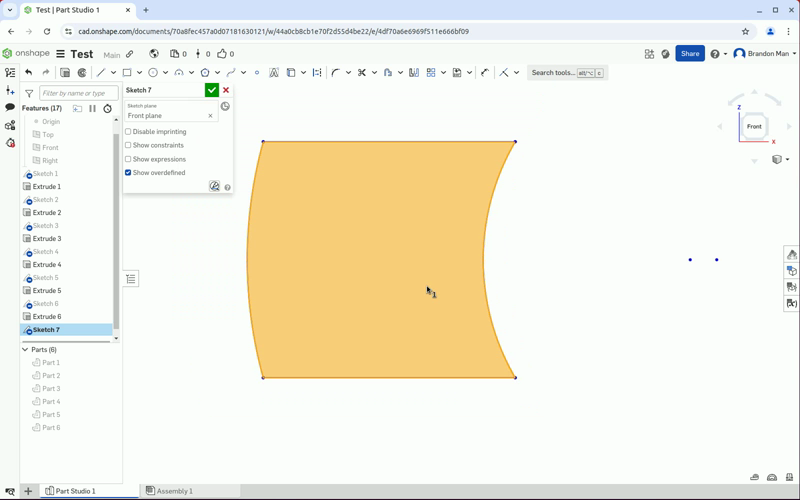
scroll(-6)
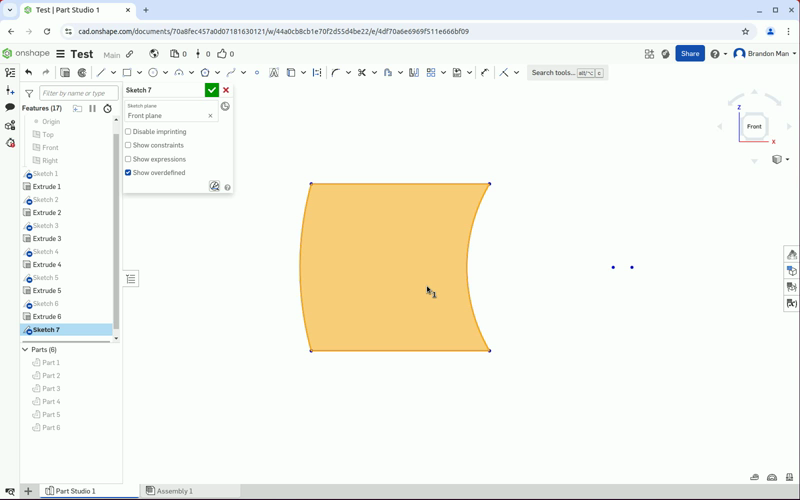
scroll(-6)
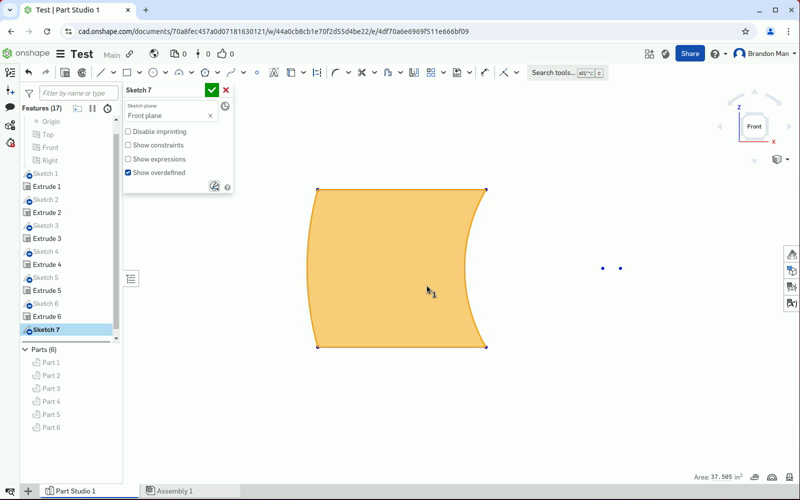
scroll(-6)
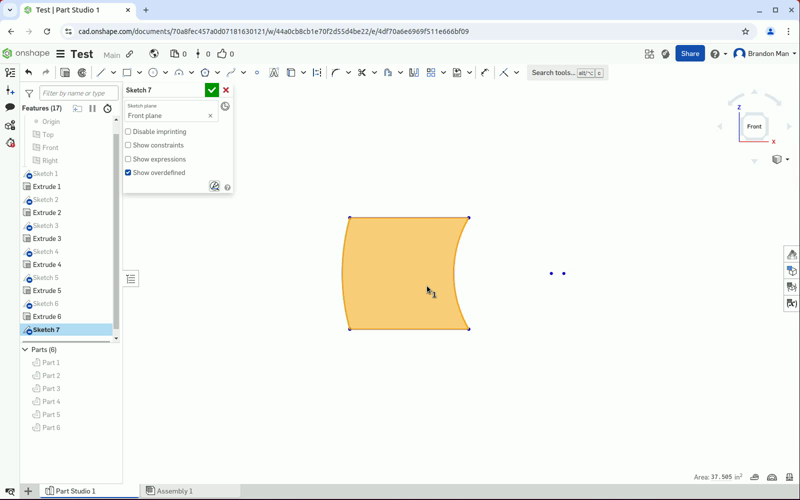
scroll(-6)
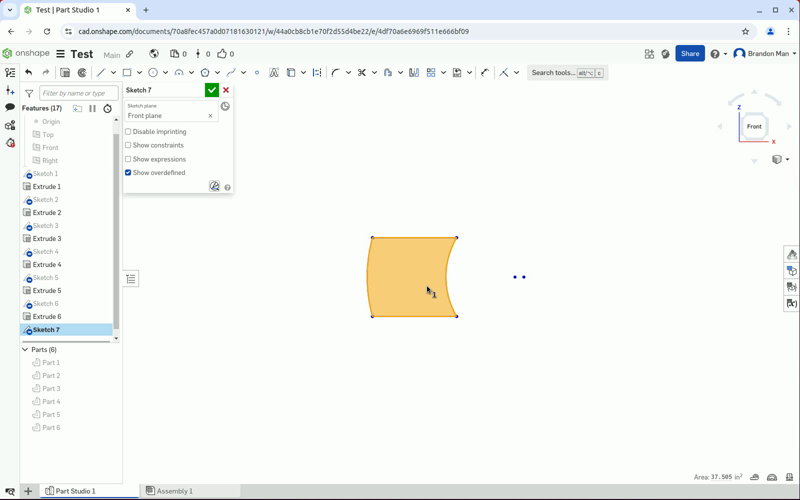
scroll(-6)
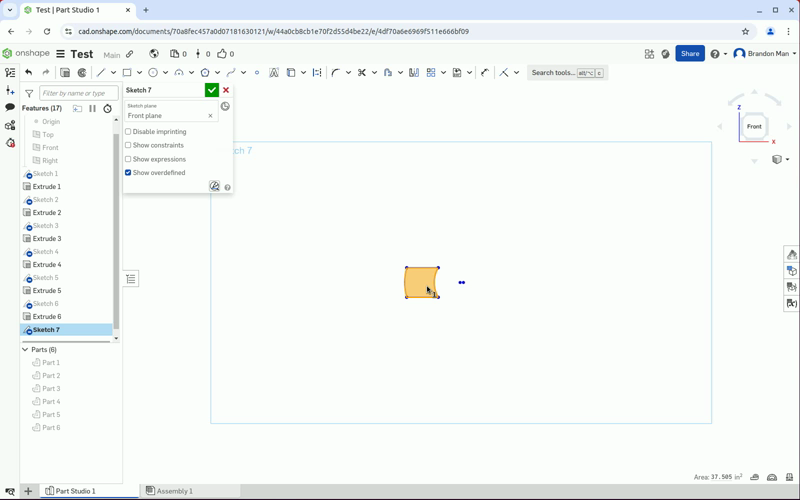
mouse_move(73, 352)
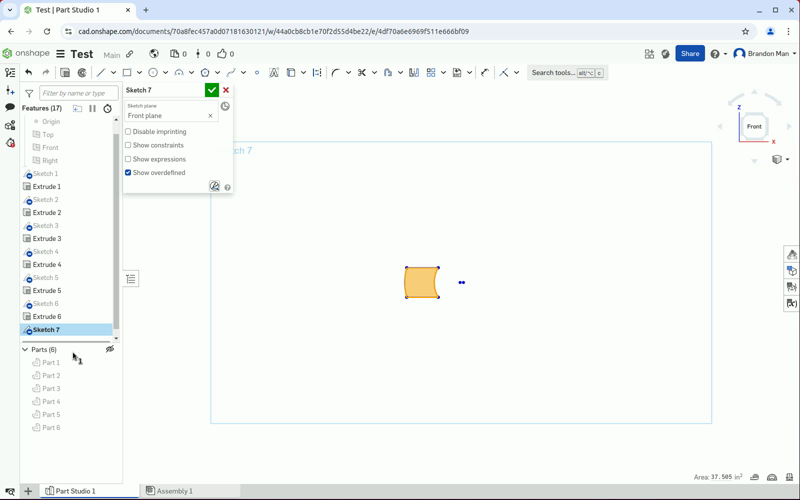
key(shift+y)
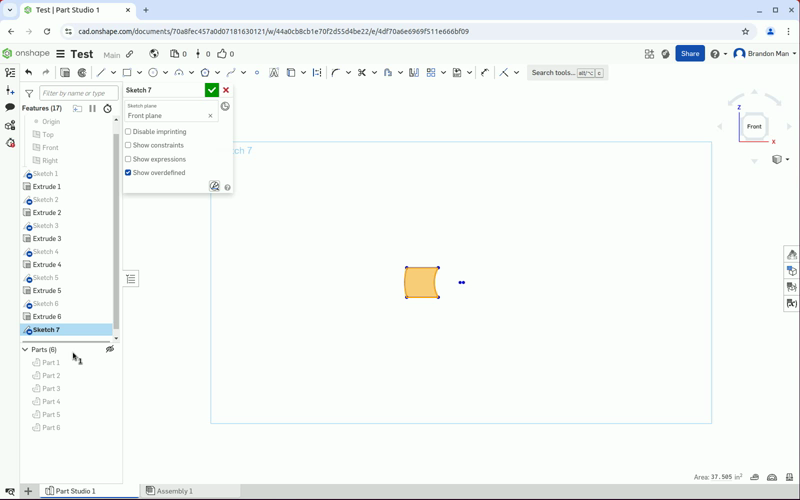
key(shift+e)
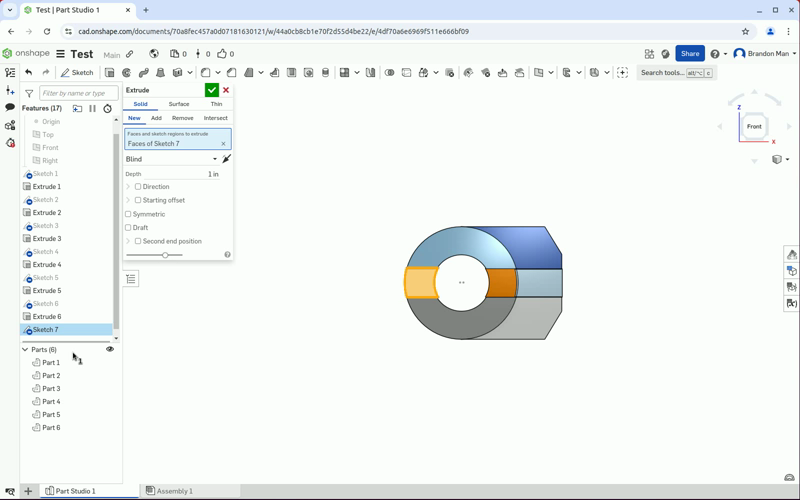
mouse_move(143, 106)
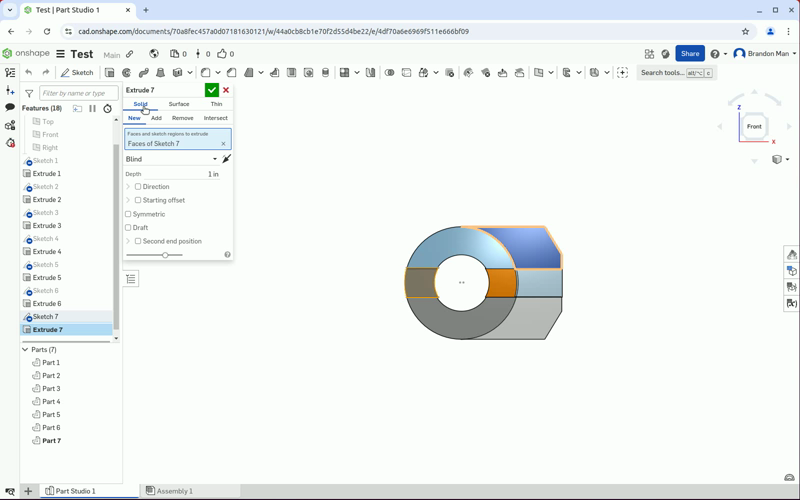
click(143, 106)
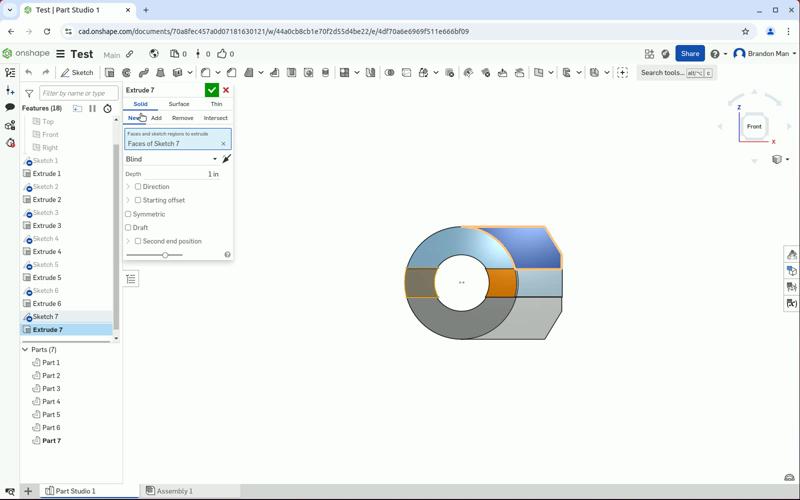
mouse_move(137, 120)
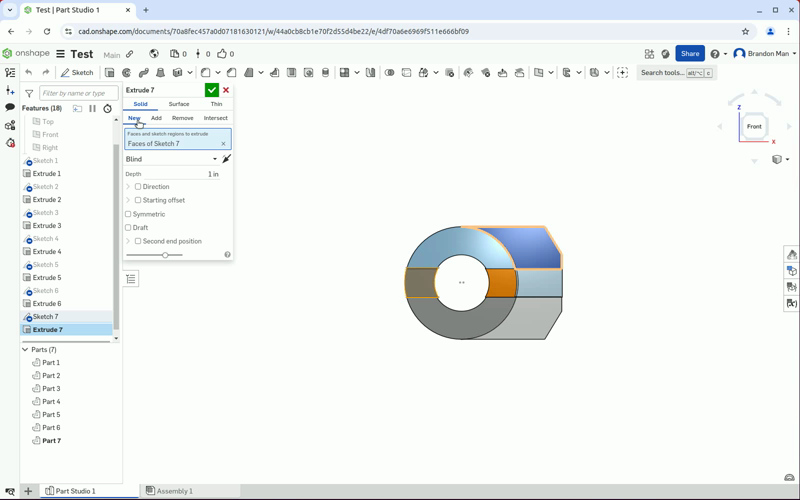
click(137, 120)
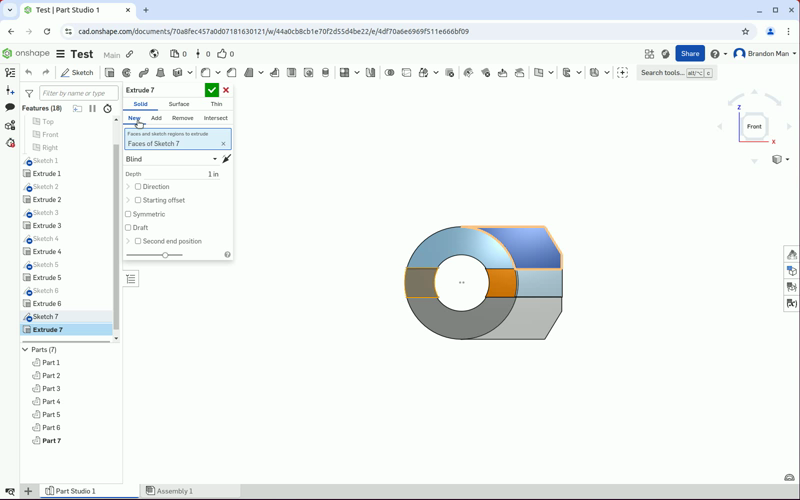
key(tab, 4)
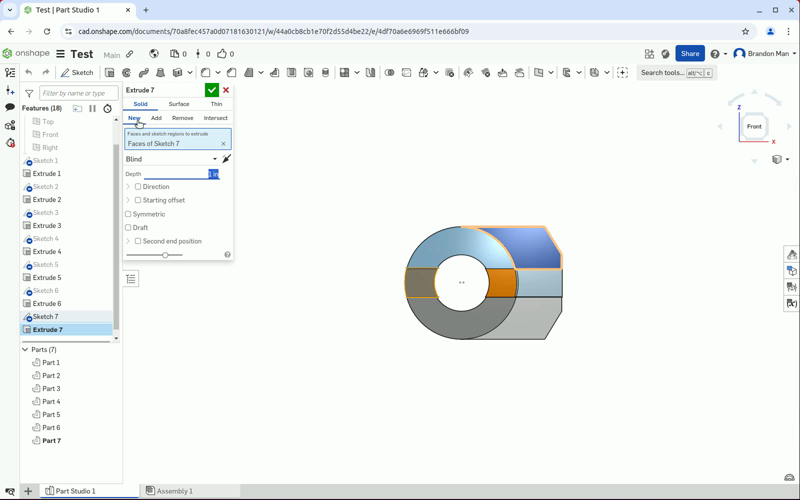
text(17.331)
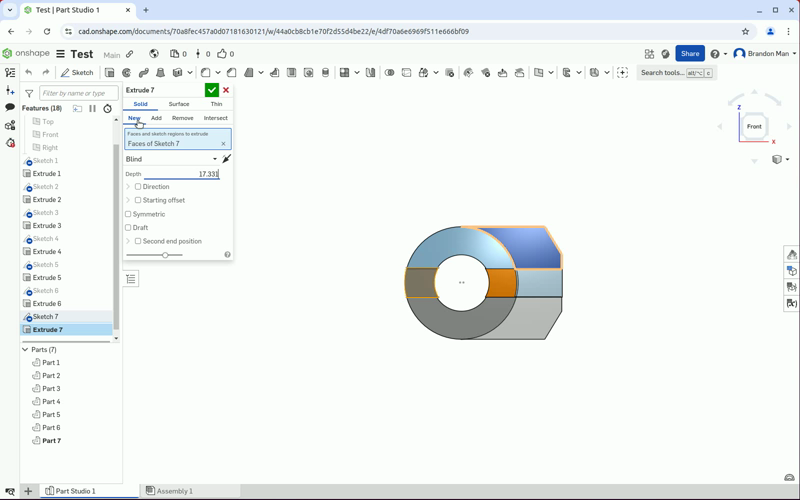
key(enter)
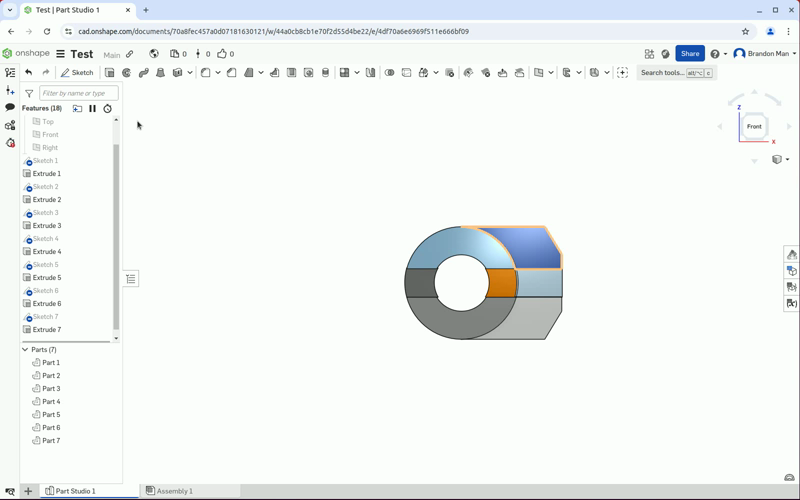
key(shift+h)
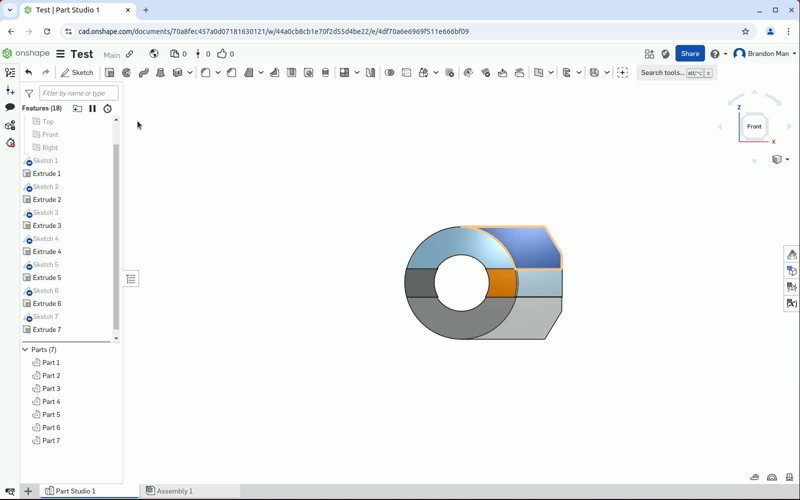
key(shift+h)
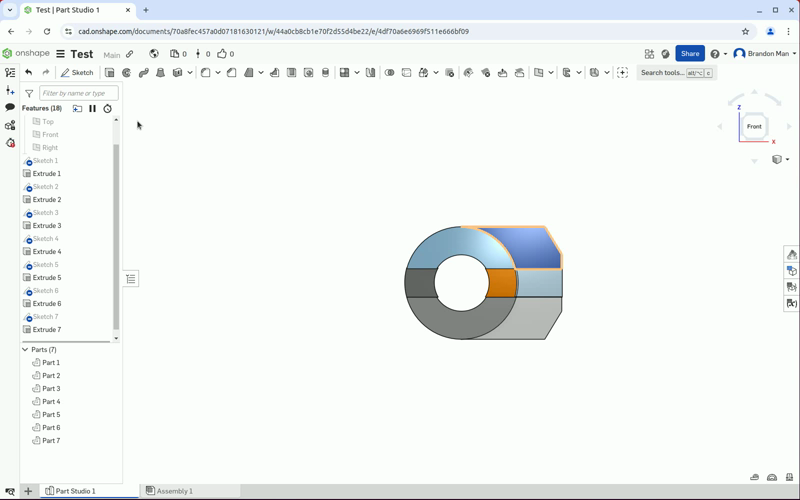
key(shift+7)
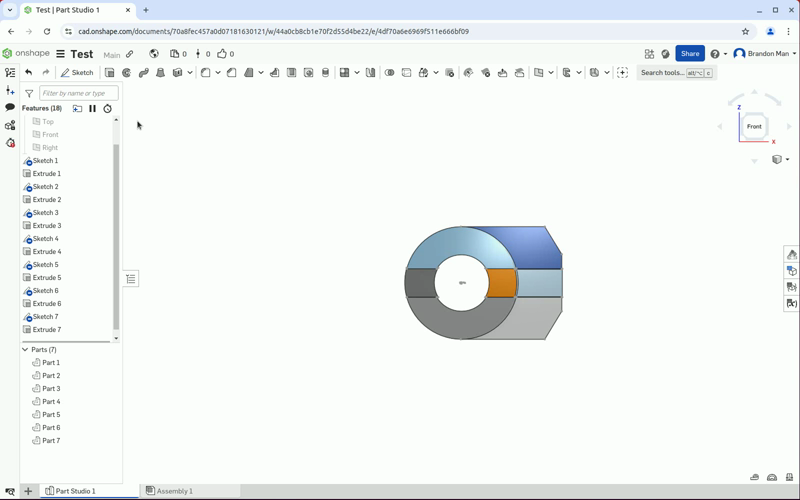
key(left, 2)
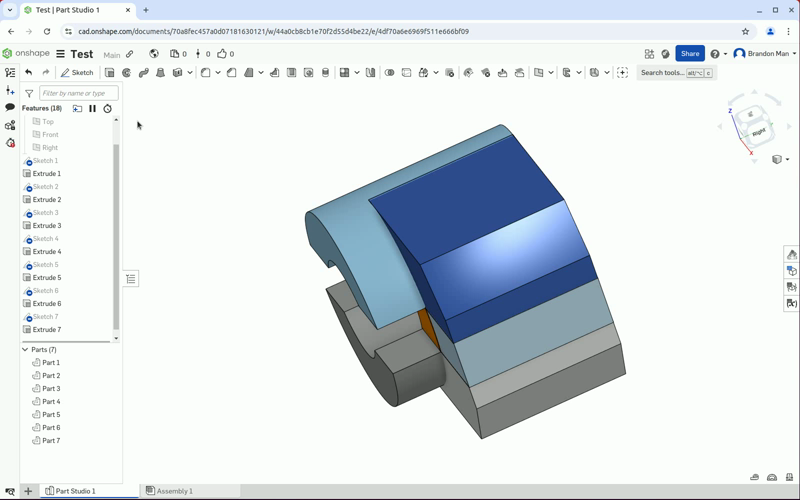
key(down, 2)
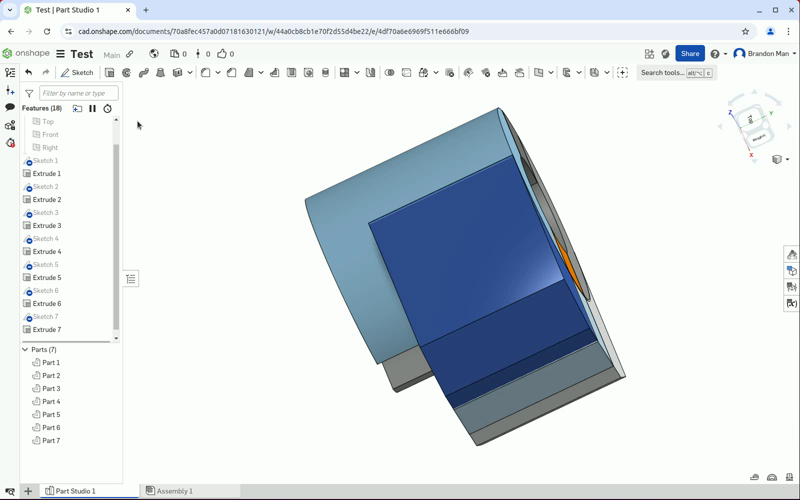
key(up, 2)
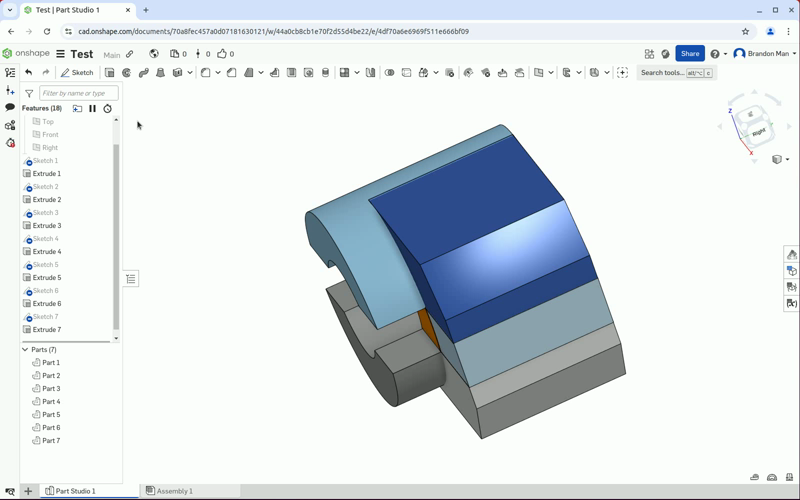
key(right, 2)
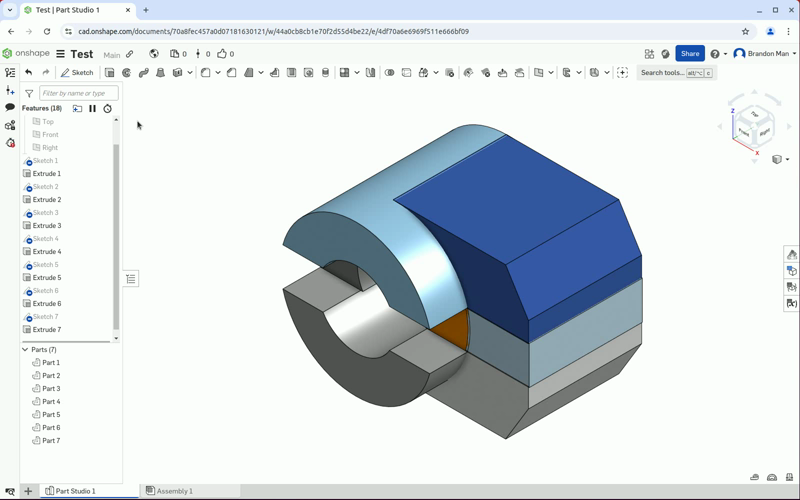
mouse_move(69, 163)
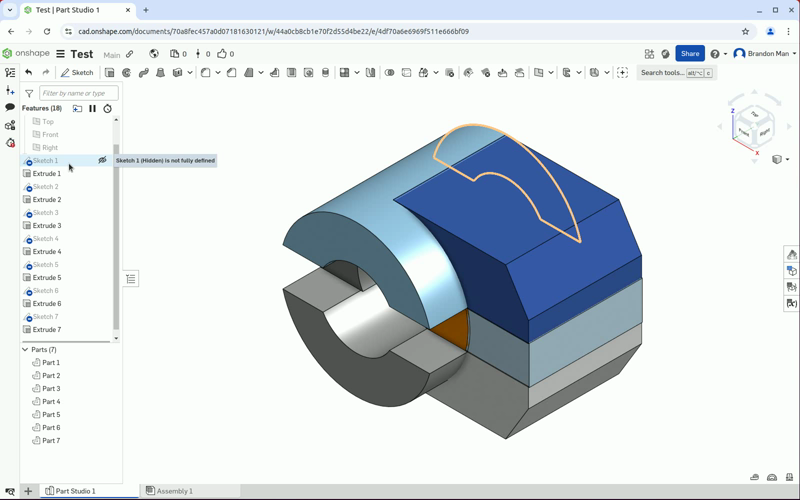
click(69, 163)